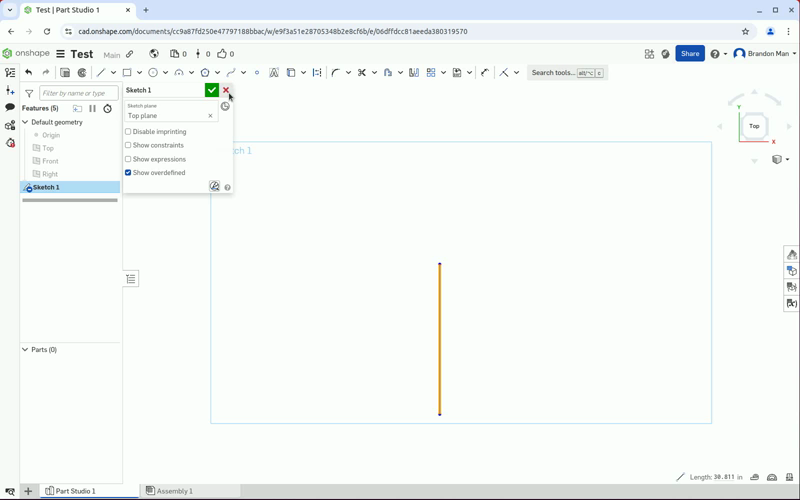
key(shift+h)
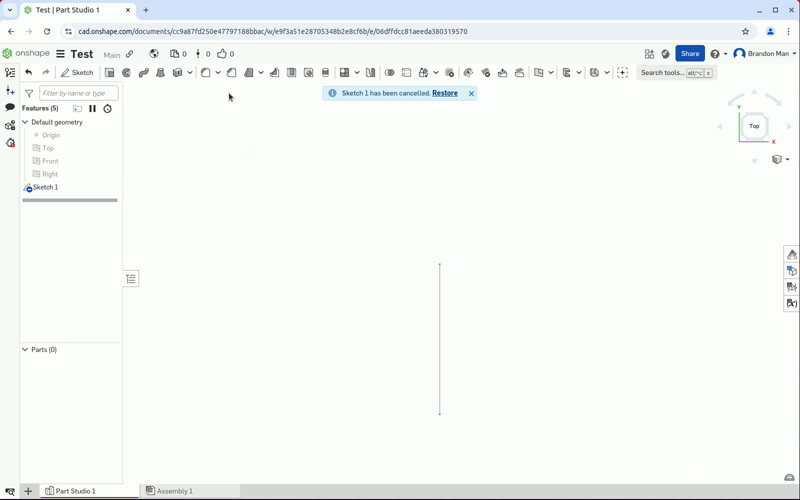
key(shift+s)
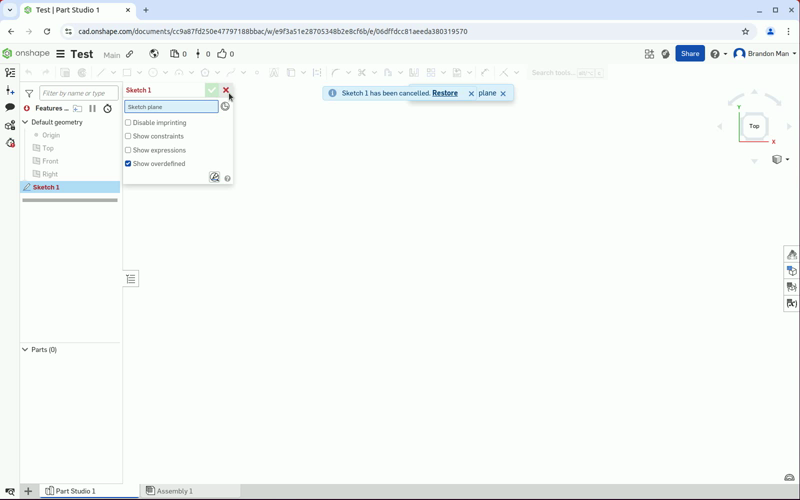
mouse_move(73, 150)
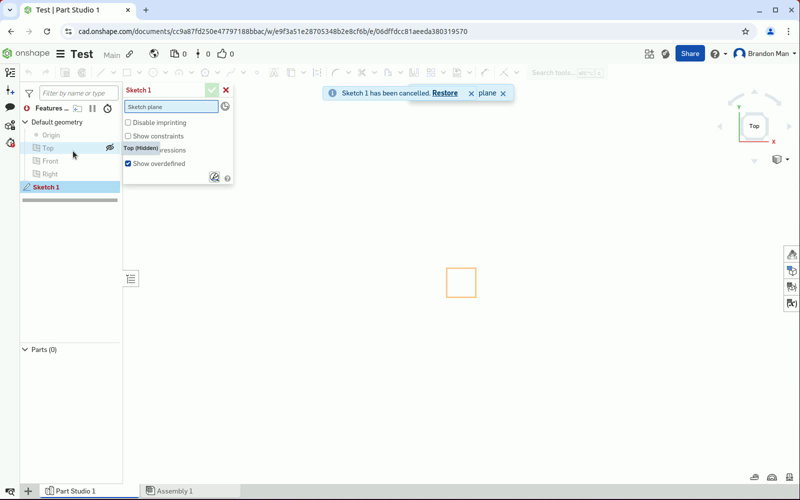
click(73, 150)
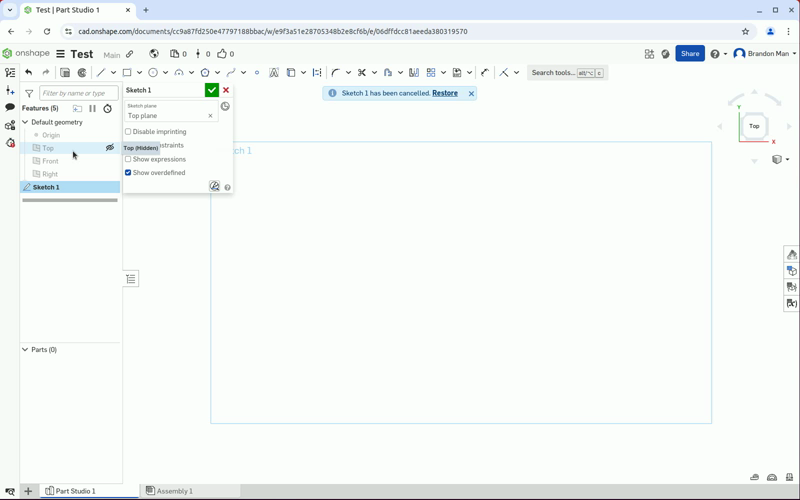
mouse_move(73, 352)
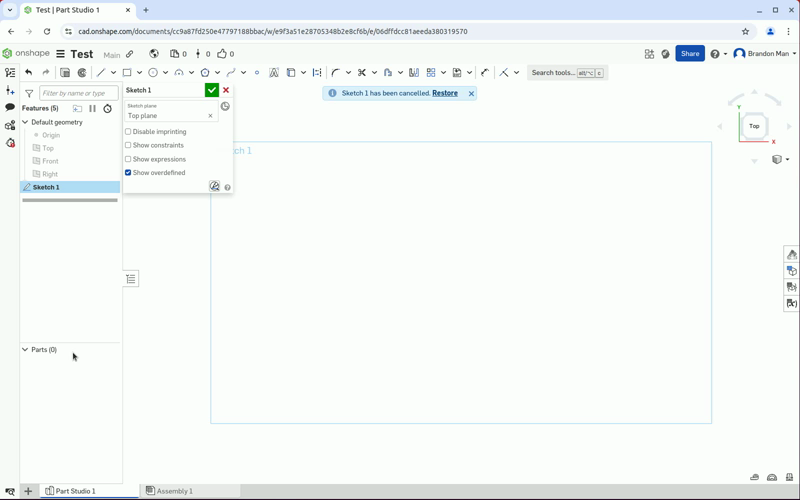
key(y)
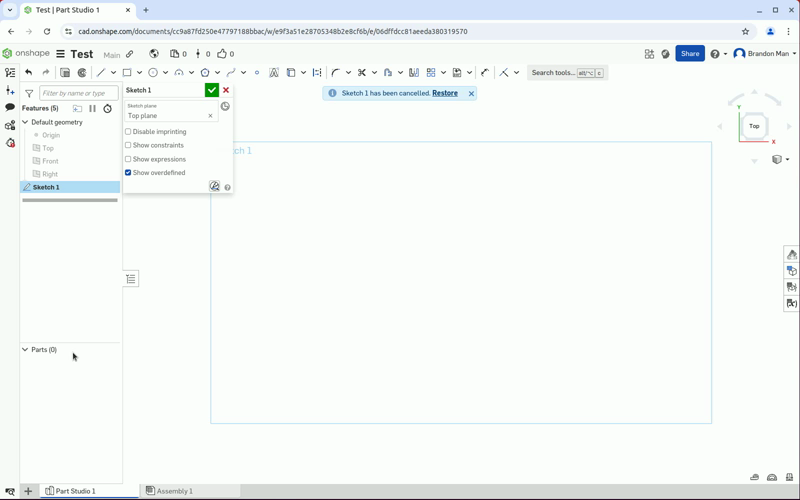
key(c)
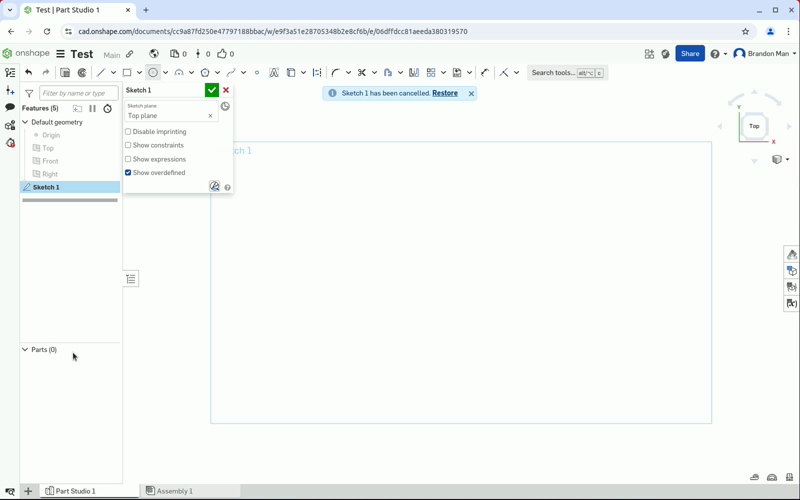
key_down(shift)
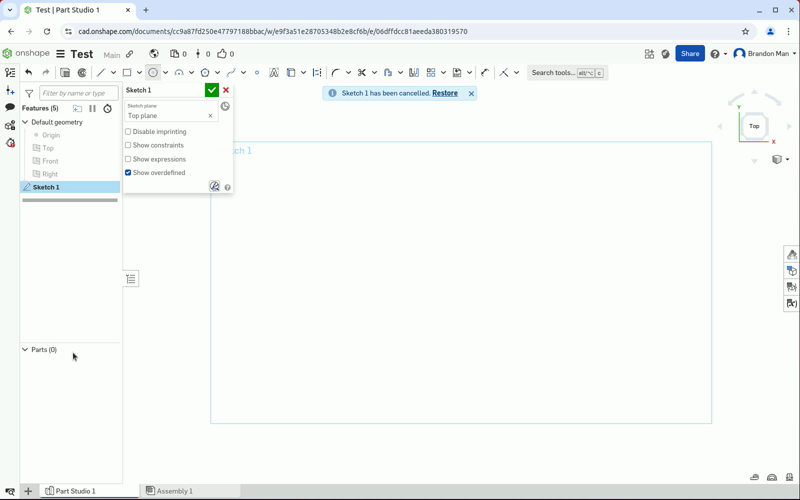
mouse_move(461, 282)
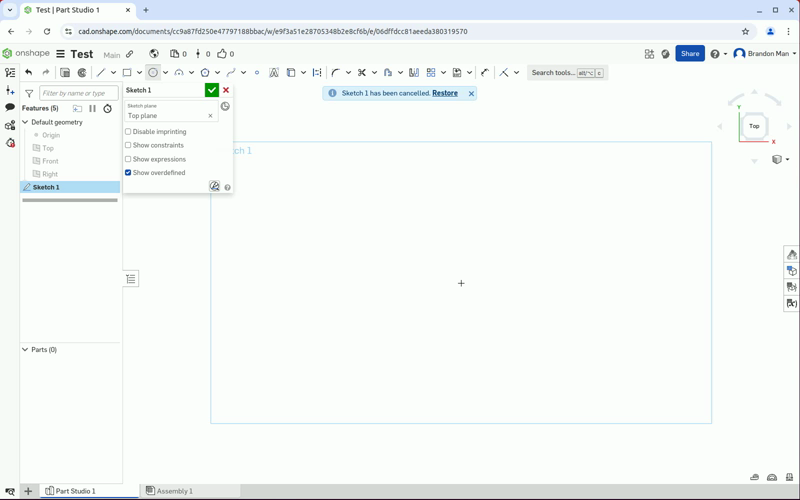
click(461, 282)
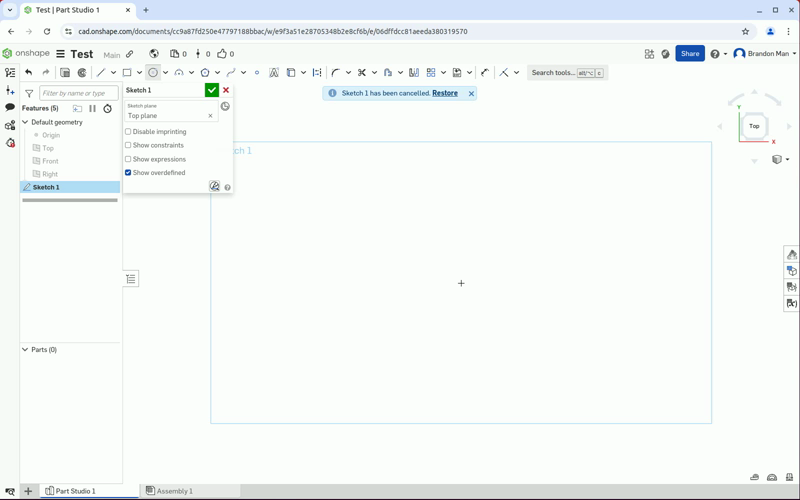
key_up(shift)
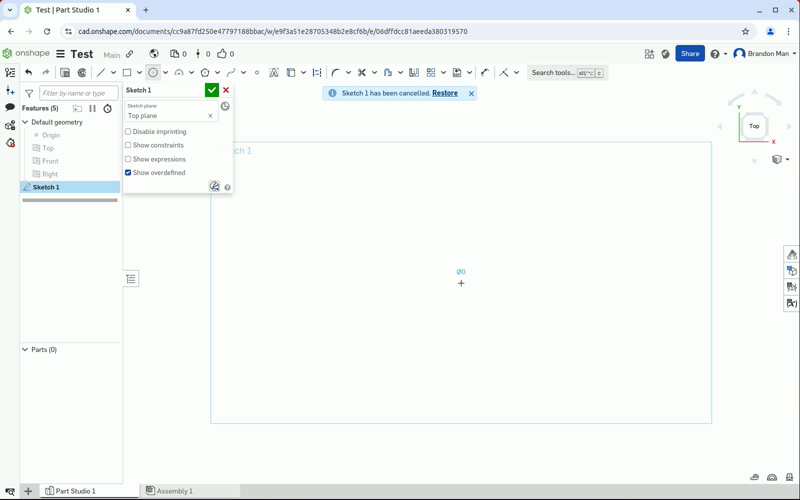
mouse_move(510, 282)
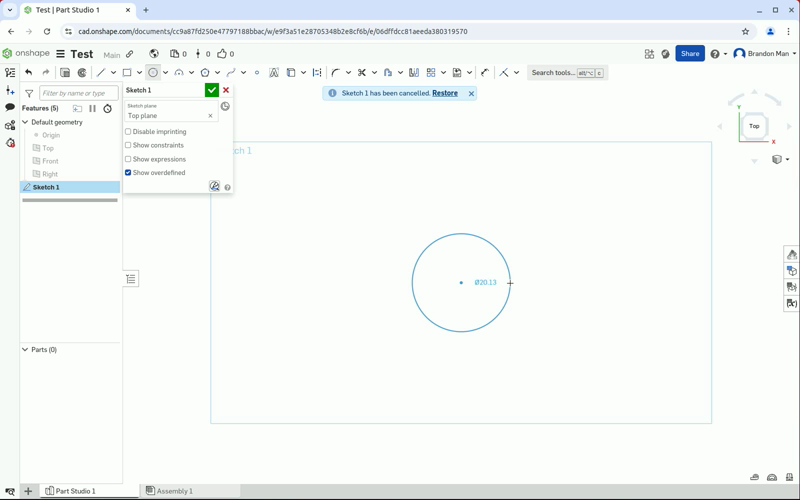
click(510, 282)
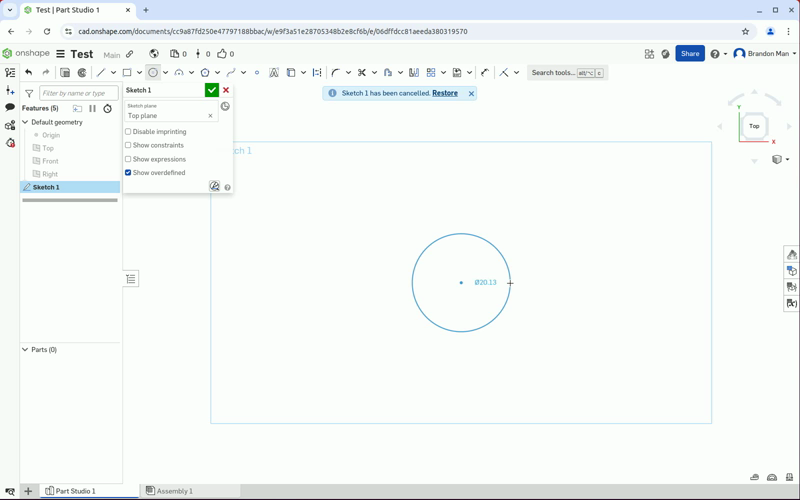
key(esc)
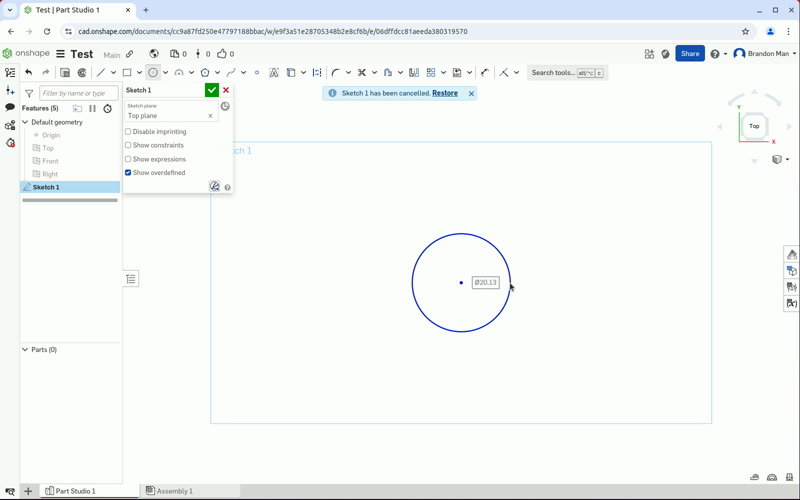
key(l)
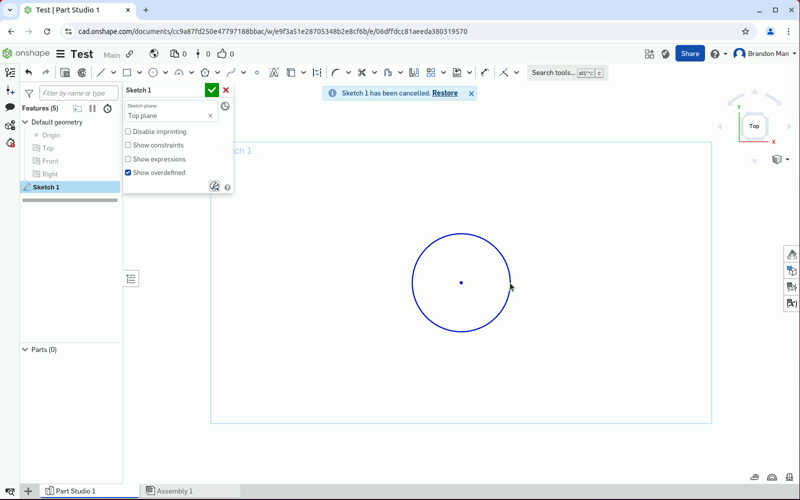
key_down(shift)
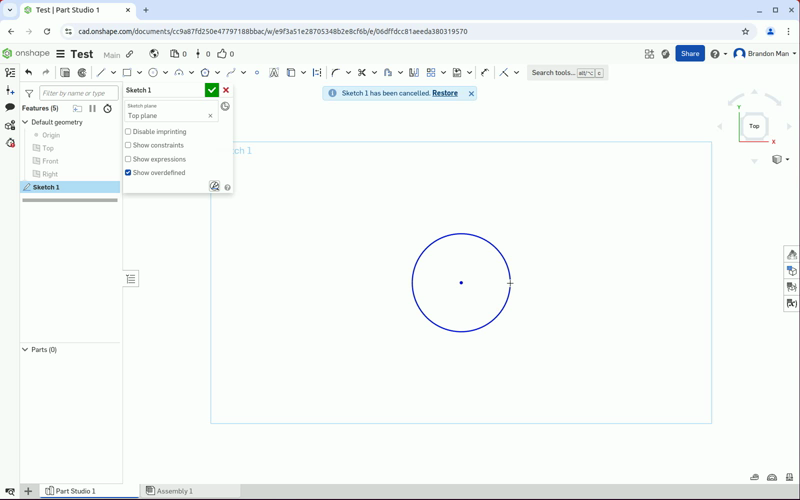
mouse_move(422, 293)
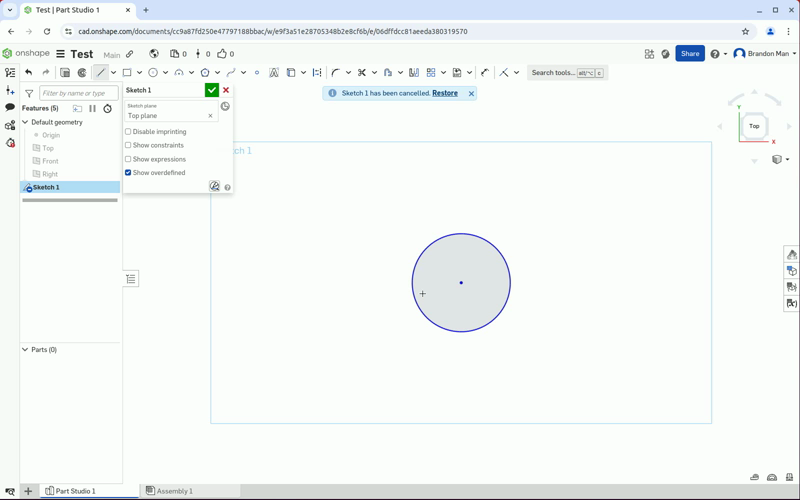
click(422, 293)
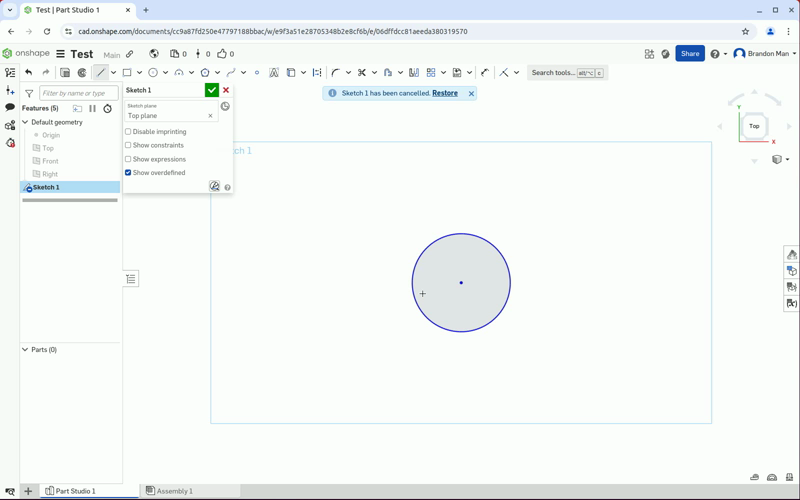
key_up(shift)
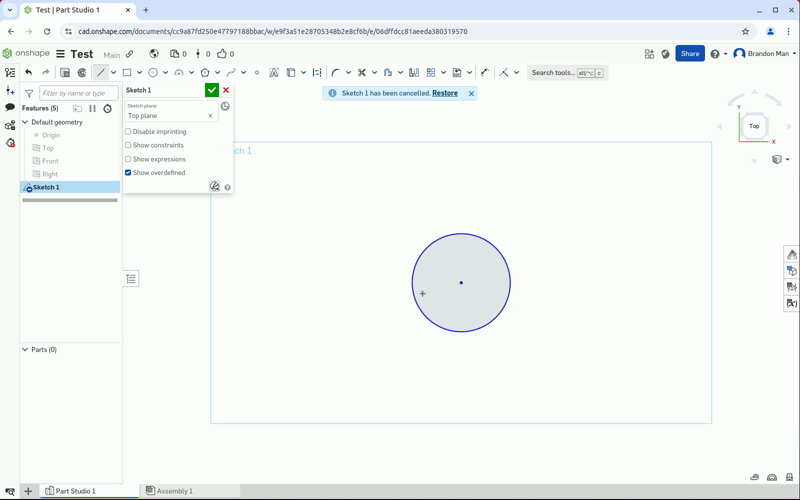
key_down(shift)
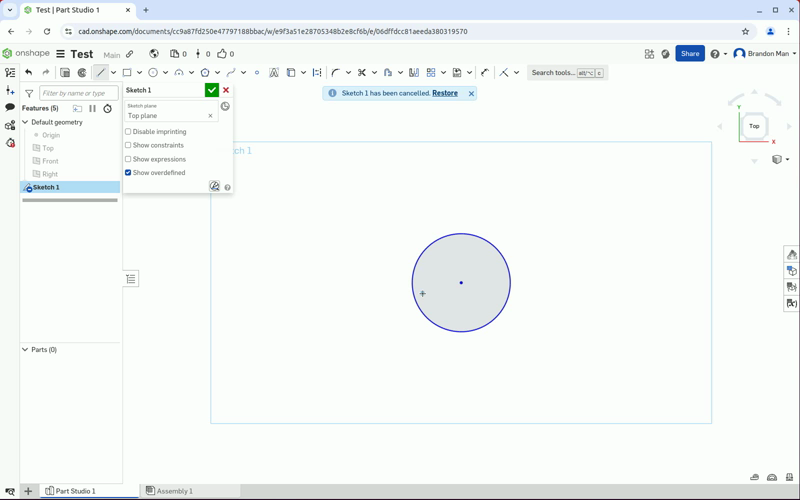
mouse_move(453, 293)
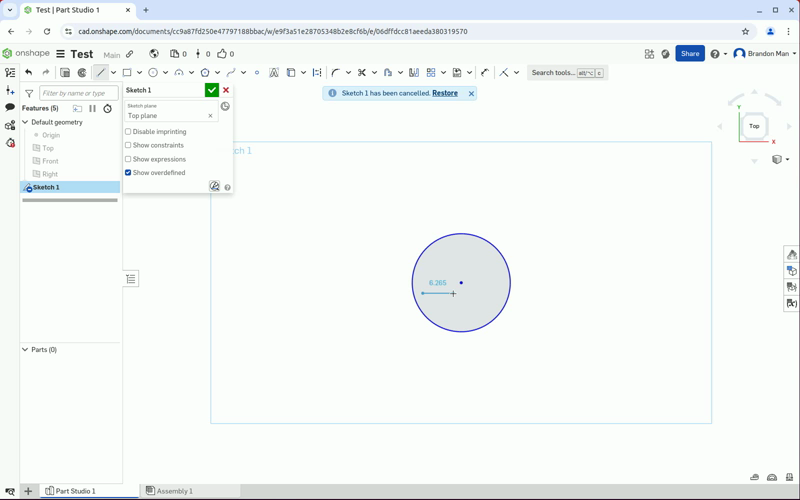
mouse_move(448, 293)
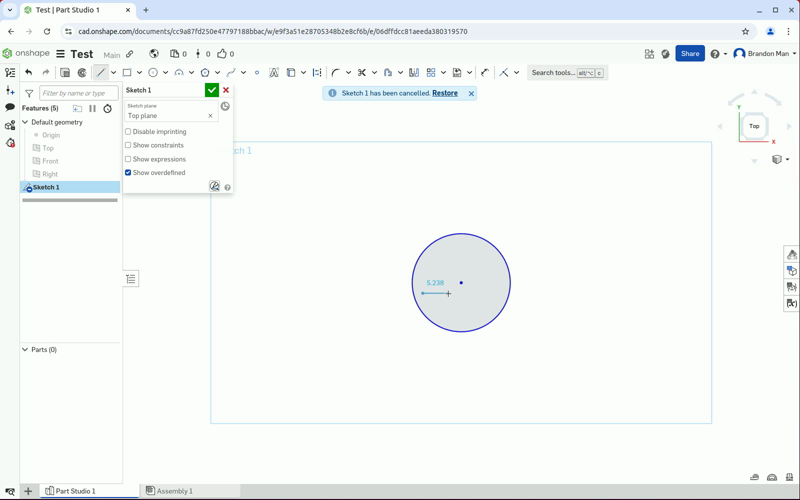
click(448, 293)
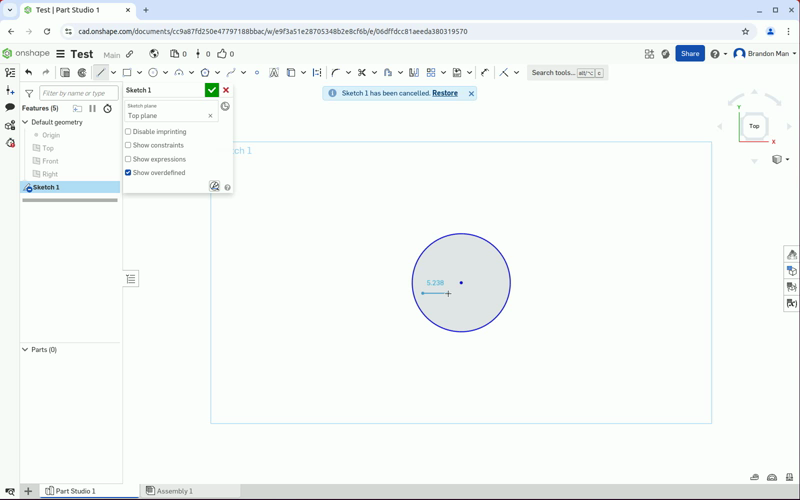
key_up(shift)
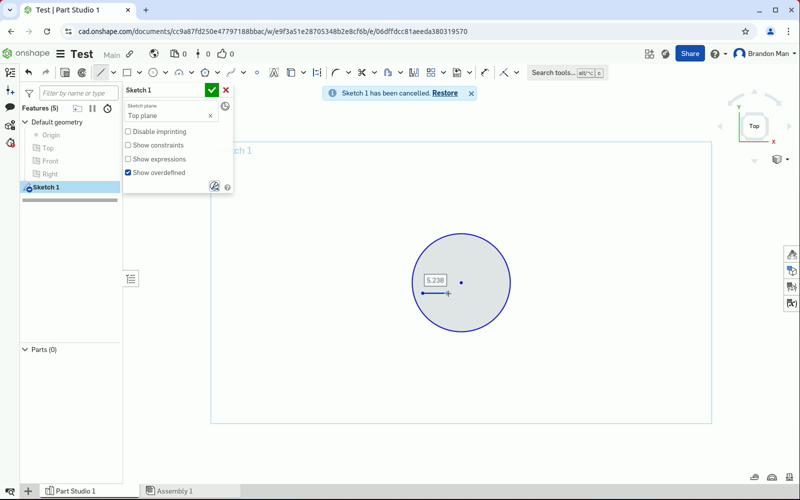
key_down(shift)
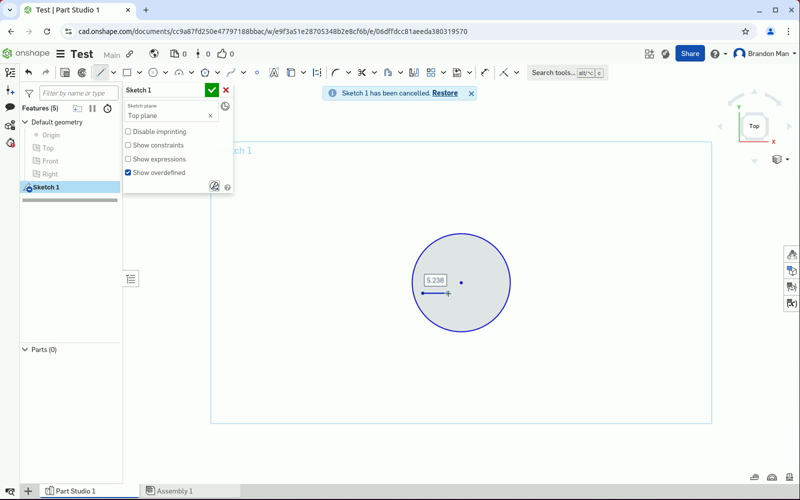
mouse_move(478, 293)
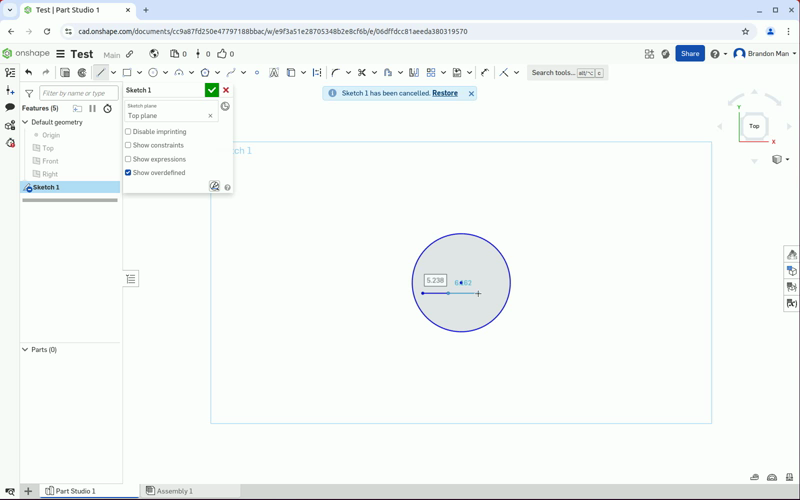
mouse_move(448, 314)
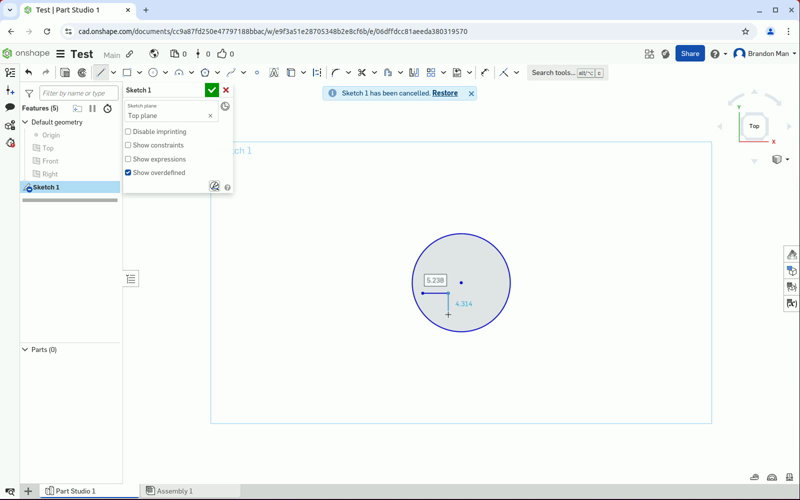
click(448, 314)
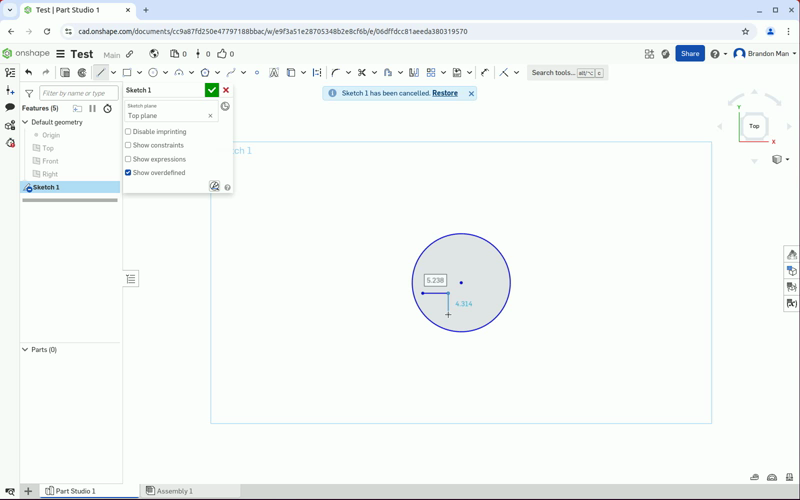
key_up(shift)
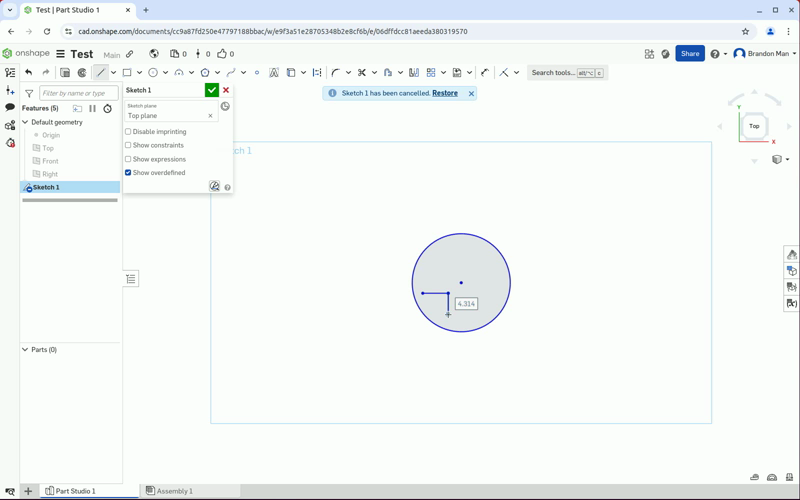
key_down(shift)
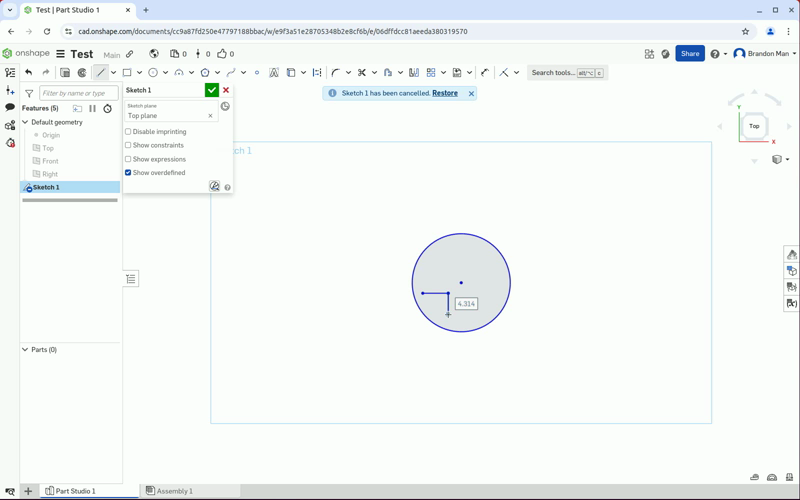
mouse_move(478, 314)
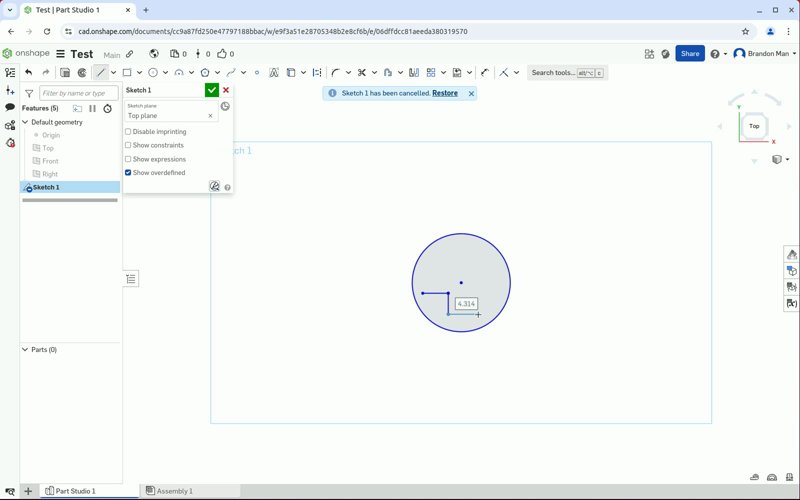
mouse_move(471, 314)
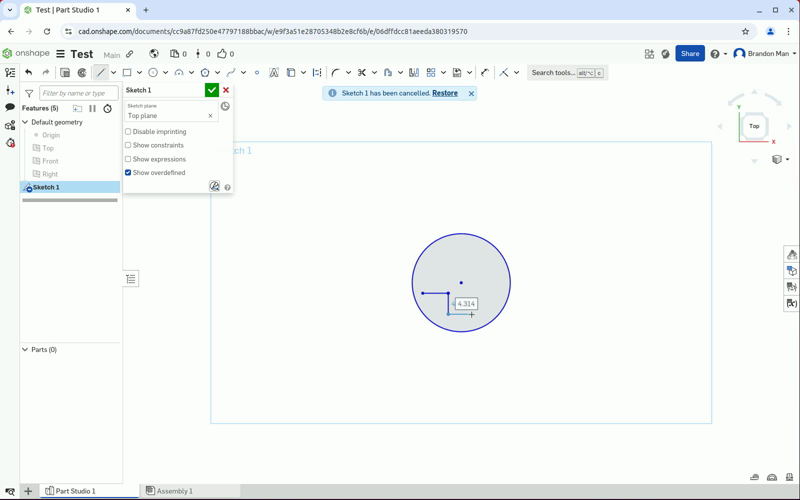
click(471, 314)
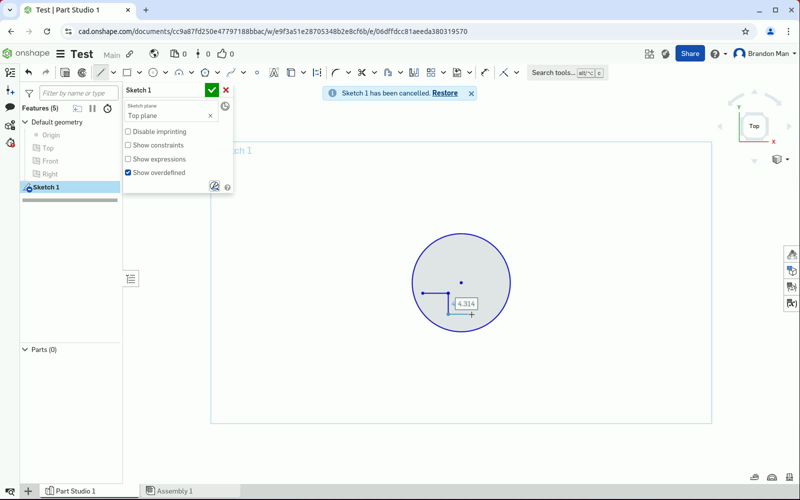
key_up(shift)
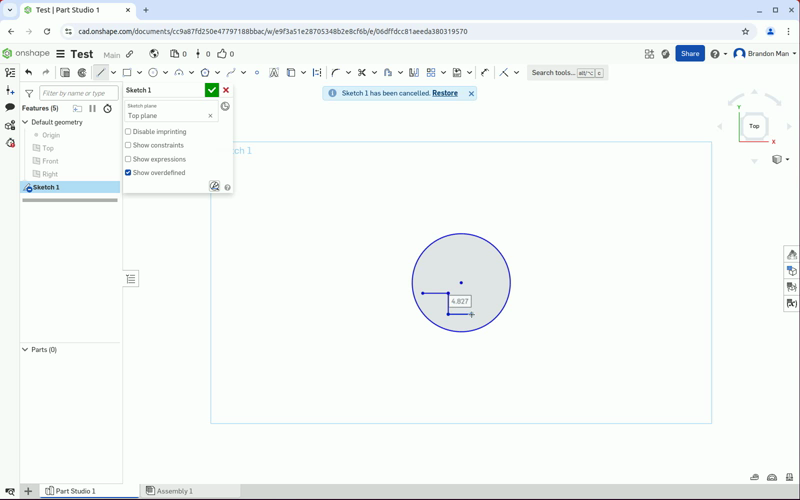
key_down(shift)
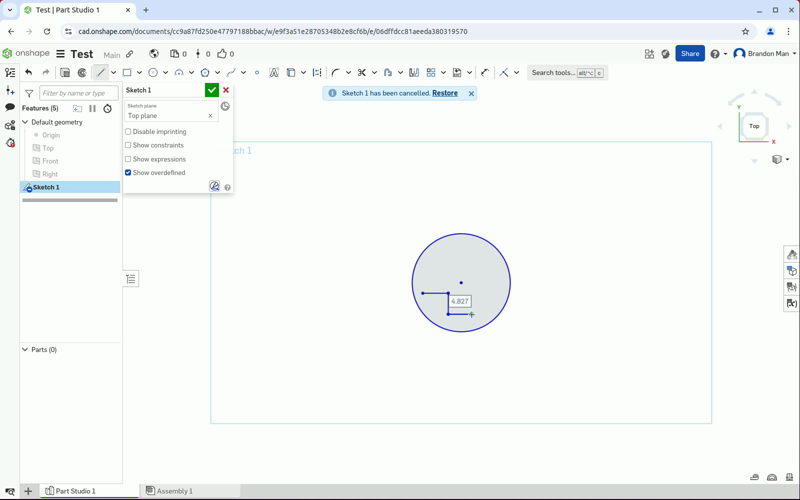
mouse_move(501, 314)
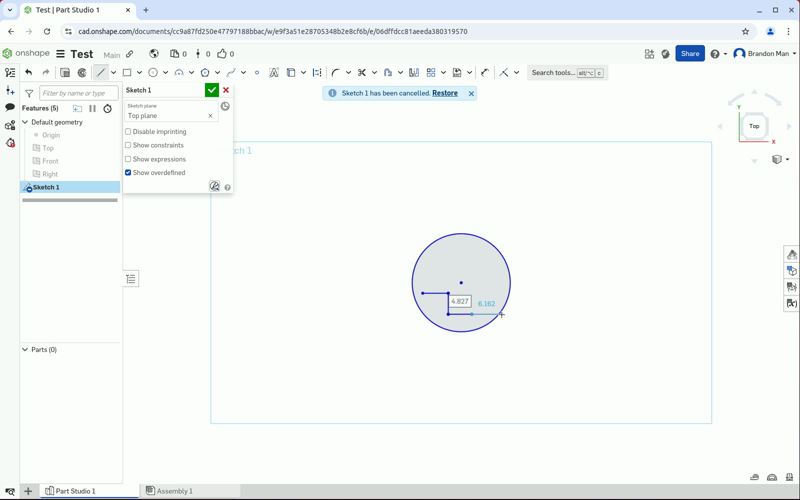
mouse_move(471, 294)
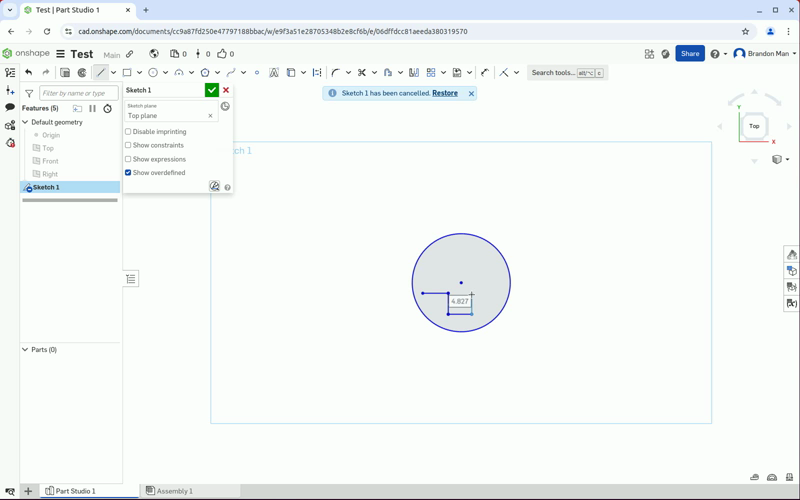
click(471, 294)
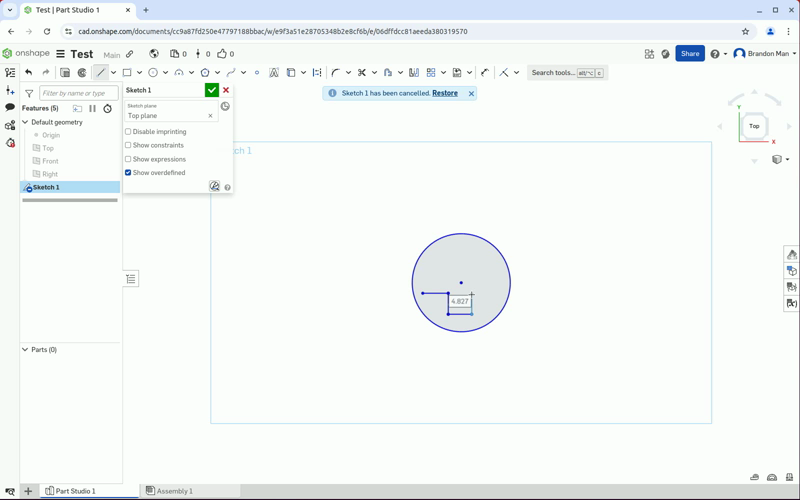
key_up(shift)
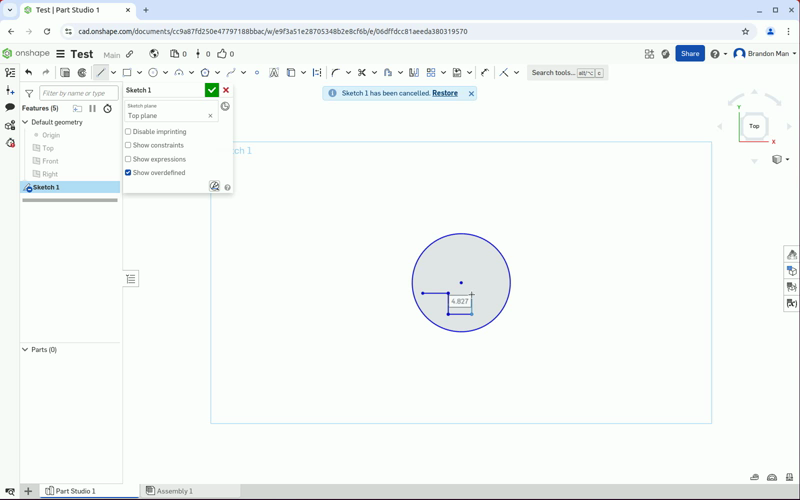
key_down(shift)
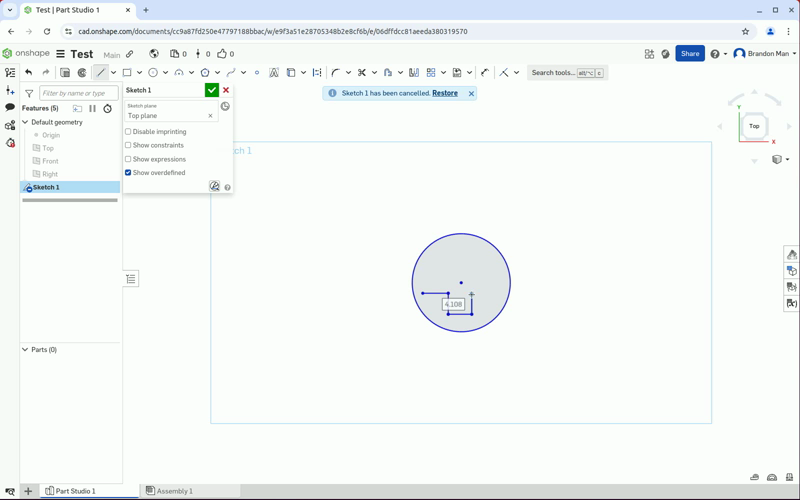
mouse_move(501, 294)
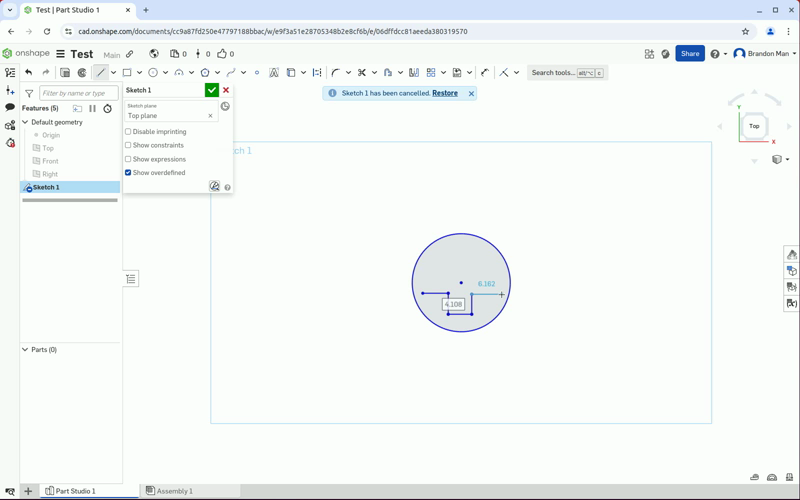
mouse_move(495, 294)
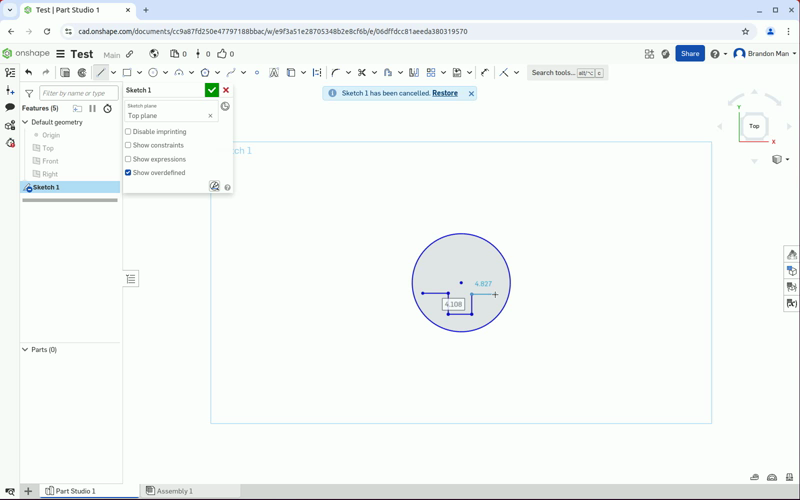
click(495, 294)
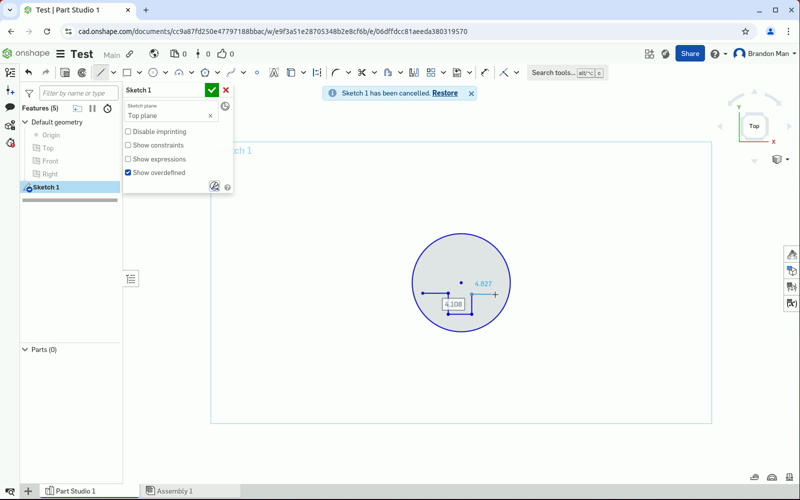
key_up(shift)
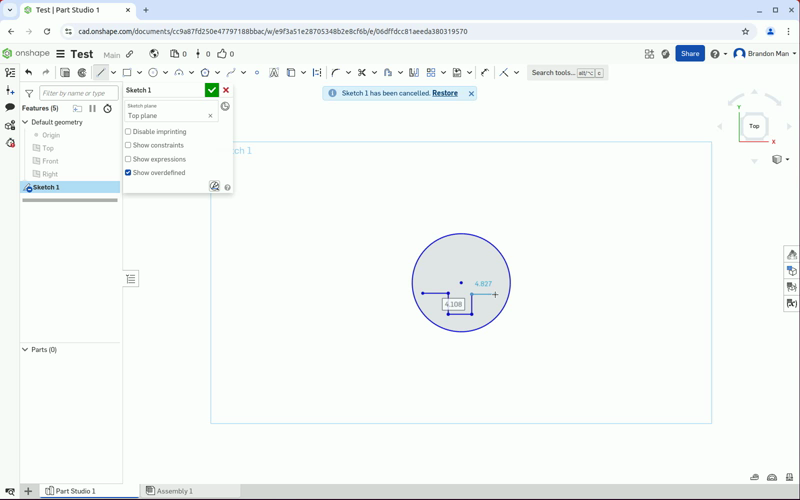
key_down(shift)
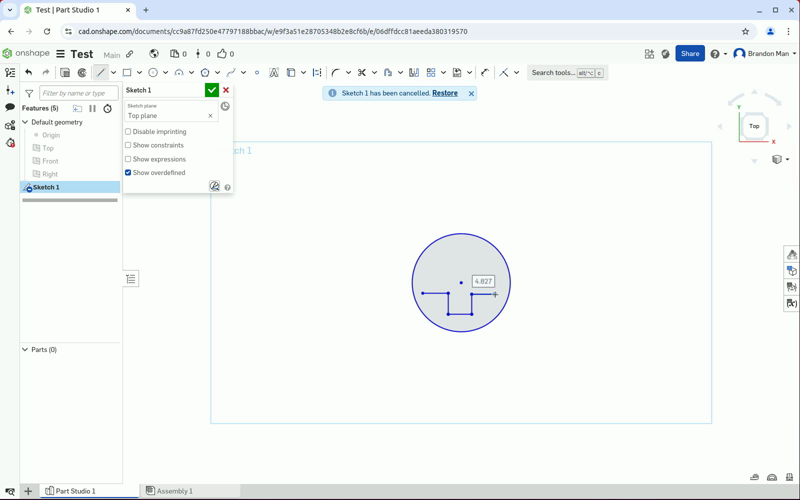
mouse_move(525, 294)
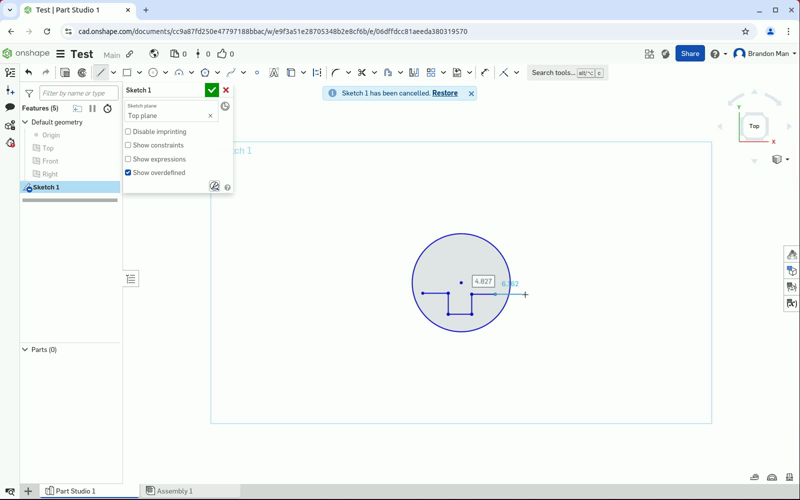
mouse_move(495, 279)
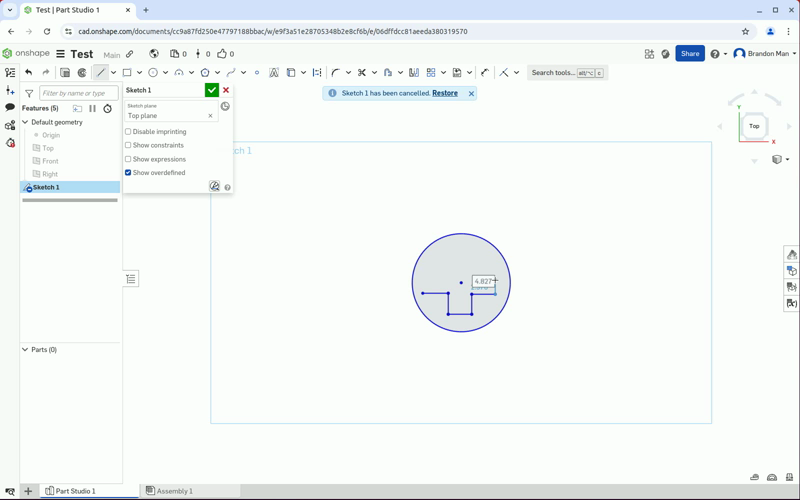
click(495, 279)
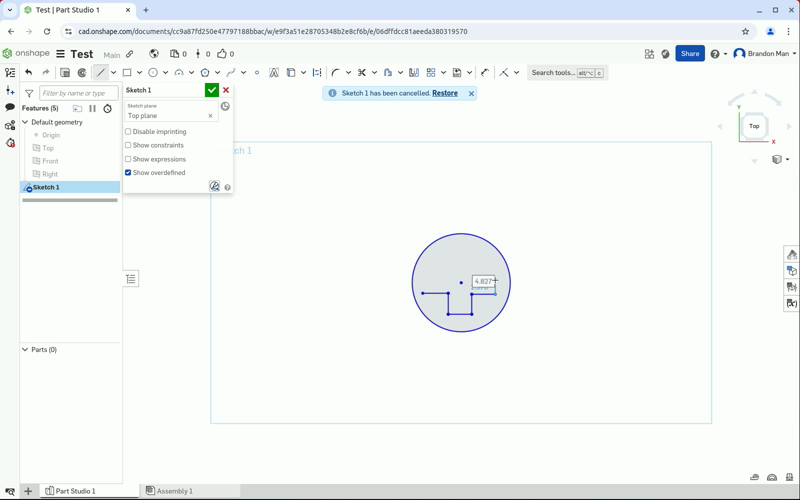
key_up(shift)
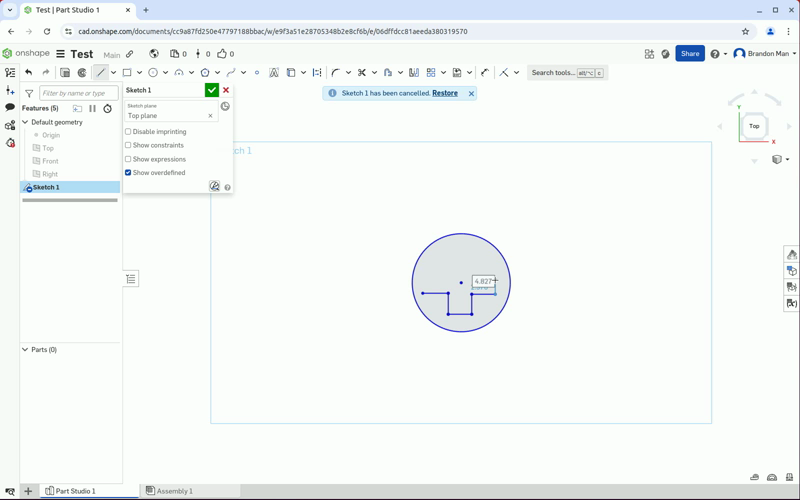
key_down(shift)
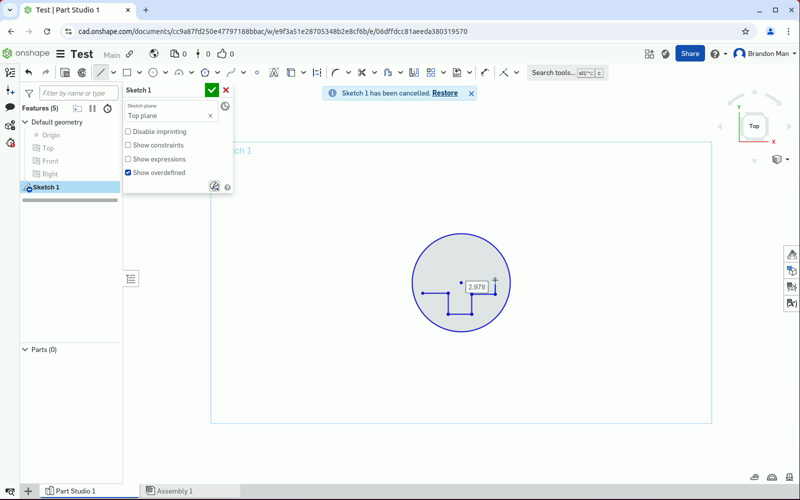
mouse_move(525, 279)
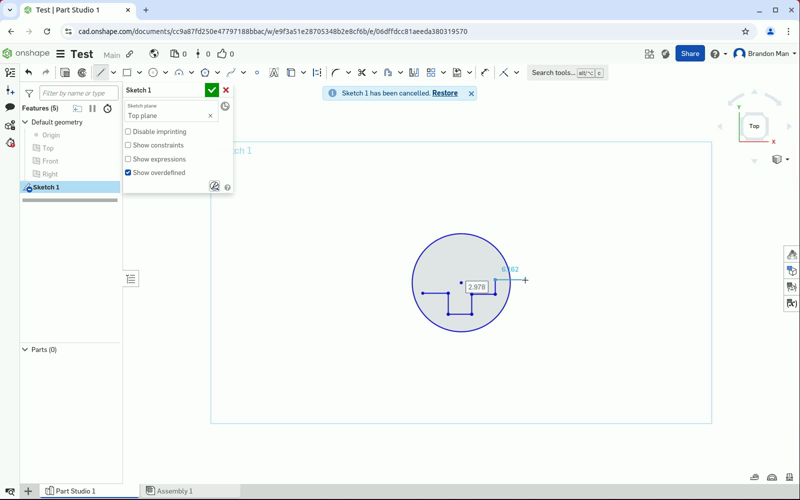
mouse_move(471, 279)
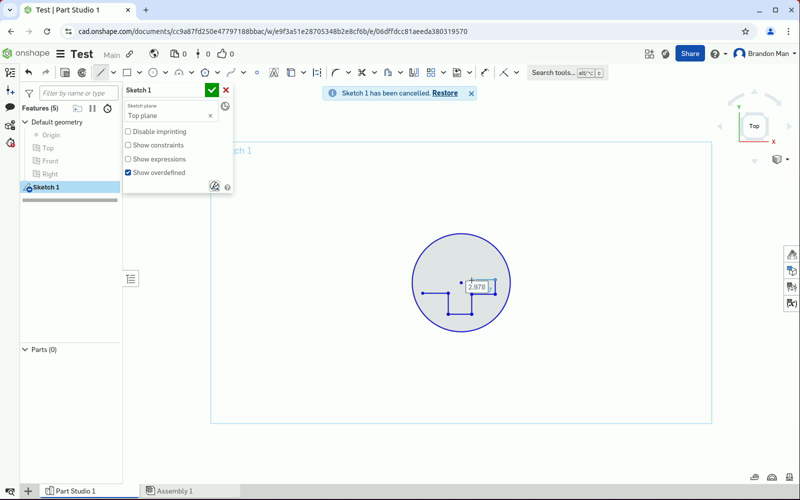
click(471, 279)
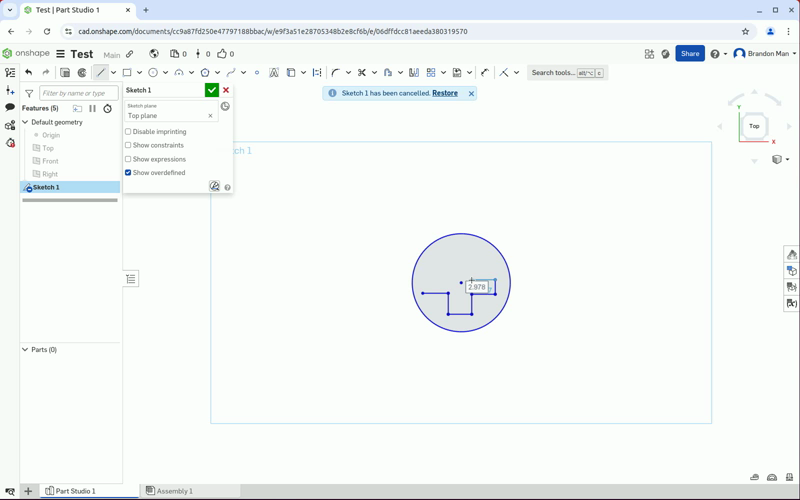
key_up(shift)
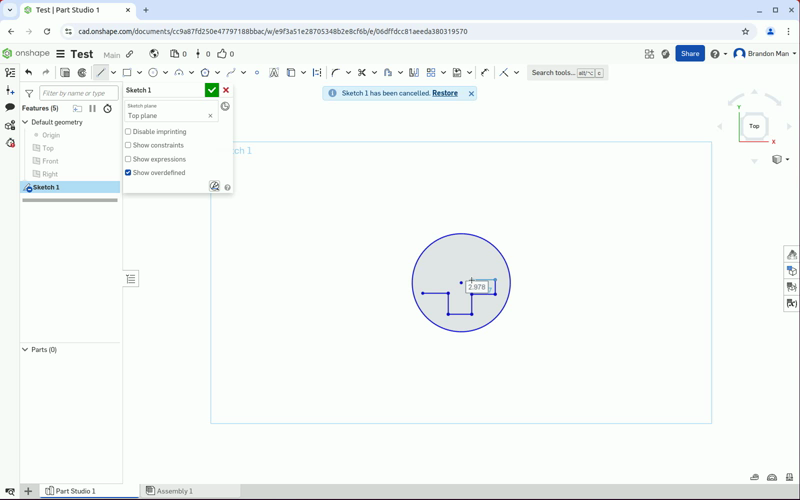
key_down(shift)
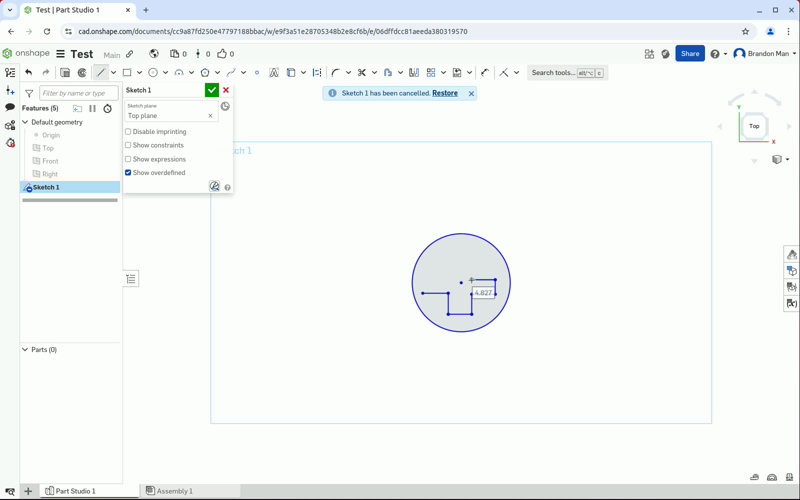
mouse_move(501, 279)
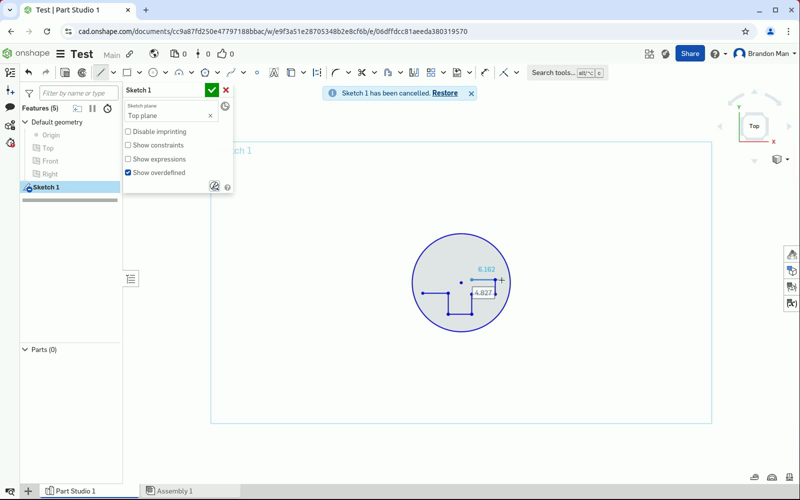
mouse_move(471, 258)
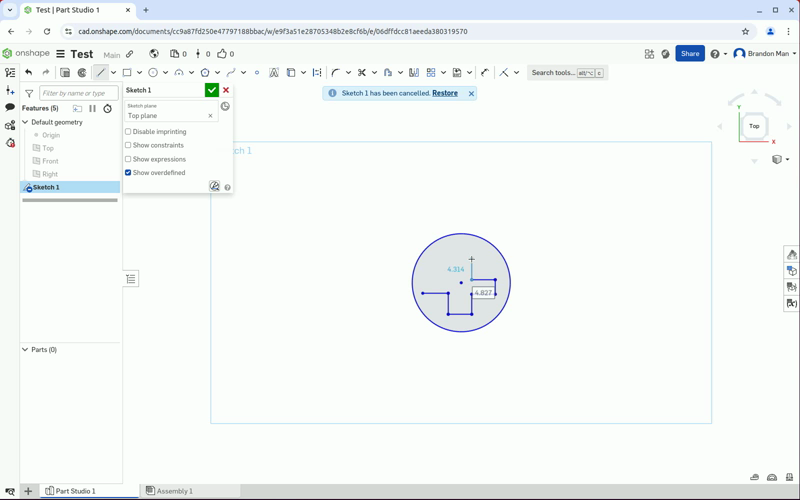
click(471, 258)
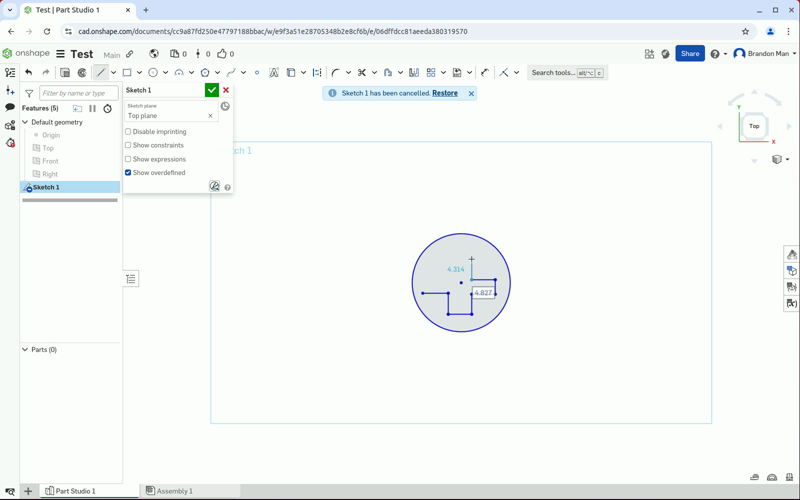
key_up(shift)
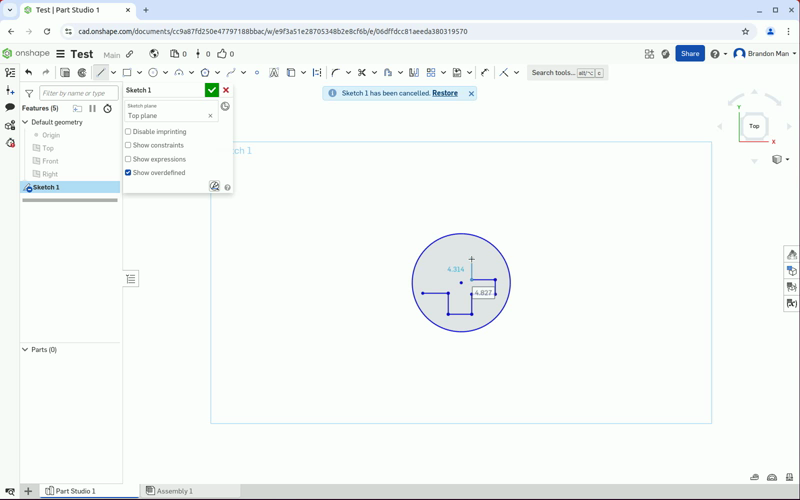
key_down(shift)
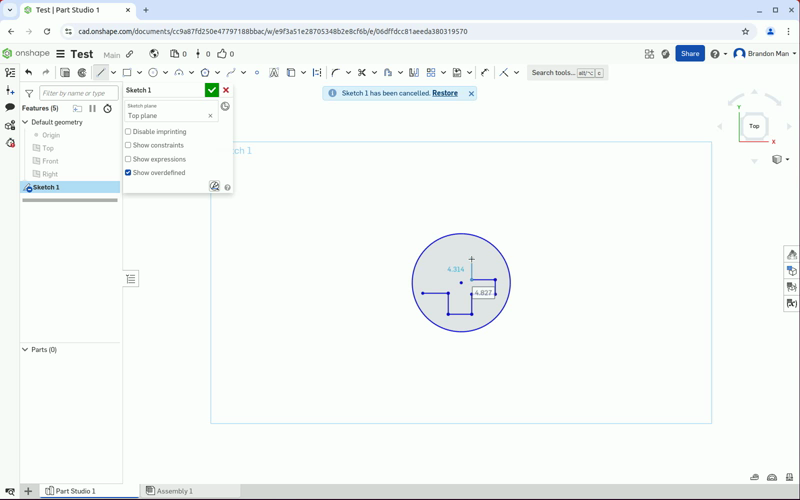
mouse_move(501, 258)
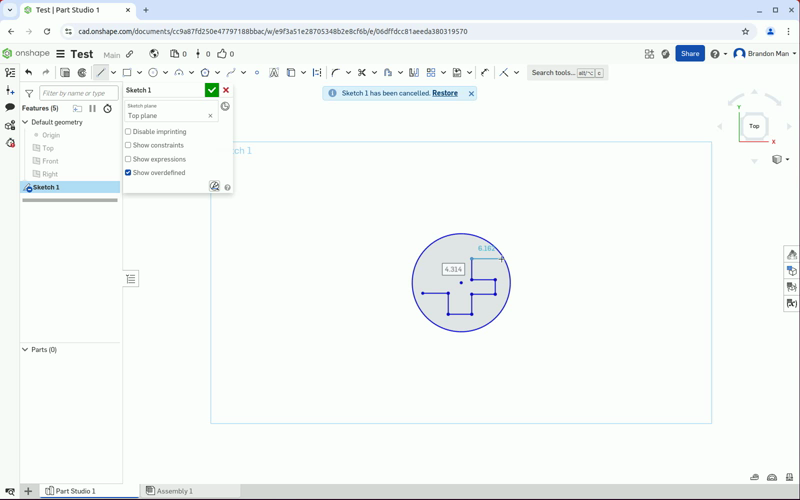
mouse_move(449, 258)
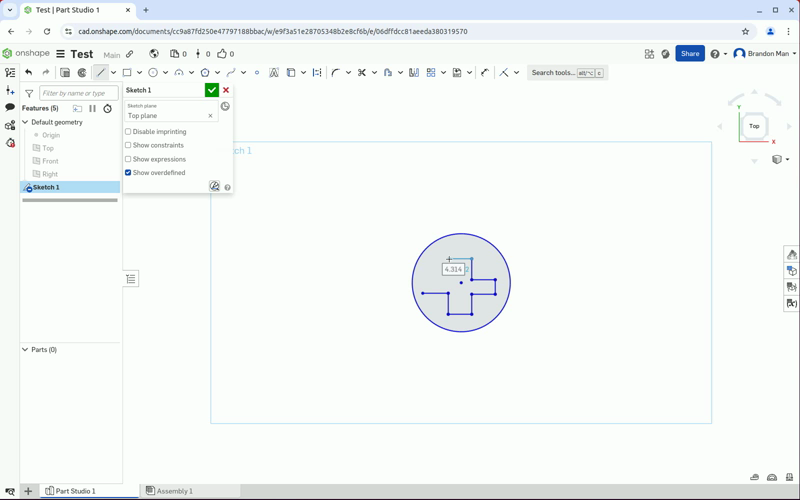
click(449, 258)
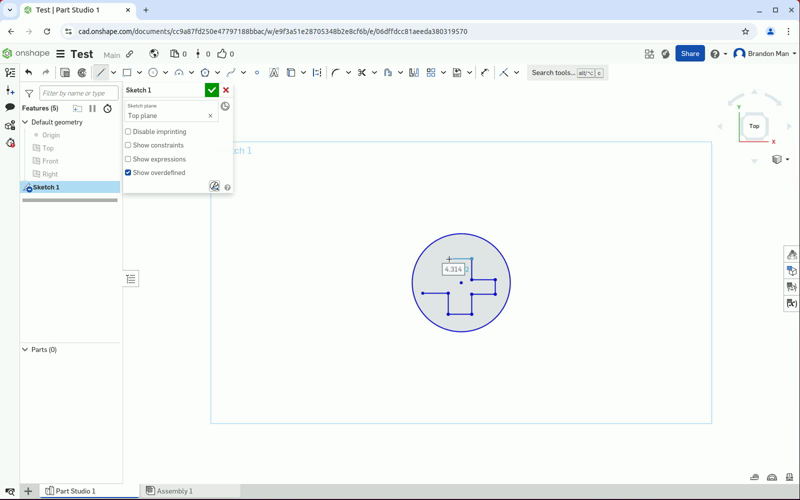
key_up(shift)
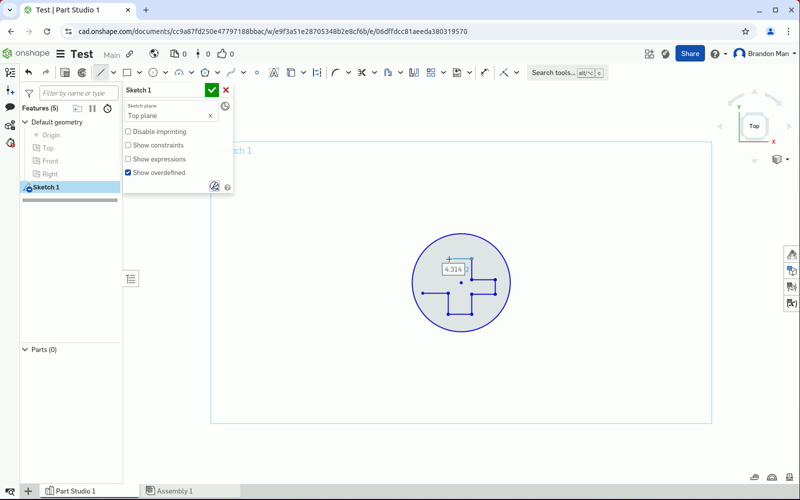
key_down(shift)
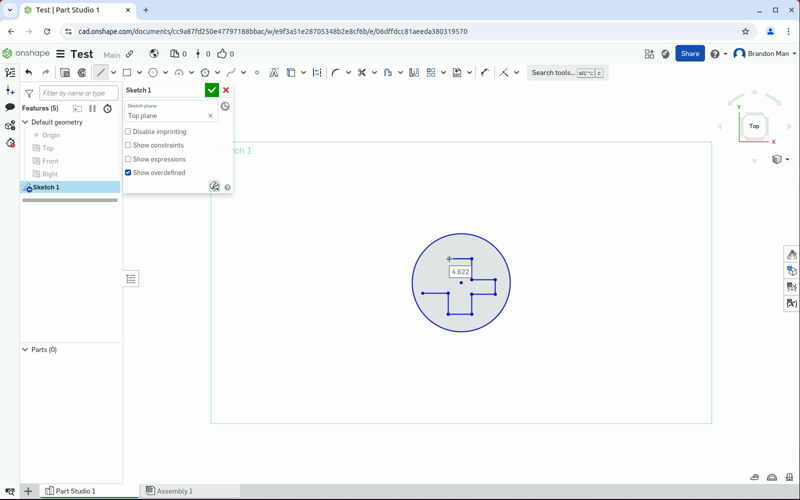
mouse_move(479, 258)
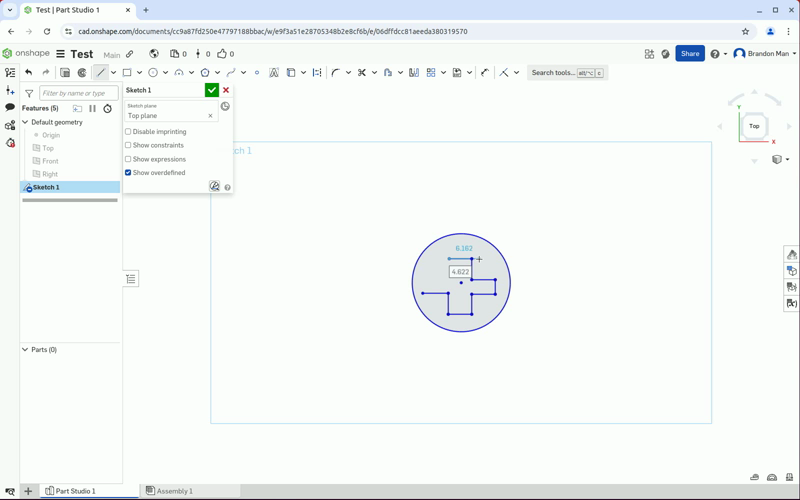
mouse_move(449, 278)
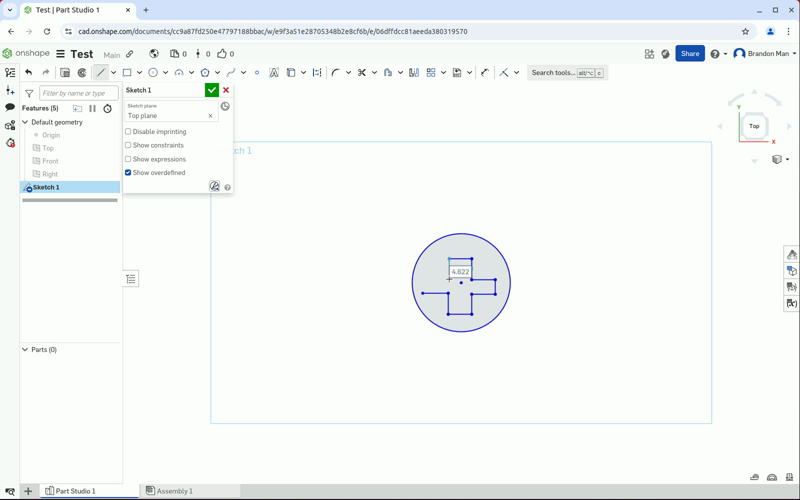
click(449, 278)
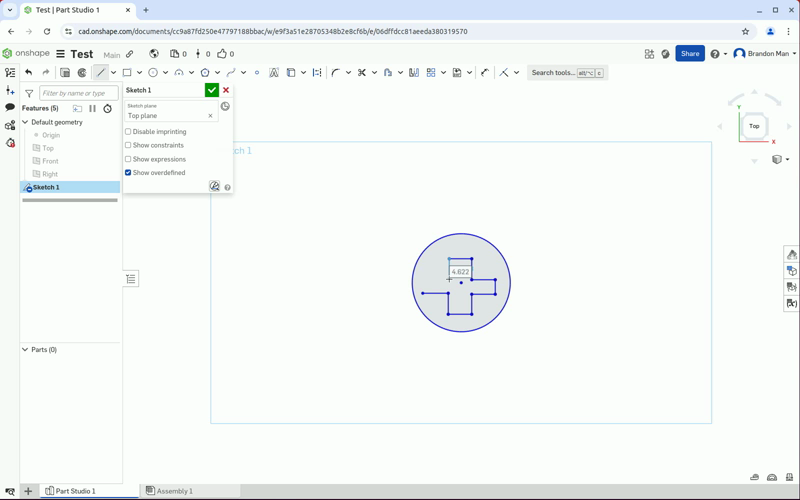
key_up(shift)
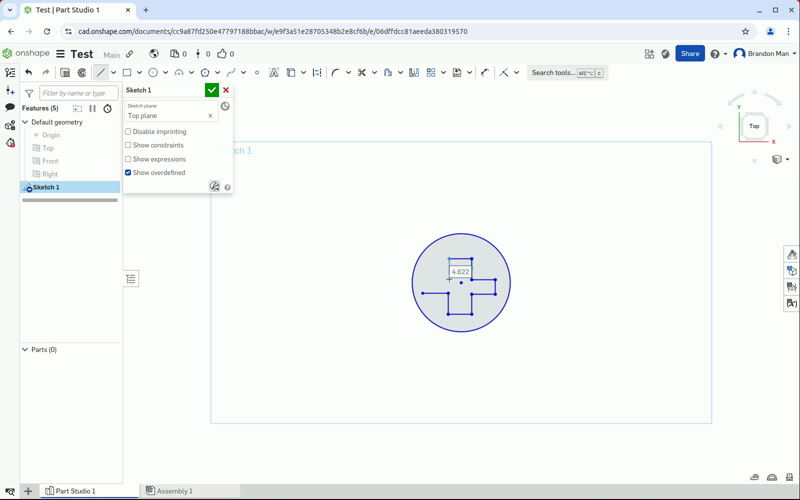
key_down(shift)
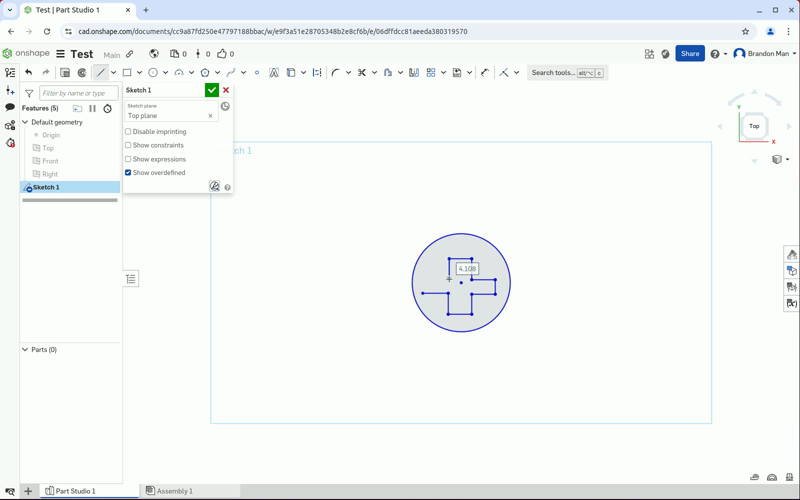
mouse_move(479, 278)
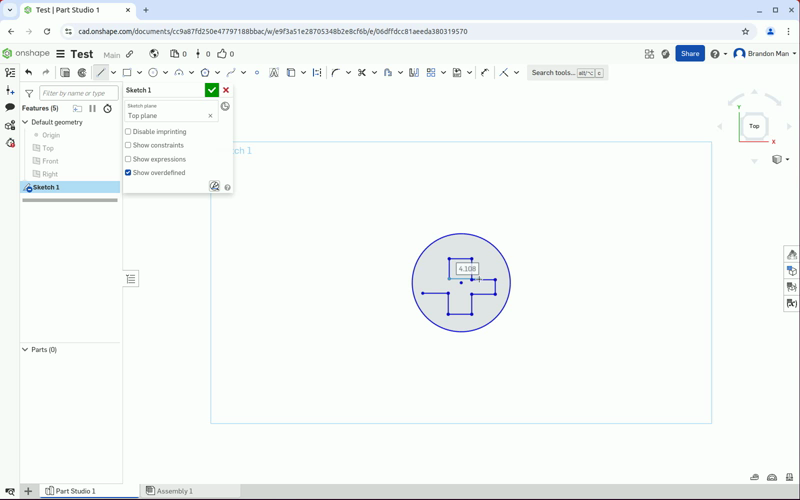
mouse_move(422, 278)
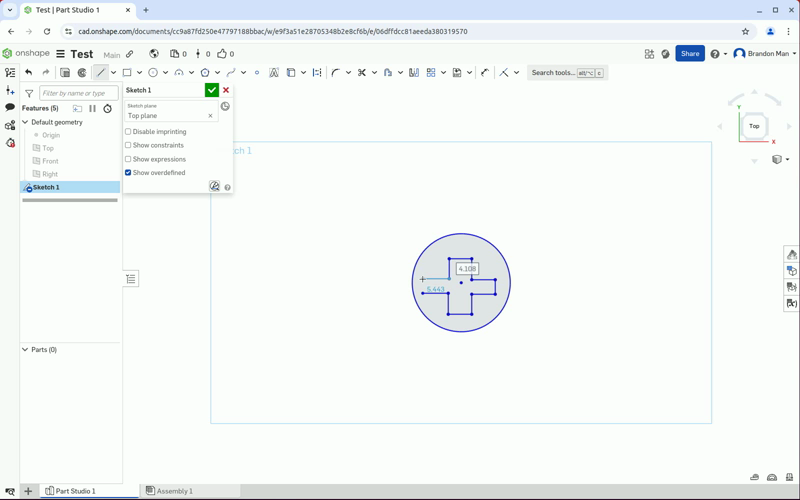
click(422, 278)
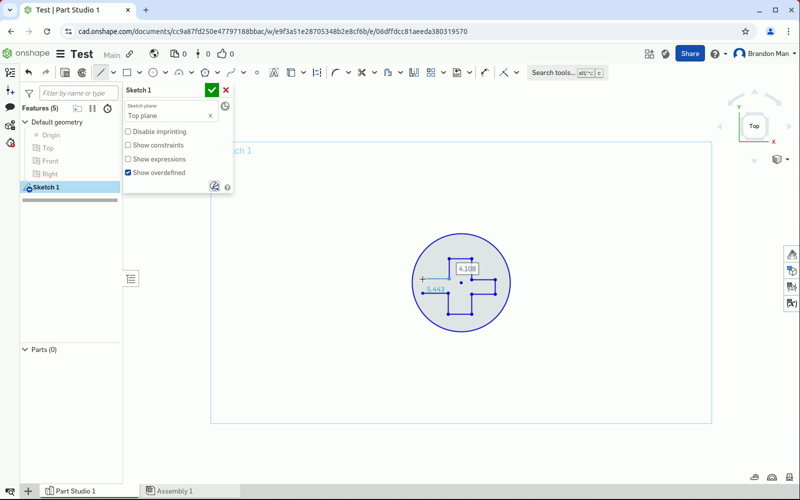
key_up(shift)
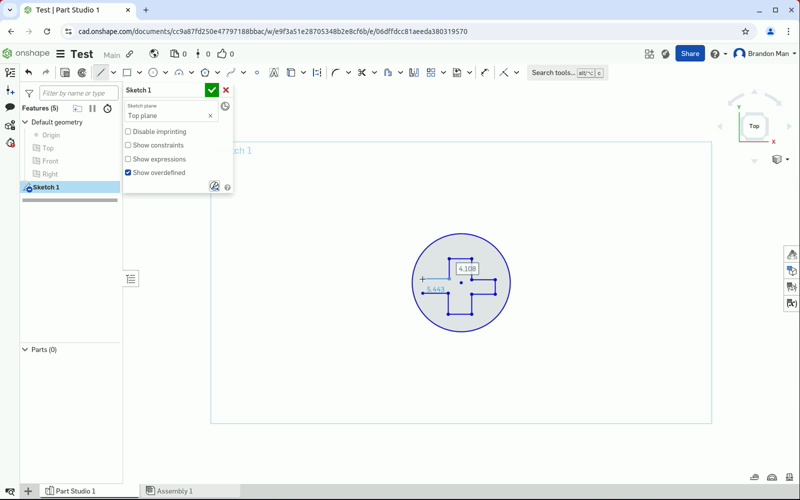
mouse_move(453, 278)
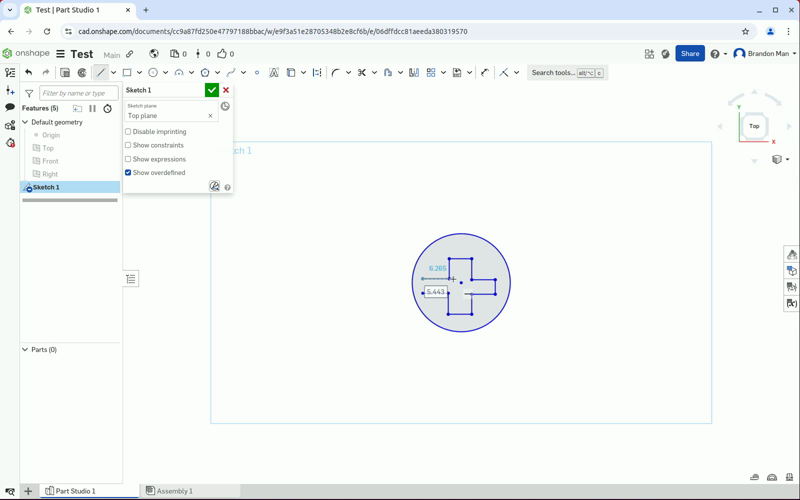
key_down(shift)
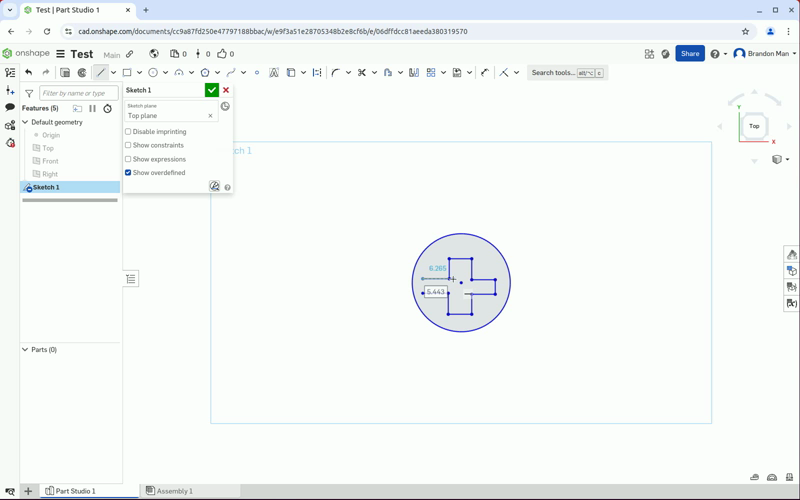
mouse_move(422, 293)
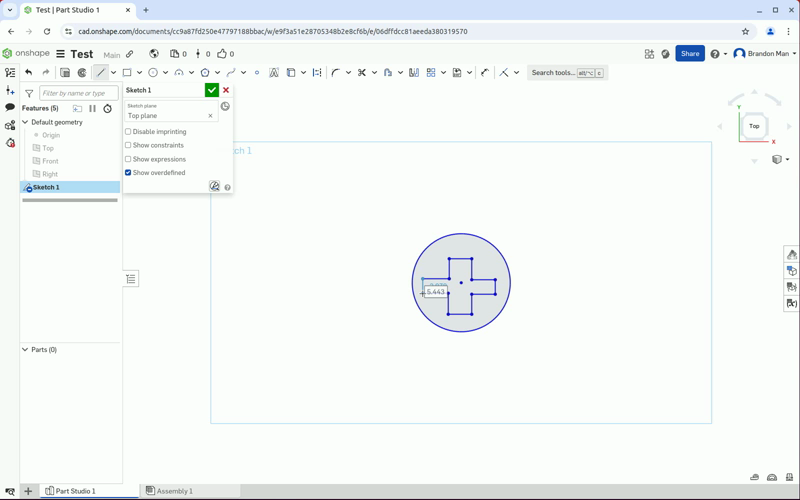
key_up(shift)
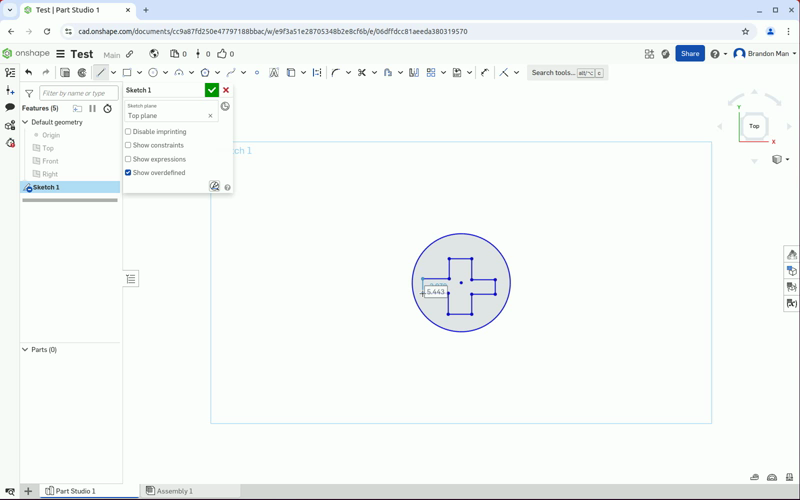
click(422, 293)
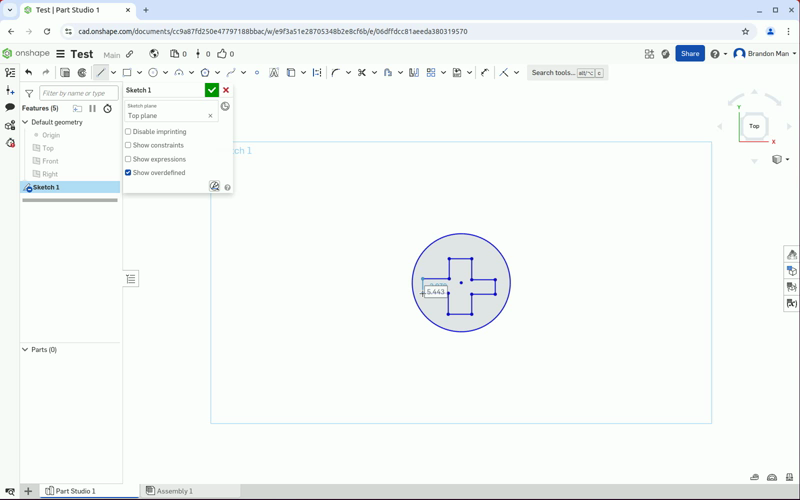
key(esc)
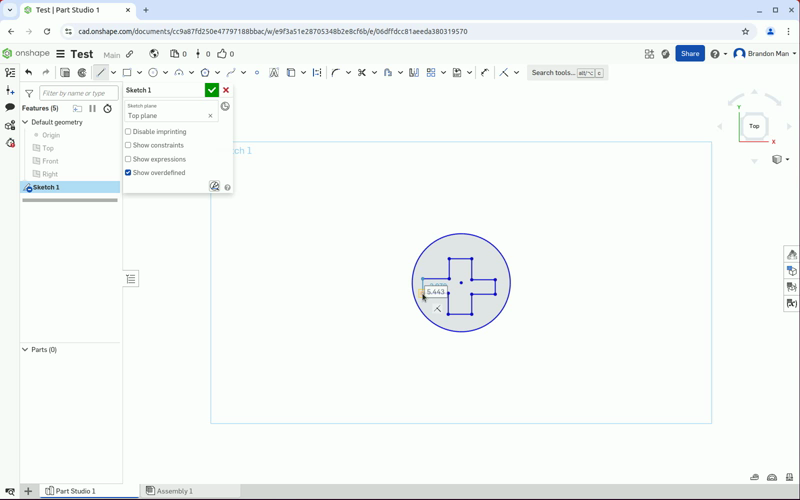
mouse_move(439, 313)
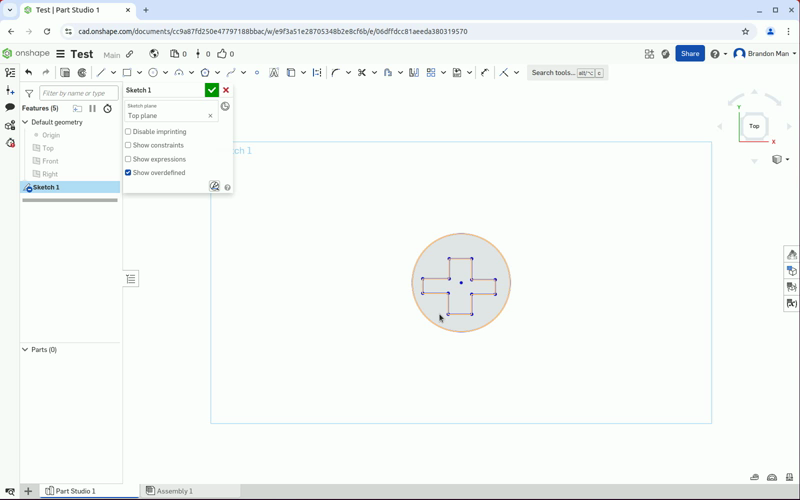
click(439, 313)
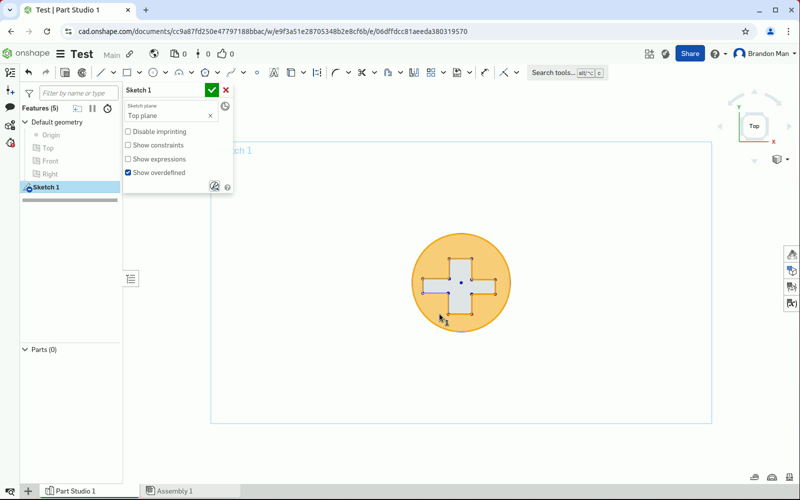
mouse_move(73, 352)
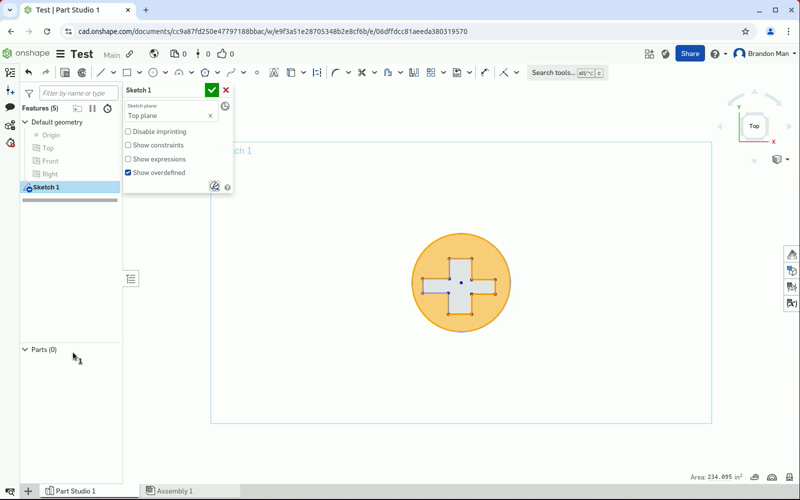
key(shift+y)
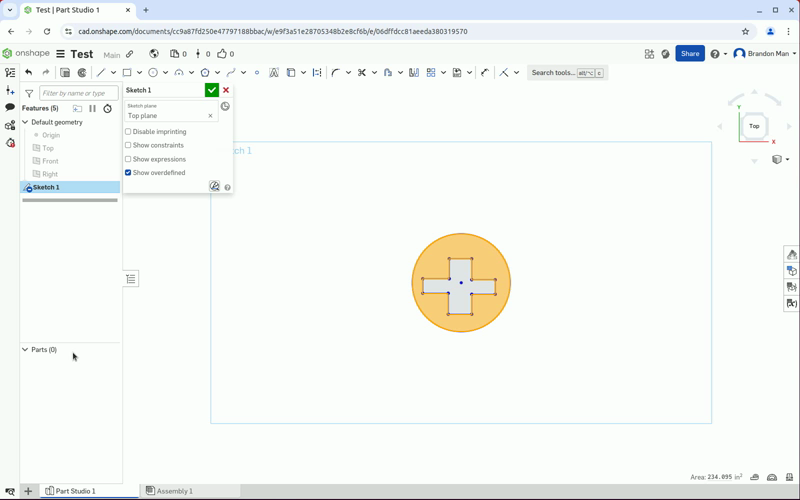
key(shift+e)
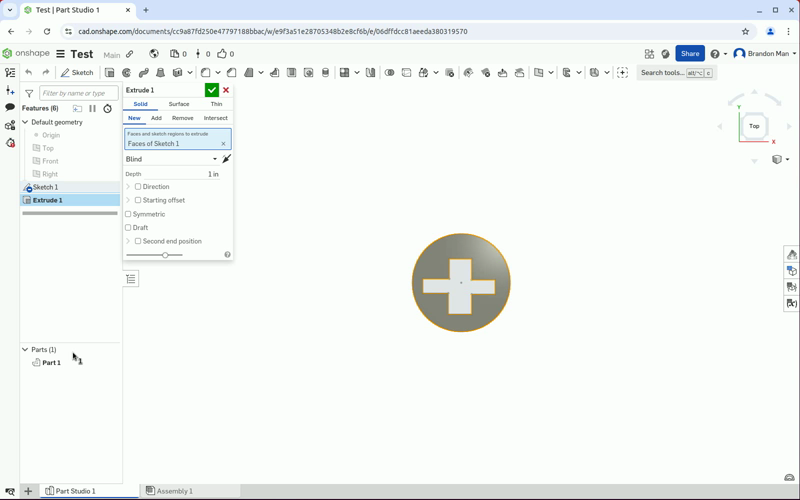
mouse_move(143, 106)
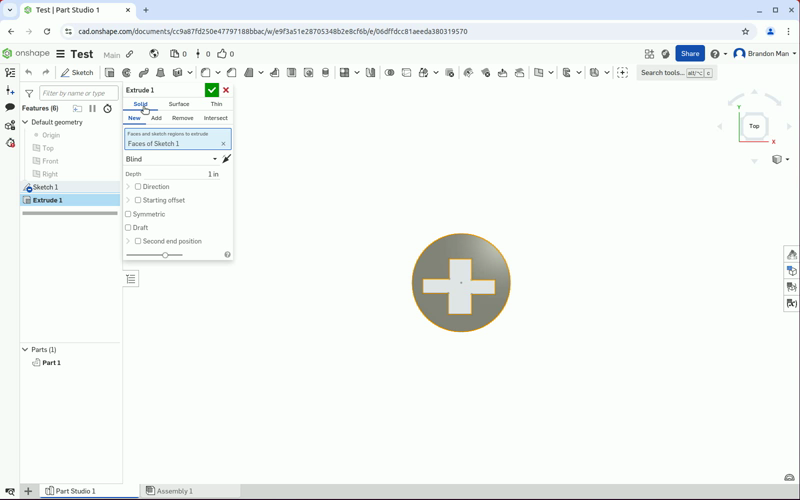
click(143, 106)
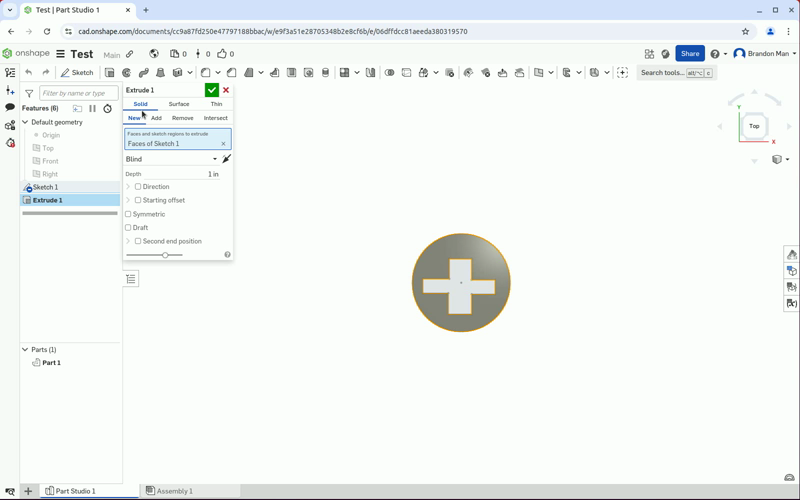
mouse_move(137, 120)
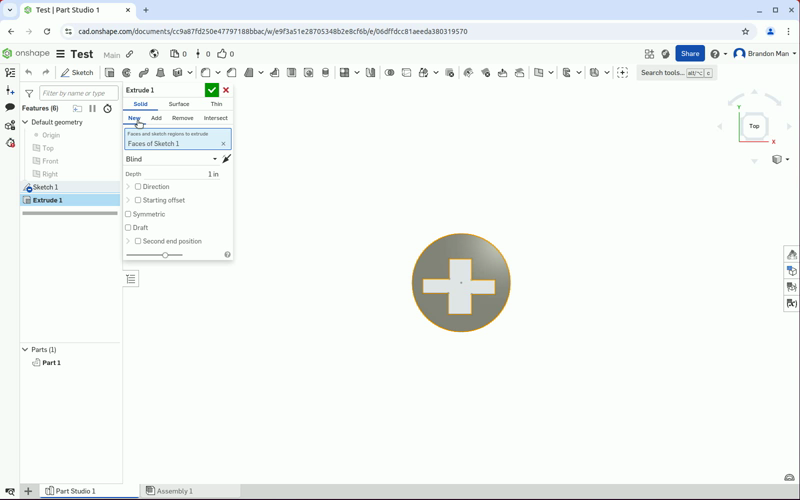
click(137, 120)
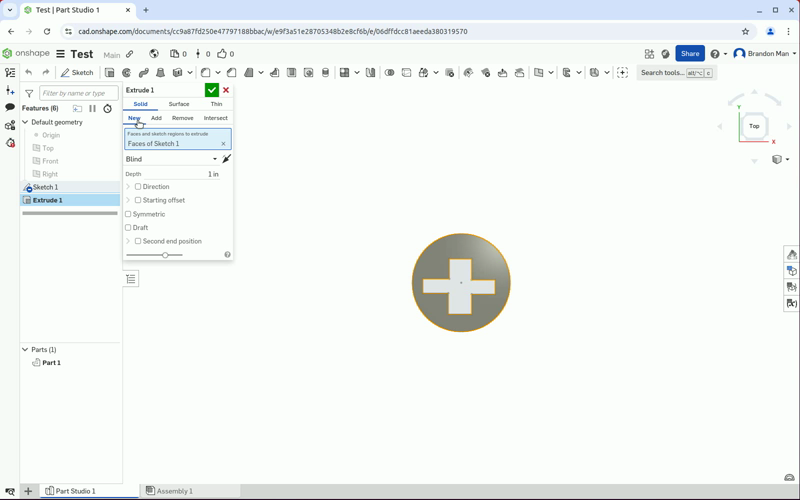
key(tab, 4)
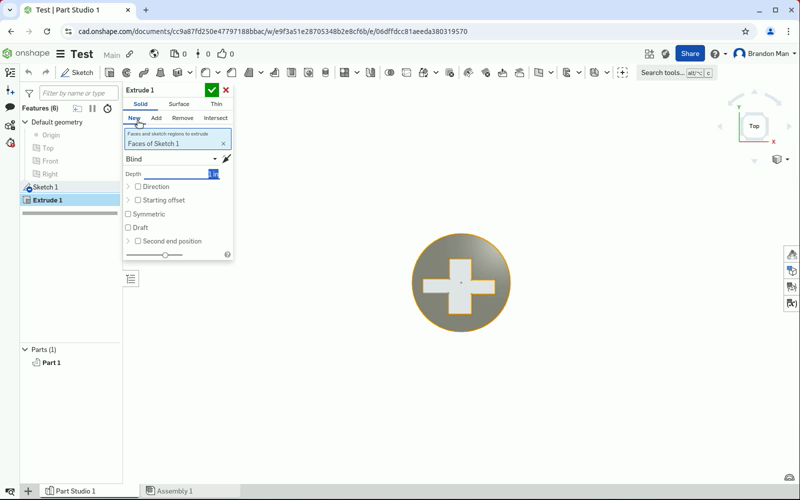
text(7.943)
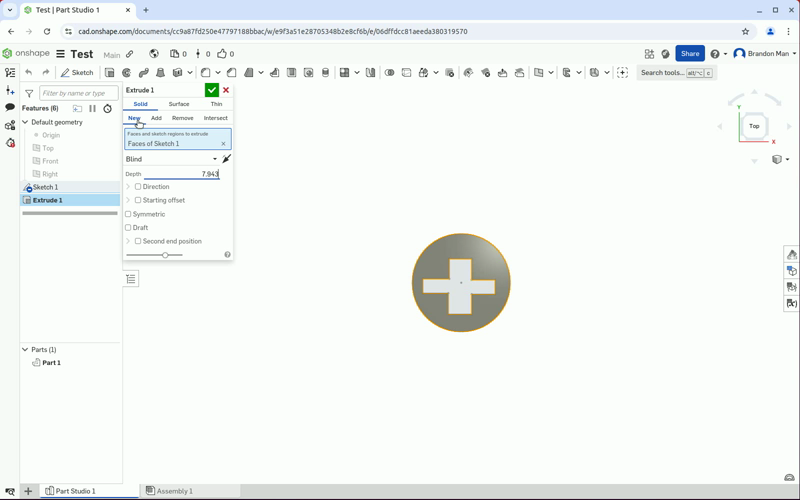
key(enter)
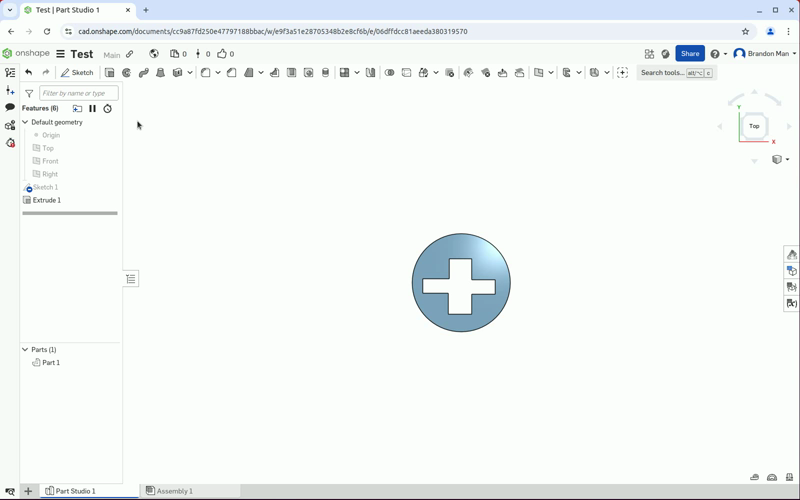
key(shift+h)
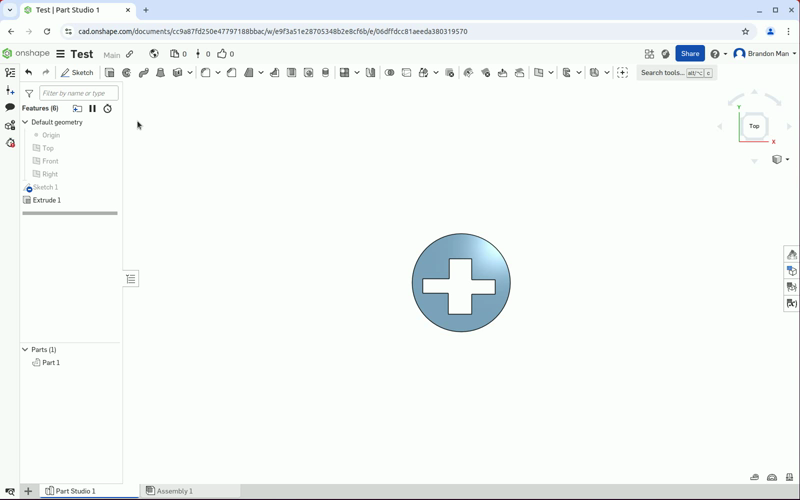
key(shift+h)
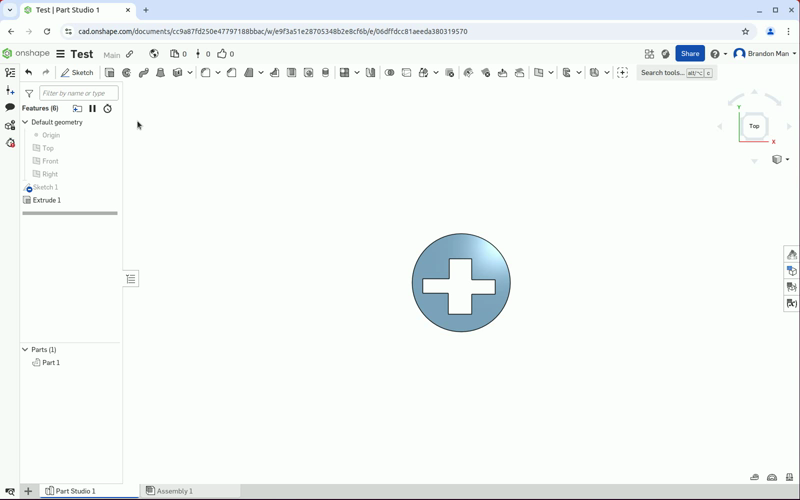
mouse_move(73, 189)
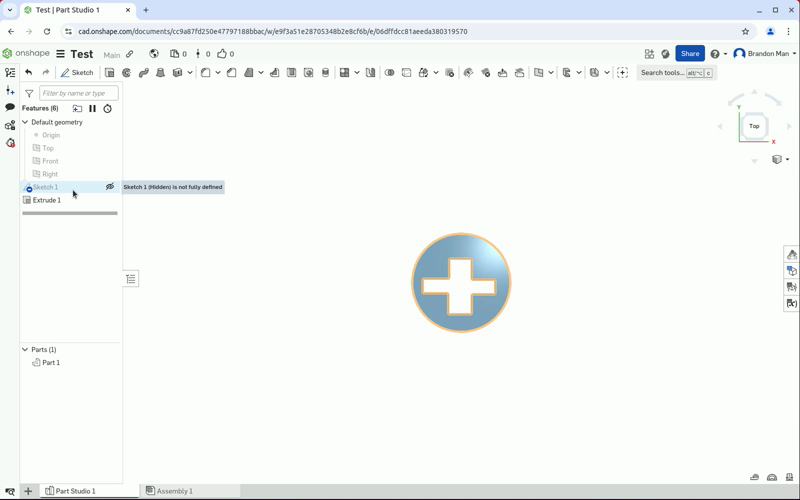
click(73, 189)
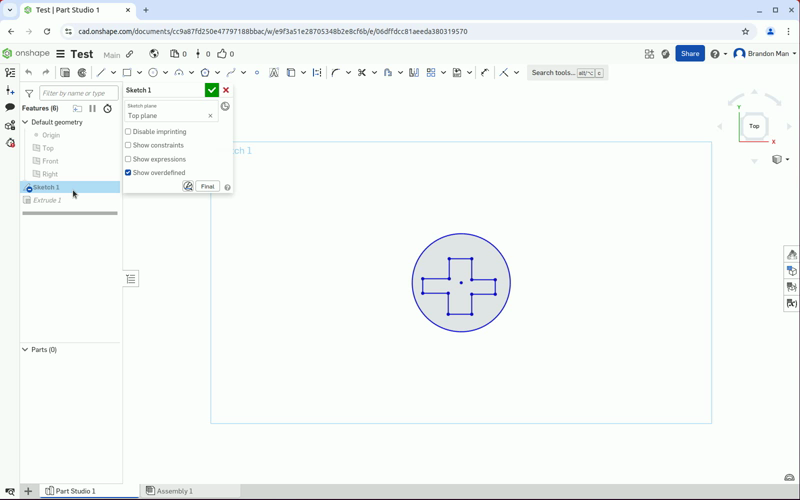
mouse_move(229, 92)
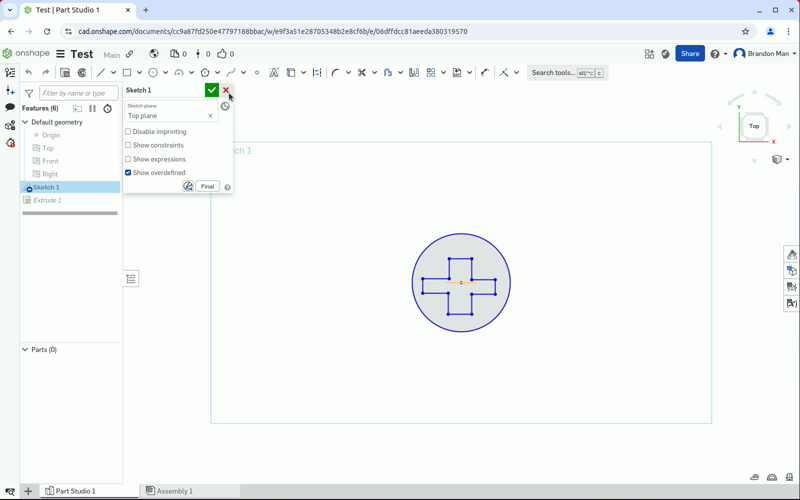
click(229, 92)
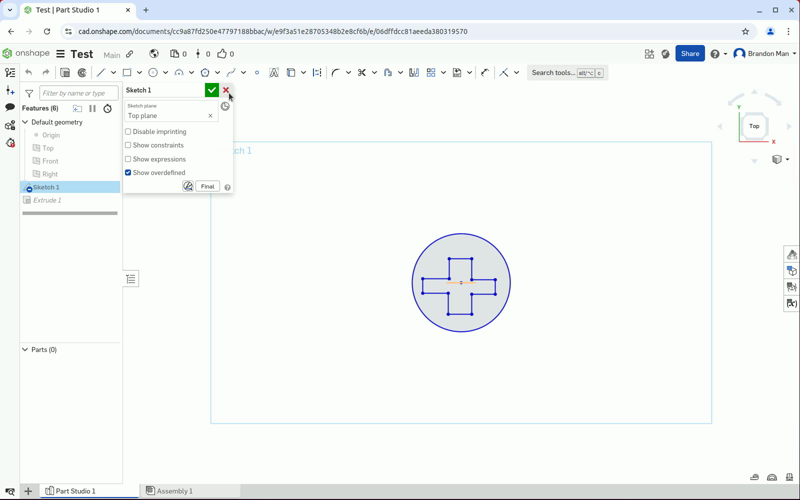
key(shift+s)
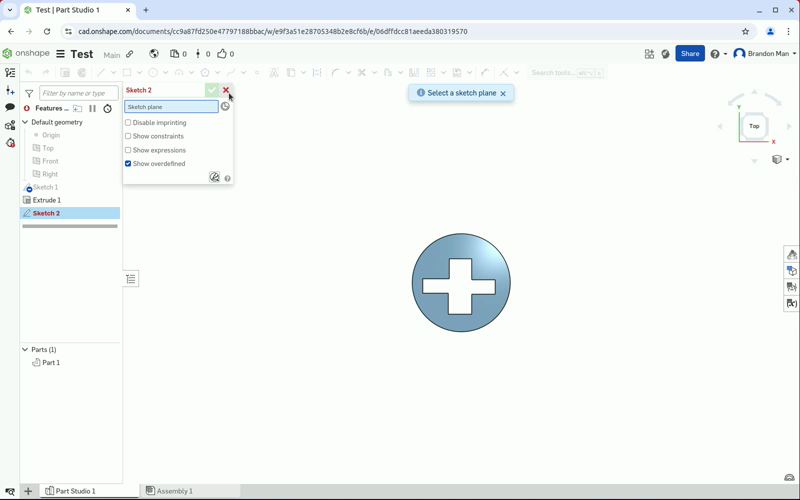
mouse_move(73, 150)
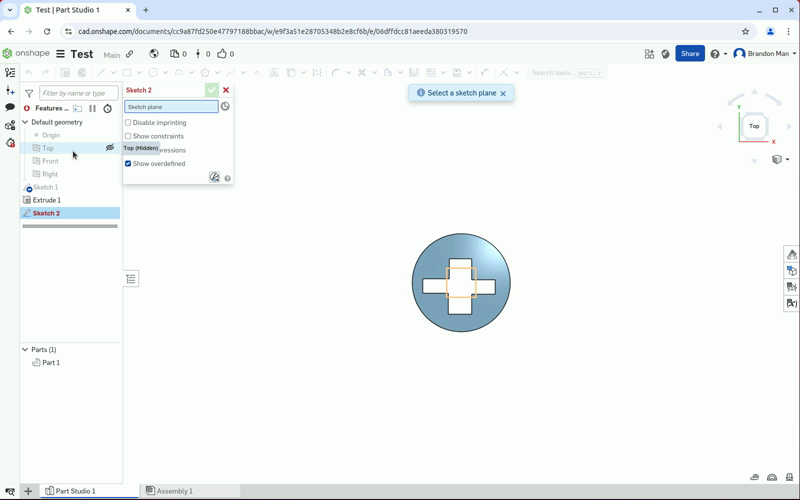
click(73, 150)
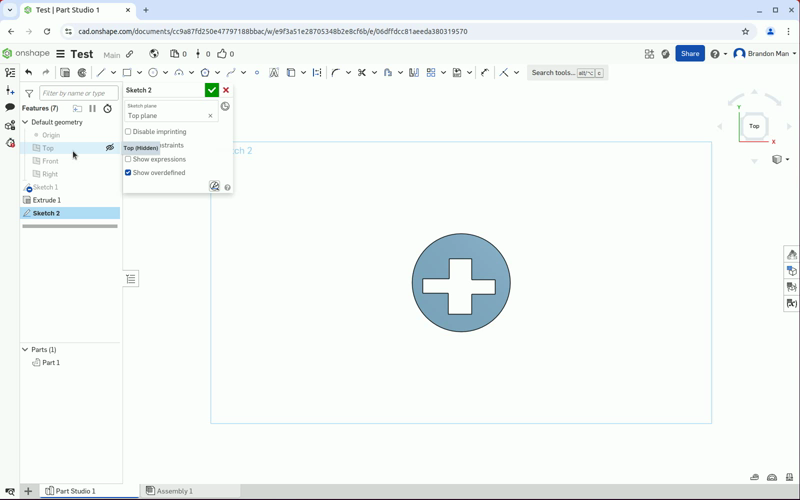
mouse_move(73, 352)
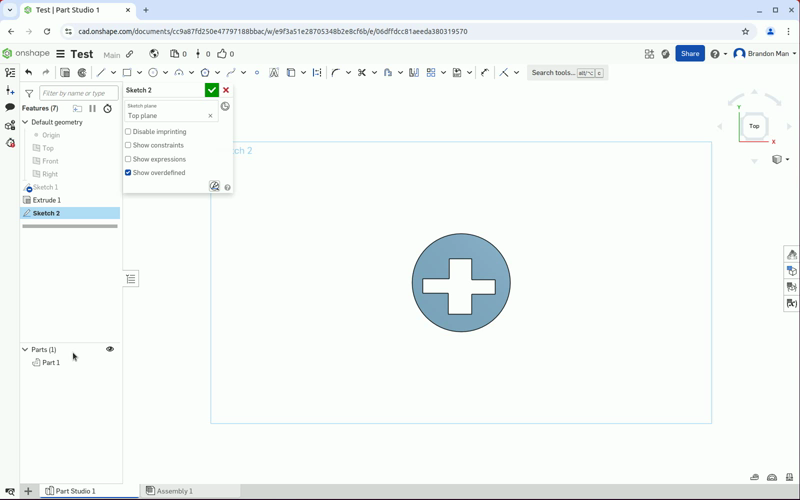
key(y)
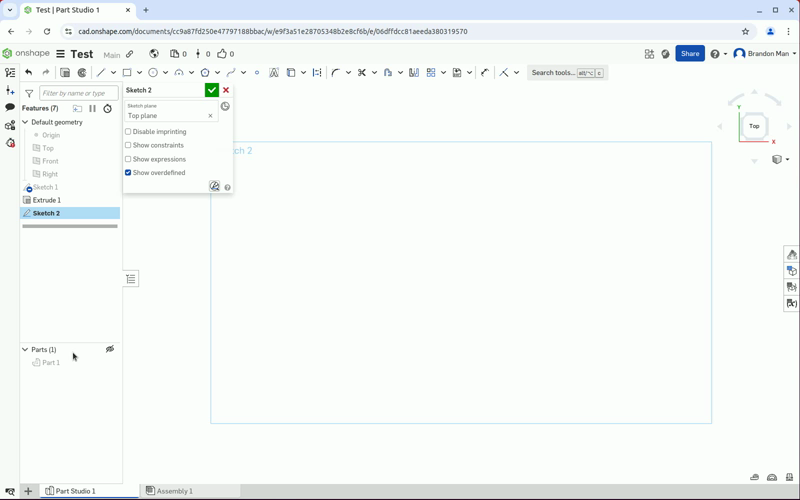
key(c)
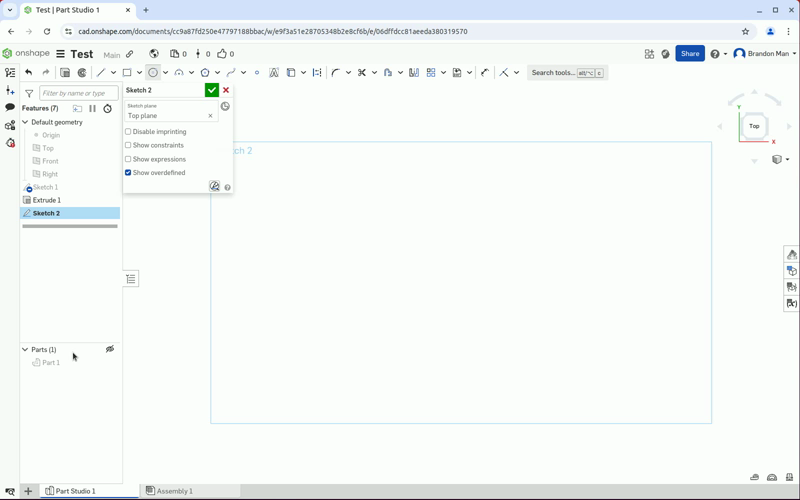
key_down(shift)
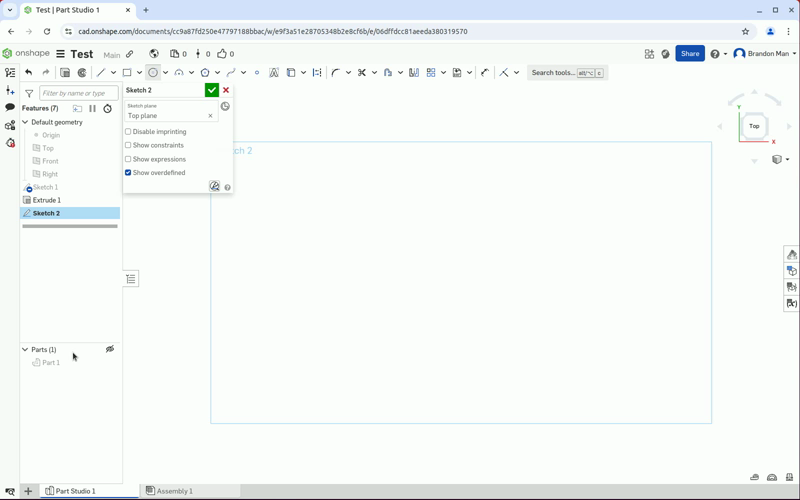
mouse_move(458, 213)
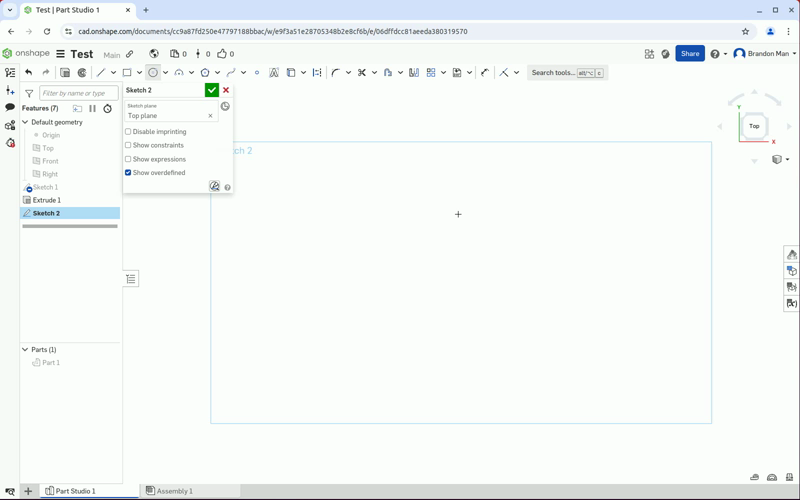
click(458, 213)
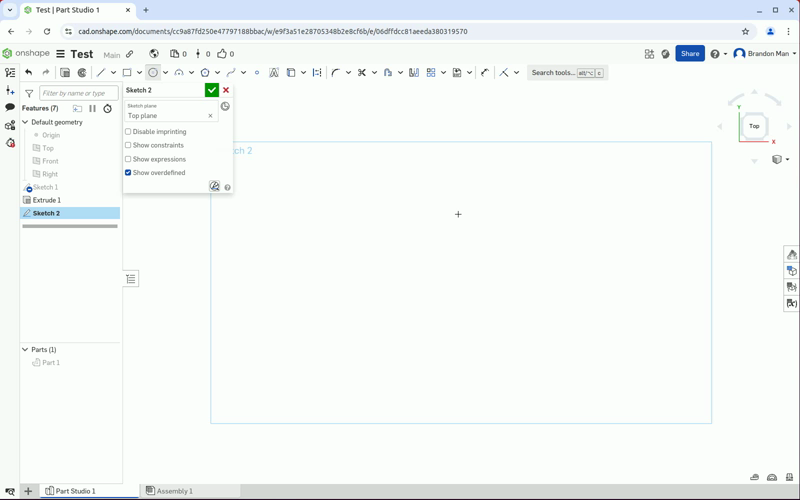
key_up(shift)
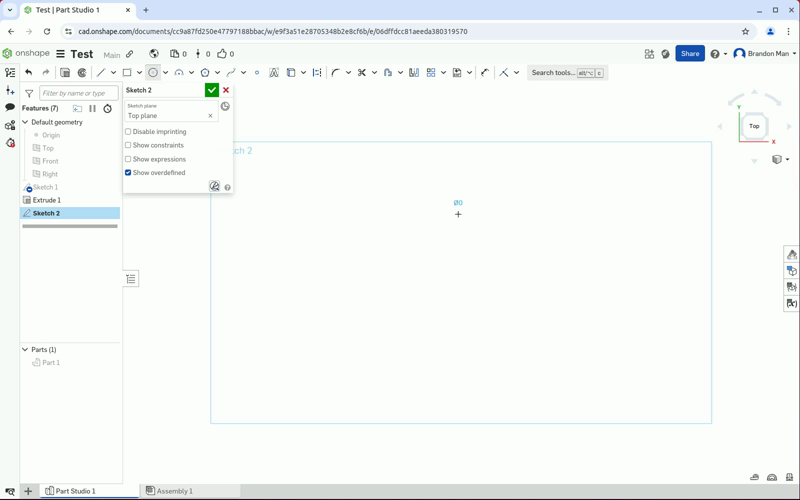
mouse_move(473, 213)
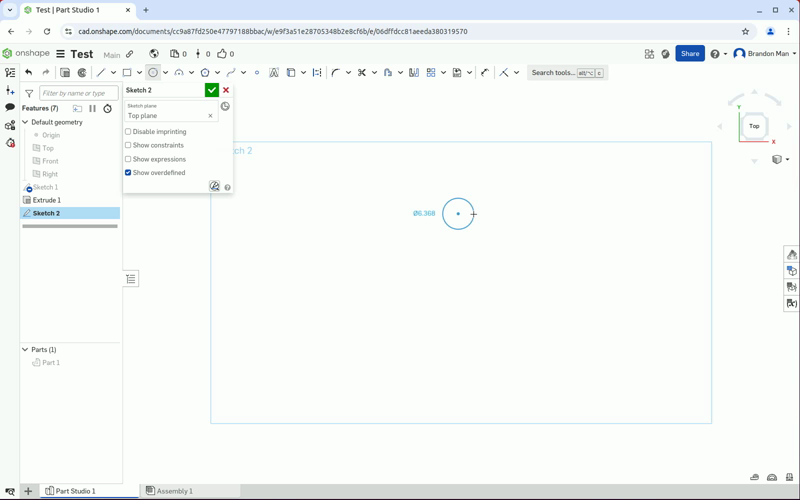
click(473, 213)
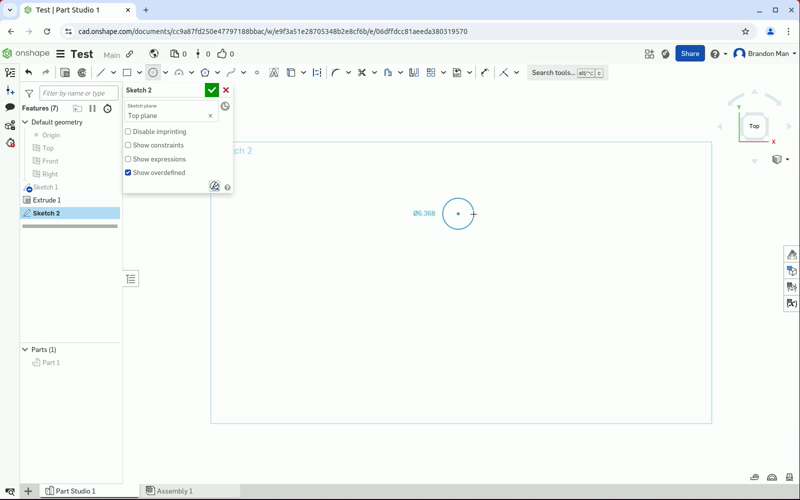
key(esc)
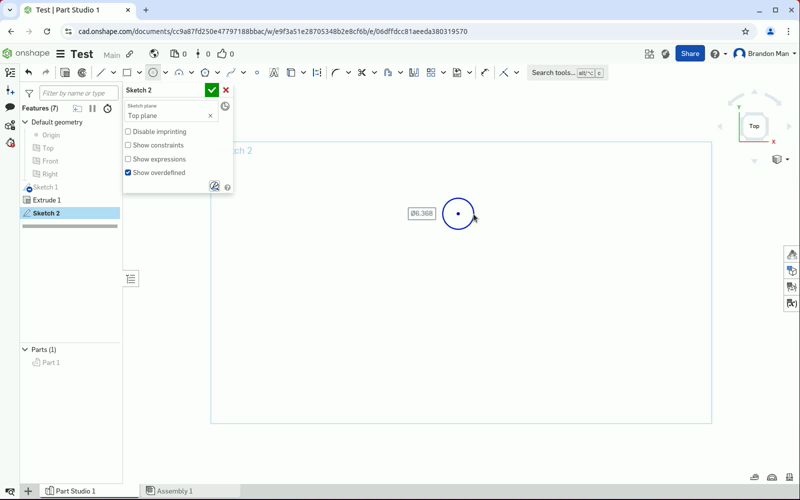
mouse_move(448, 210)
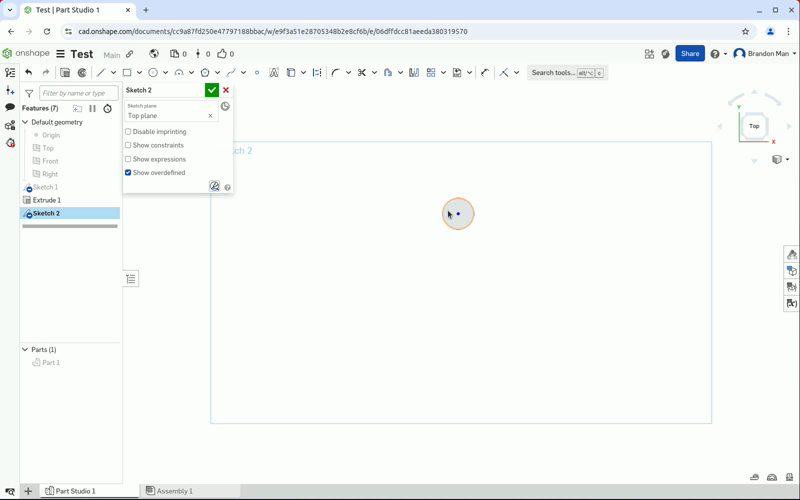
scroll(6)
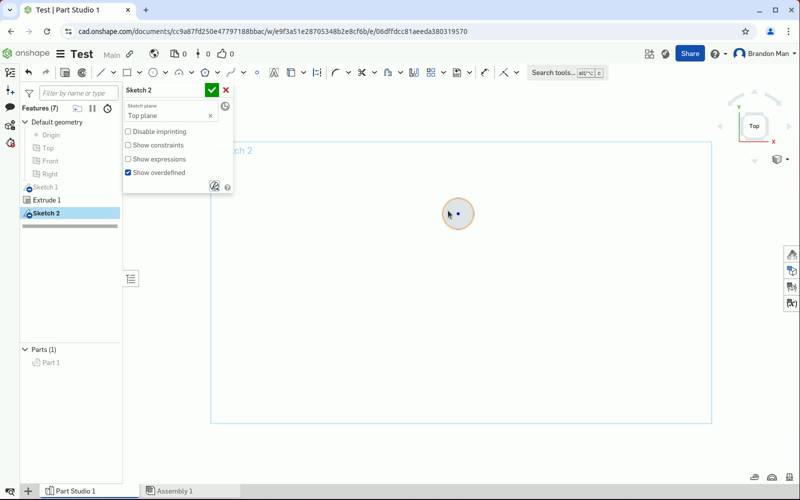
scroll(6)
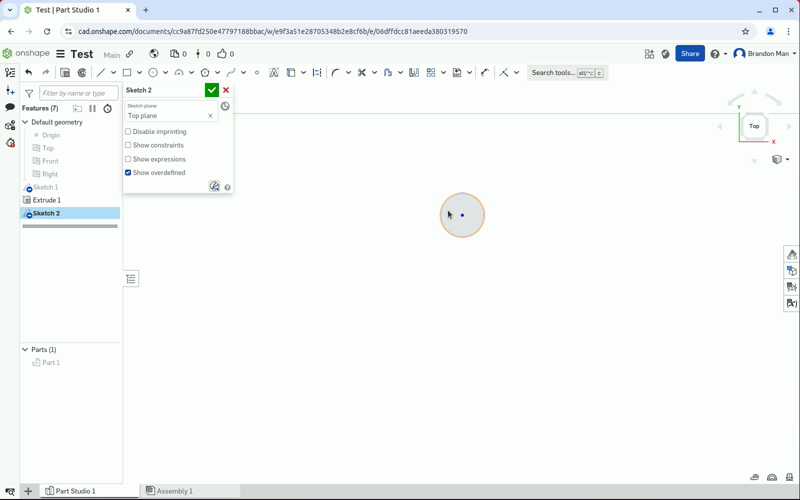
scroll(6)
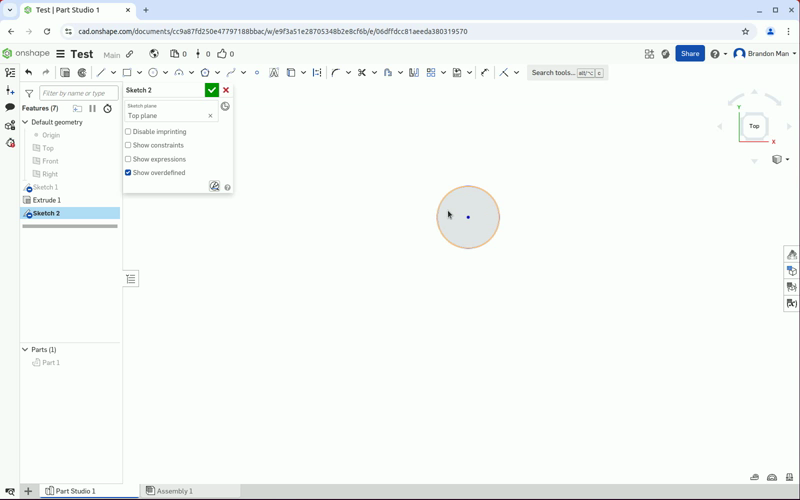
scroll(6)
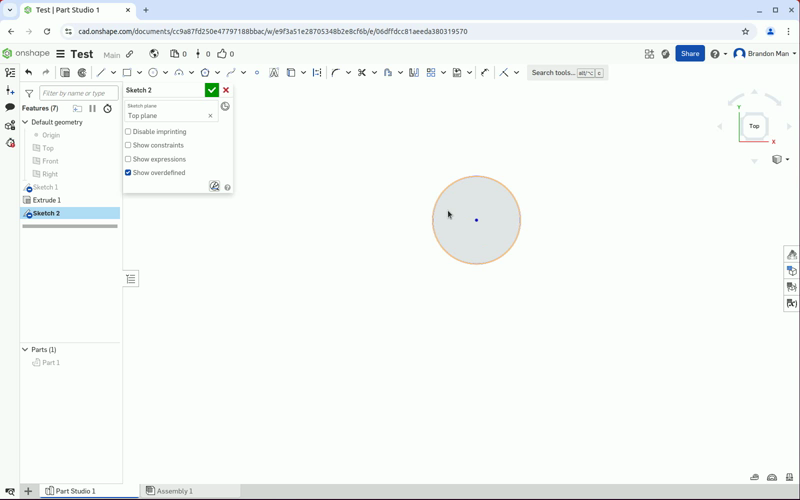
scroll(6)
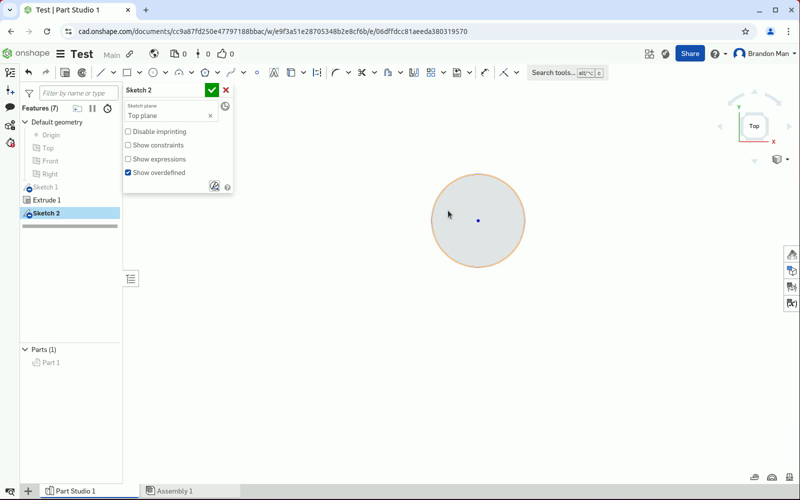
scroll(6)
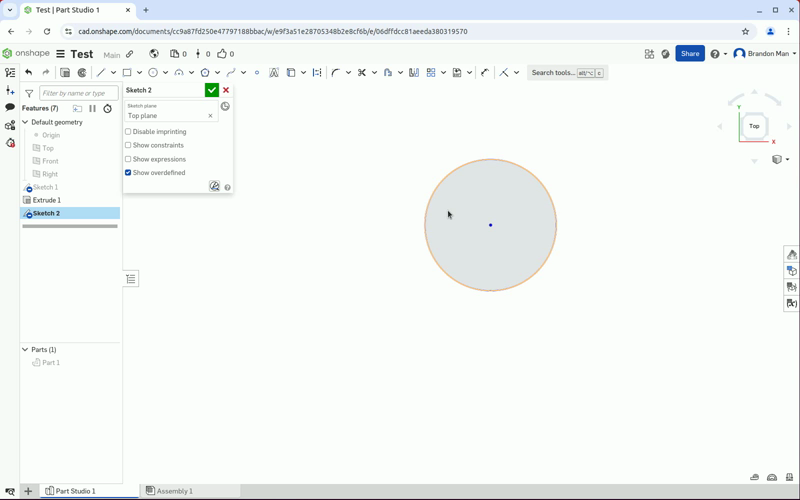
scroll(6)
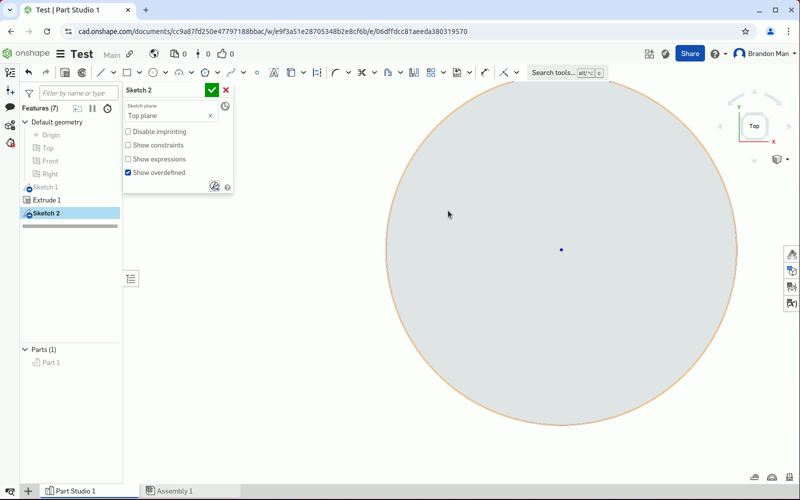
click(448, 210)
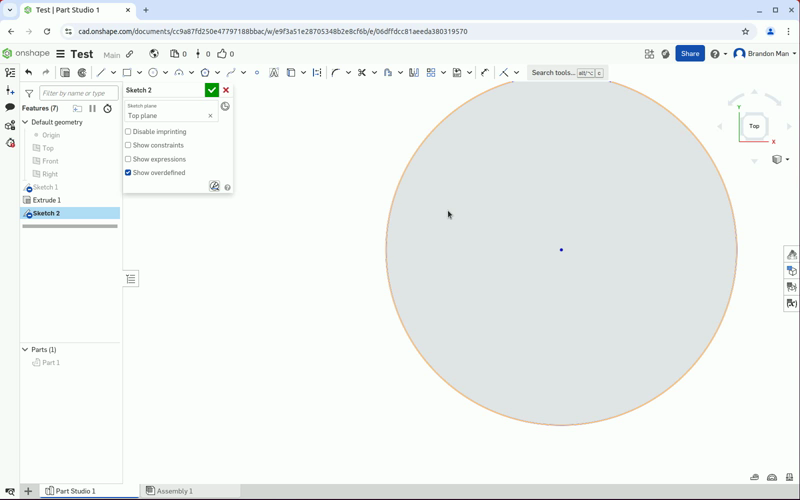
scroll(-6)
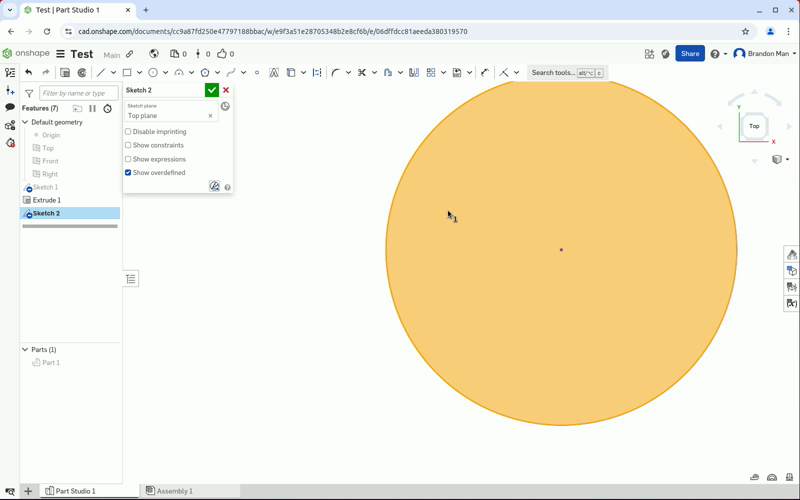
scroll(-6)
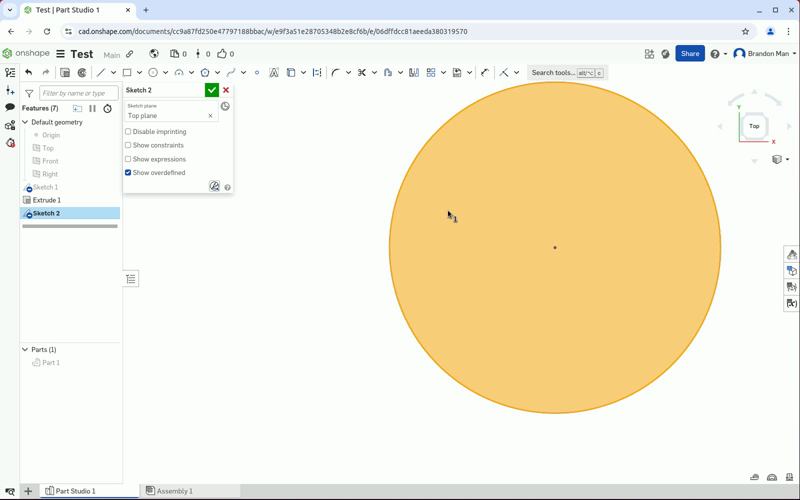
scroll(-6)
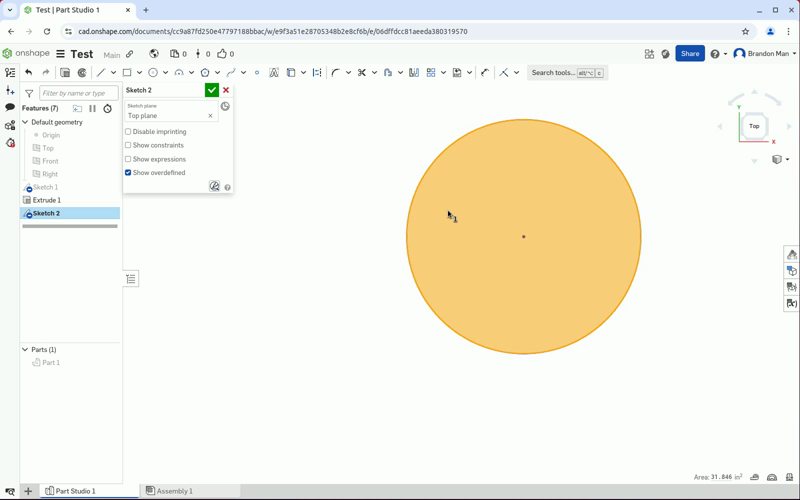
scroll(-6)
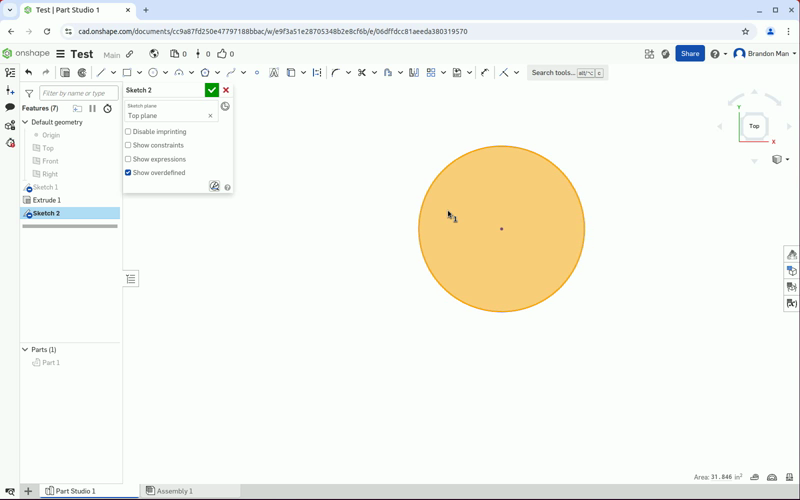
scroll(-6)
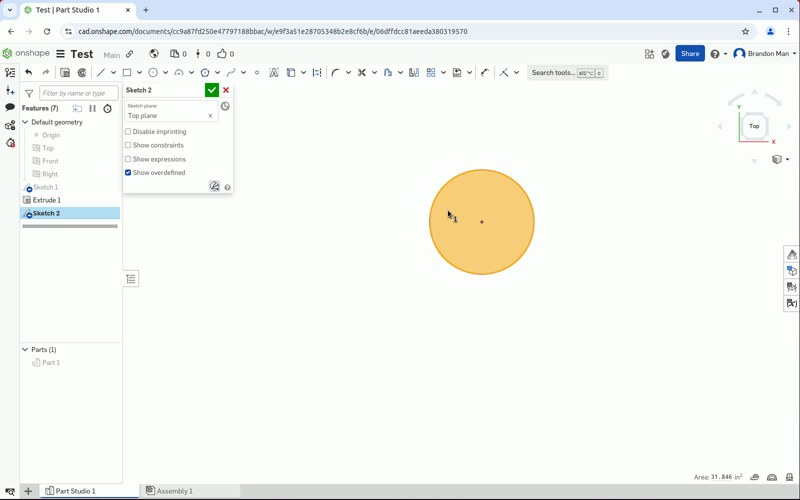
scroll(-6)
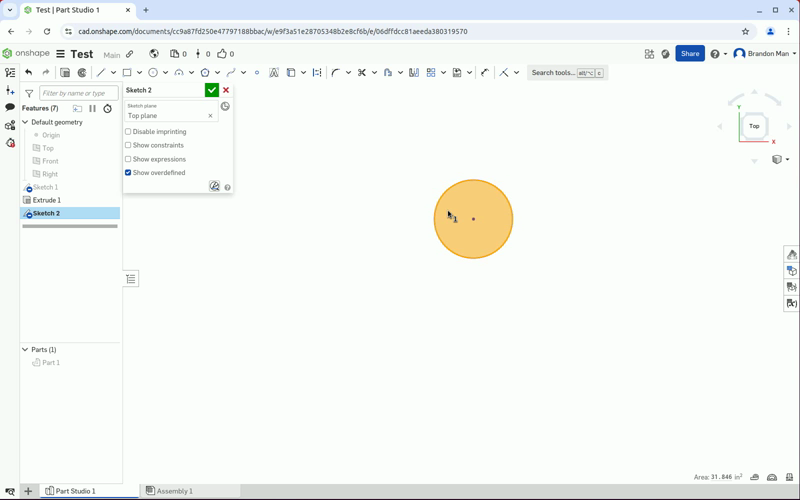
scroll(-6)
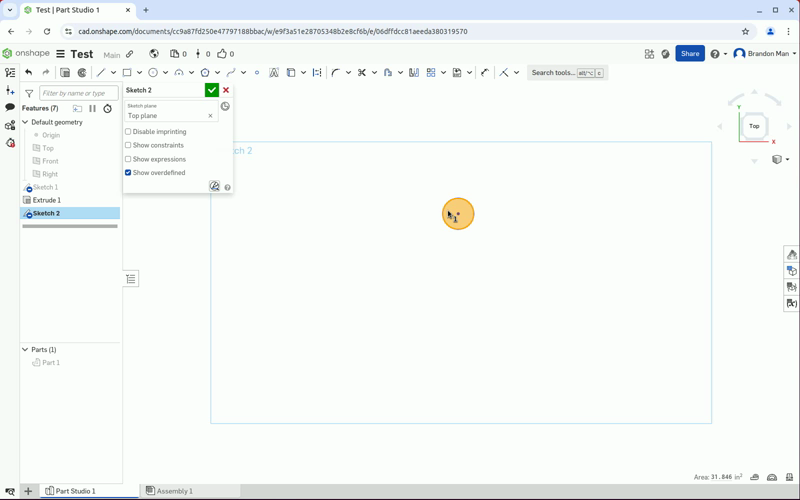
mouse_move(73, 352)
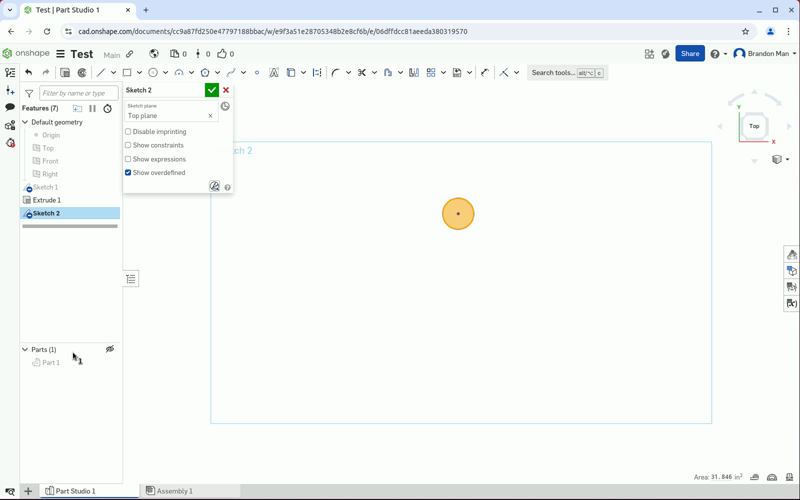
key(shift+y)
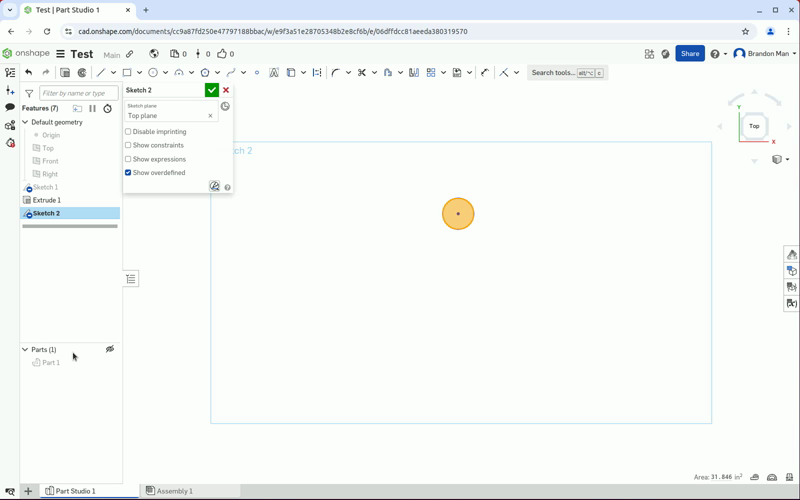
key(shift+e)
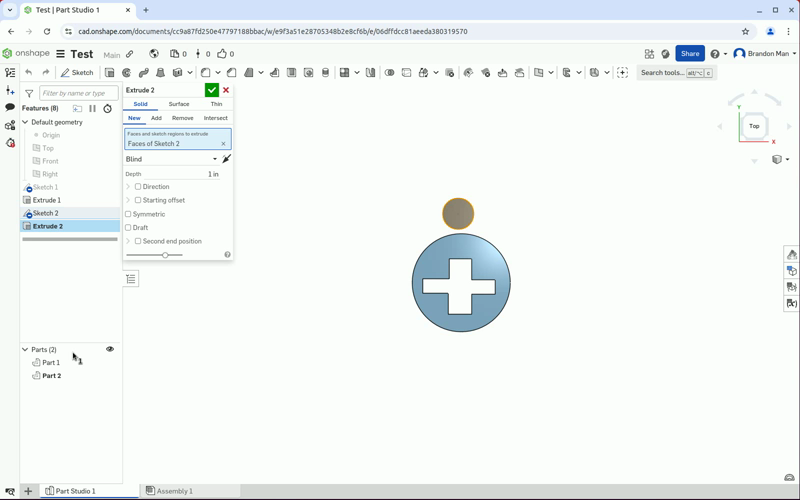
mouse_move(143, 106)
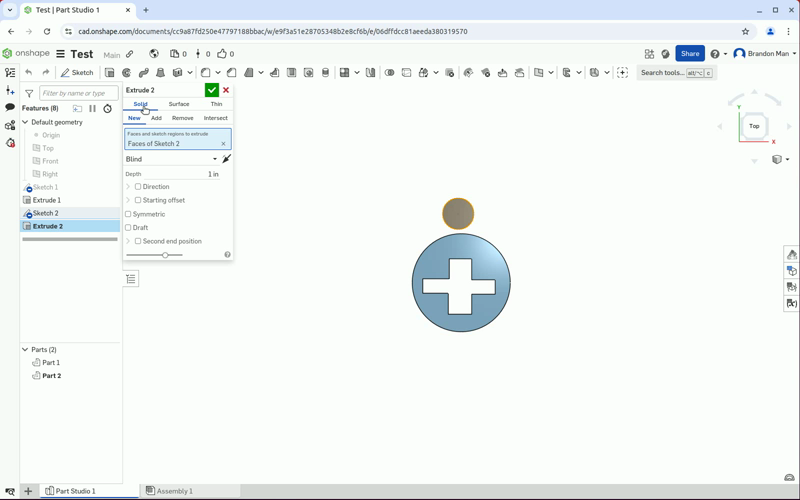
click(143, 106)
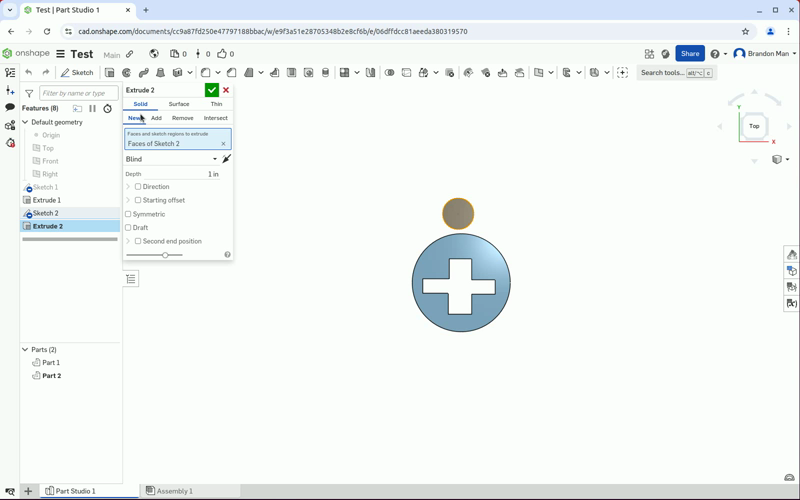
mouse_move(137, 120)
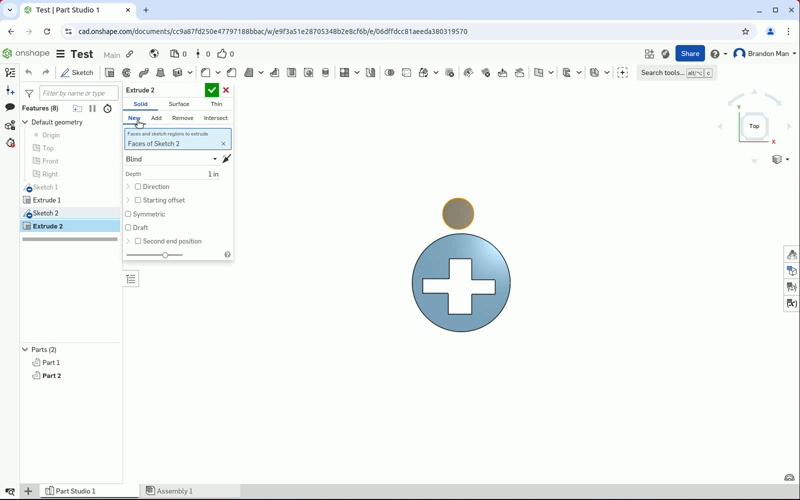
click(137, 120)
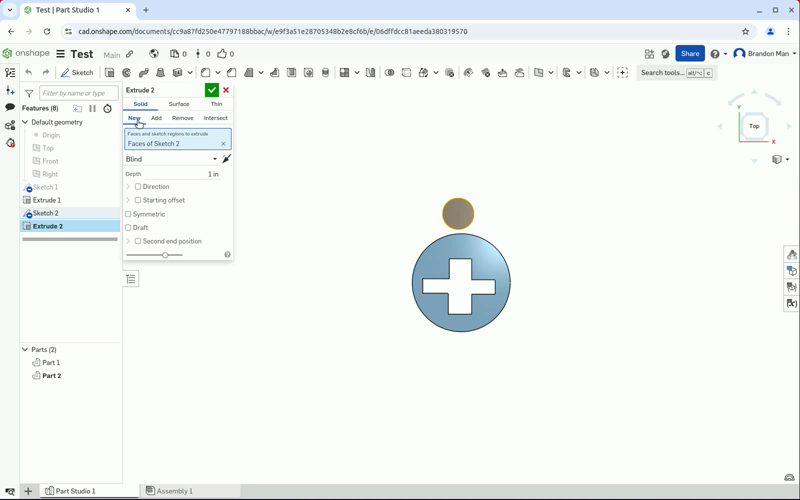
key(tab, 4)
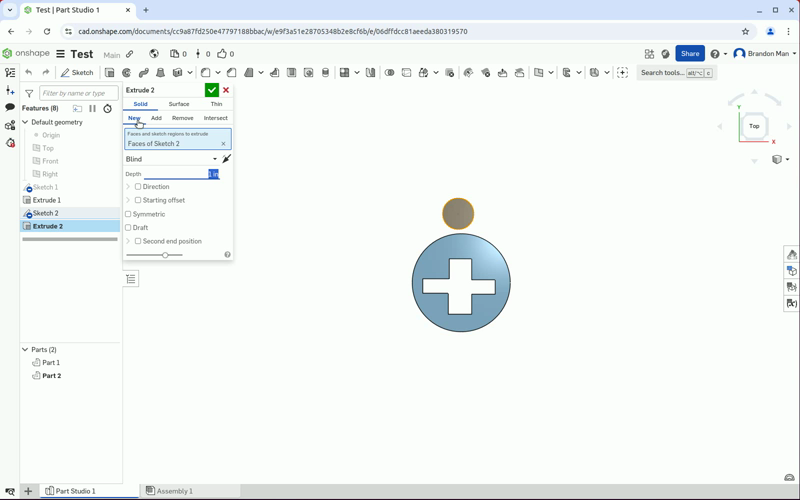
text(7.943)
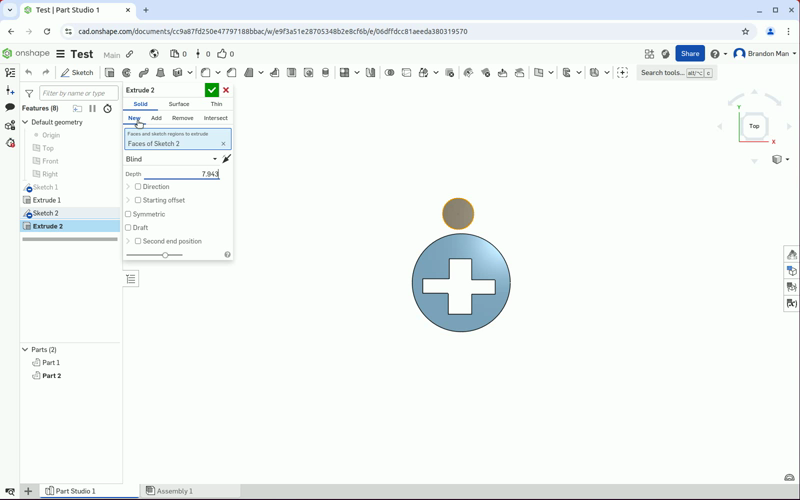
key(enter)
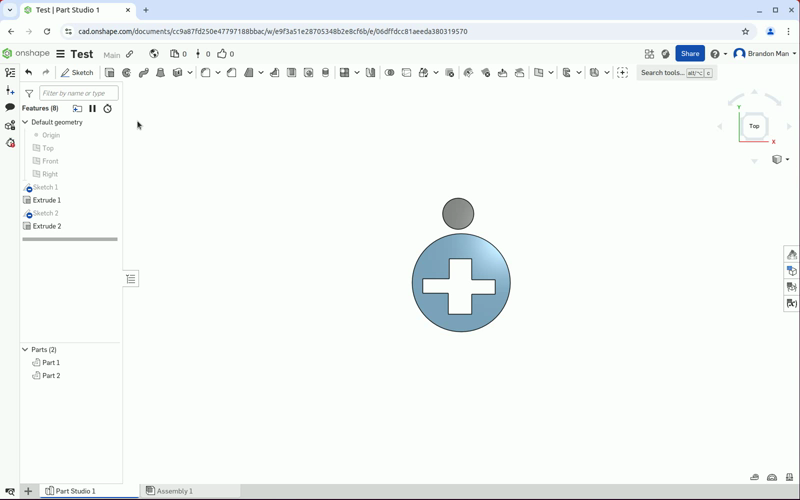
key(shift+h)
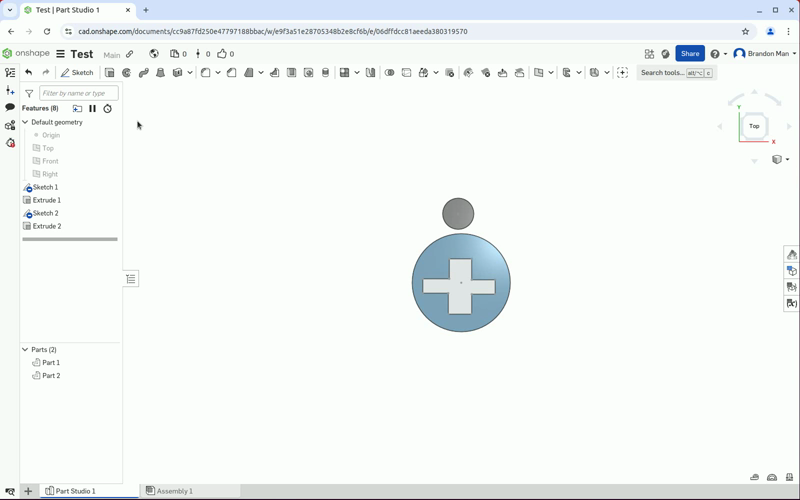
key(shift+h)
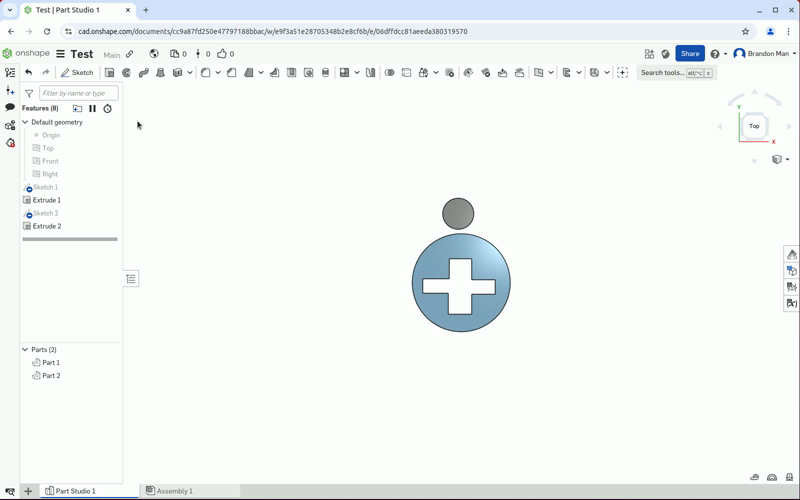
mouse_move(73, 189)
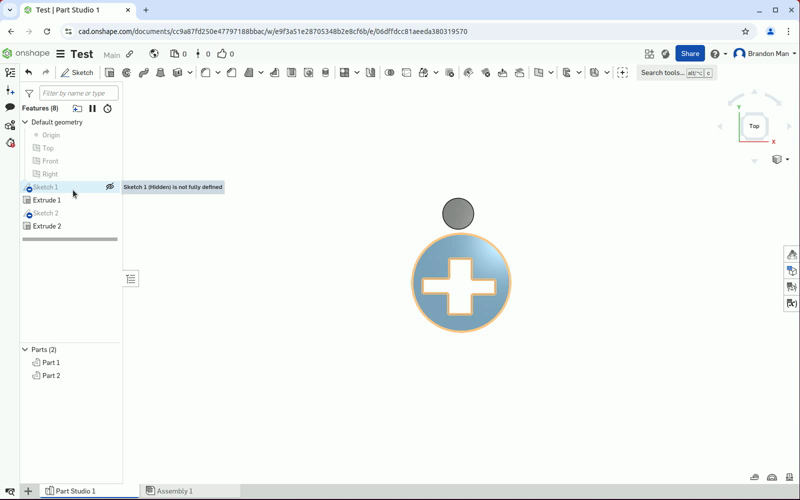
click(73, 189)
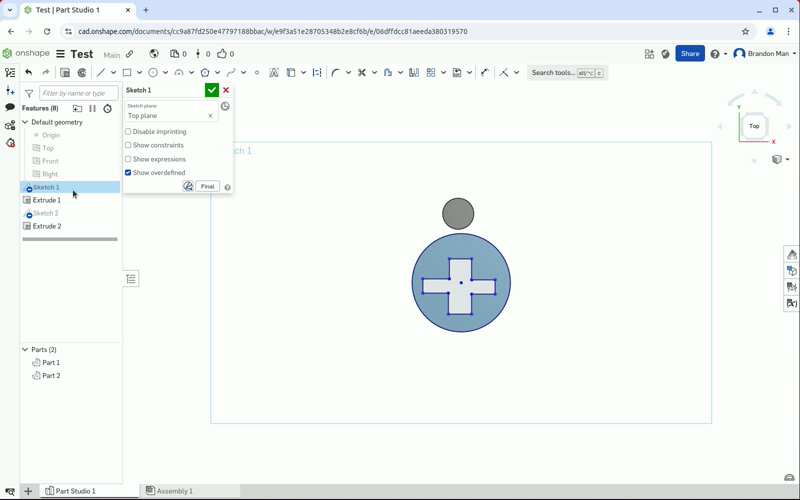
mouse_move(229, 92)
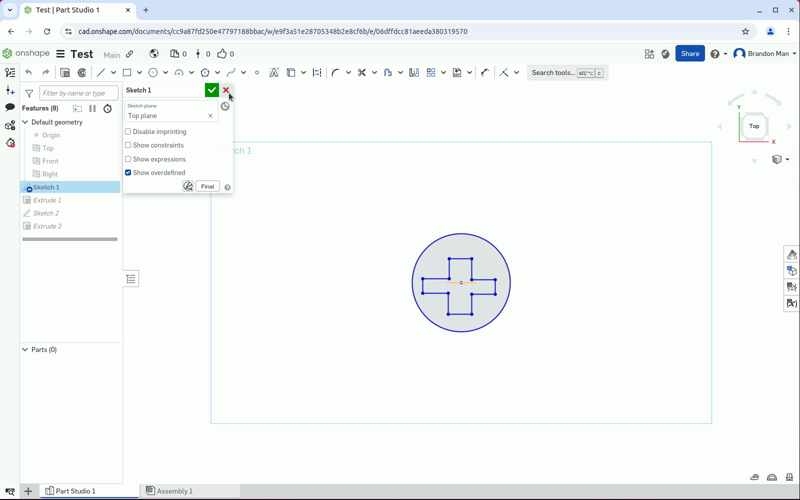
click(229, 92)
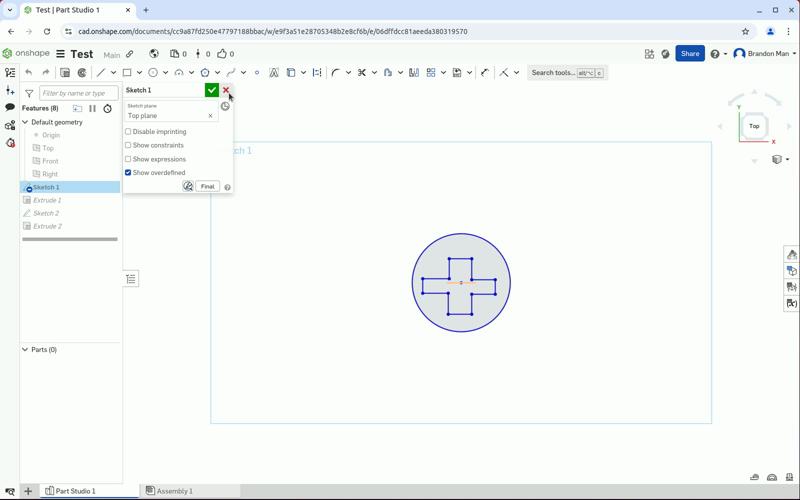
key(shift+s)
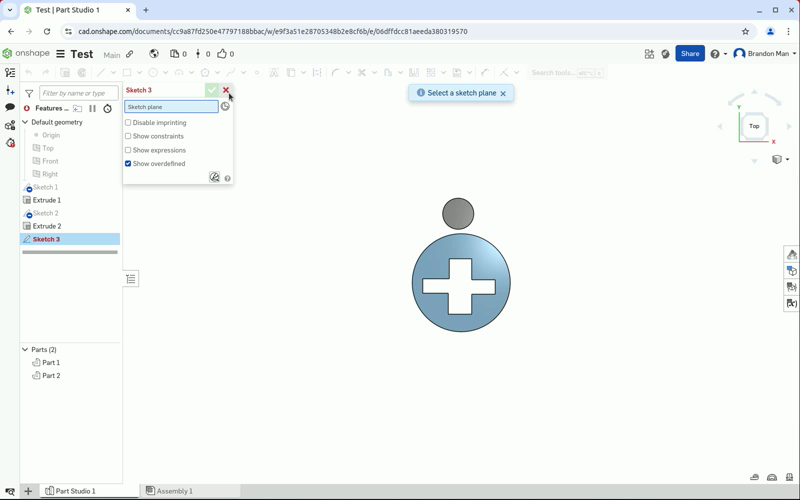
mouse_move(73, 150)
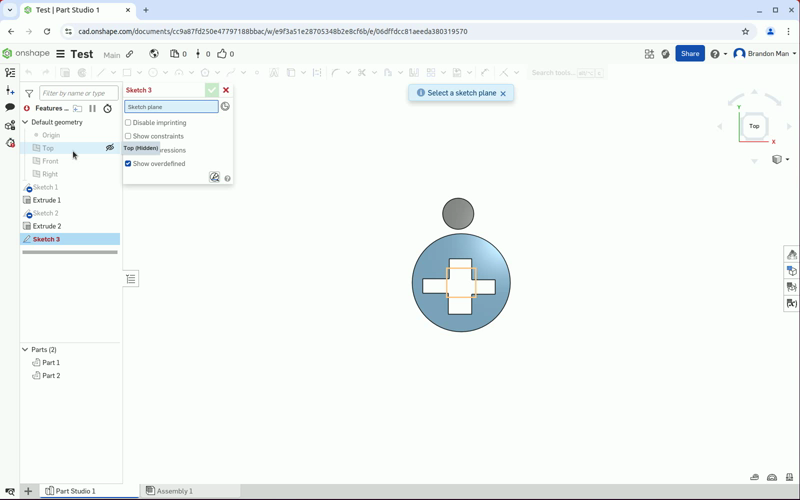
click(73, 150)
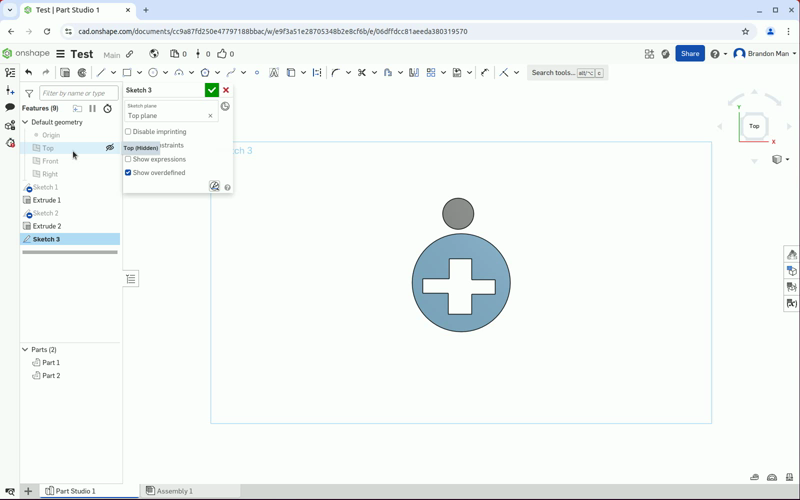
mouse_move(73, 352)
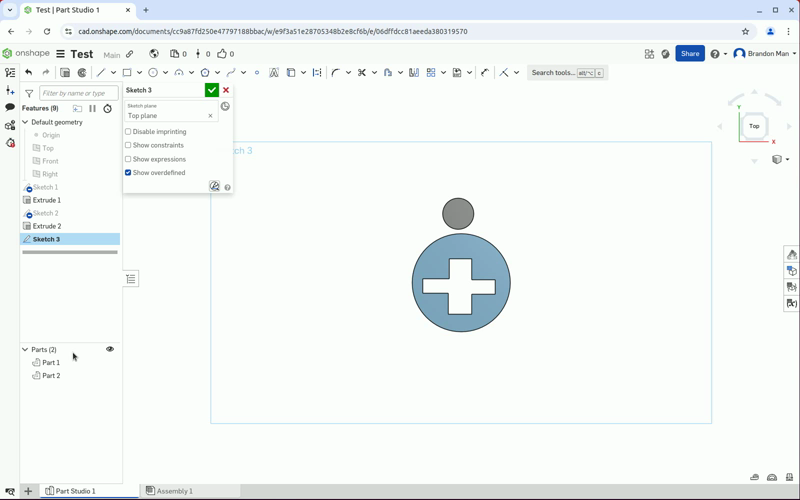
key(y)
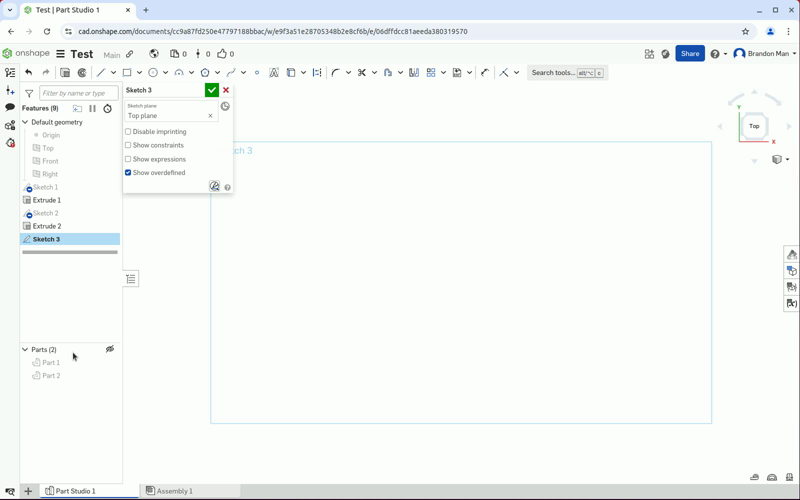
key(a)
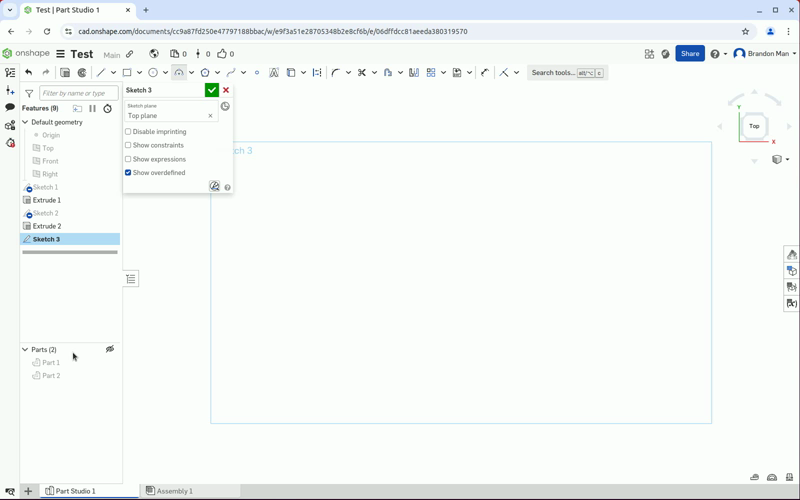
key_down(shift)
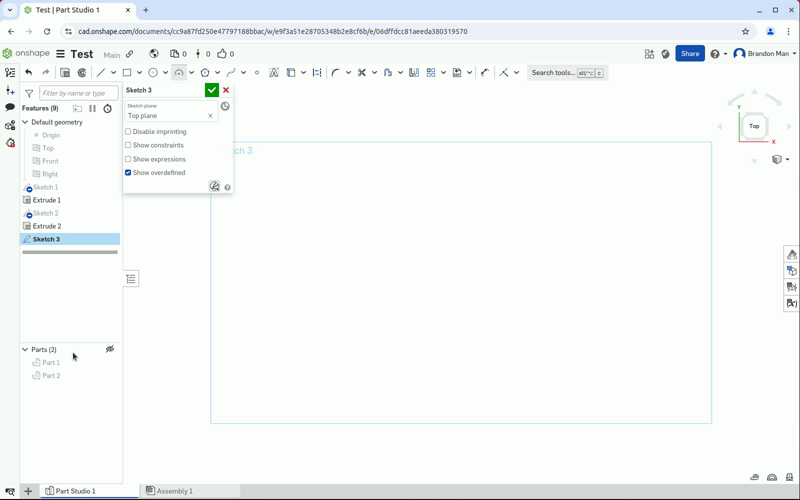
mouse_move(450, 236)
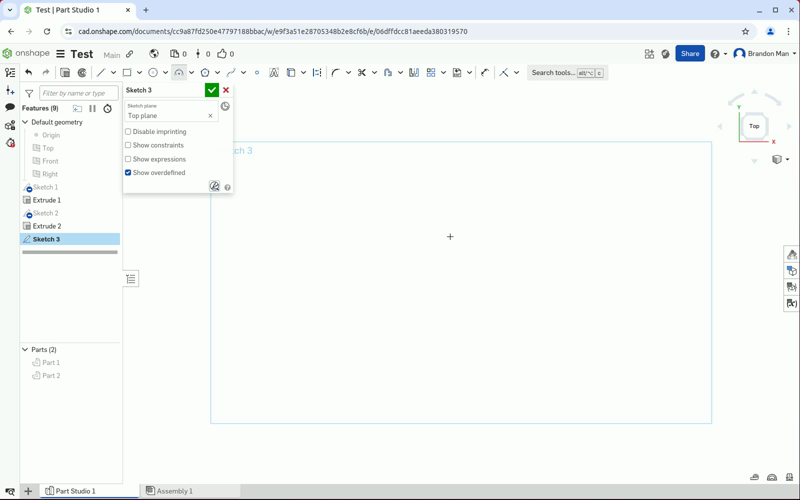
click(450, 236)
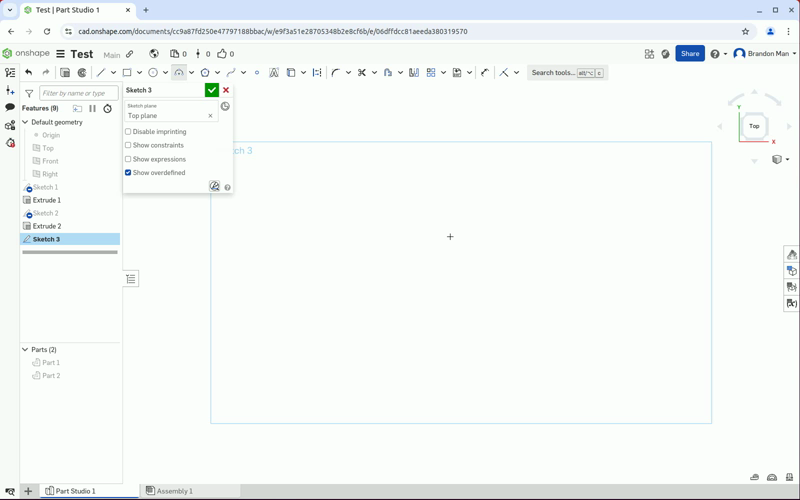
key_up(shift)
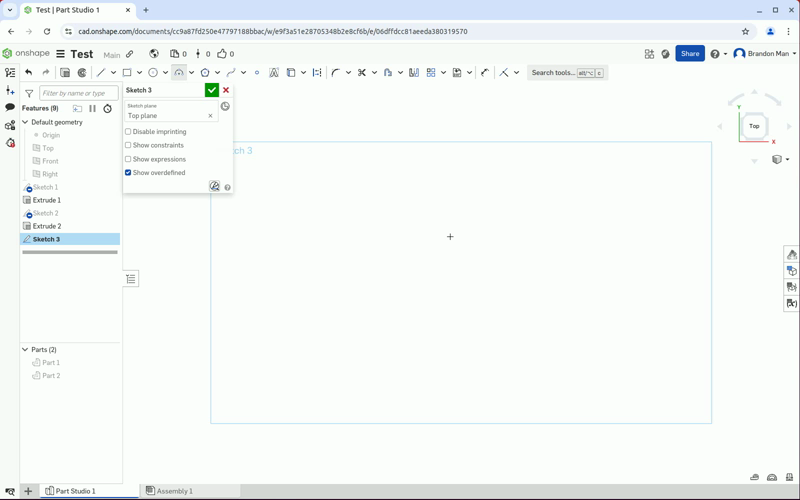
key_down(shift)
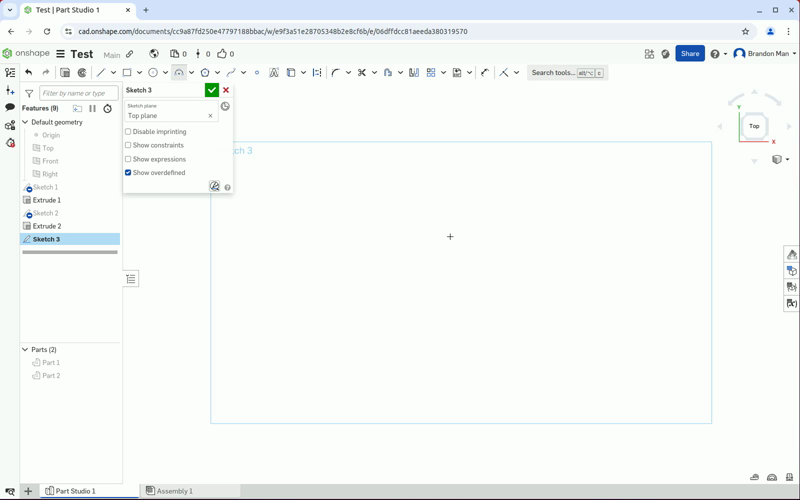
mouse_move(468, 235)
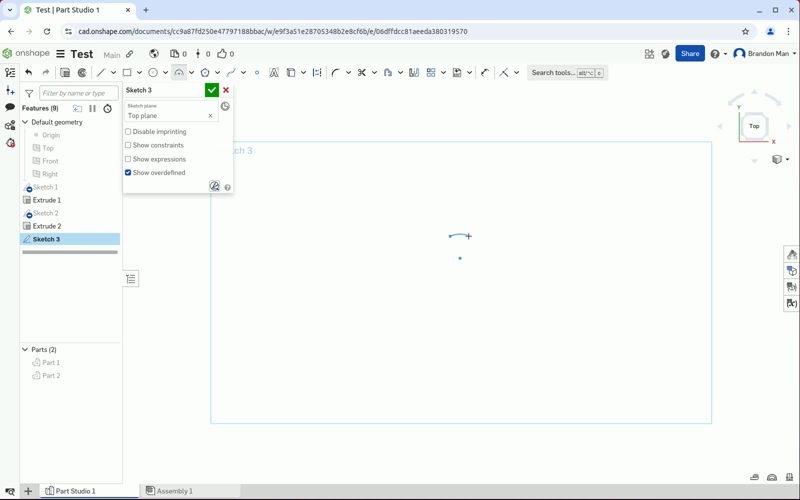
click(468, 235)
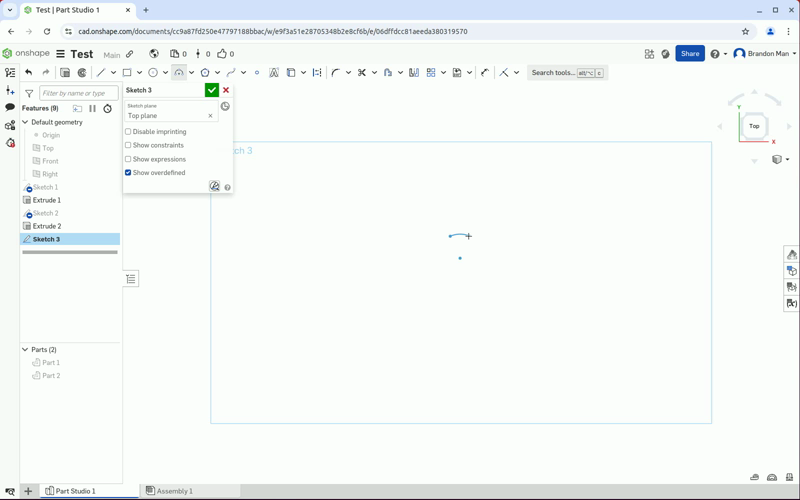
mouse_move(459, 234)
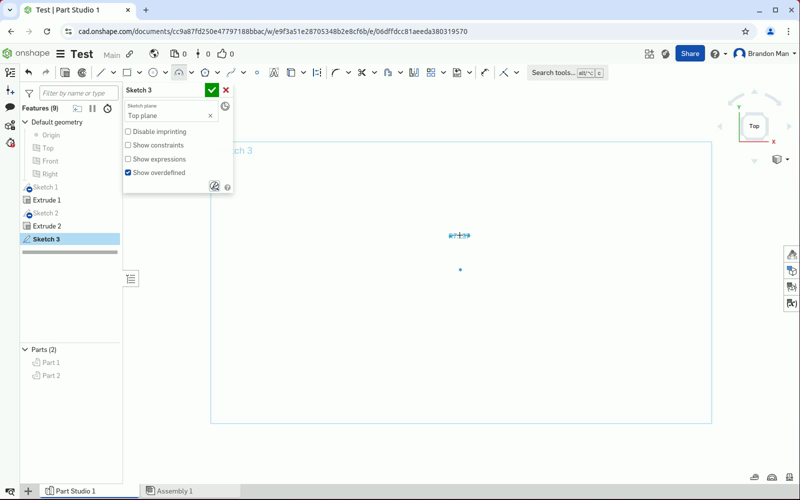
click(459, 234)
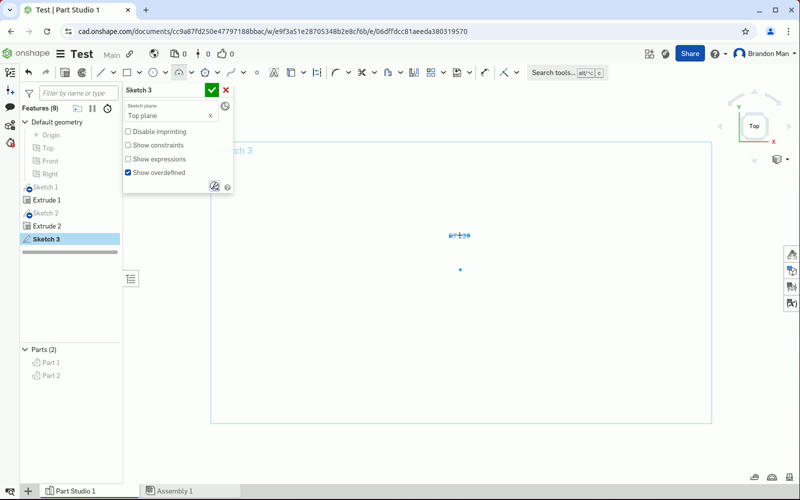
key_up(shift)
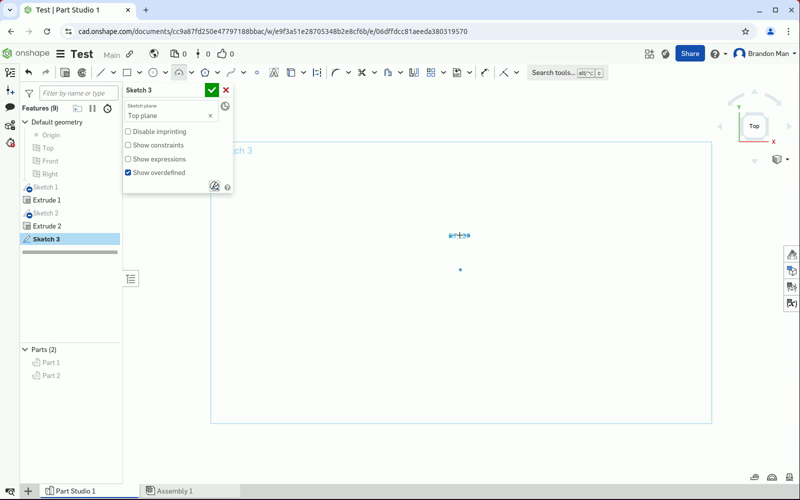
key(esc)
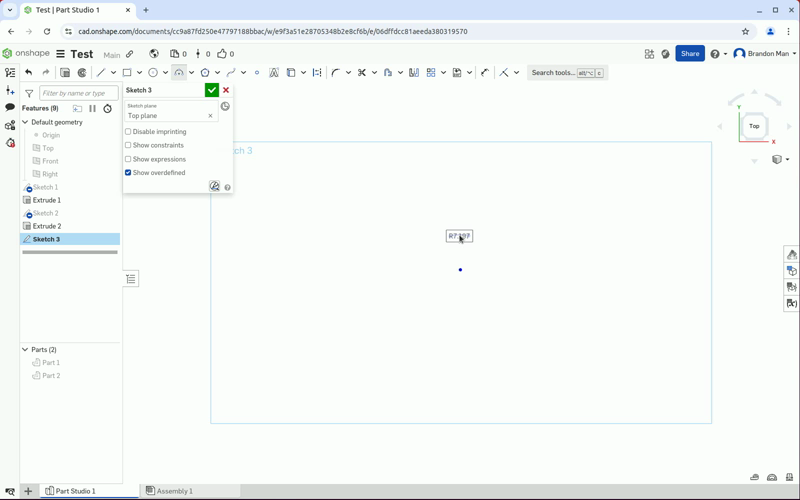
key(l)
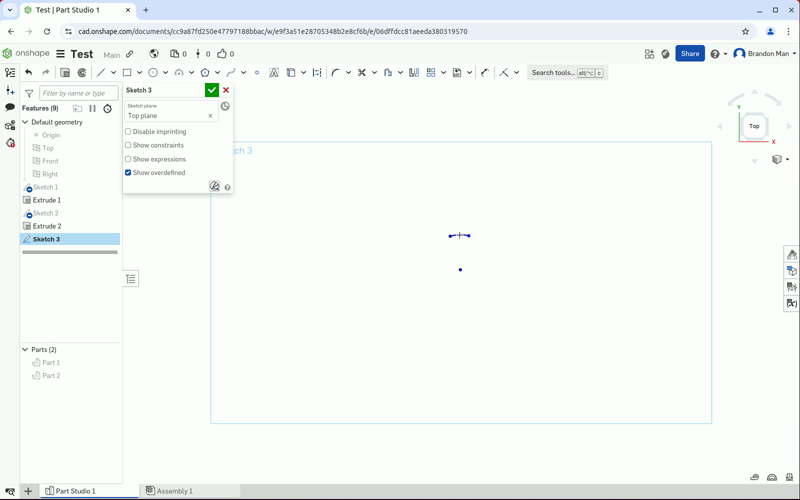
mouse_move(468, 235)
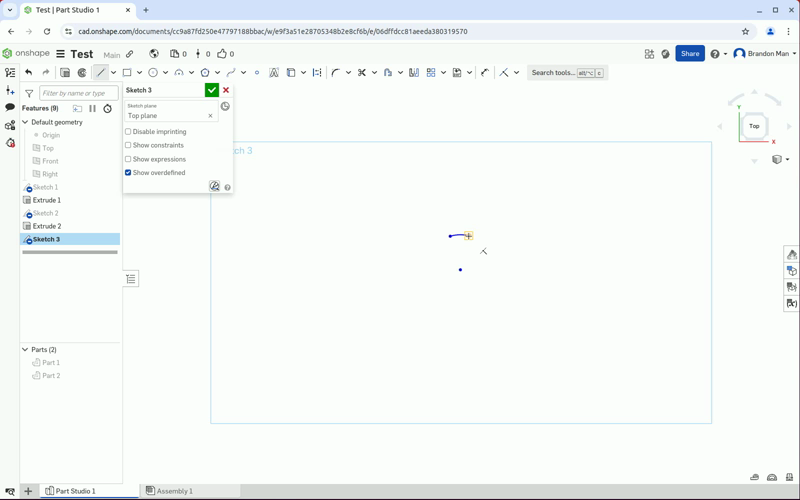
click(468, 235)
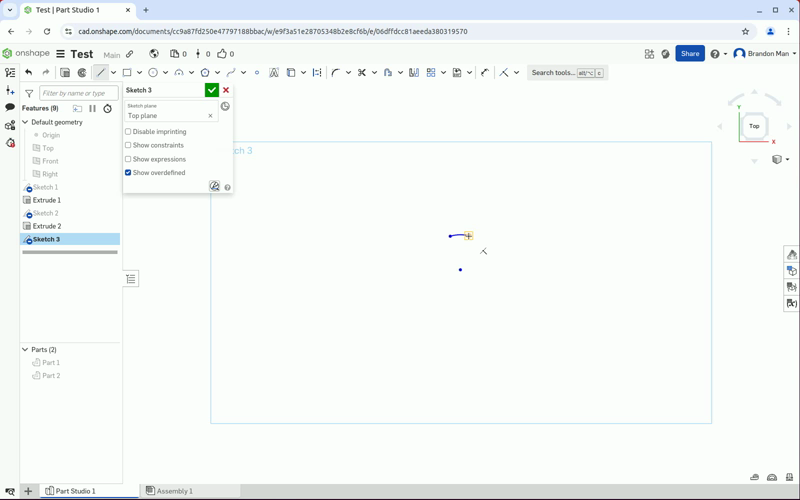
key_down(shift)
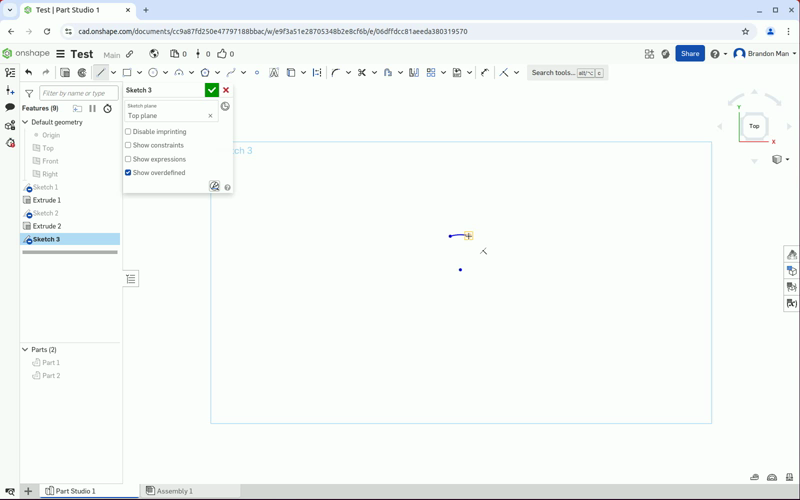
mouse_move(498, 235)
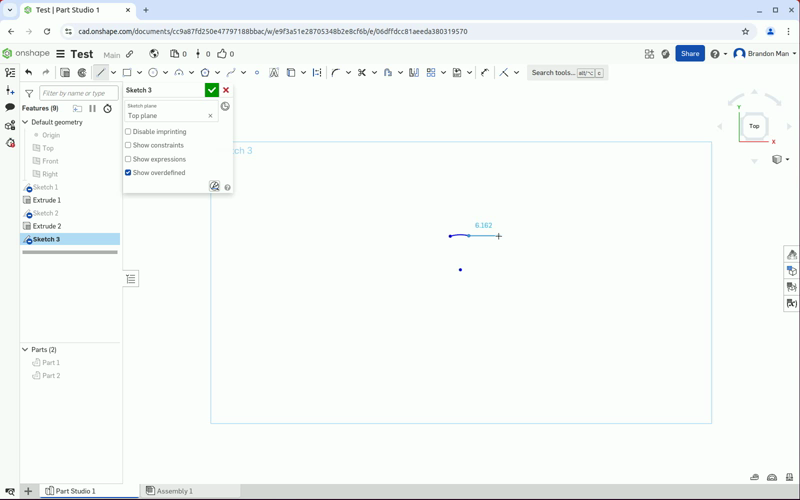
mouse_move(468, 224)
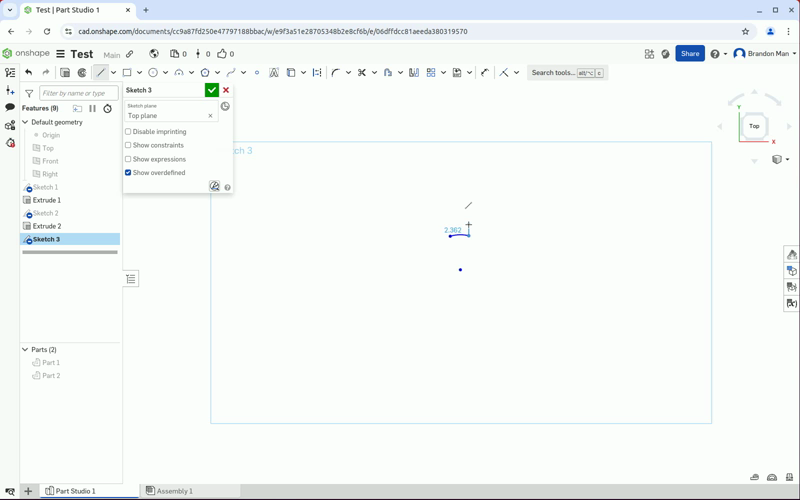
click(468, 224)
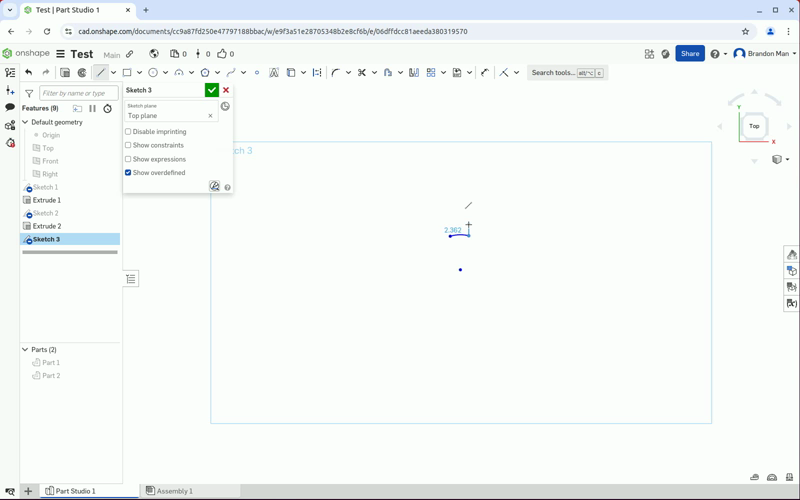
key_up(shift)
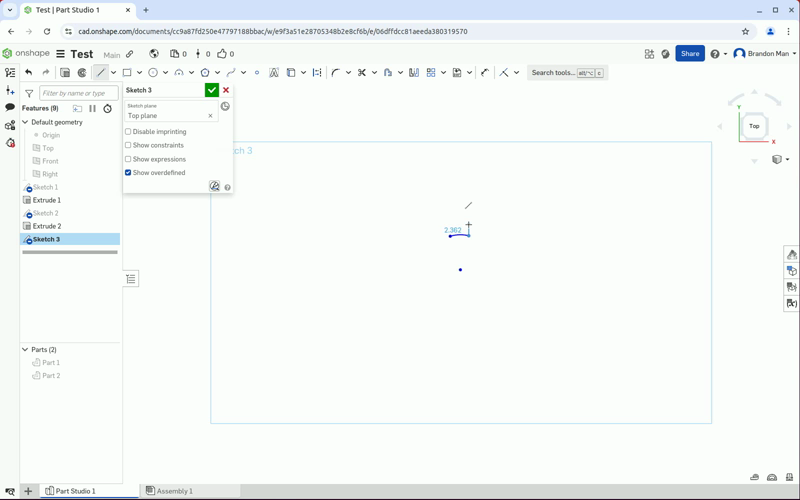
key(esc)
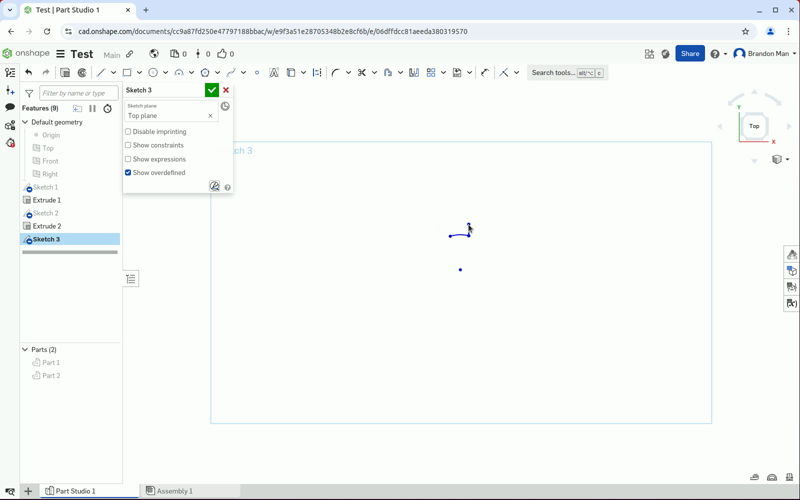
key(a)
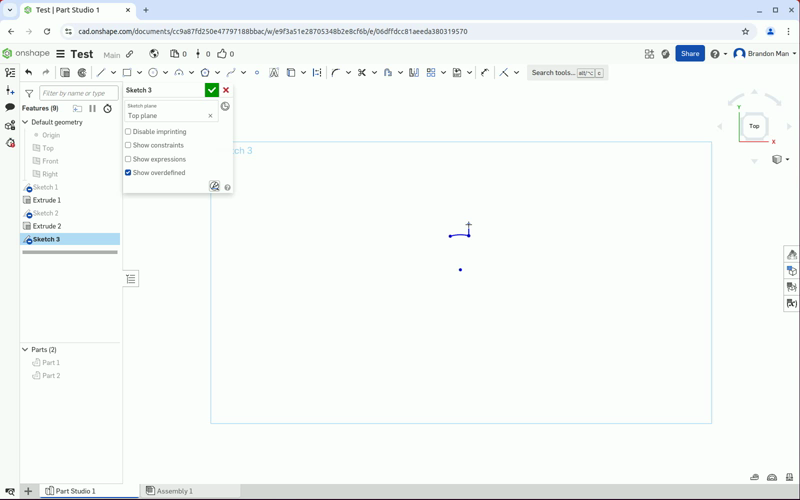
mouse_move(468, 224)
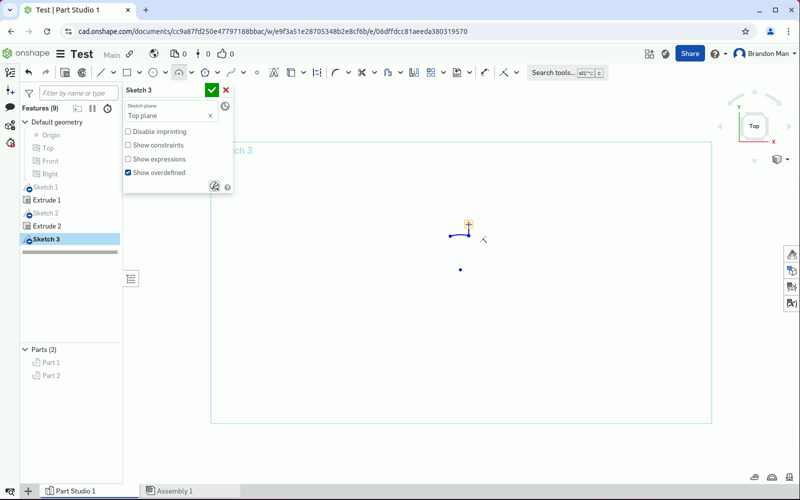
click(468, 224)
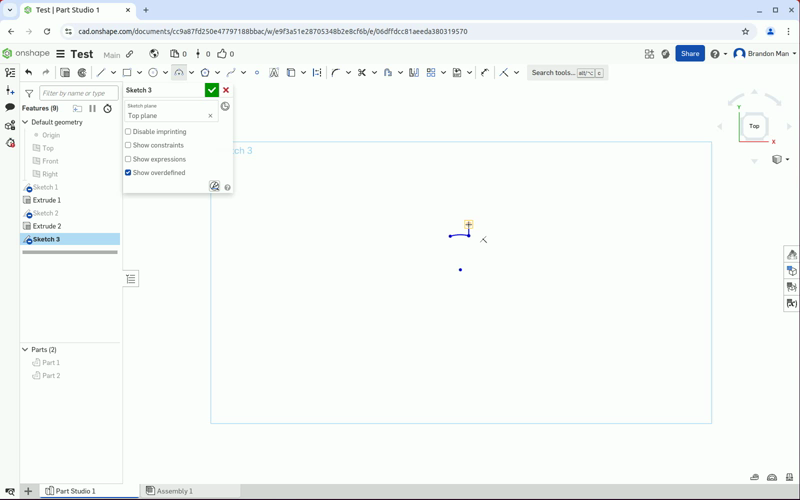
key_down(shift)
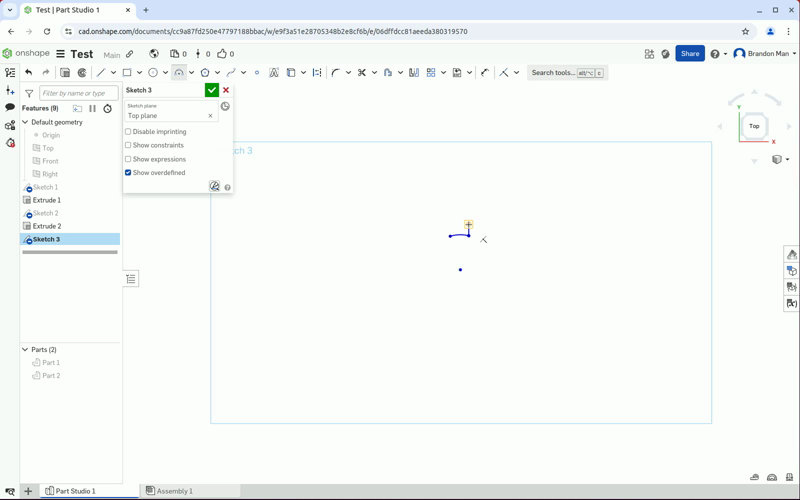
mouse_move(450, 227)
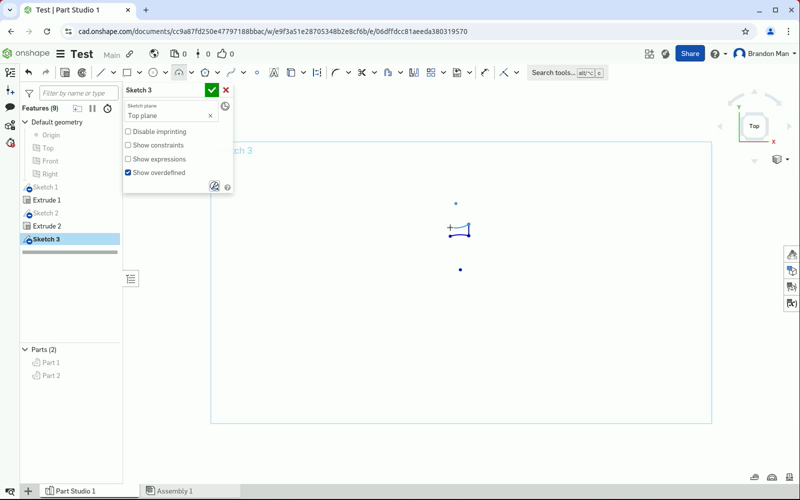
click(450, 227)
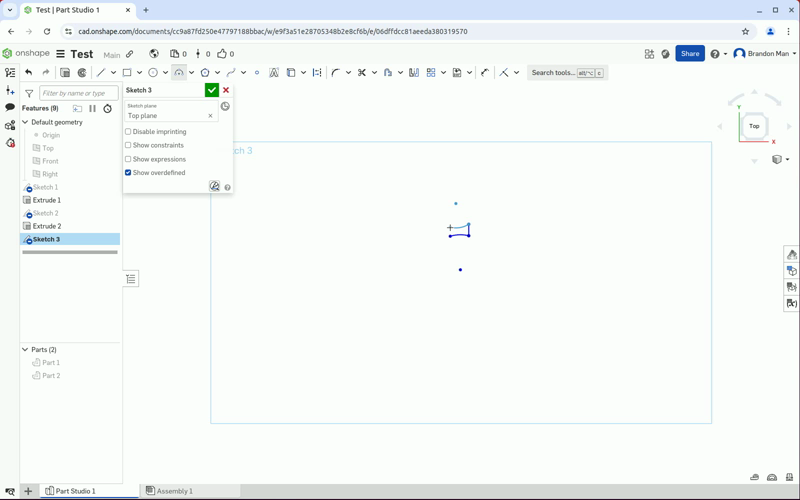
mouse_move(460, 229)
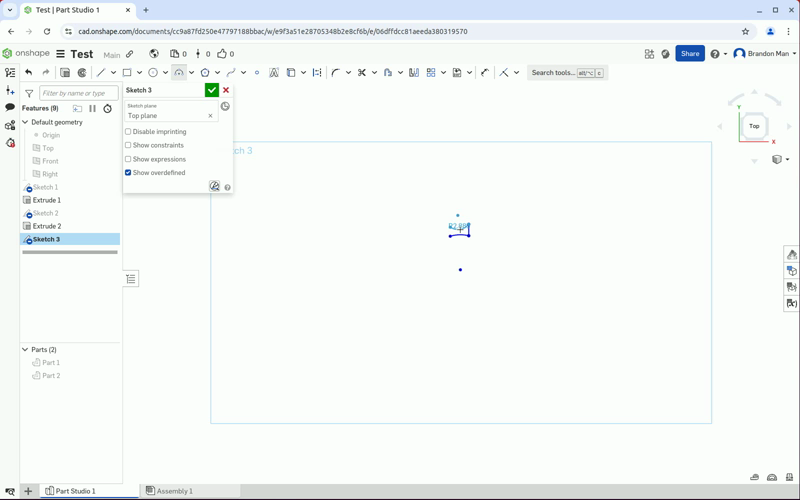
click(460, 229)
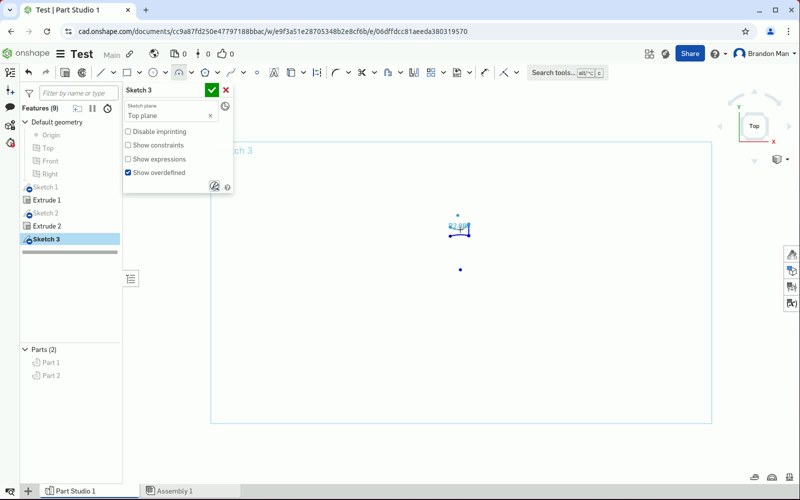
key_up(shift)
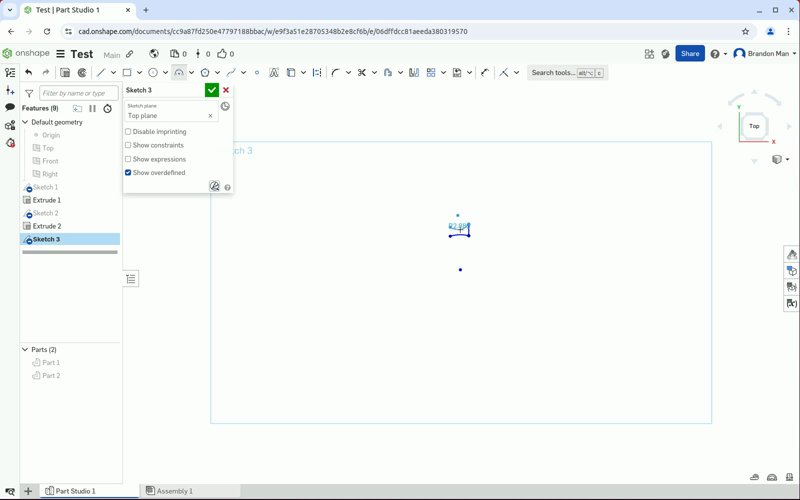
key(esc)
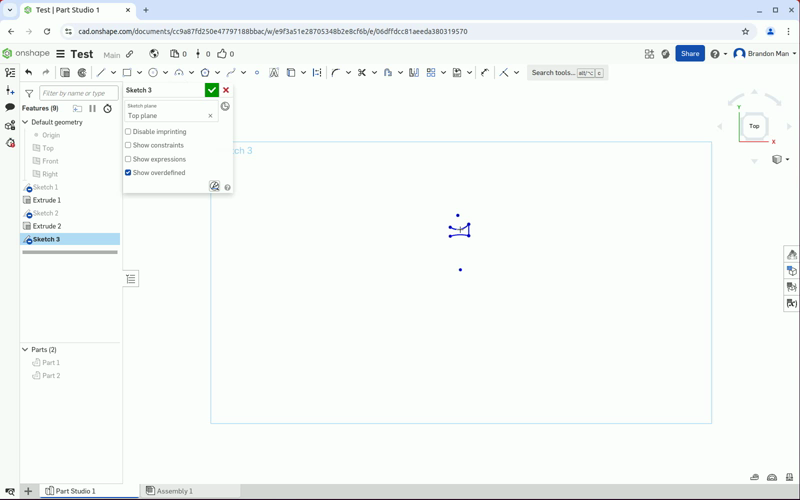
key(l)
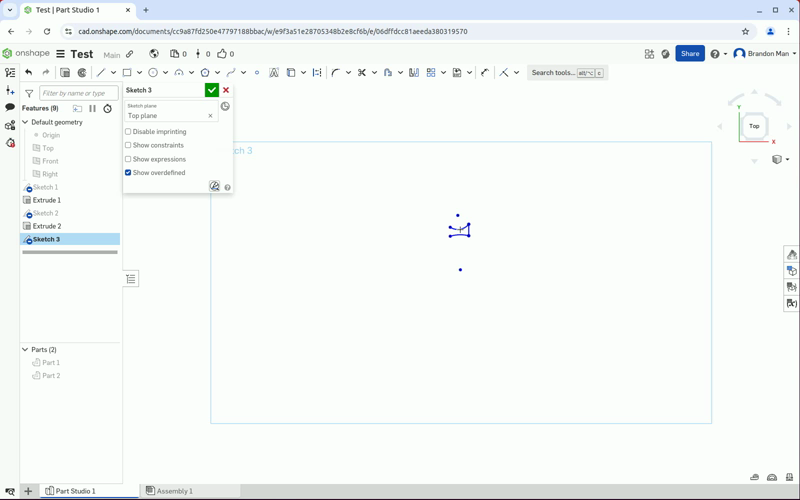
mouse_move(450, 227)
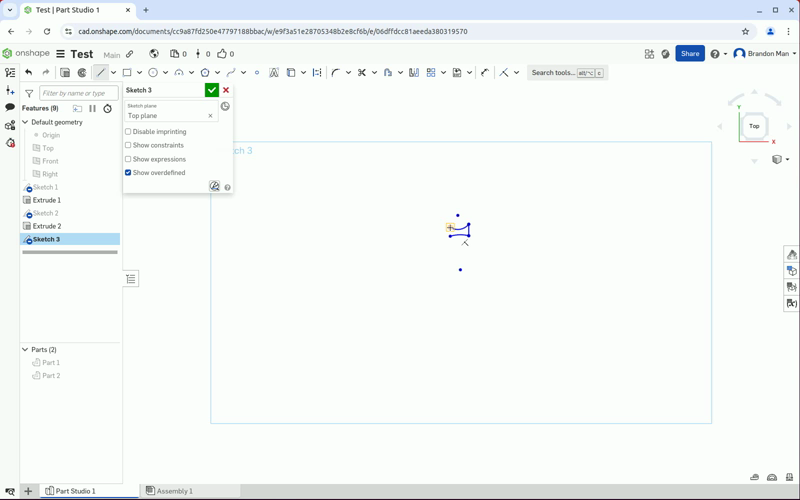
click(450, 227)
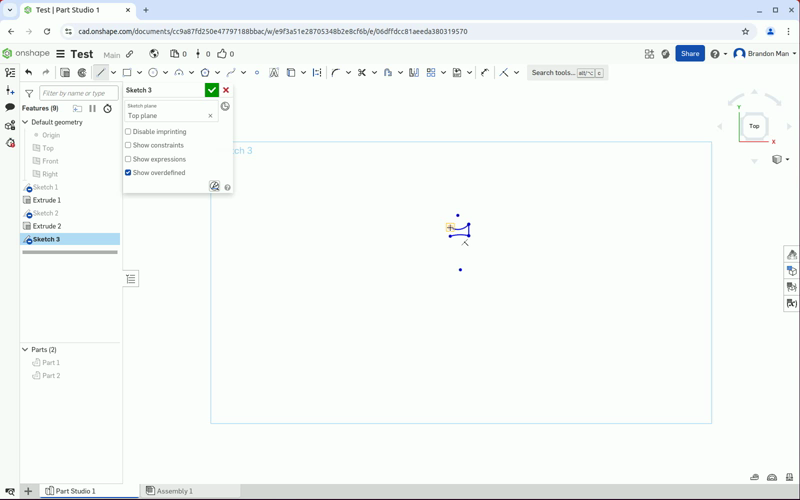
mouse_move(480, 227)
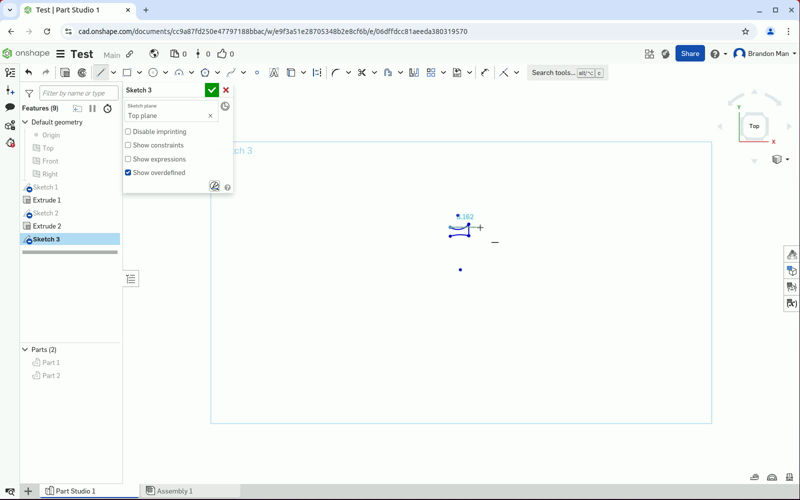
key_down(shift)
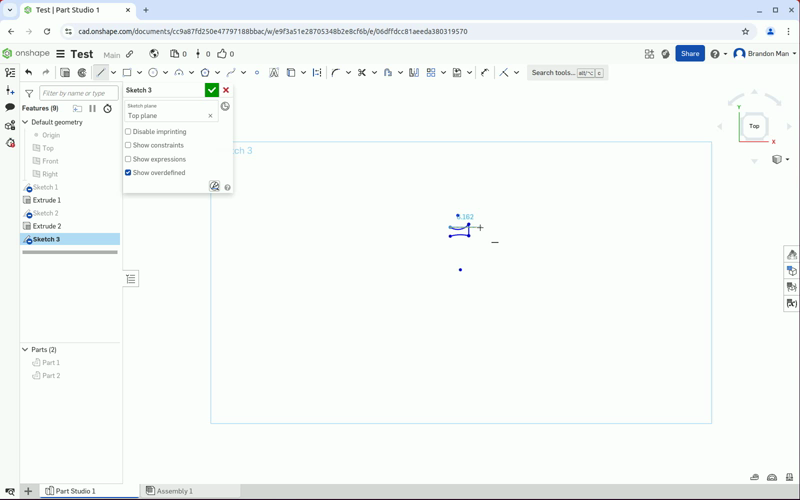
mouse_move(450, 236)
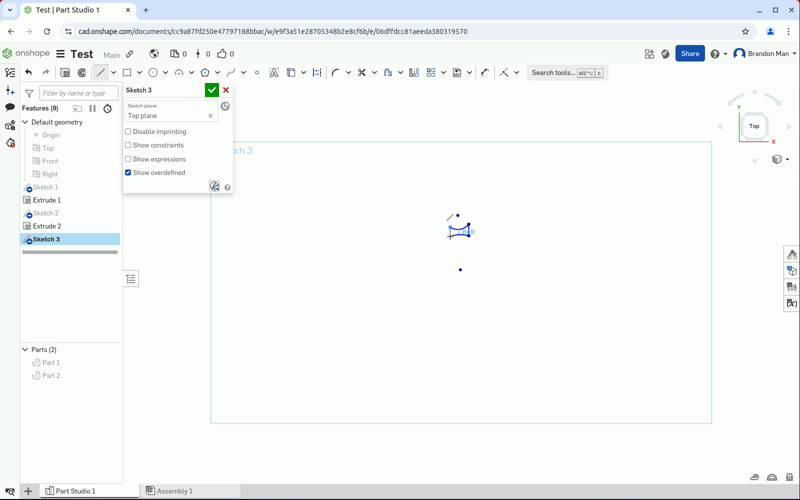
key_up(shift)
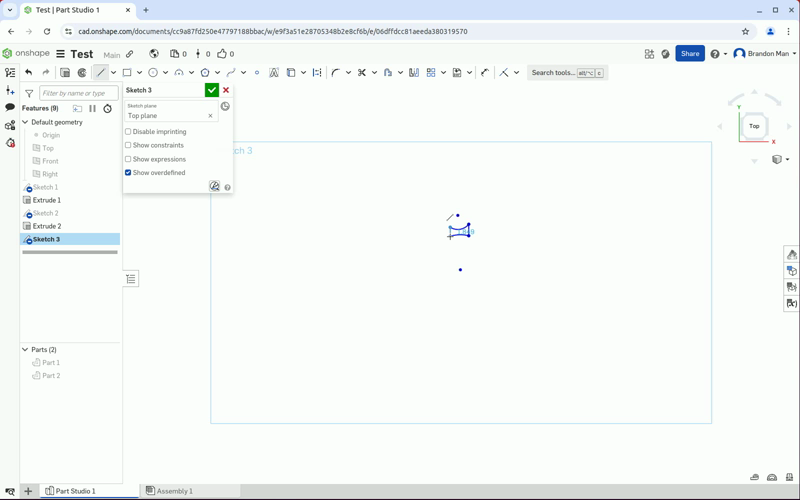
click(450, 236)
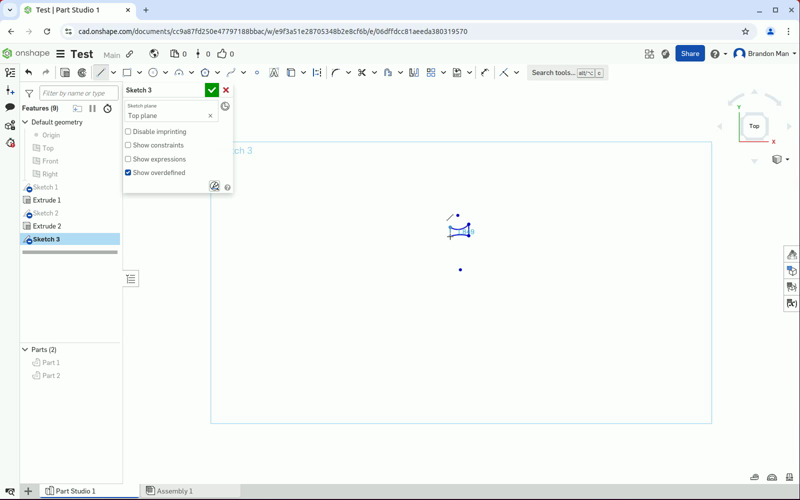
key(esc)
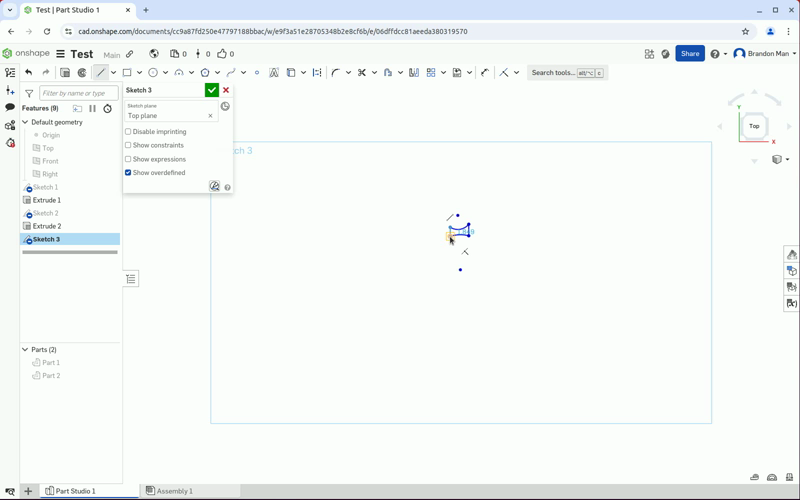
mouse_move(467, 230)
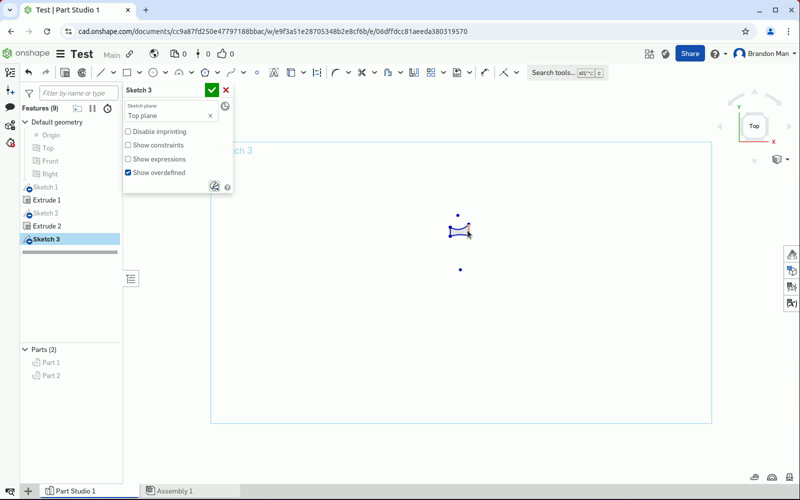
scroll(6)
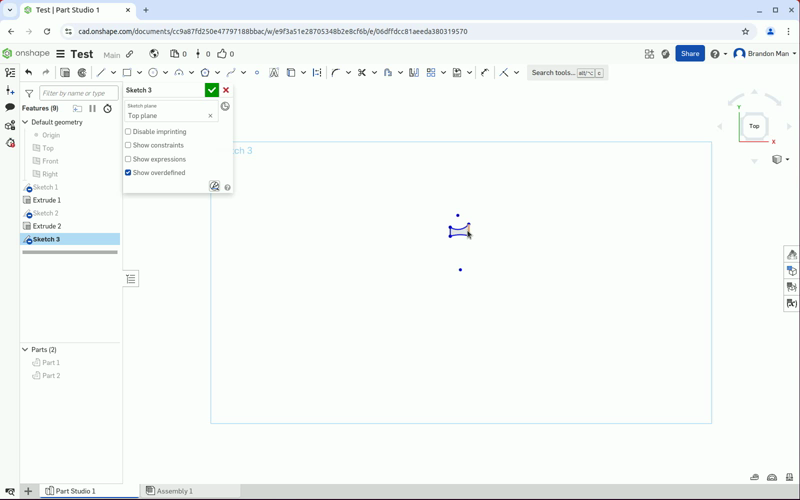
scroll(6)
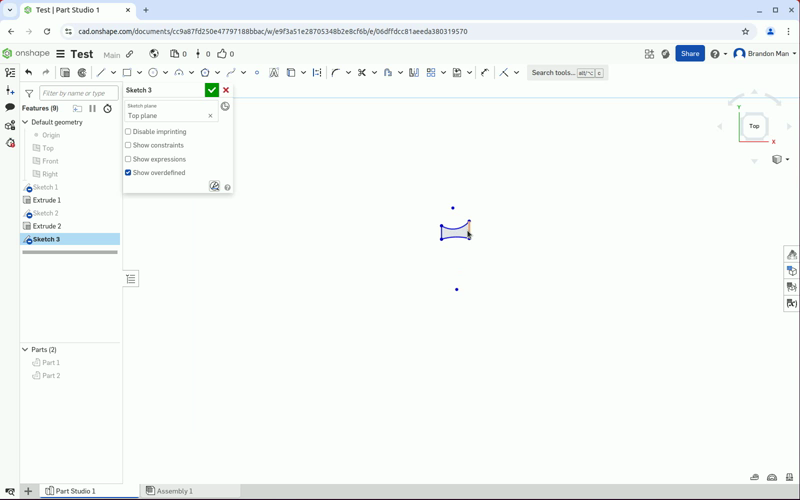
scroll(6)
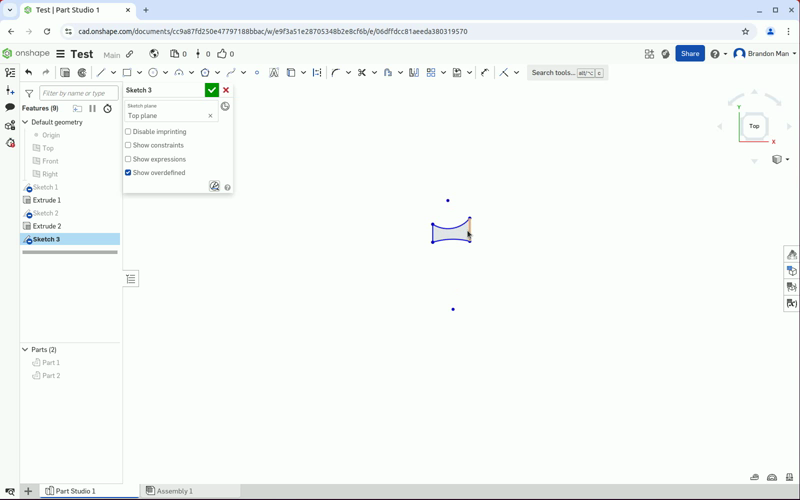
scroll(6)
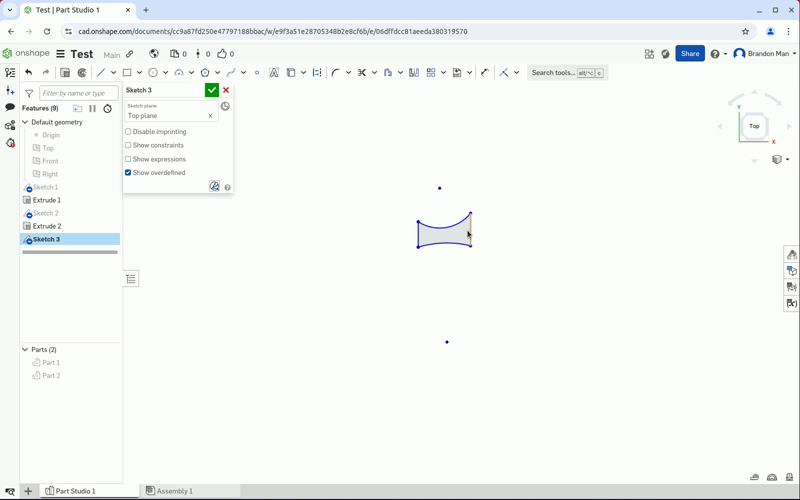
scroll(6)
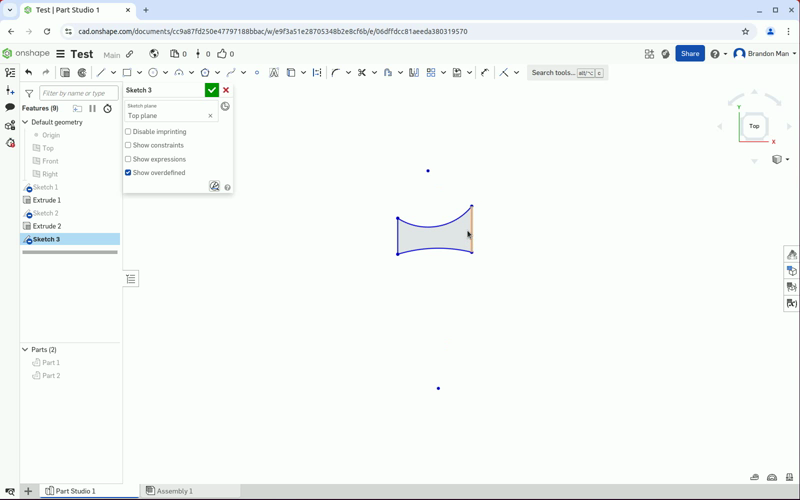
scroll(6)
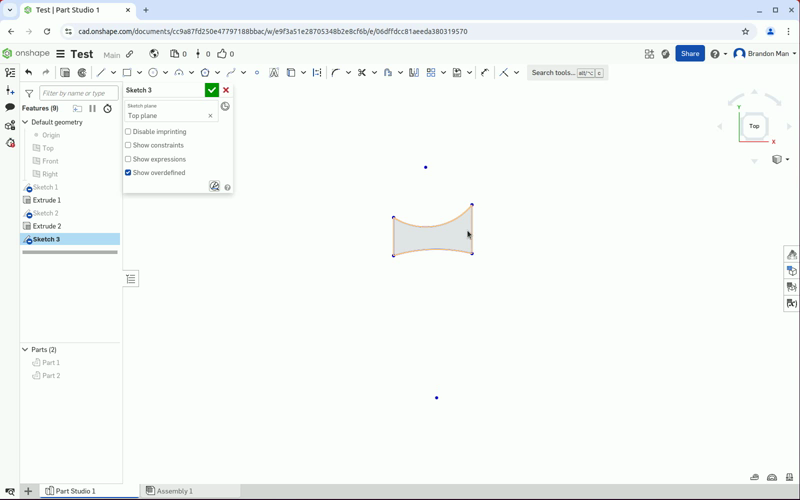
scroll(6)
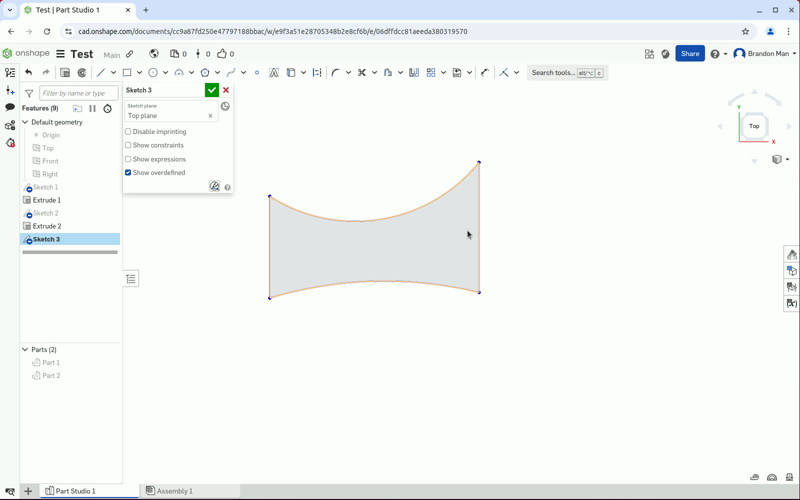
click(467, 230)
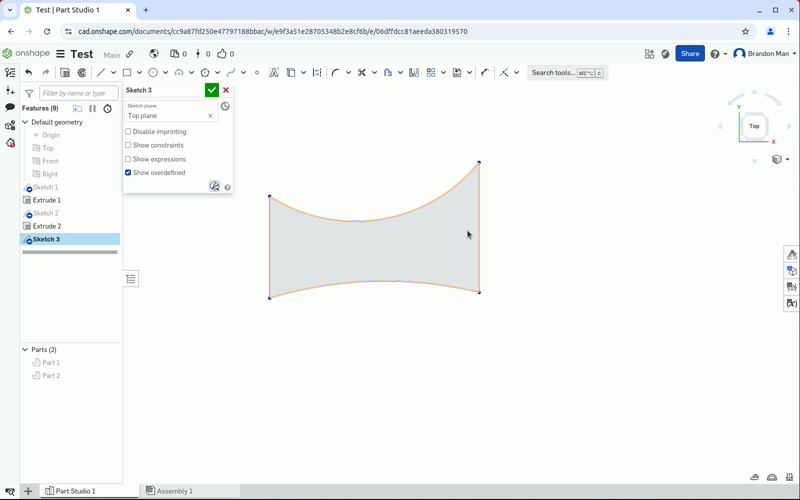
scroll(-6)
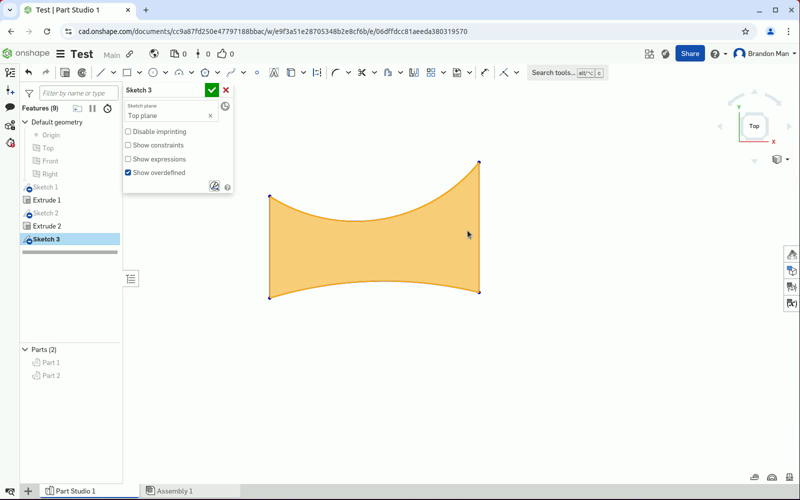
scroll(-6)
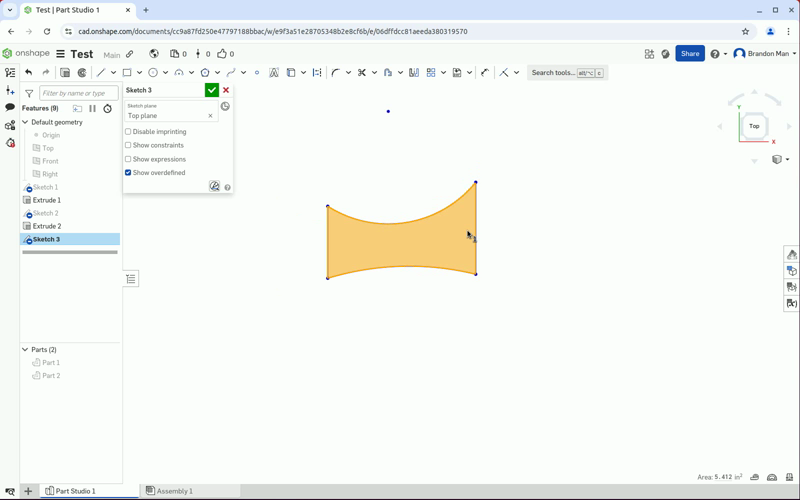
scroll(-6)
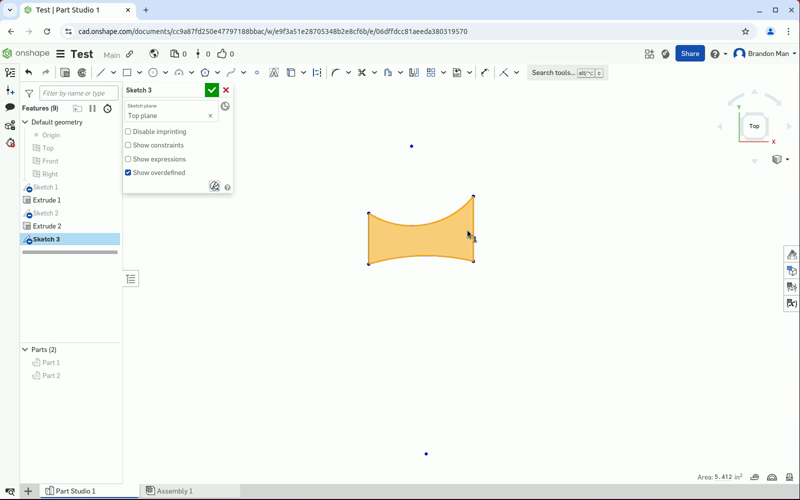
scroll(-6)
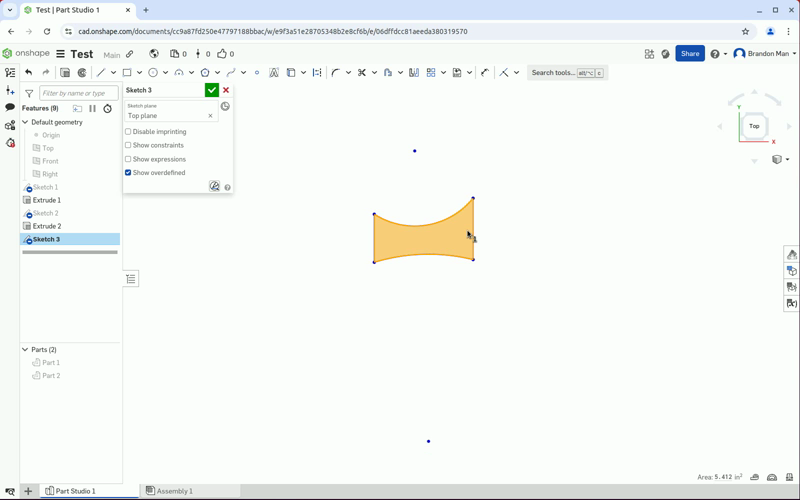
scroll(-6)
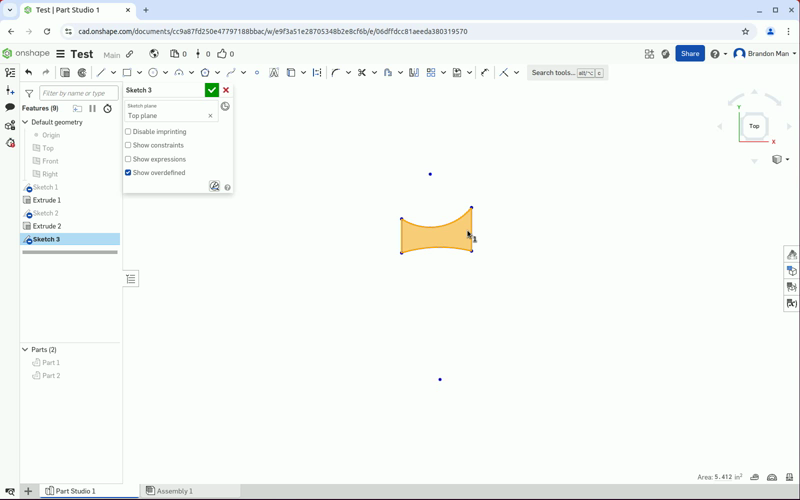
scroll(-6)
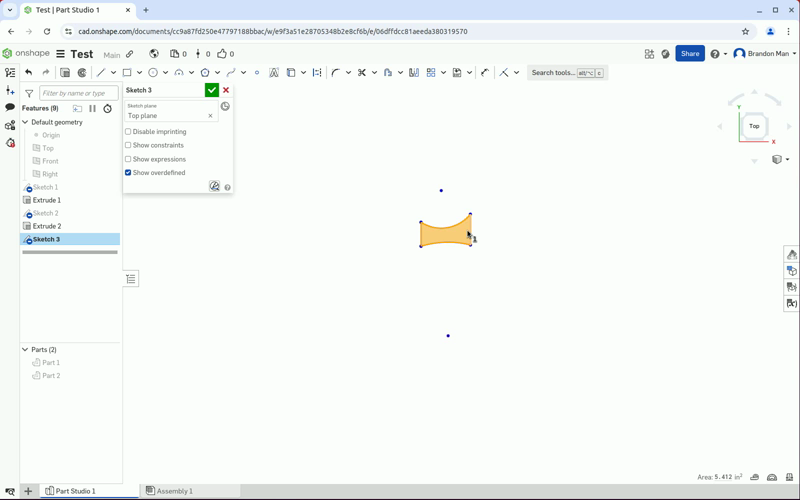
scroll(-6)
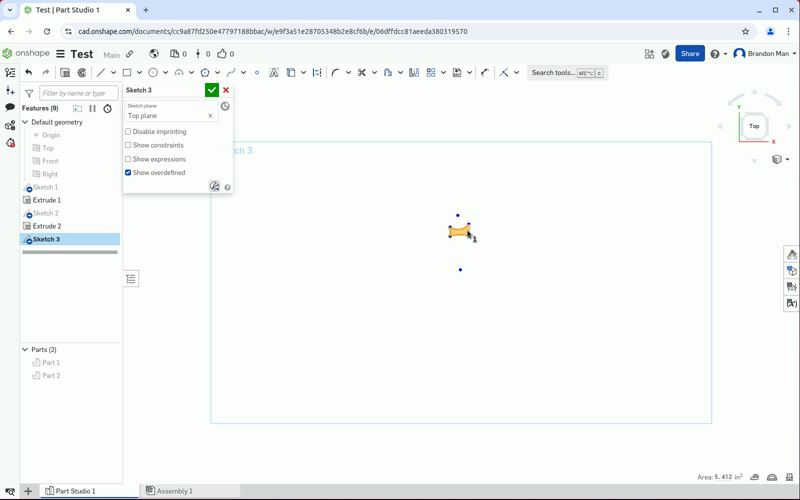
mouse_move(73, 352)
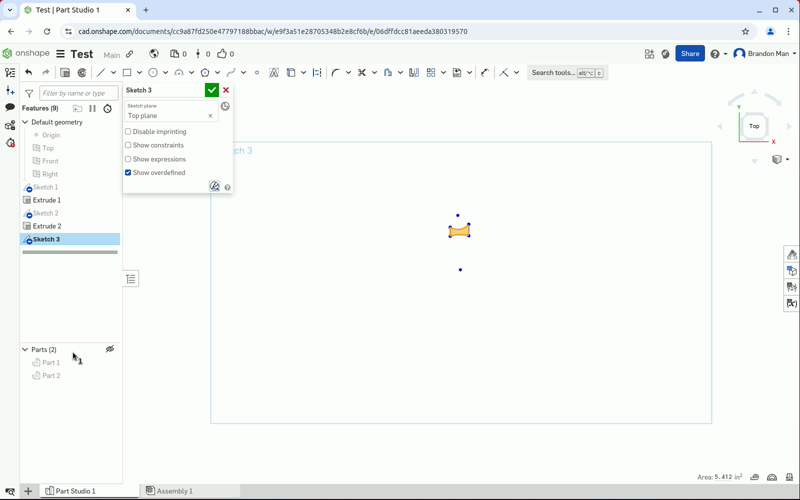
key(shift+y)
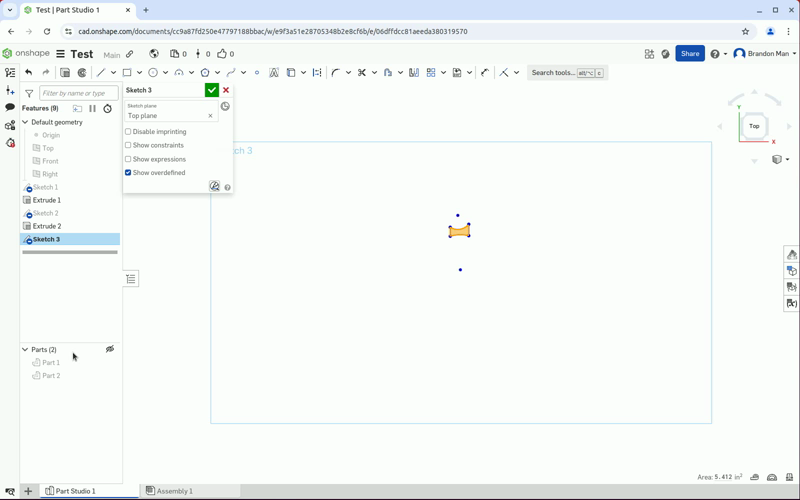
key(shift+e)
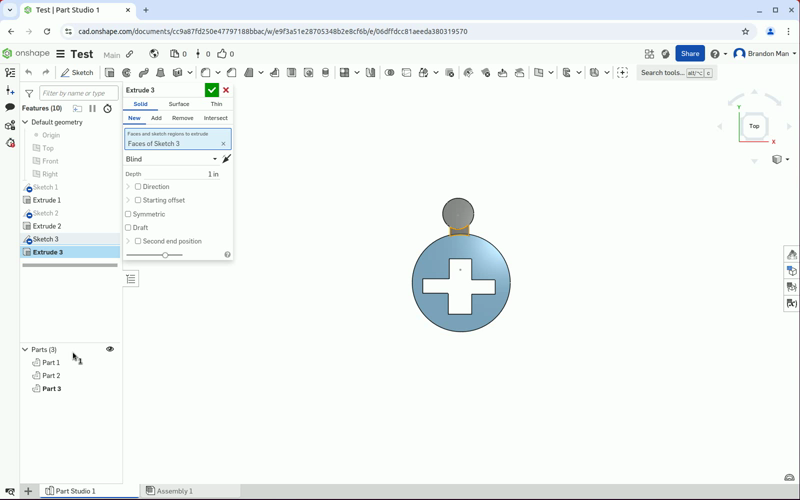
mouse_move(143, 106)
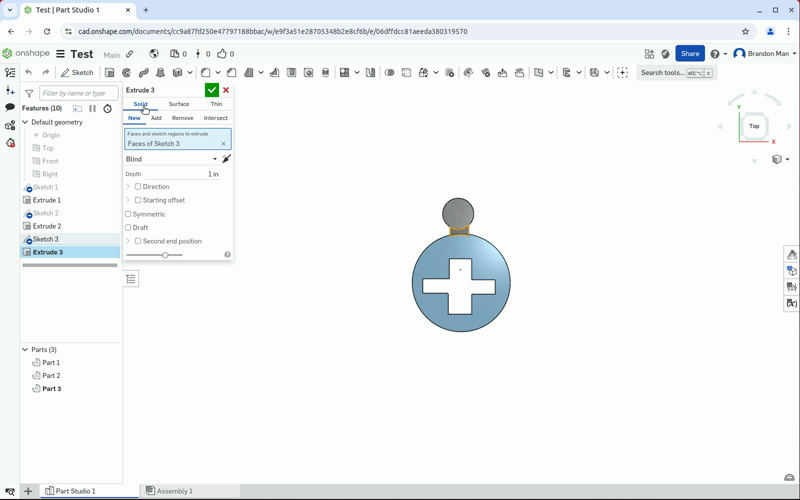
click(143, 106)
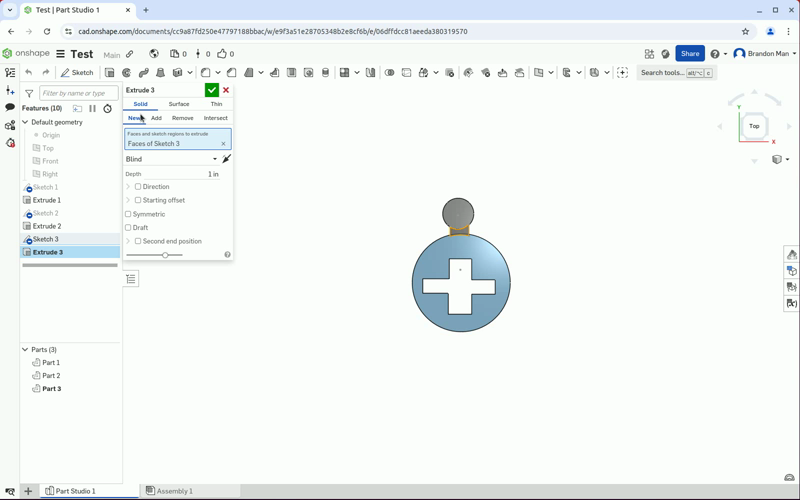
mouse_move(137, 120)
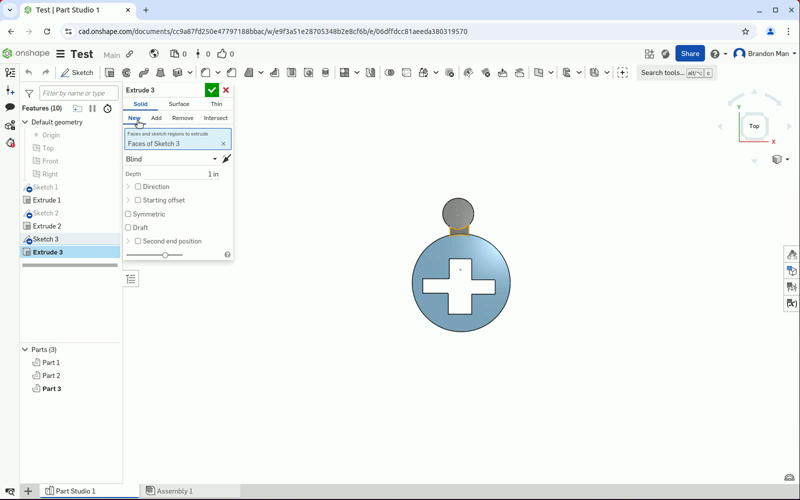
click(137, 120)
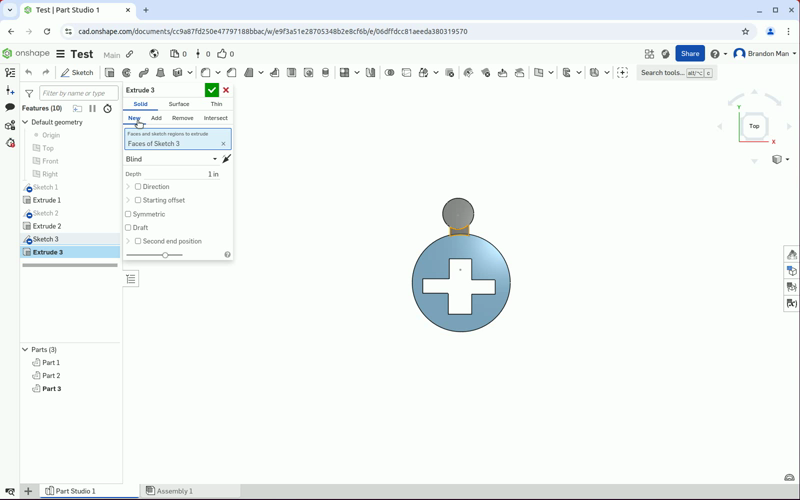
key(tab, 4)
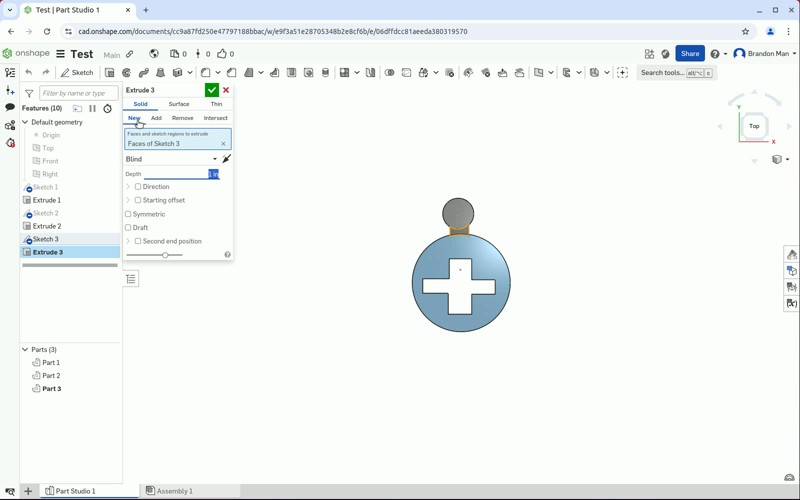
text(7.943)
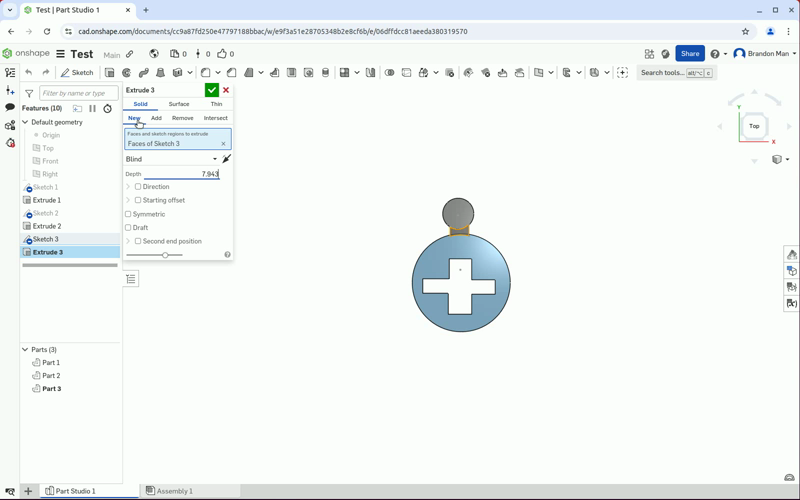
key(enter)
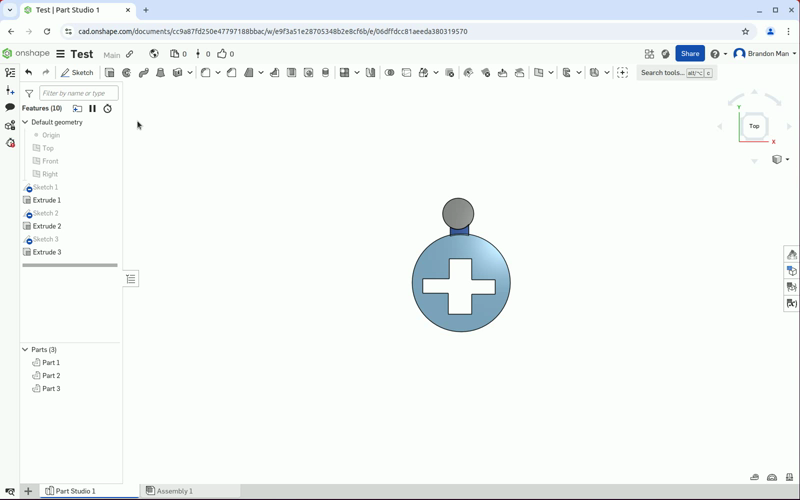
key(shift+h)
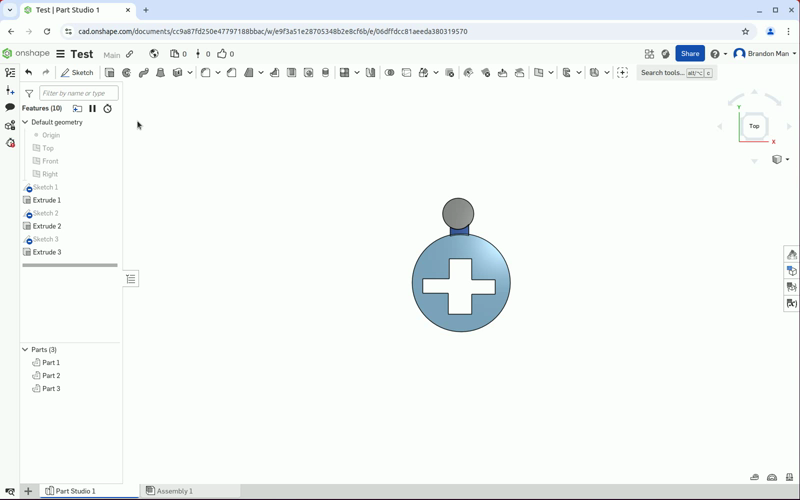
key(shift+h)
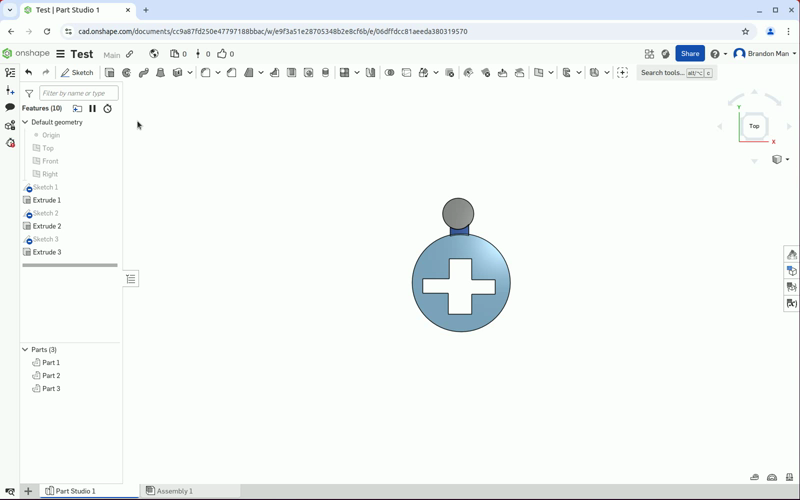
mouse_move(73, 189)
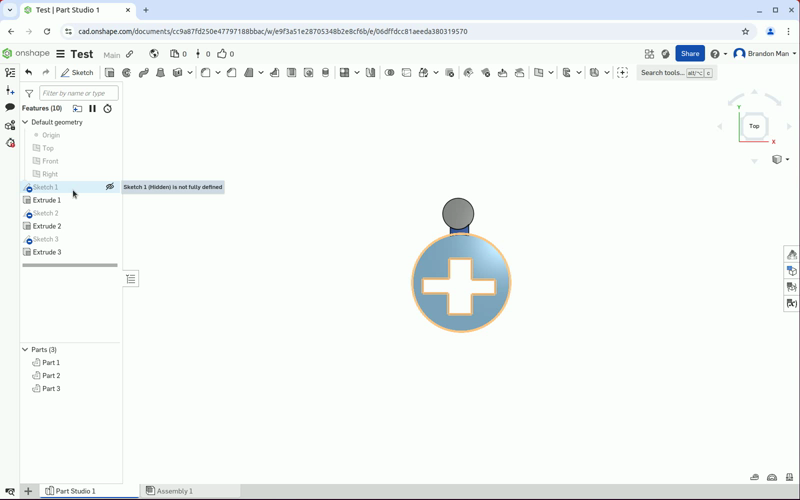
click(73, 189)
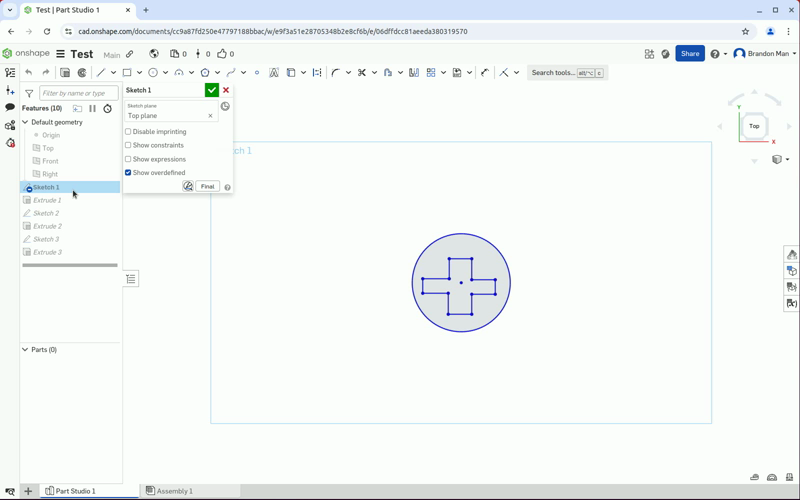
mouse_move(229, 92)
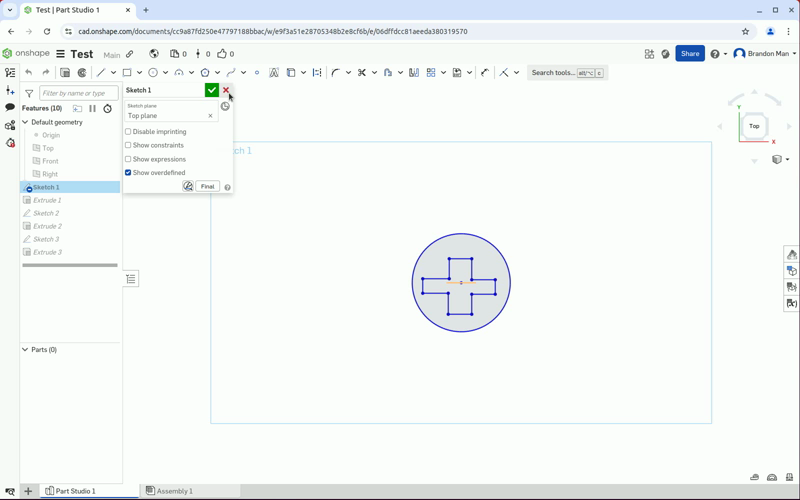
click(229, 92)
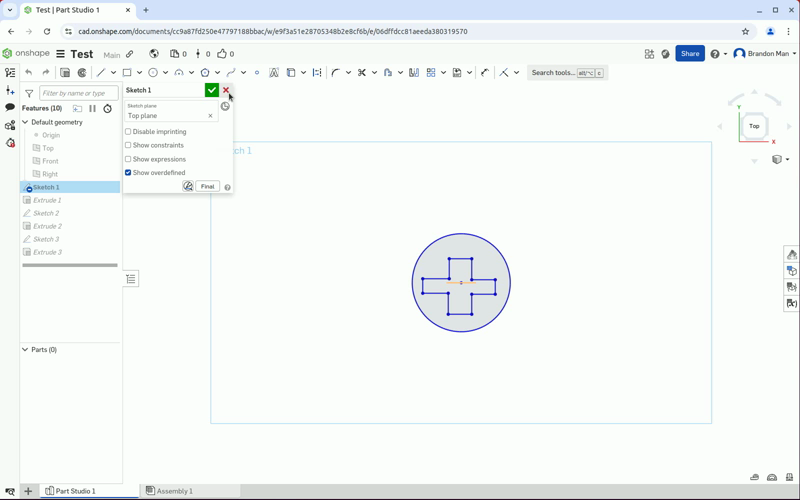
key(shift+s)
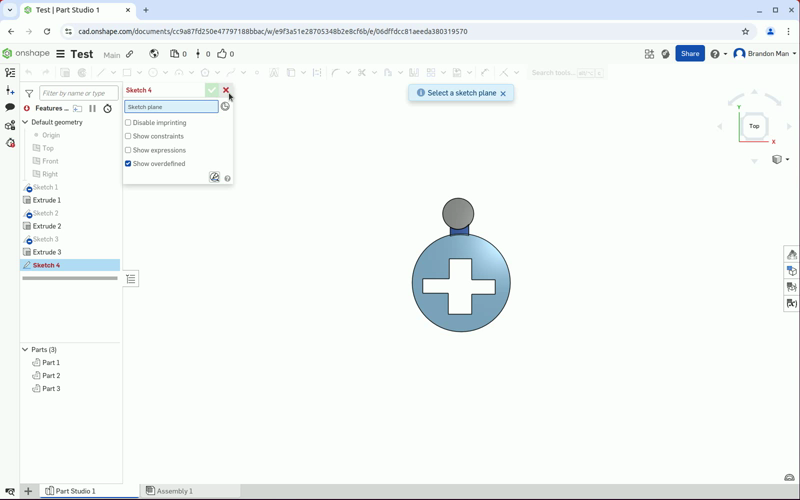
mouse_move(73, 150)
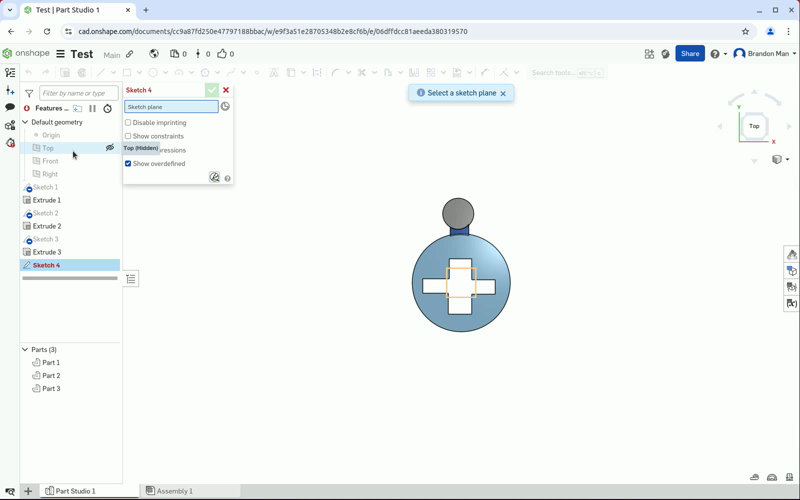
click(73, 150)
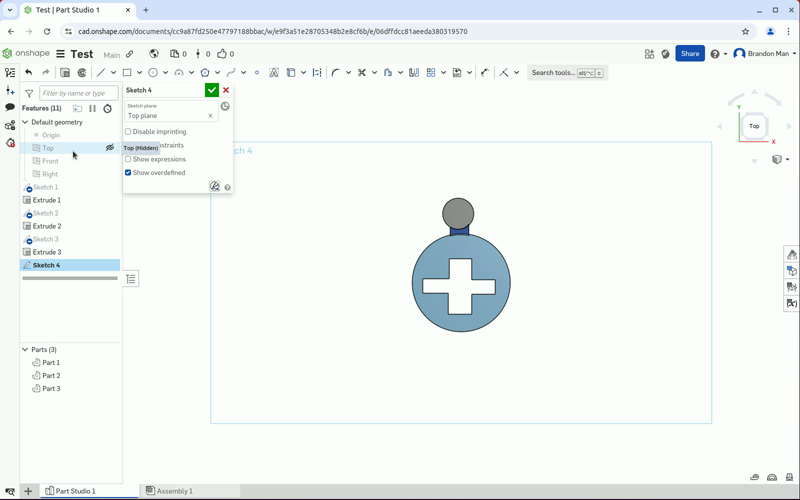
mouse_move(73, 352)
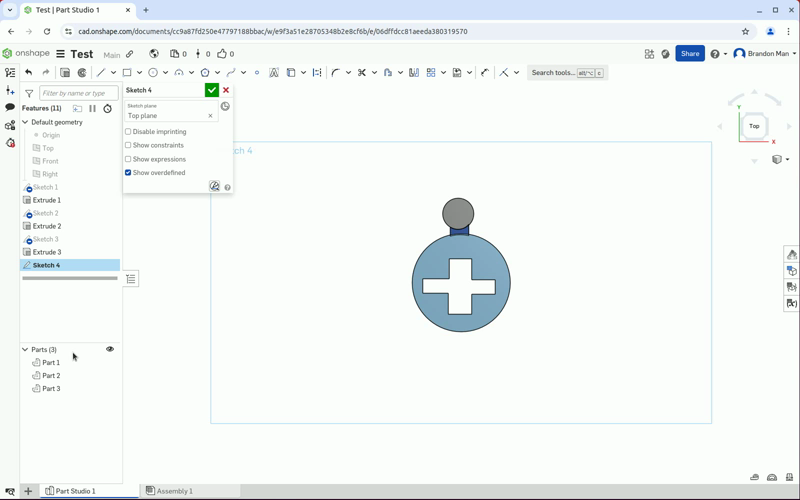
key(y)
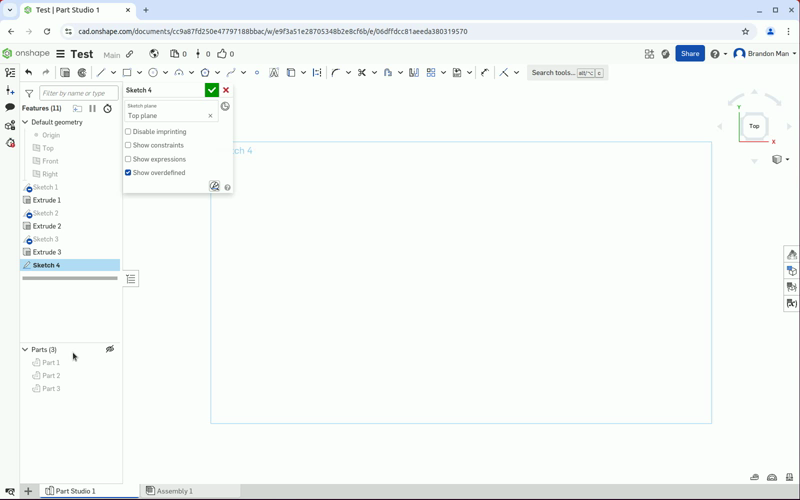
key(l)
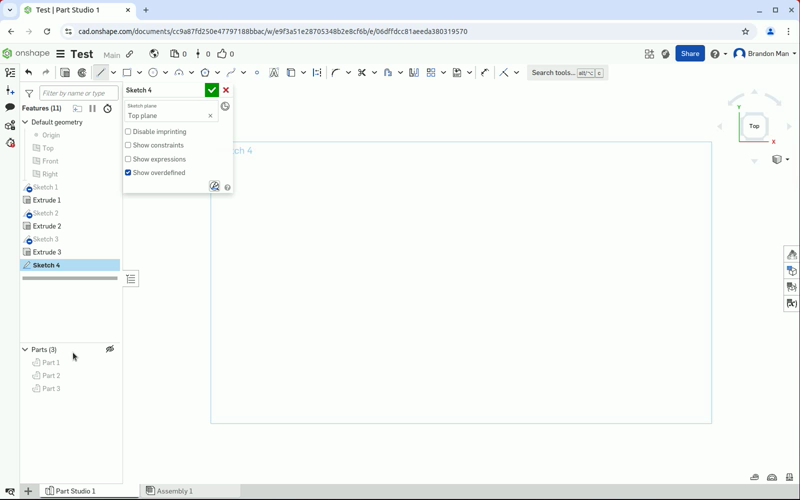
key_down(shift)
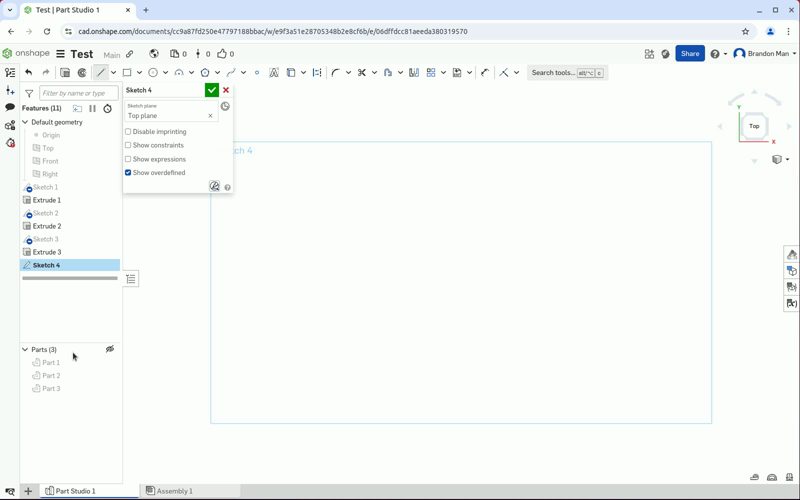
mouse_move(436, 324)
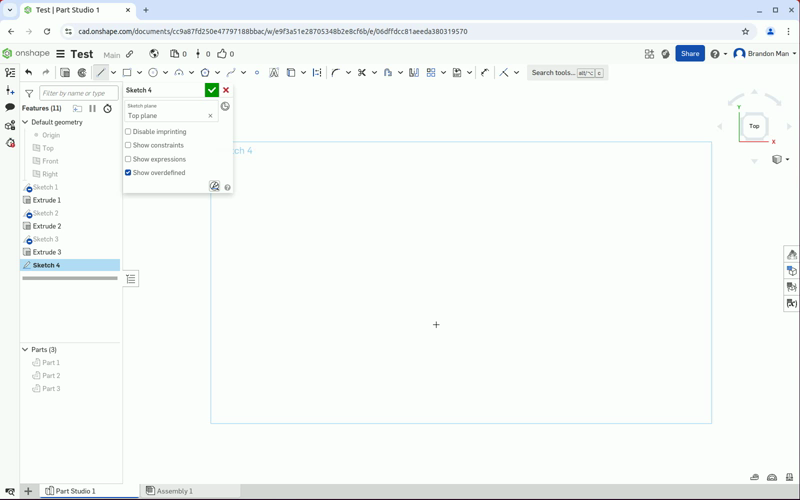
click(436, 324)
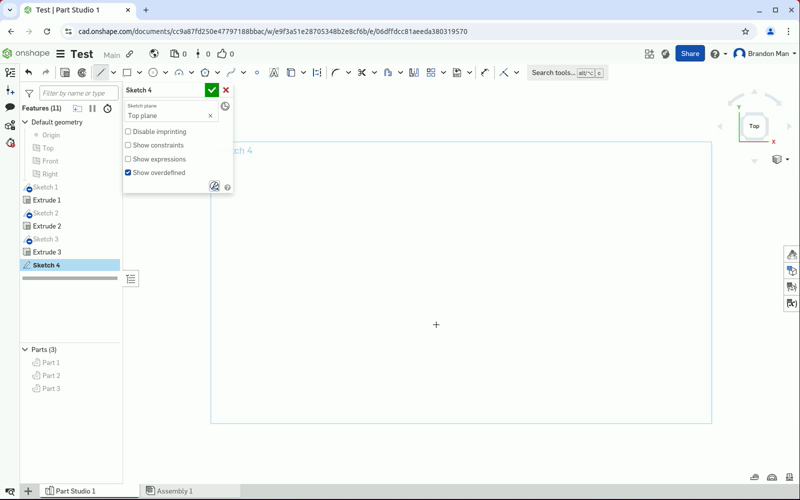
key_up(shift)
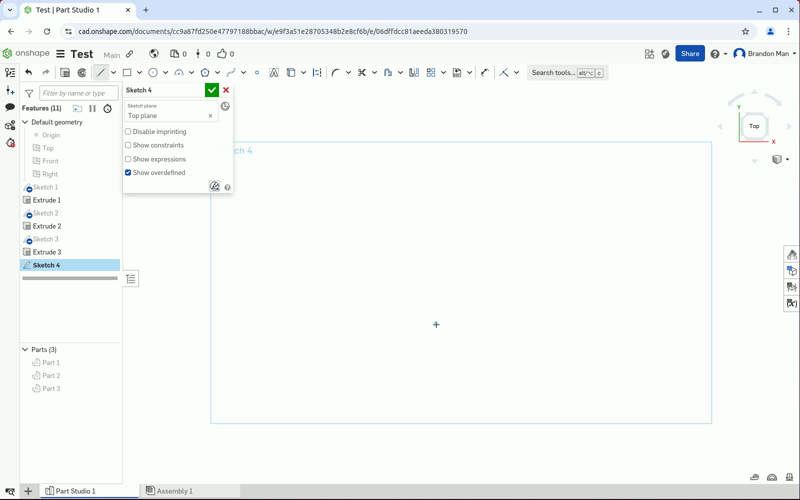
key_down(shift)
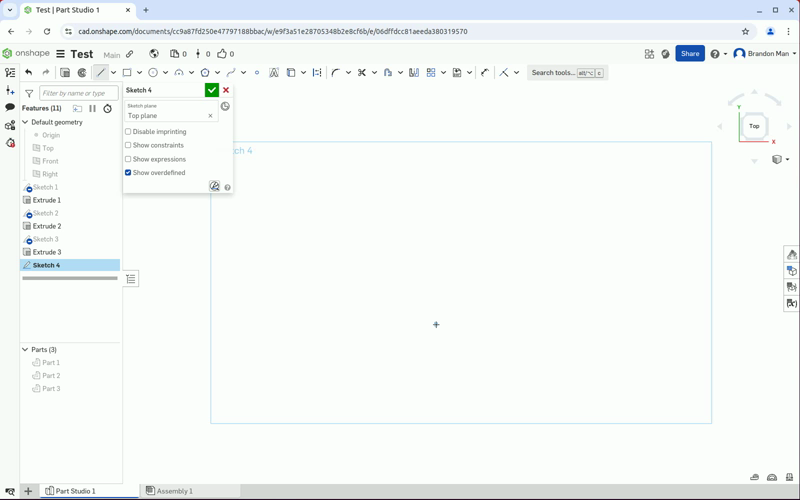
mouse_move(460, 390)
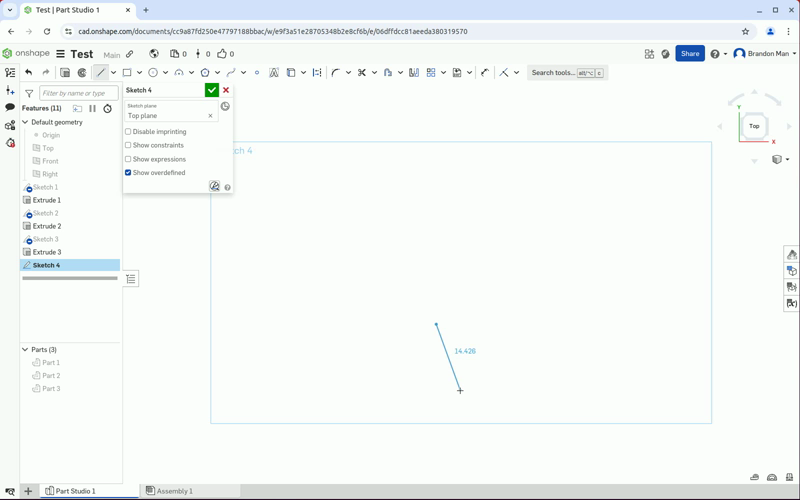
click(460, 390)
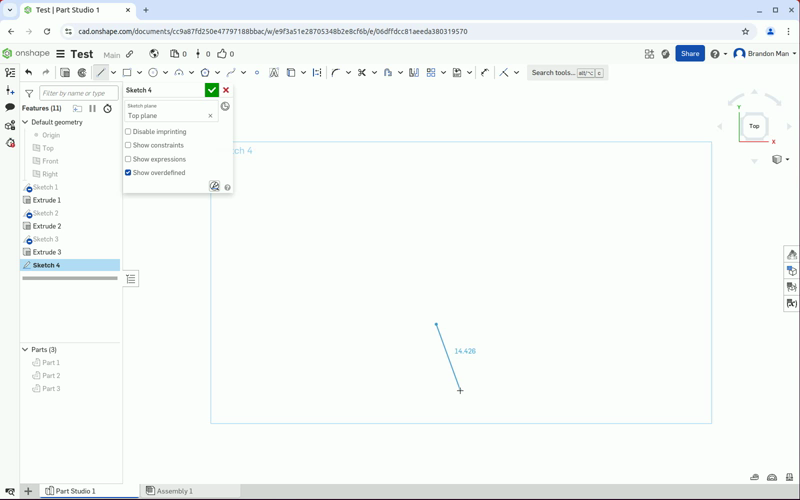
key_up(shift)
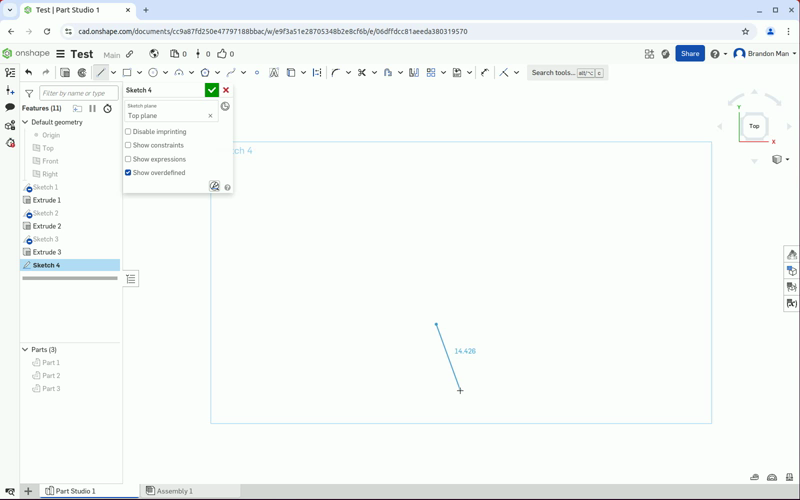
key_down(shift)
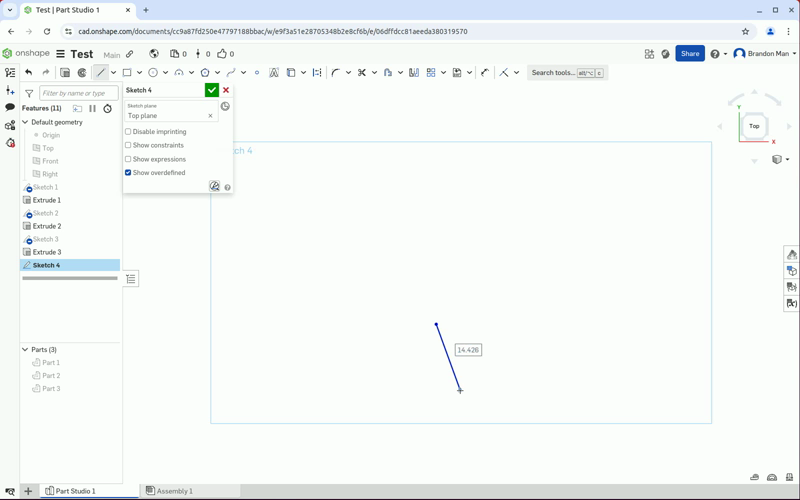
mouse_move(482, 325)
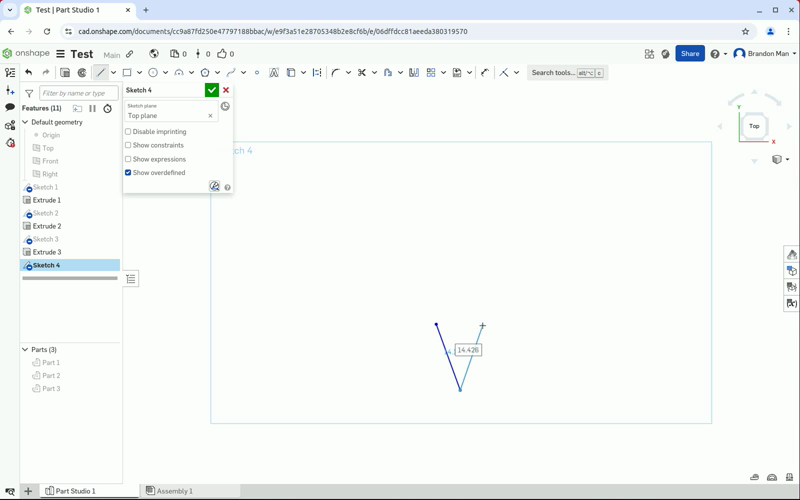
click(482, 325)
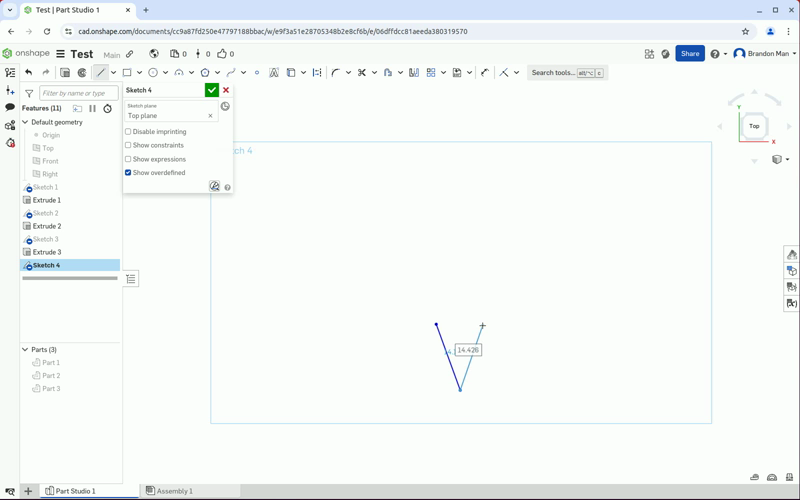
key_up(shift)
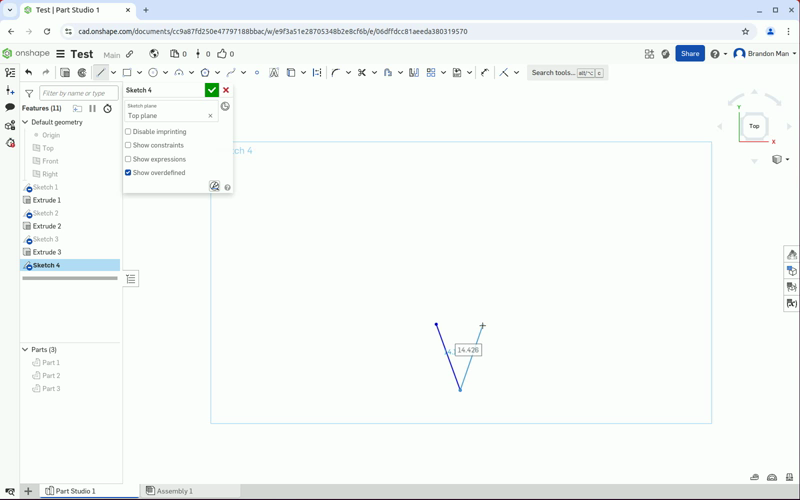
key(esc)
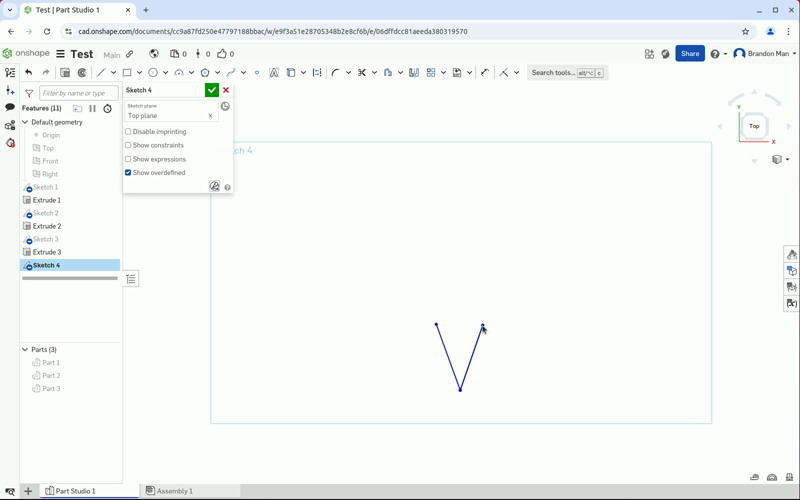
key(a)
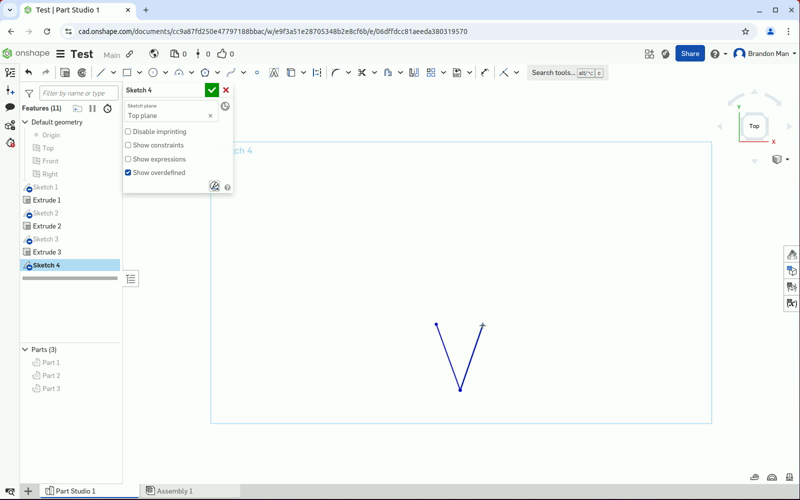
mouse_move(482, 325)
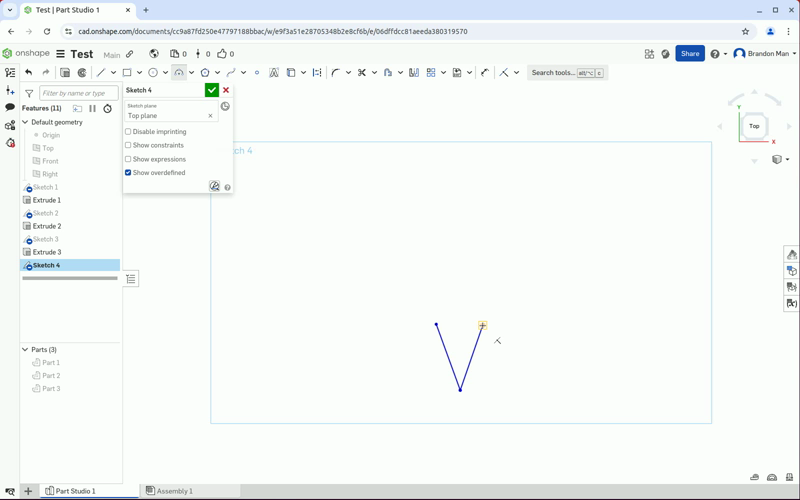
click(482, 325)
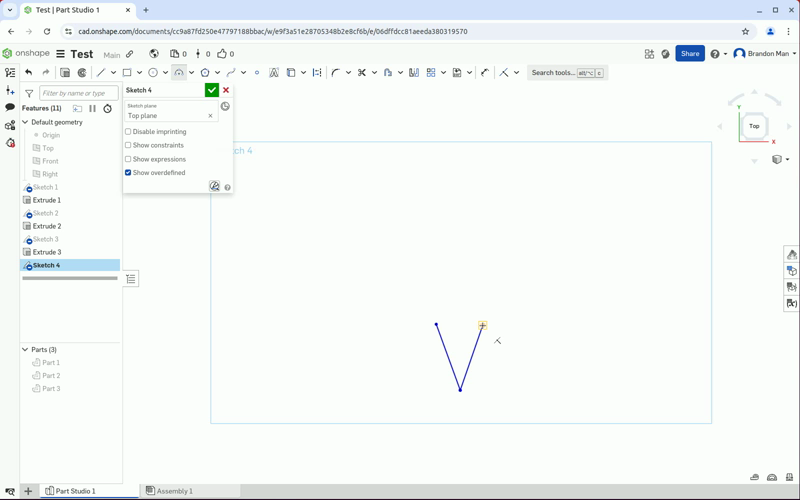
mouse_move(436, 324)
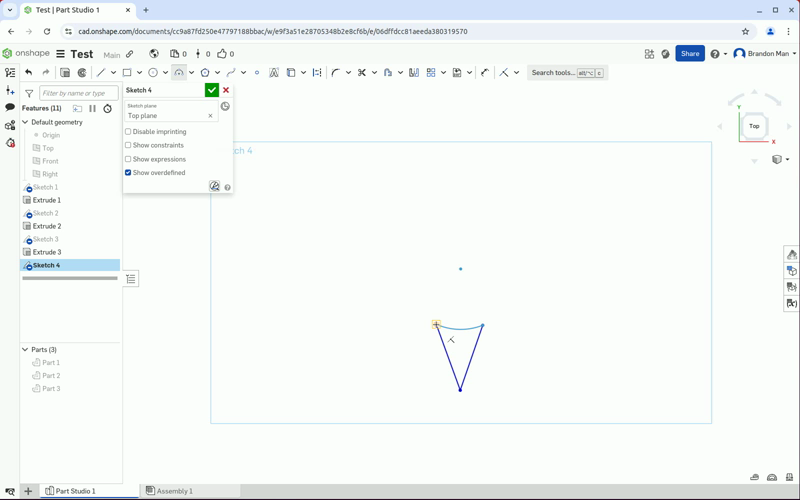
click(436, 324)
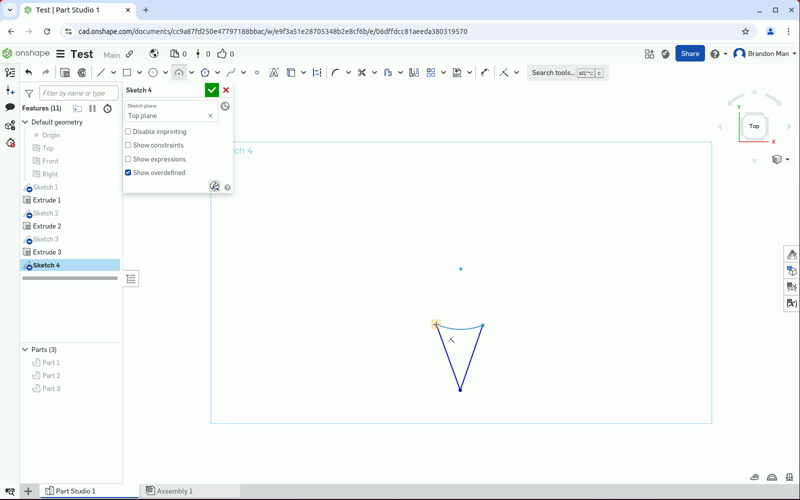
key_down(shift)
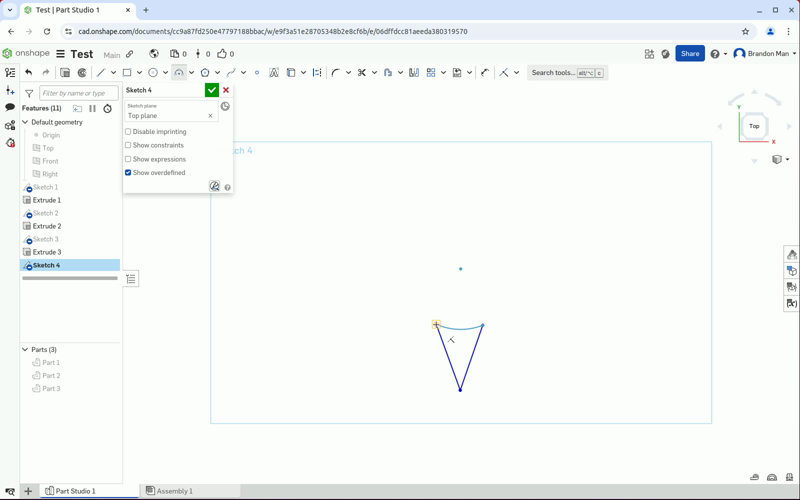
mouse_move(459, 330)
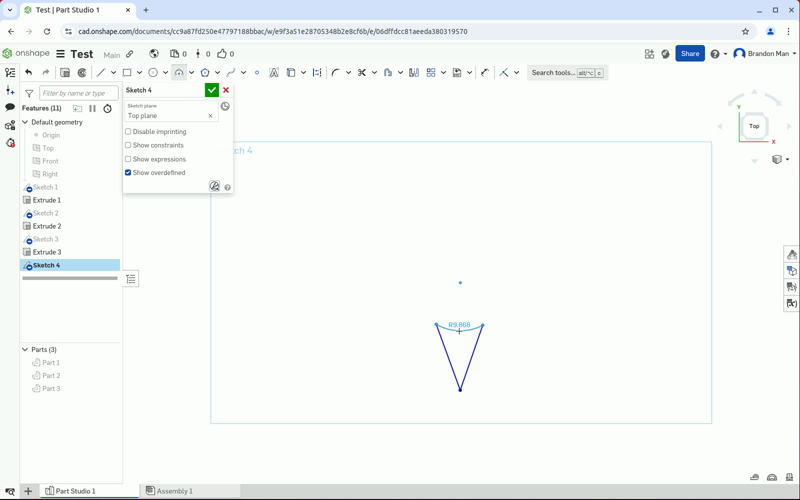
click(459, 330)
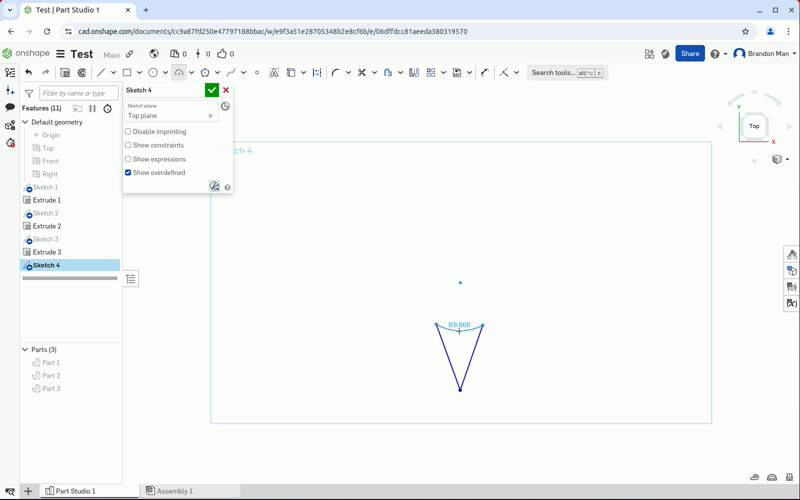
key_up(shift)
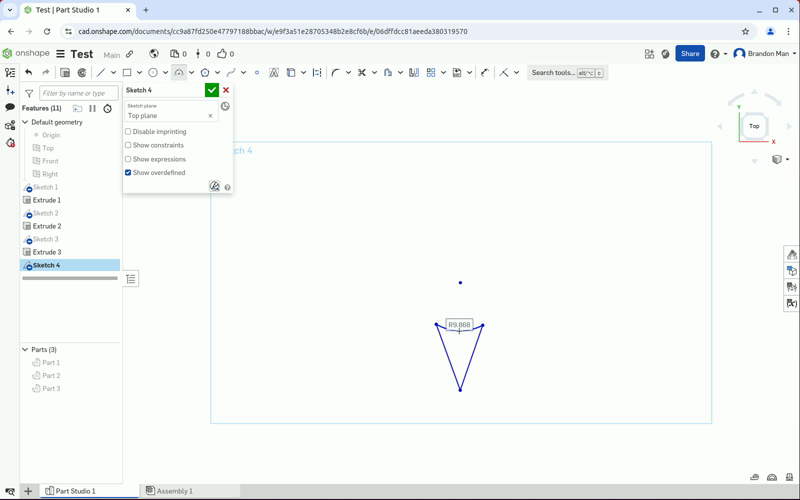
key(esc)
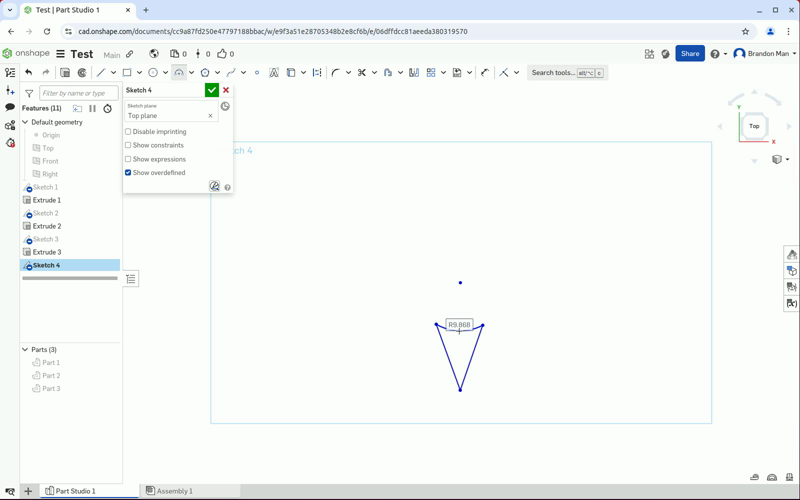
mouse_move(459, 333)
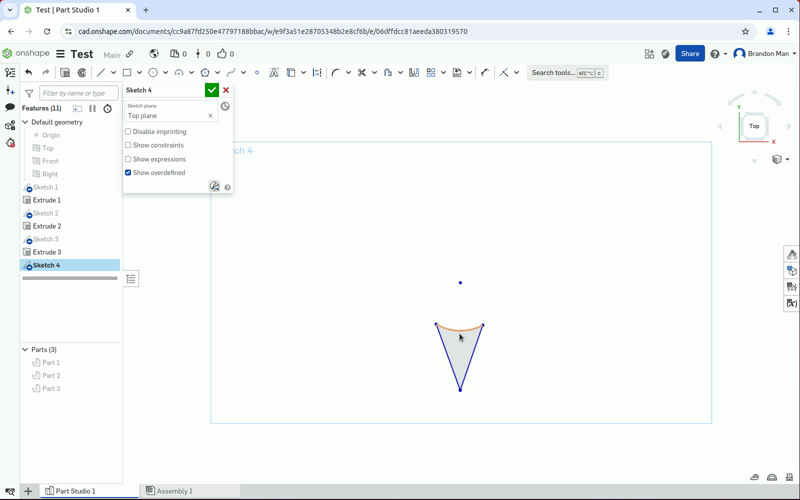
scroll(6)
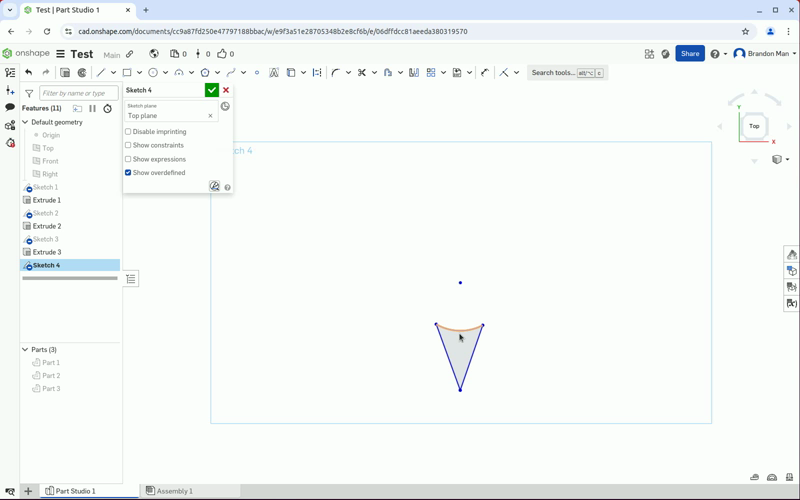
scroll(6)
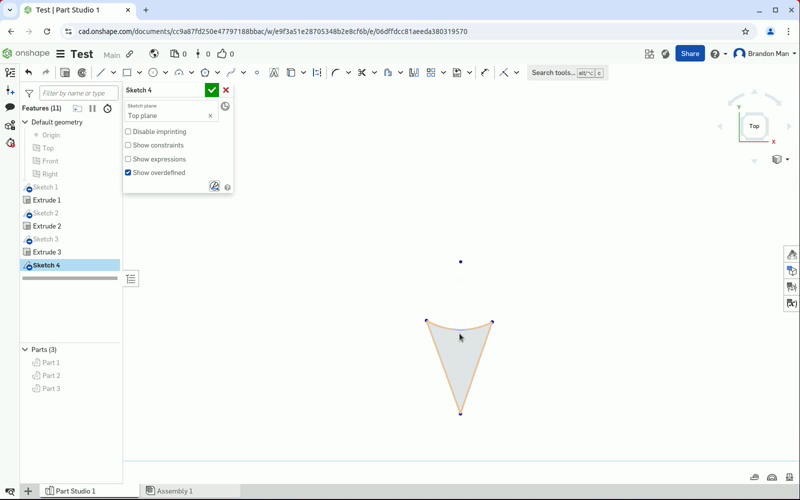
scroll(6)
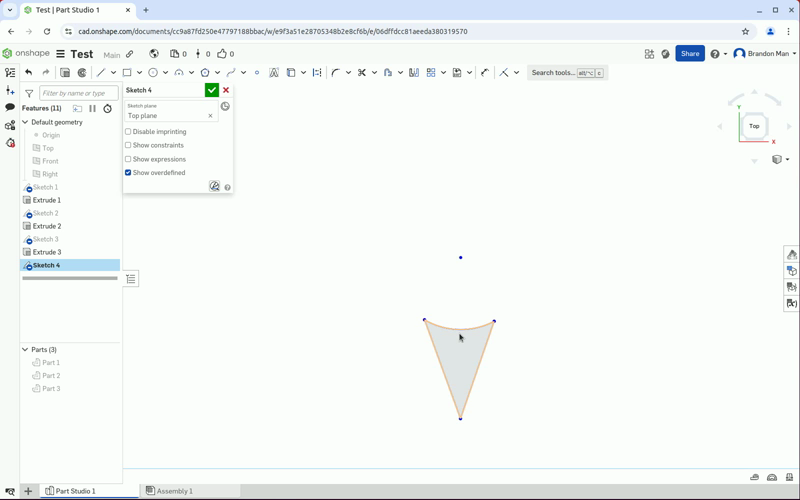
scroll(6)
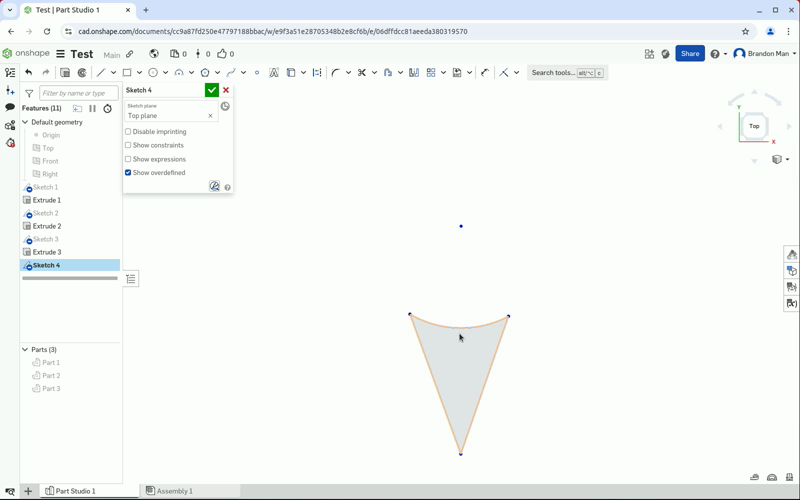
scroll(6)
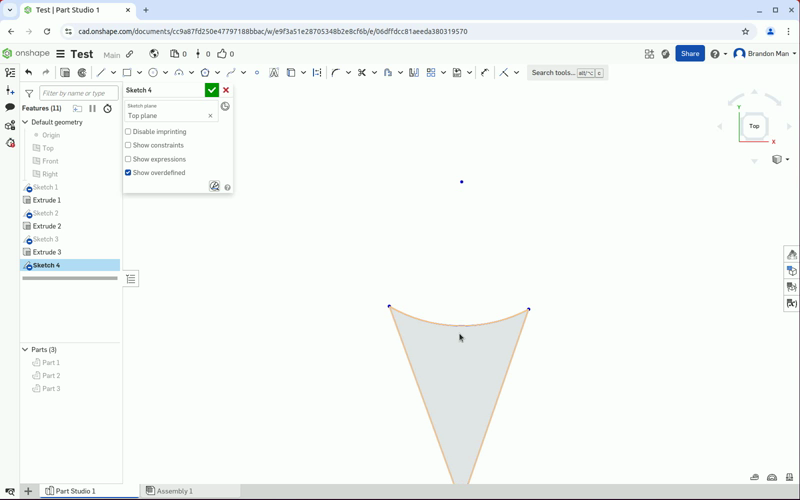
scroll(6)
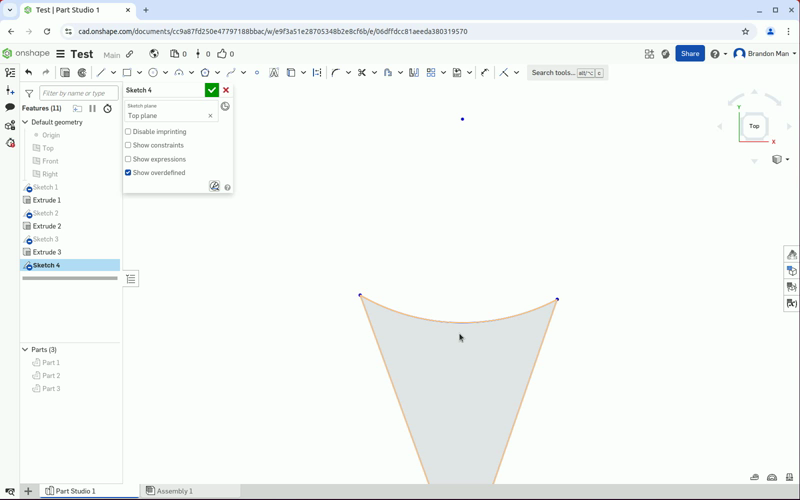
scroll(6)
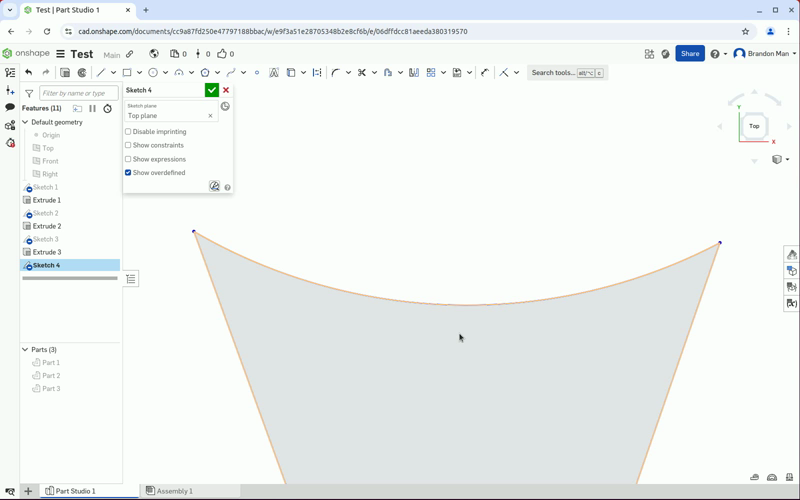
click(459, 333)
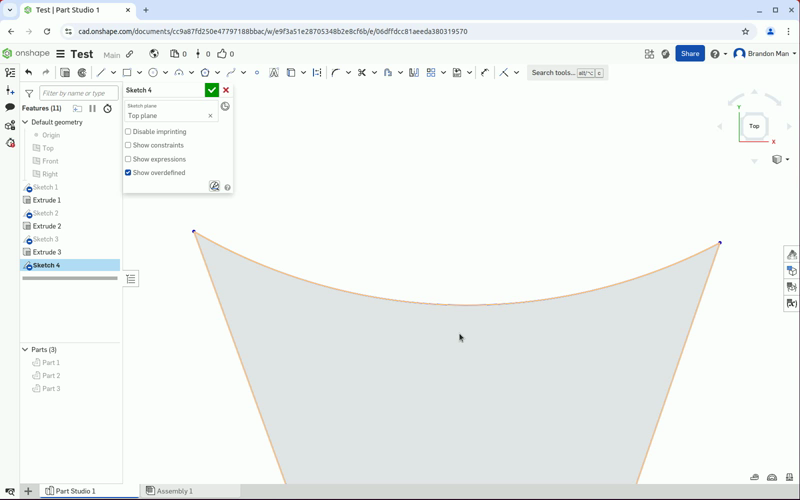
scroll(-6)
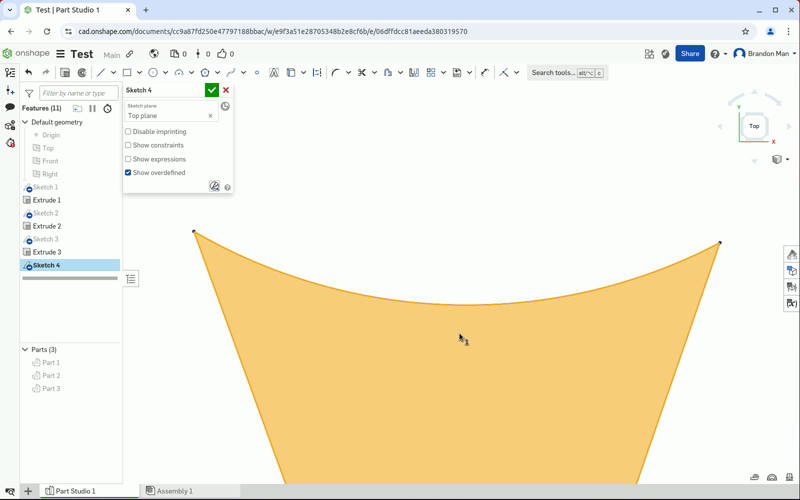
scroll(-6)
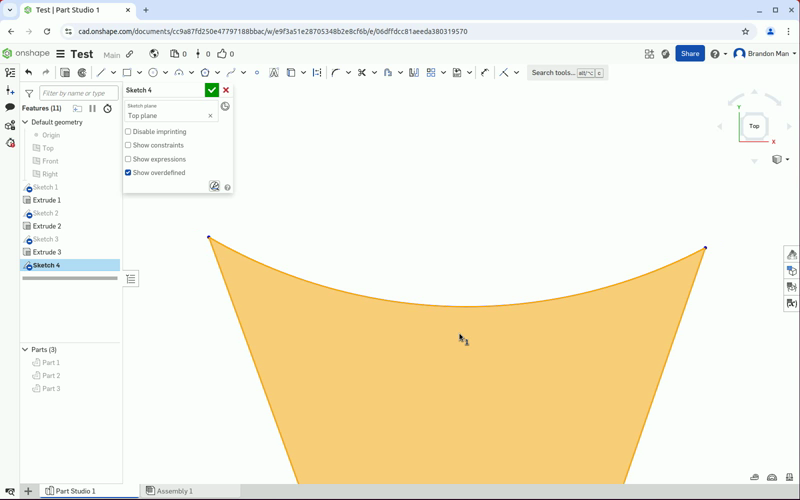
scroll(-6)
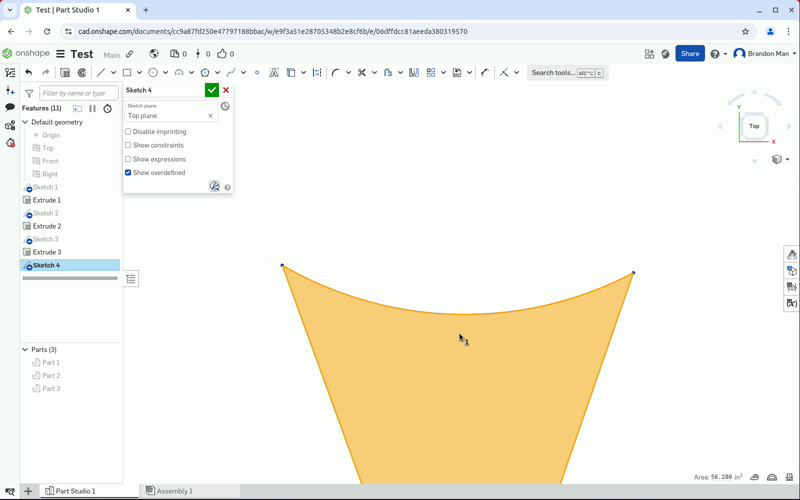
scroll(-6)
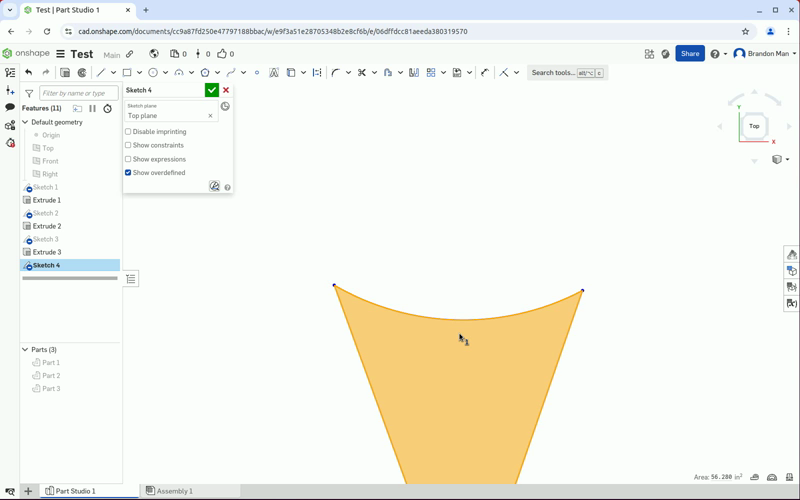
scroll(-6)
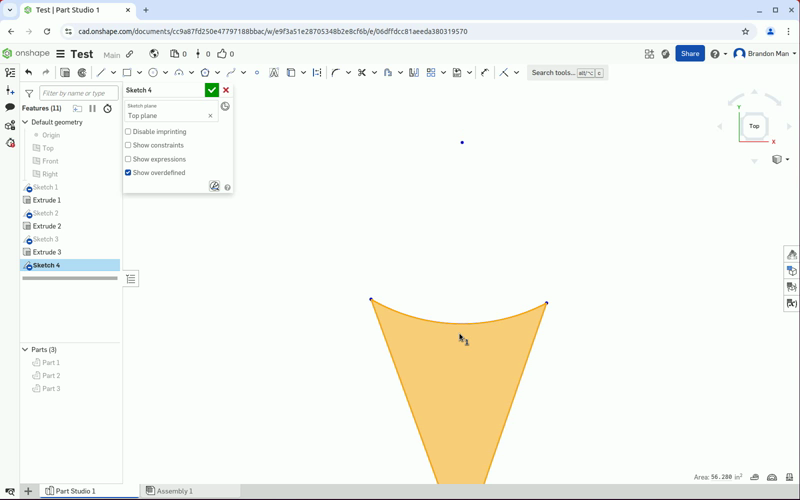
scroll(-6)
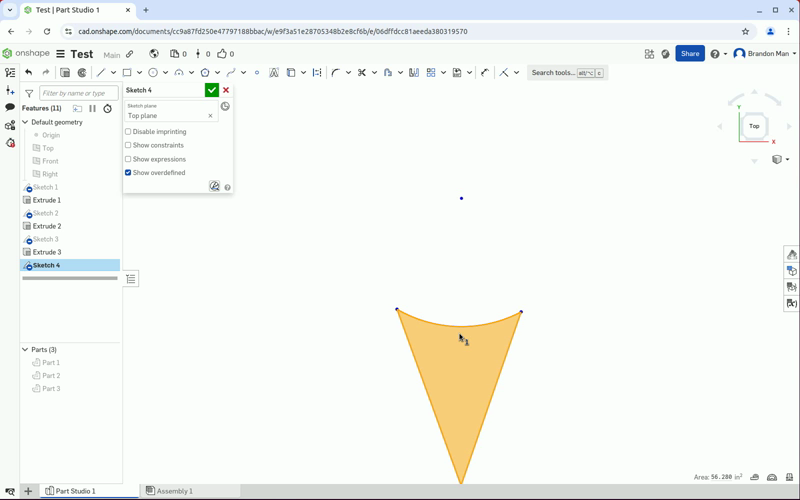
scroll(-6)
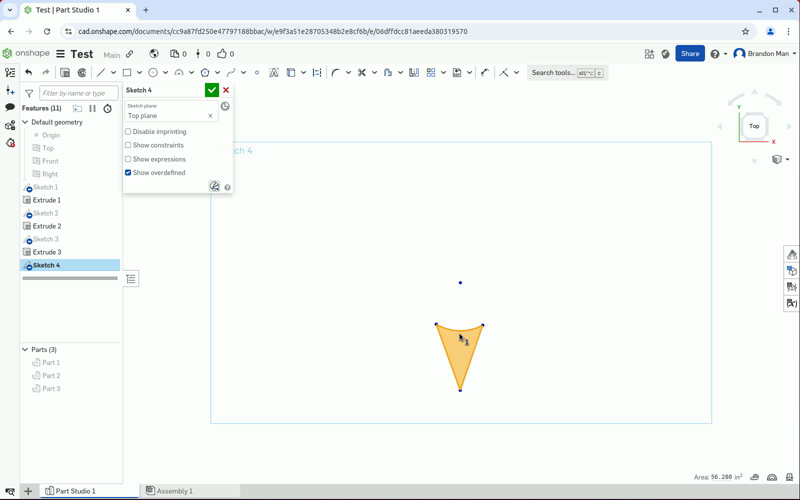
mouse_move(73, 352)
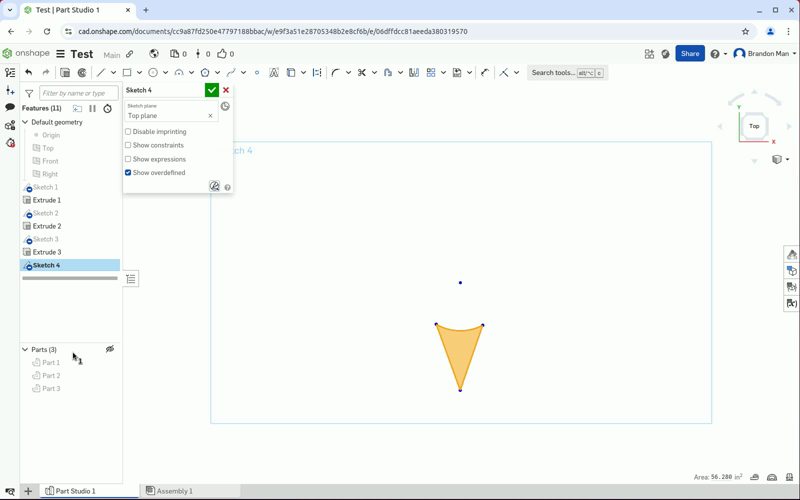
key(shift+y)
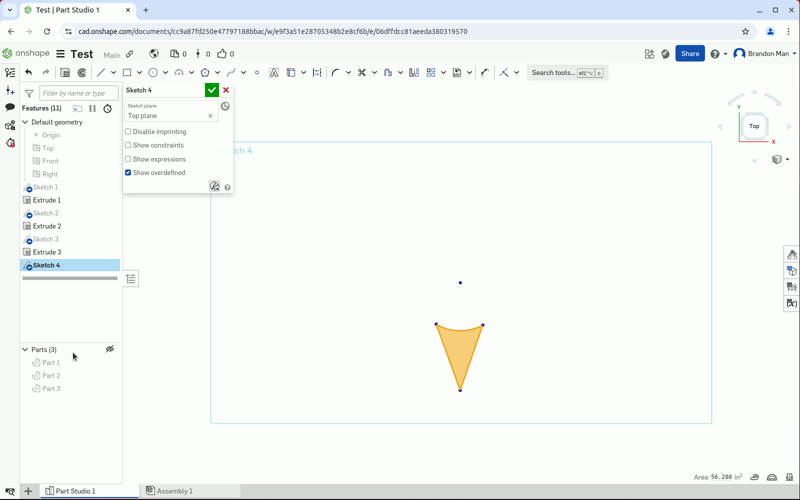
key(shift+e)
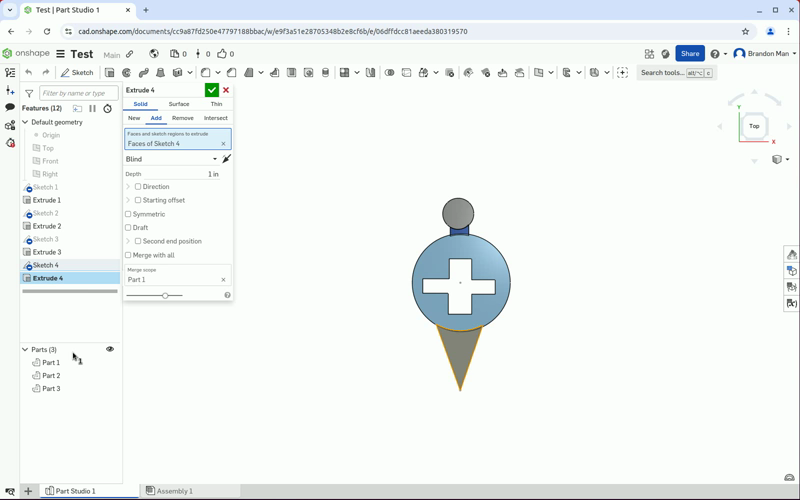
mouse_move(143, 106)
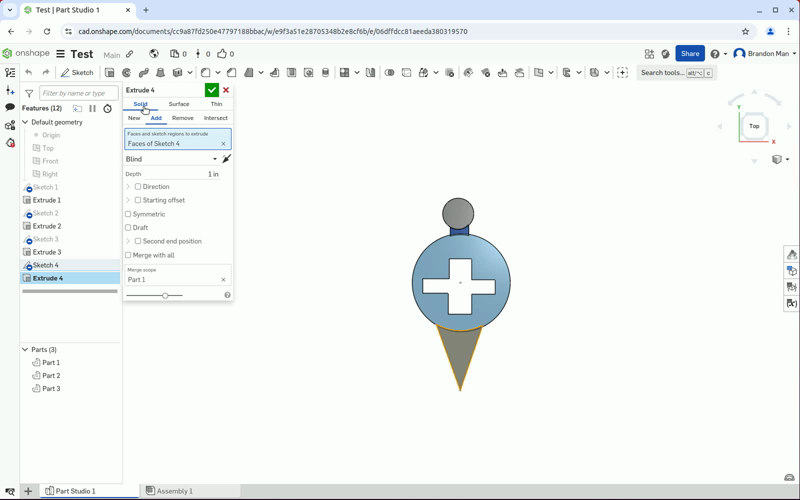
click(143, 106)
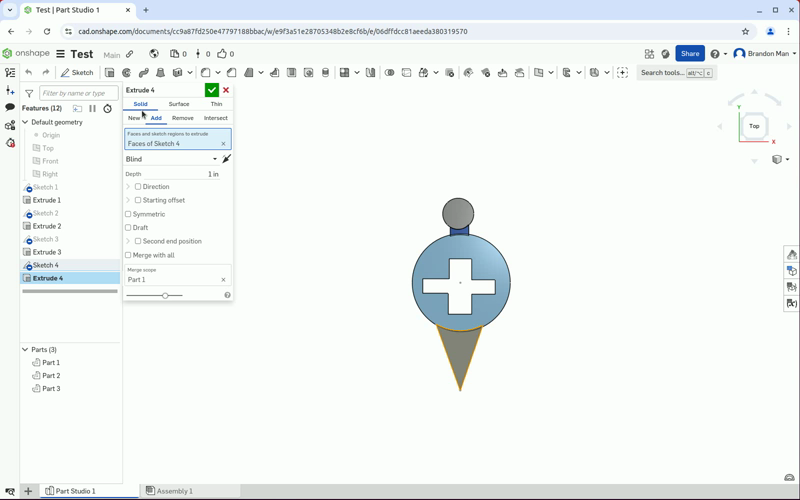
mouse_move(137, 120)
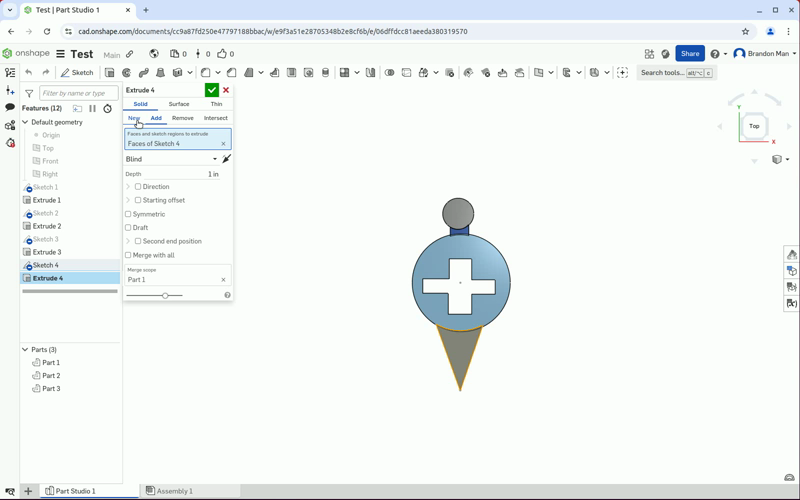
click(137, 120)
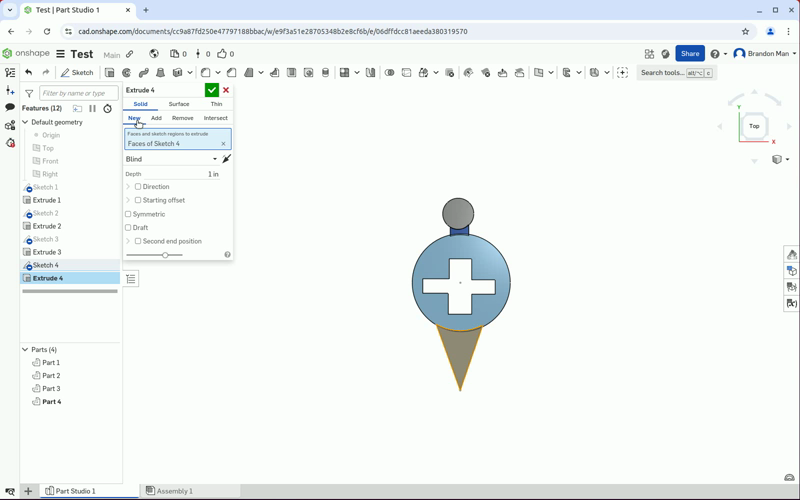
key(tab, 4)
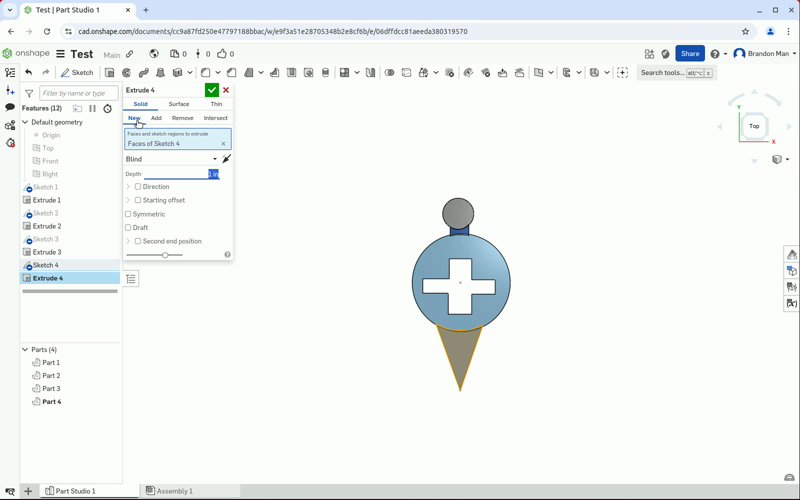
text(7.943)
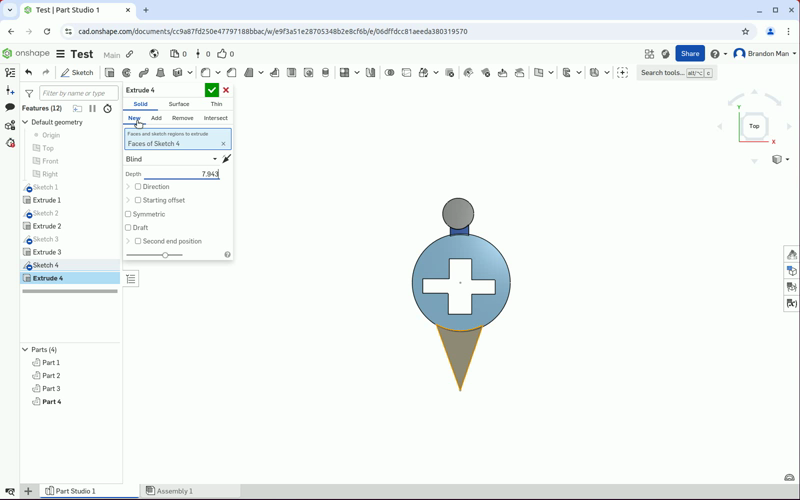
key(enter)
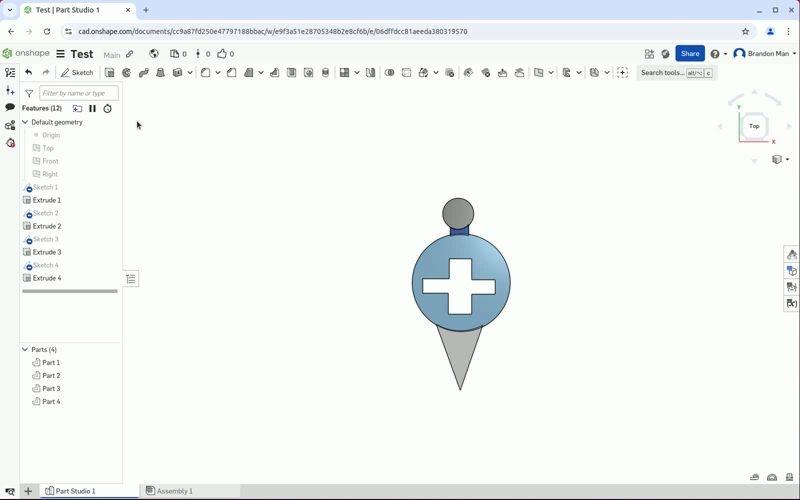
key(shift+h)
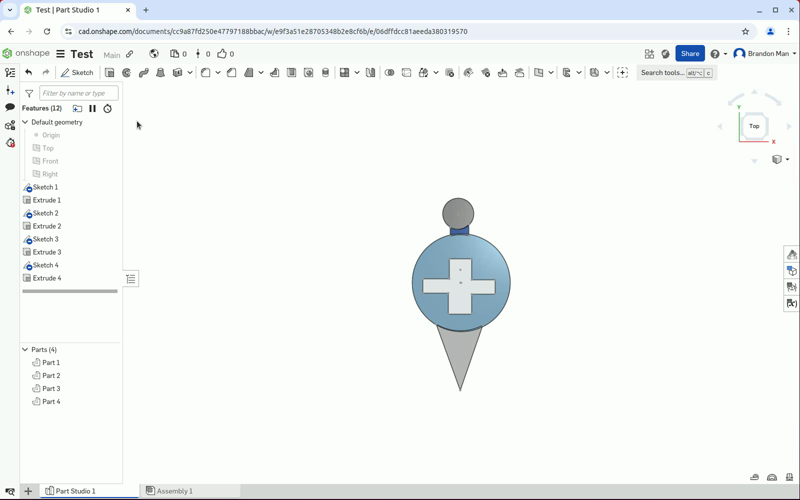
key(shift+h)
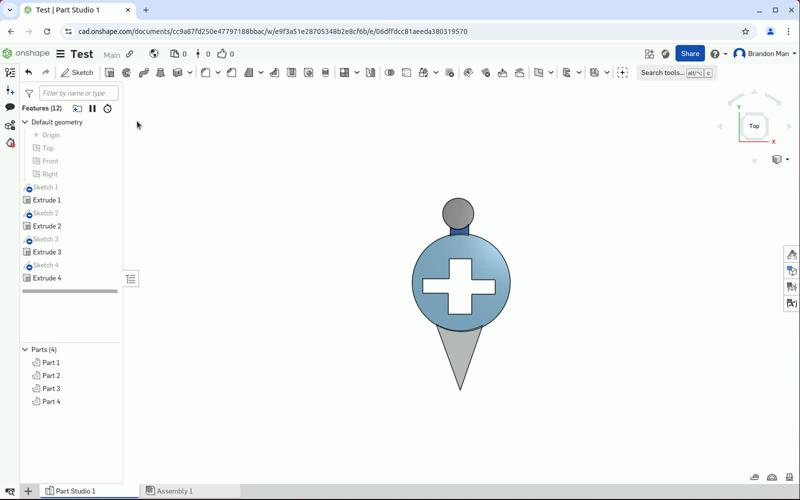
mouse_move(73, 189)
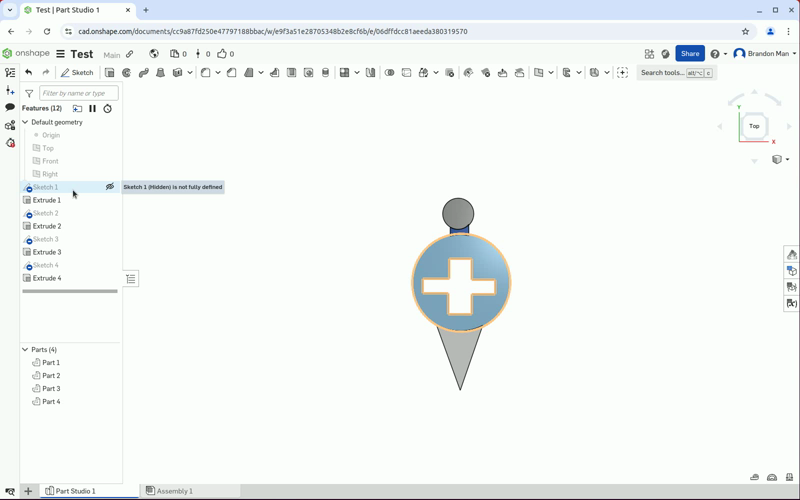
click(73, 189)
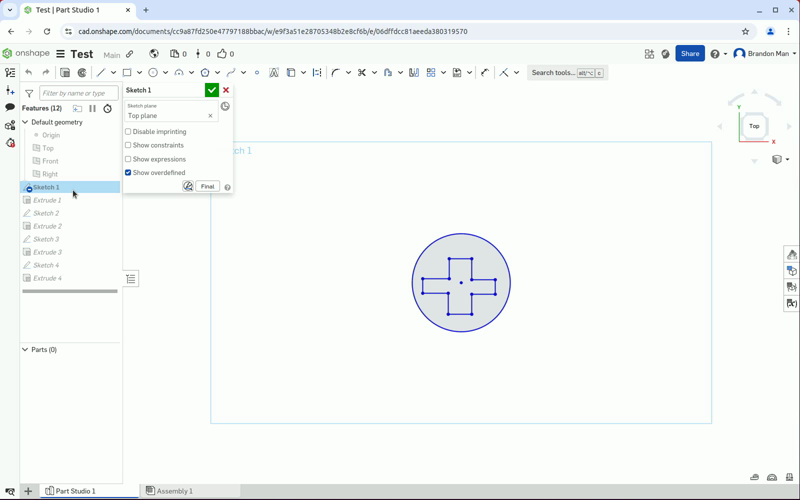
mouse_move(229, 92)
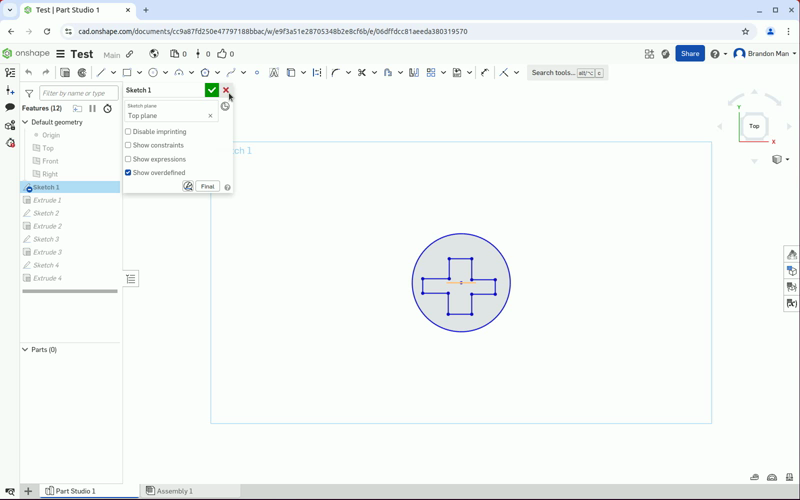
click(229, 92)
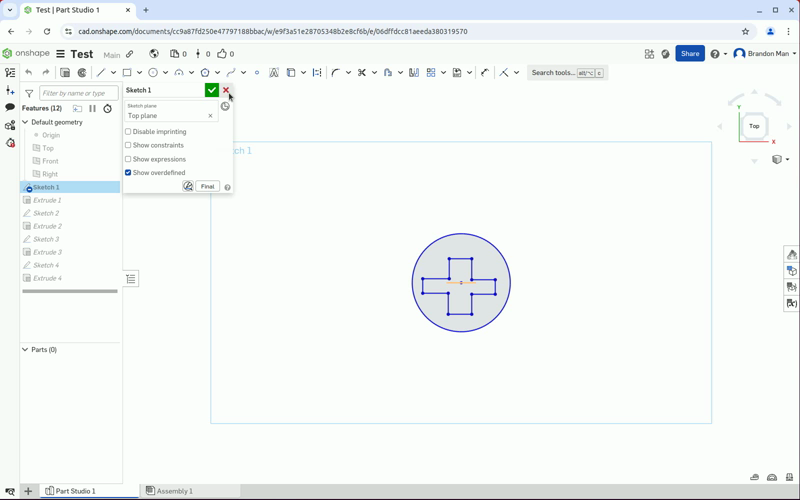
key(shift+s)
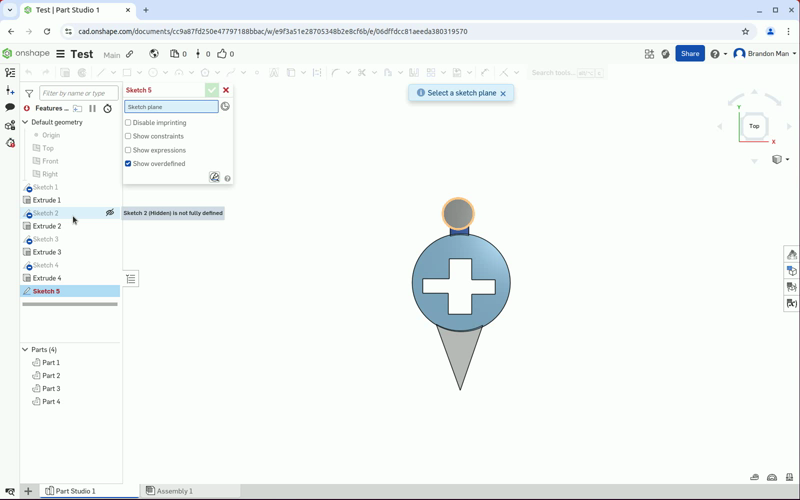
scroll(3)
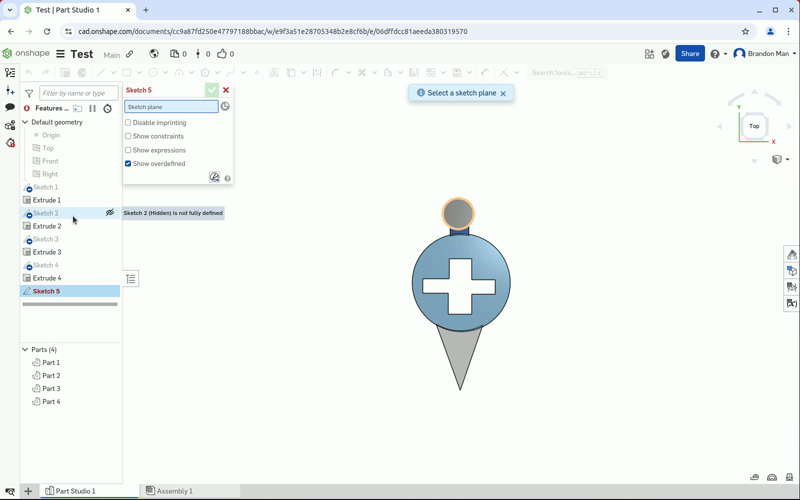
mouse_move(73, 150)
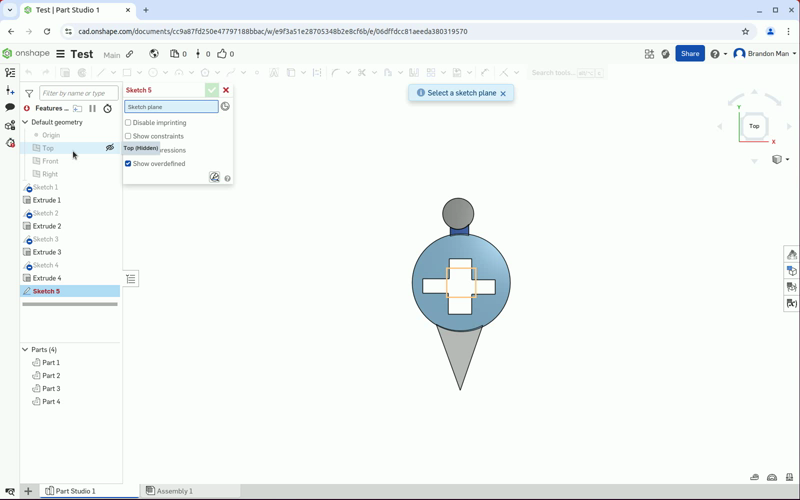
click(73, 150)
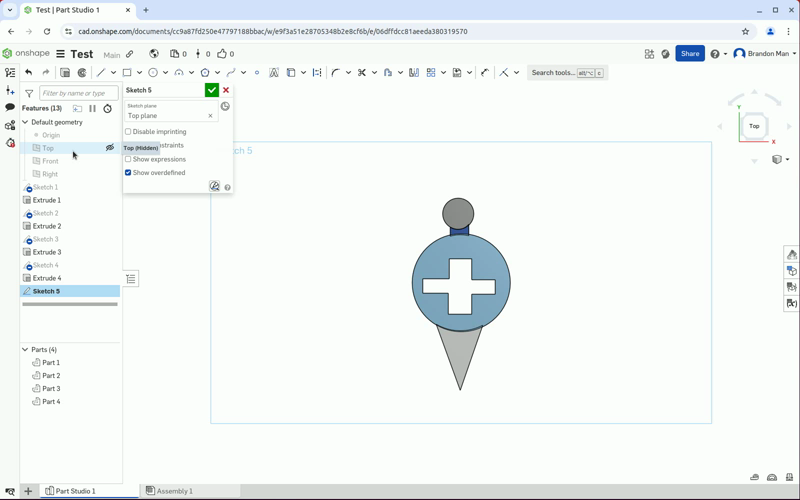
mouse_move(73, 352)
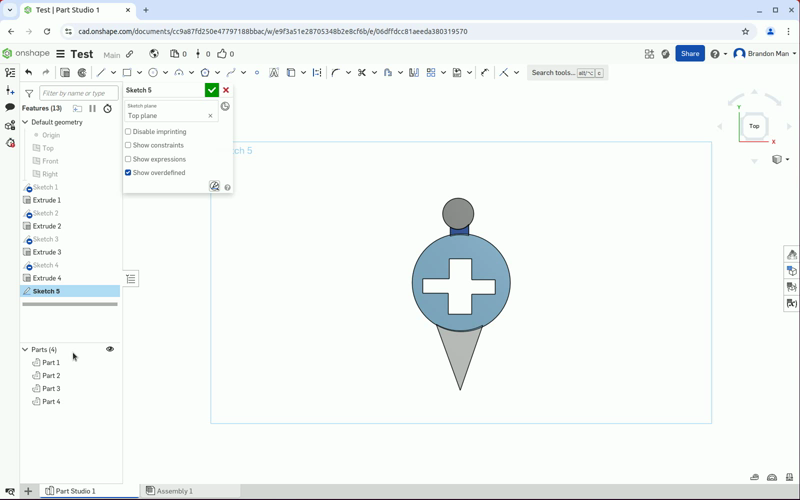
key(y)
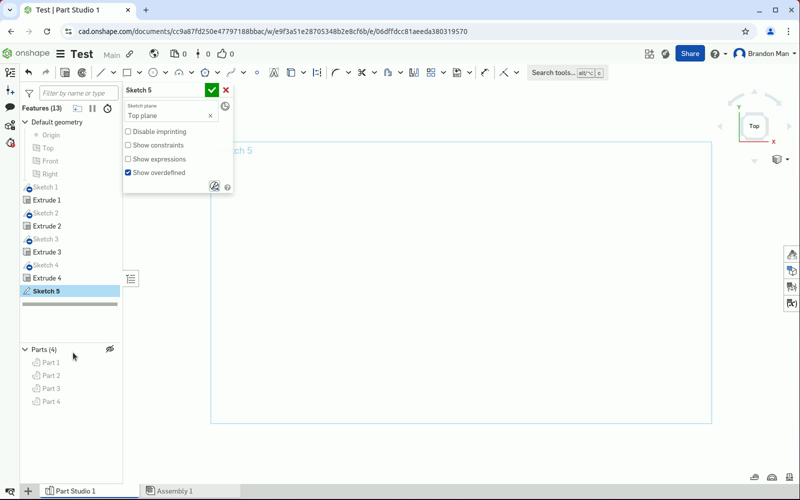
key(a)
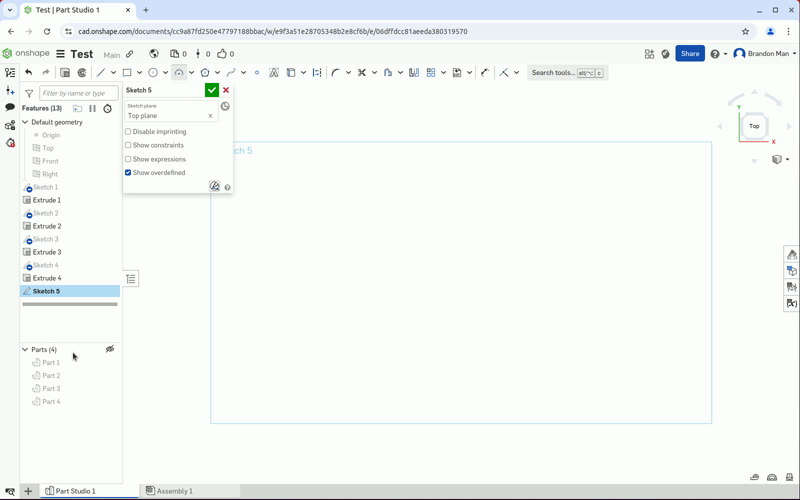
key_down(shift)
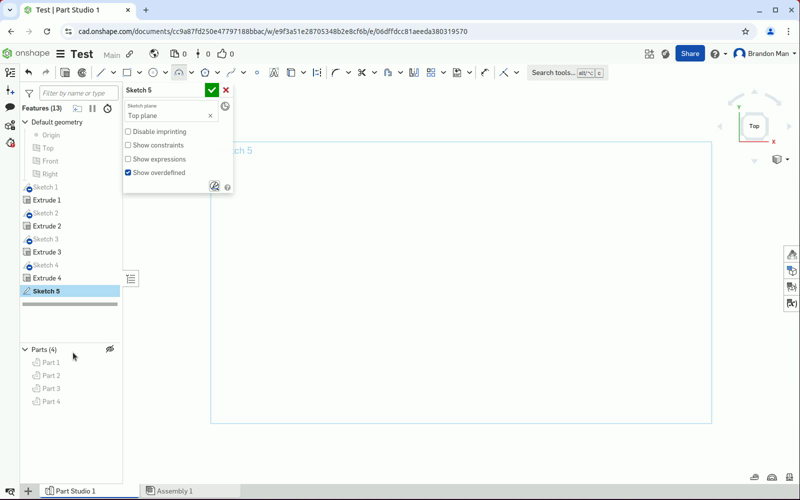
mouse_move(468, 234)
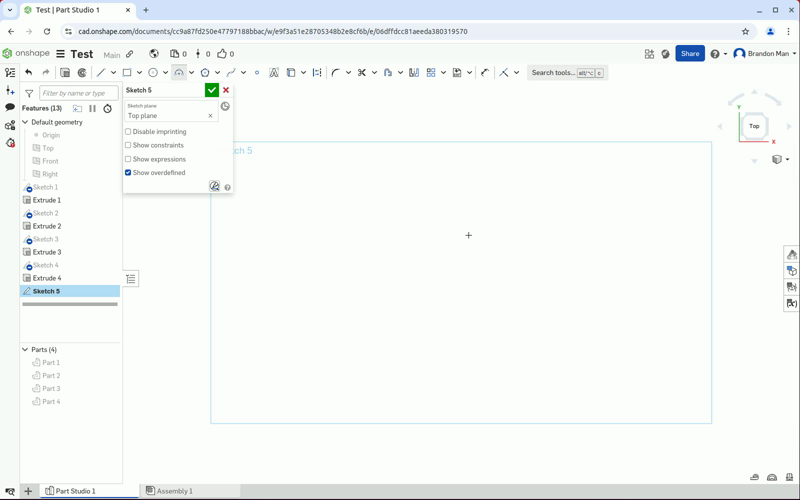
click(468, 234)
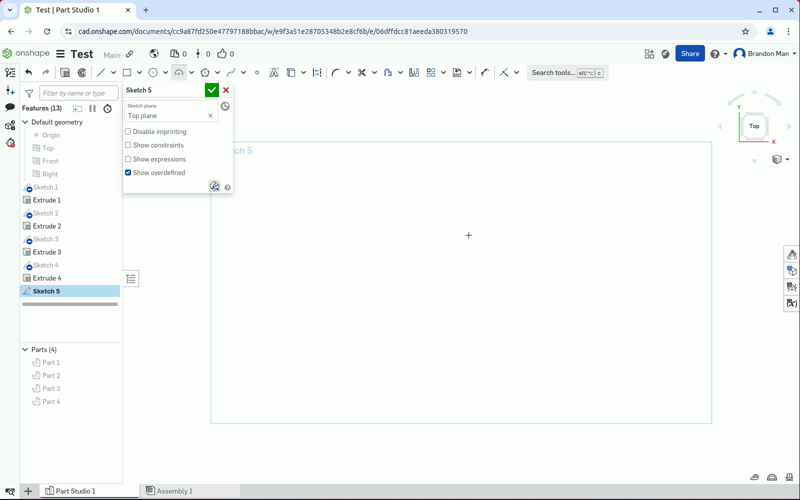
key_up(shift)
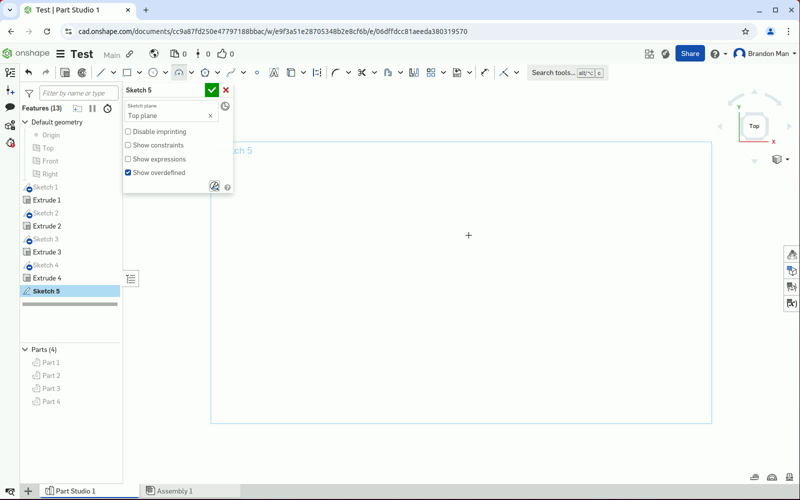
key_down(shift)
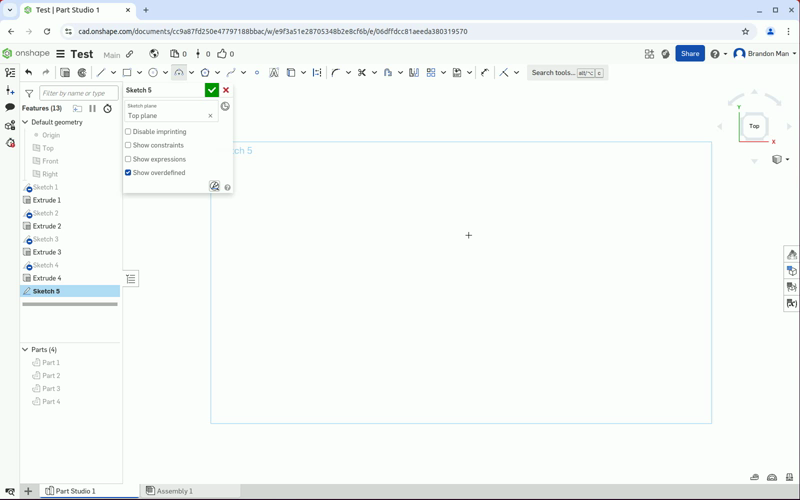
mouse_move(493, 246)
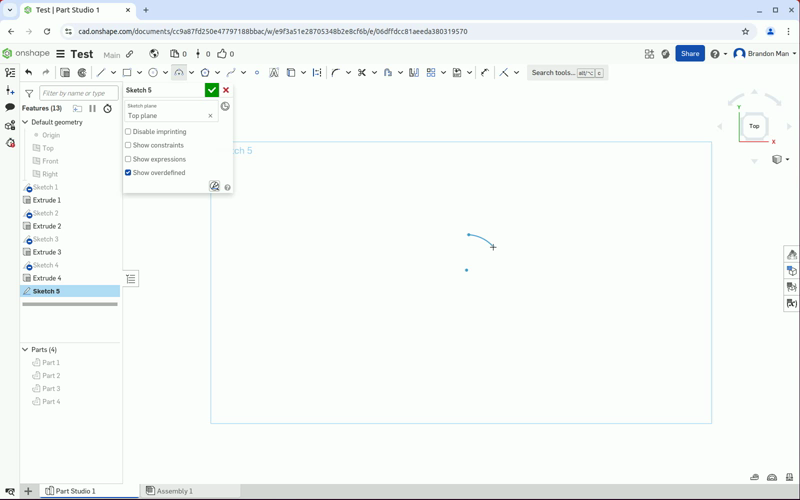
click(493, 246)
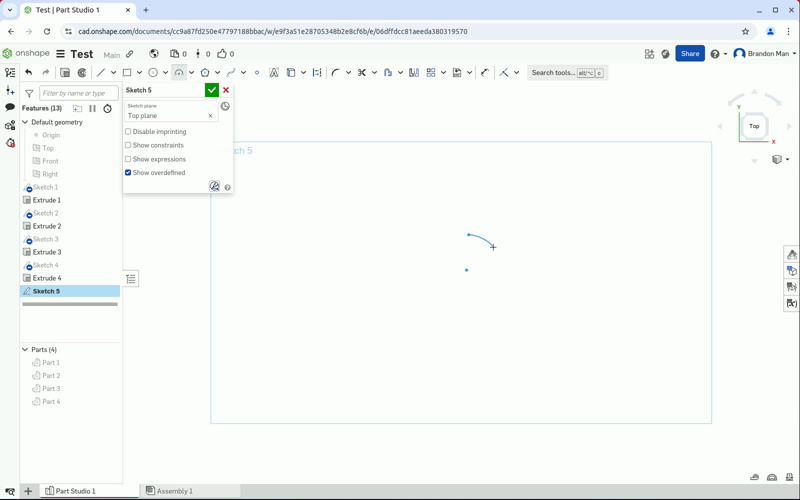
mouse_move(482, 239)
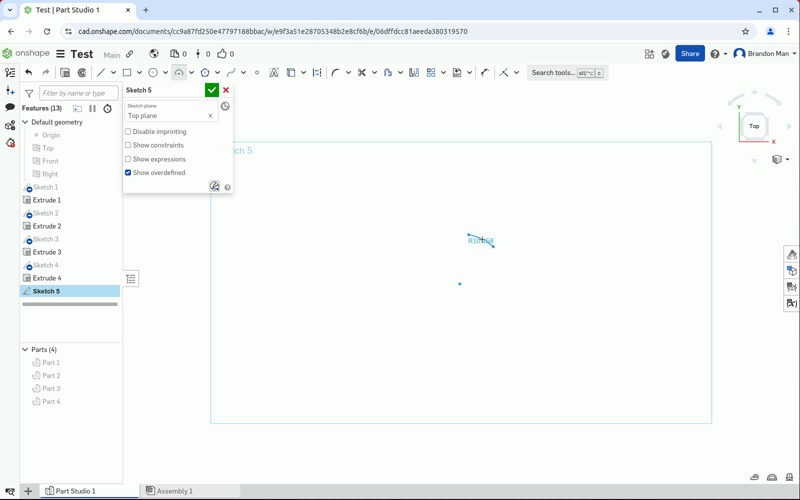
click(482, 239)
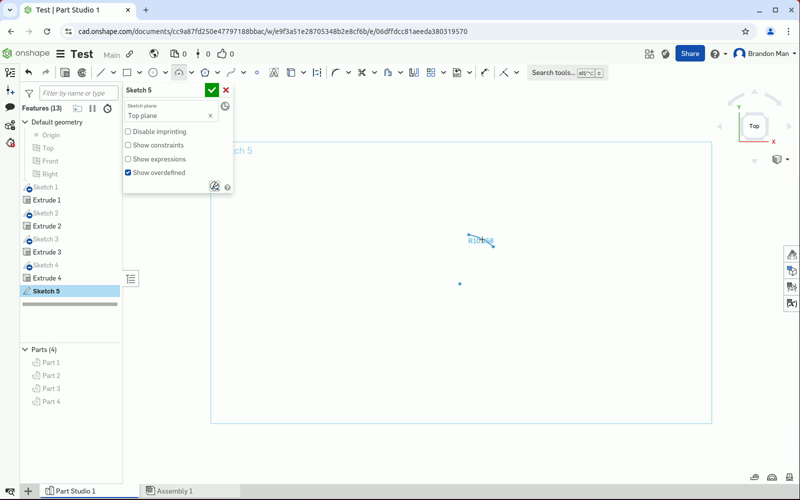
key_up(shift)
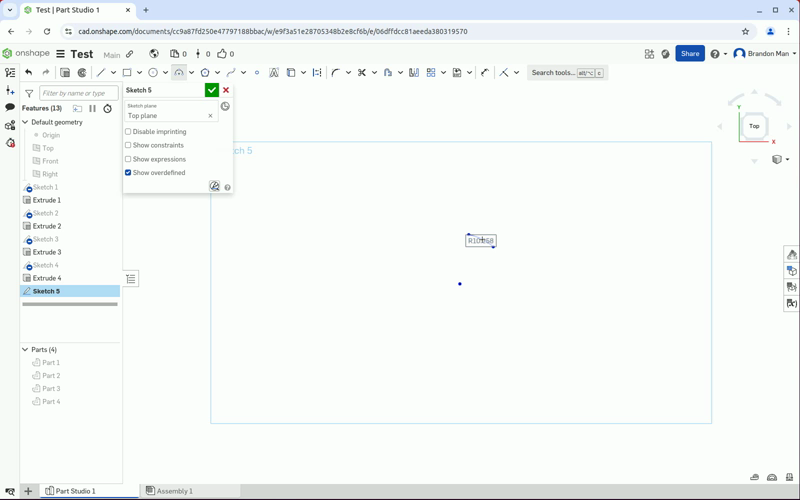
key(esc)
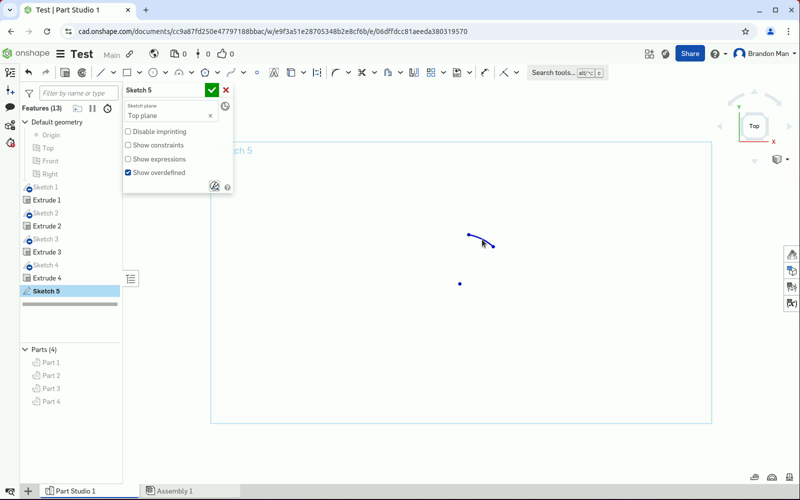
key(l)
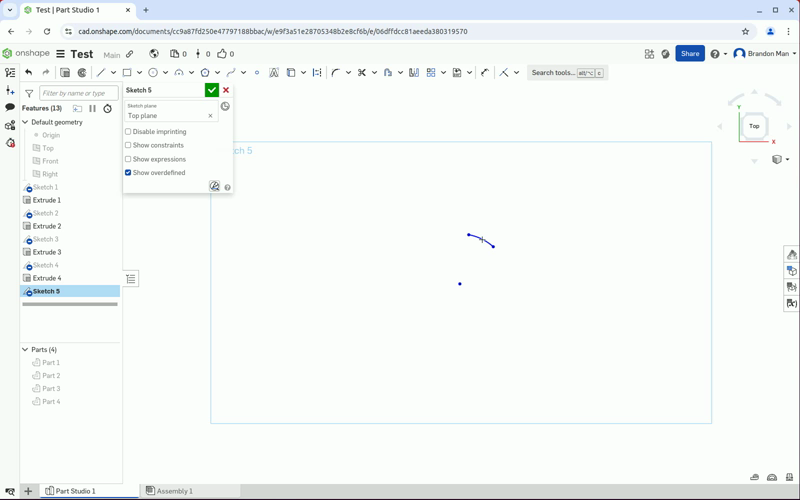
mouse_move(493, 246)
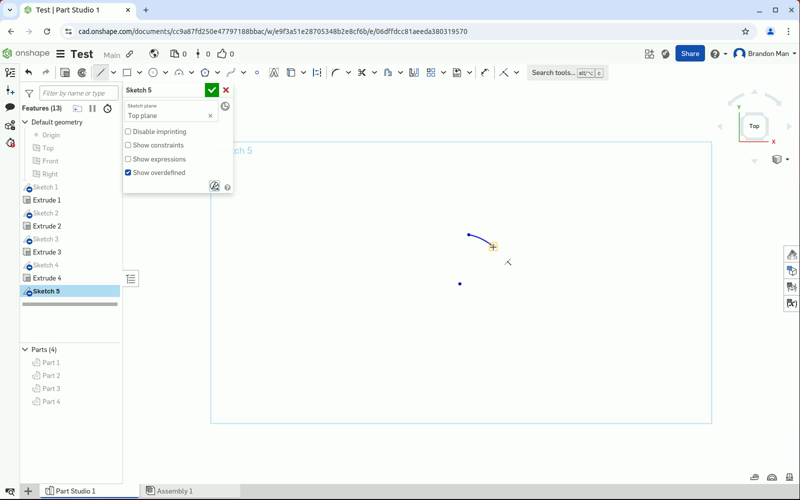
click(493, 246)
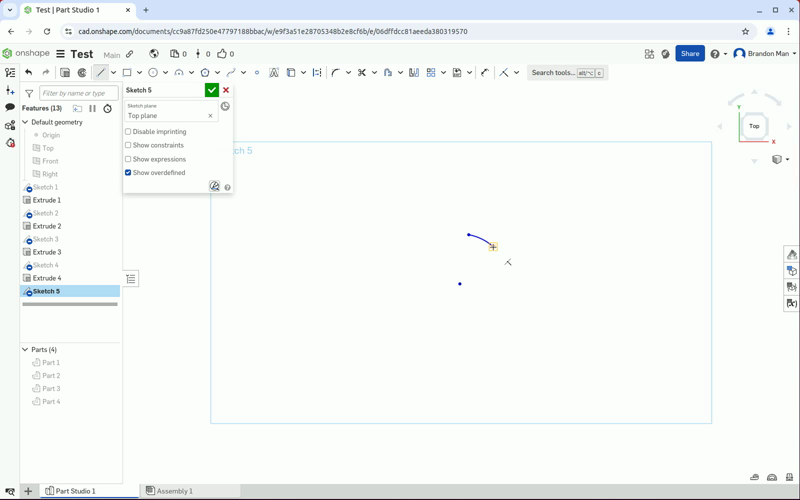
key_down(shift)
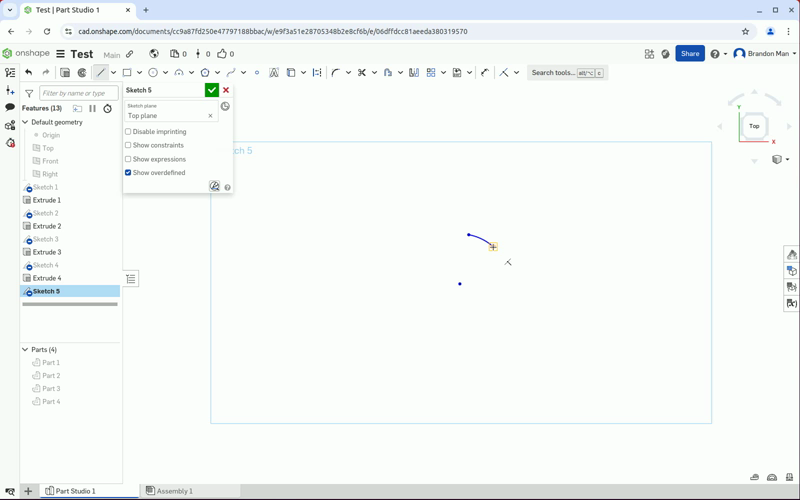
mouse_move(523, 246)
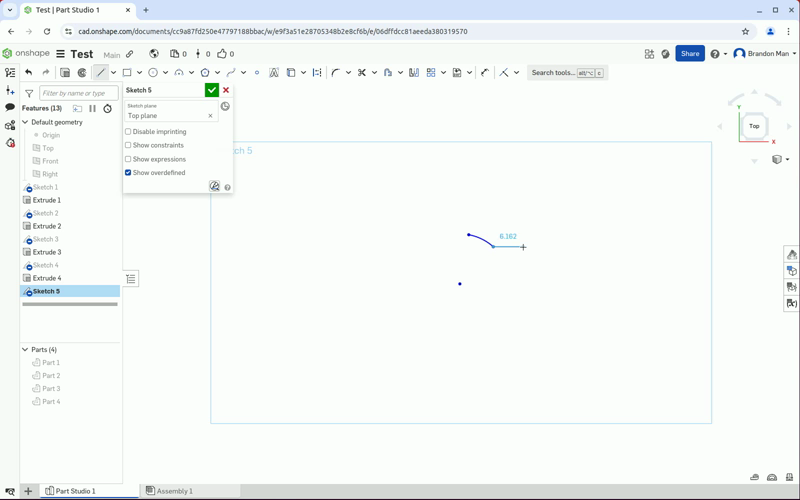
mouse_move(501, 236)
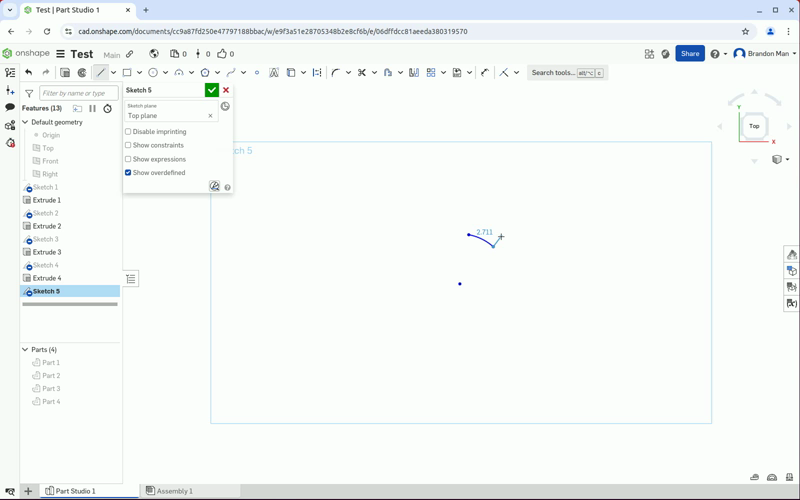
click(501, 236)
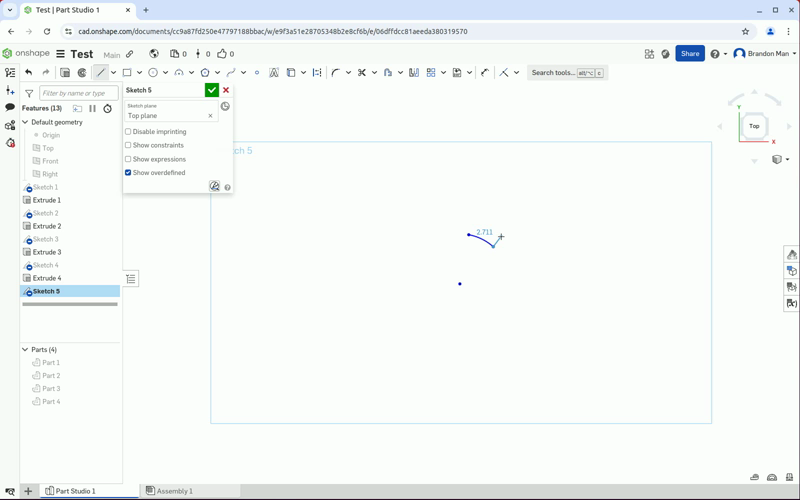
key_up(shift)
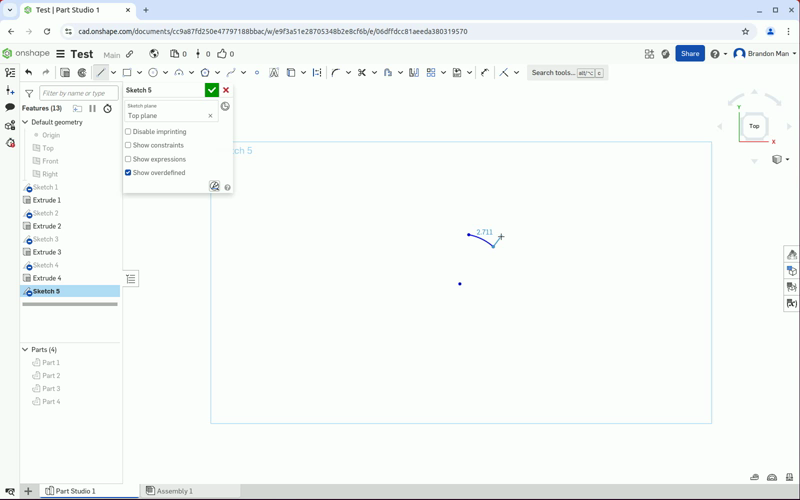
key_down(shift)
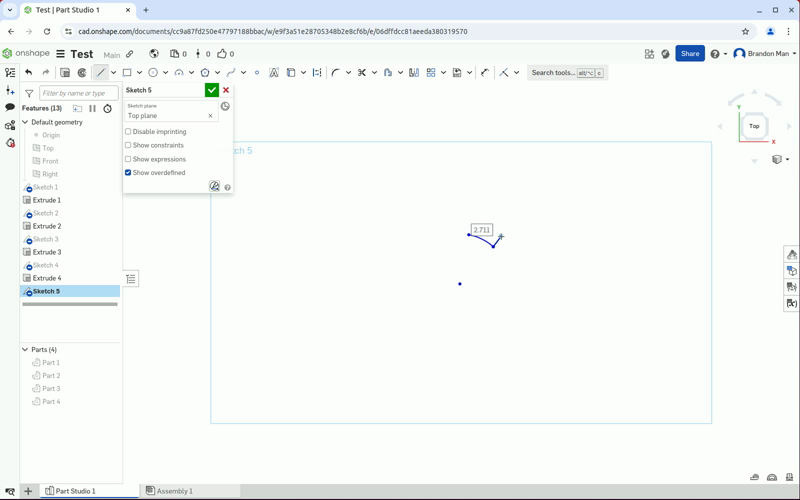
mouse_move(531, 236)
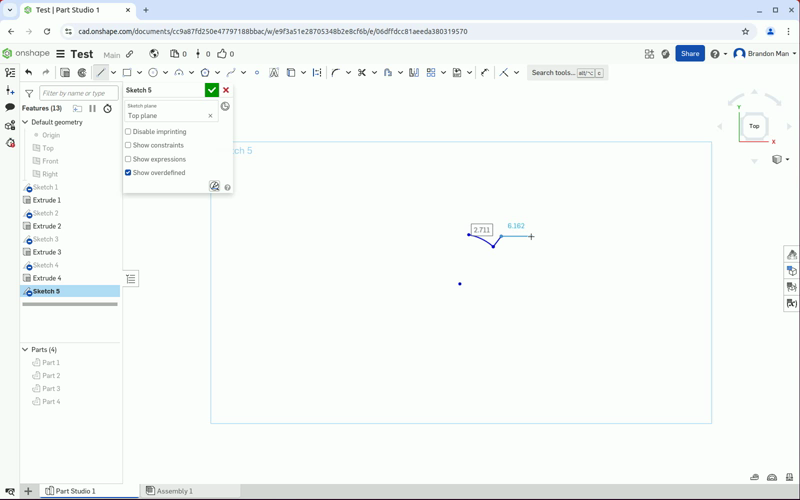
mouse_move(515, 227)
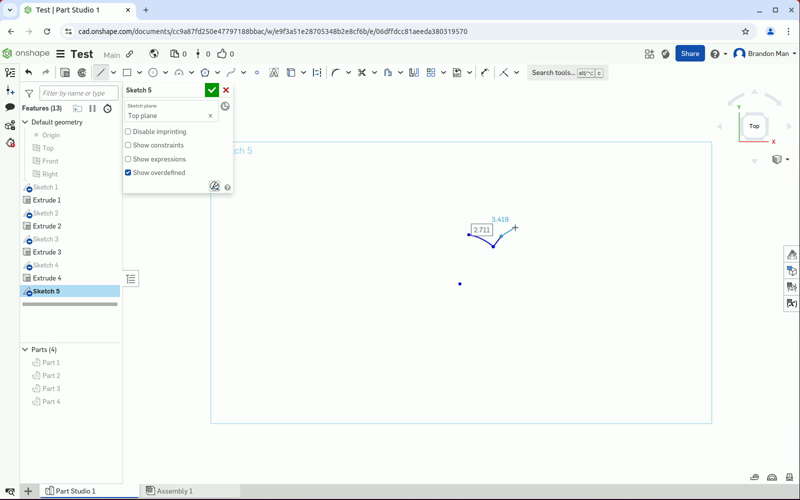
click(515, 227)
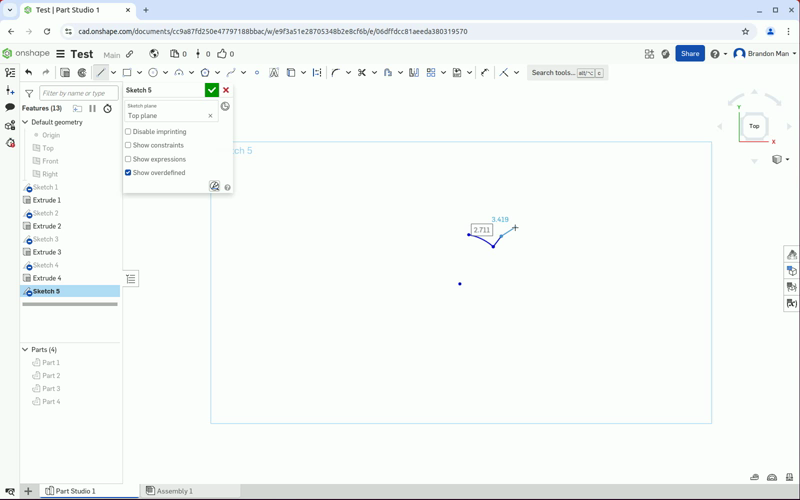
key_up(shift)
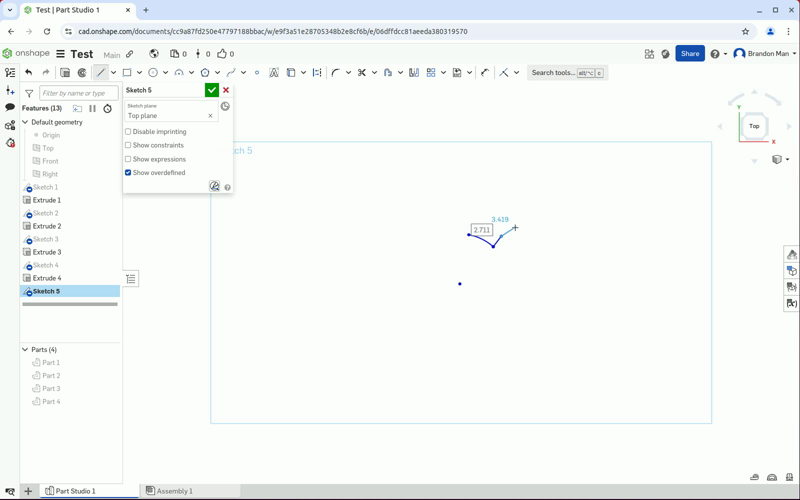
key_down(shift)
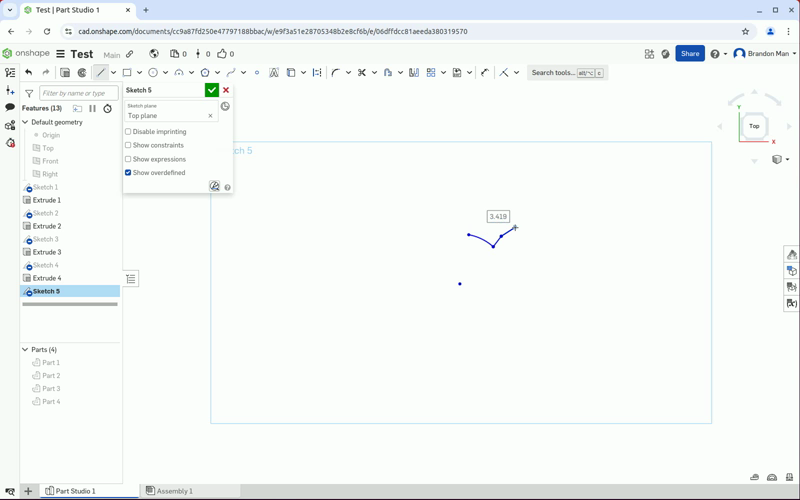
mouse_move(545, 227)
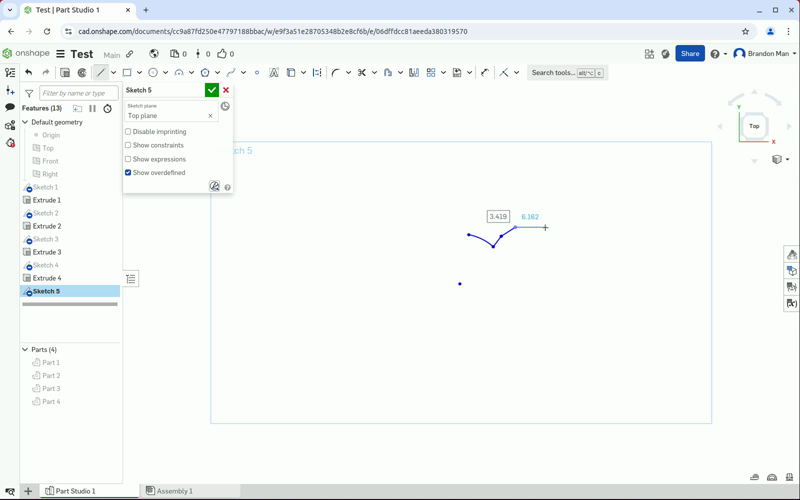
mouse_move(515, 217)
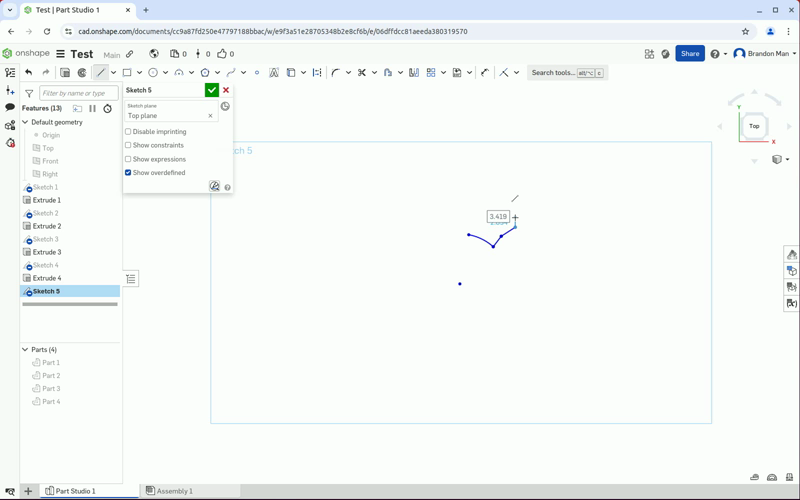
click(515, 217)
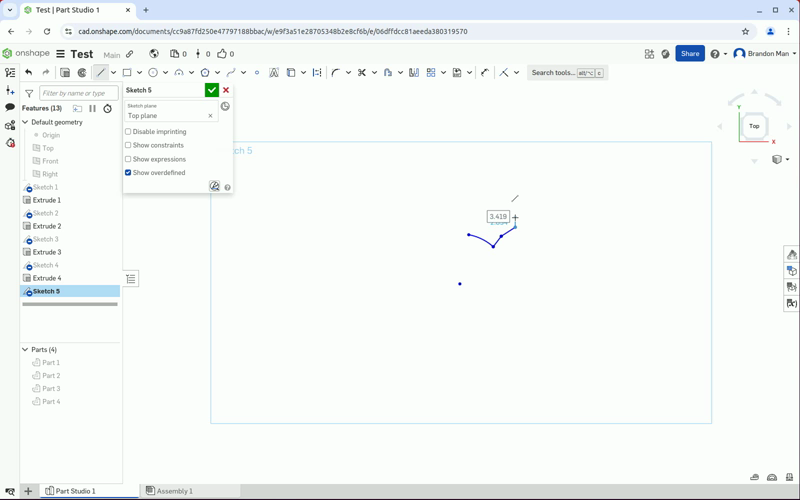
key_up(shift)
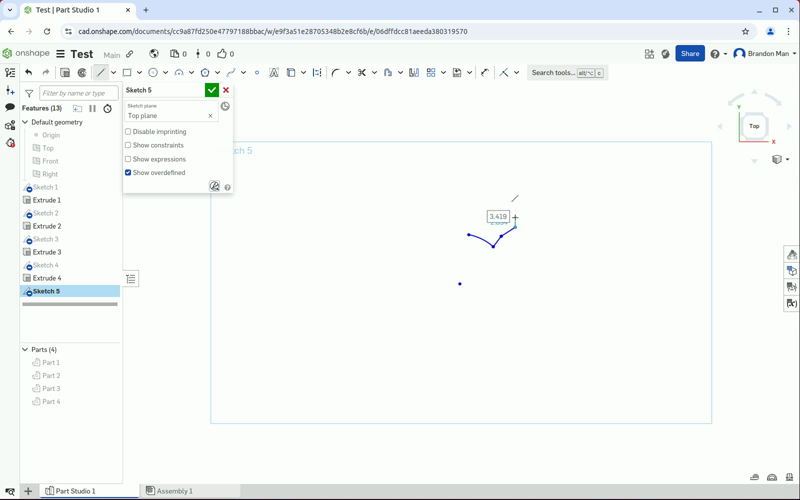
key_down(shift)
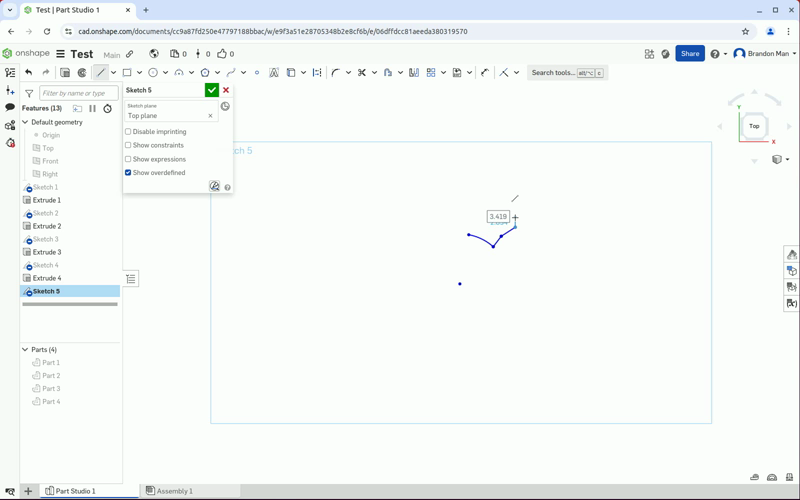
mouse_move(545, 217)
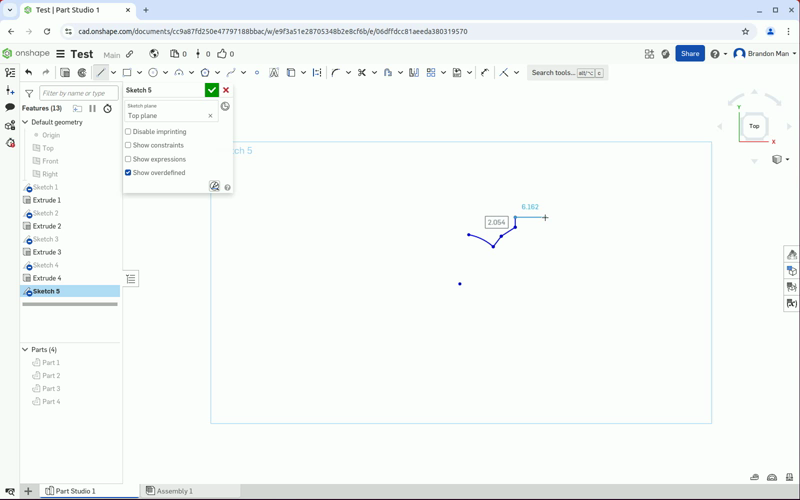
mouse_move(573, 222)
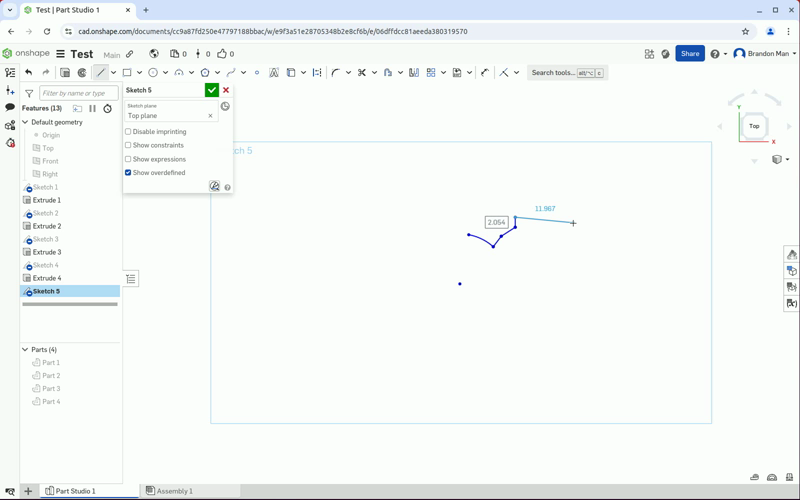
click(573, 222)
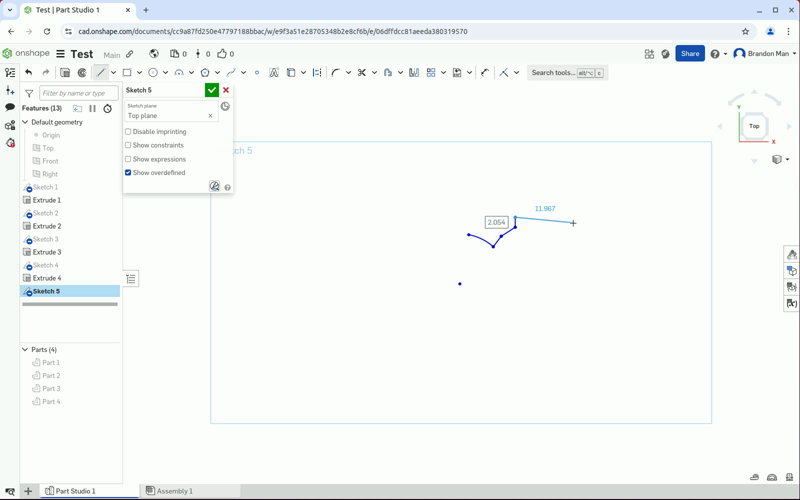
key_up(shift)
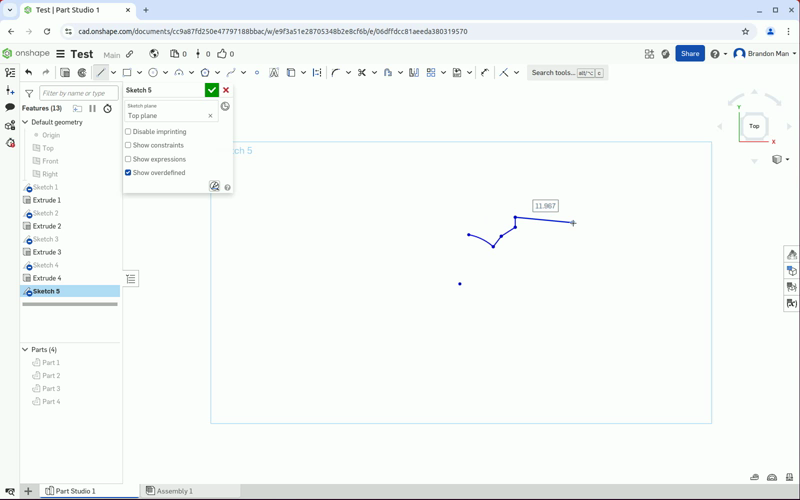
key_down(shift)
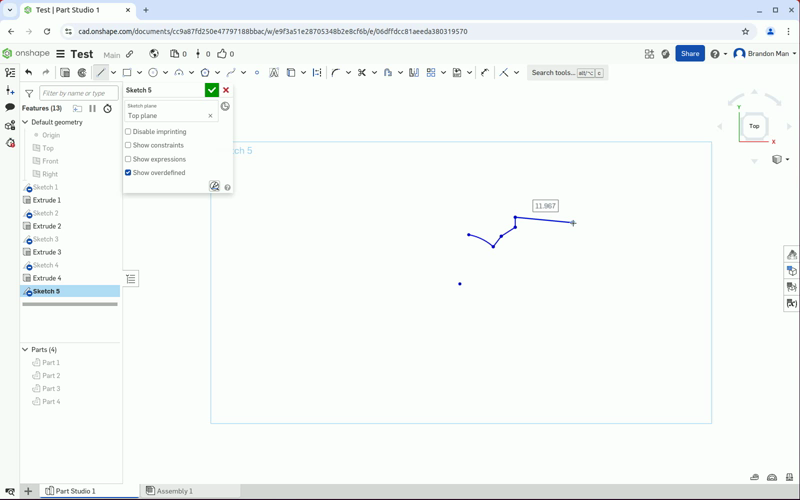
mouse_move(483, 178)
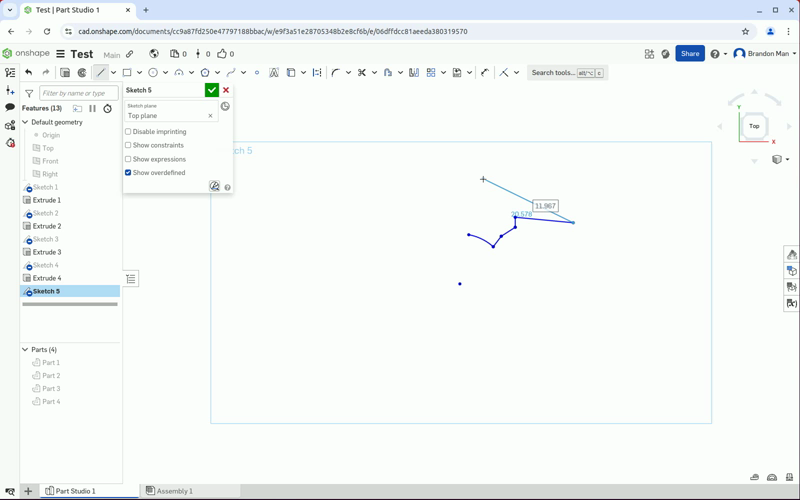
click(483, 178)
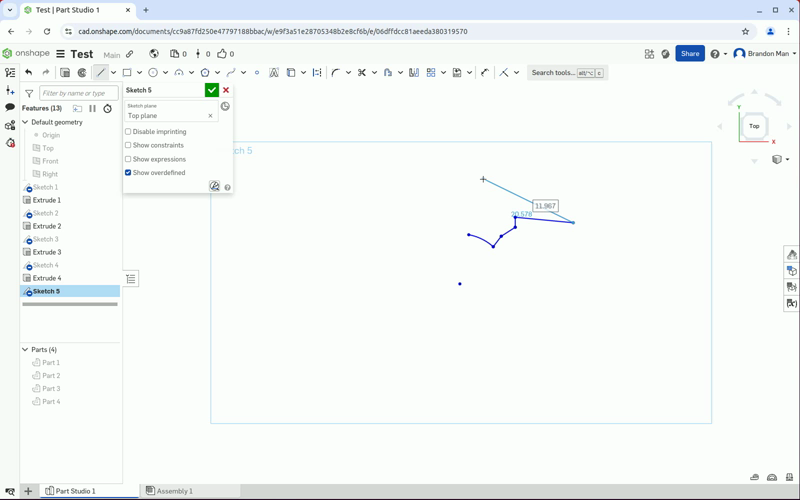
key_up(shift)
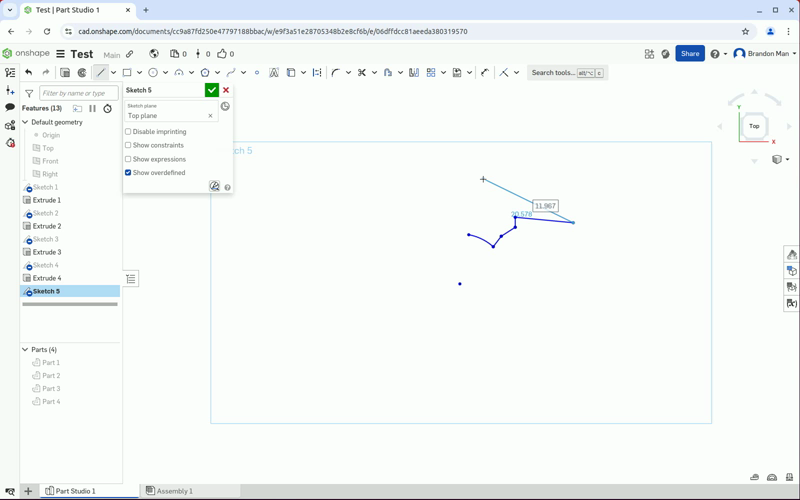
key_down(shift)
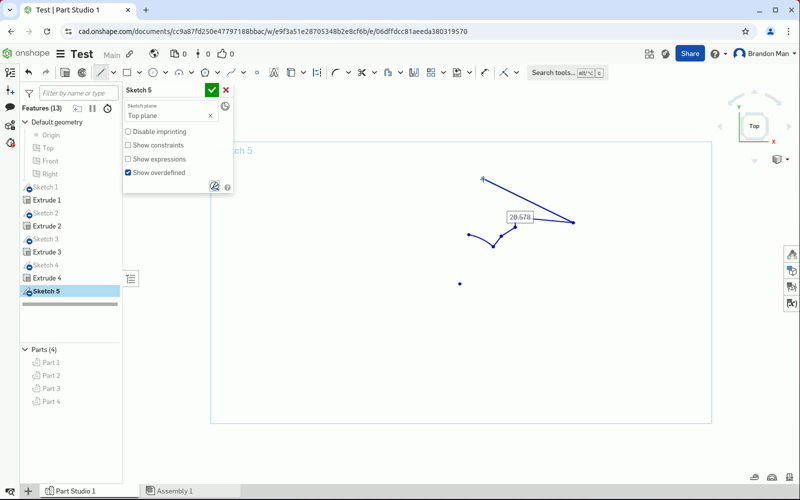
mouse_move(513, 178)
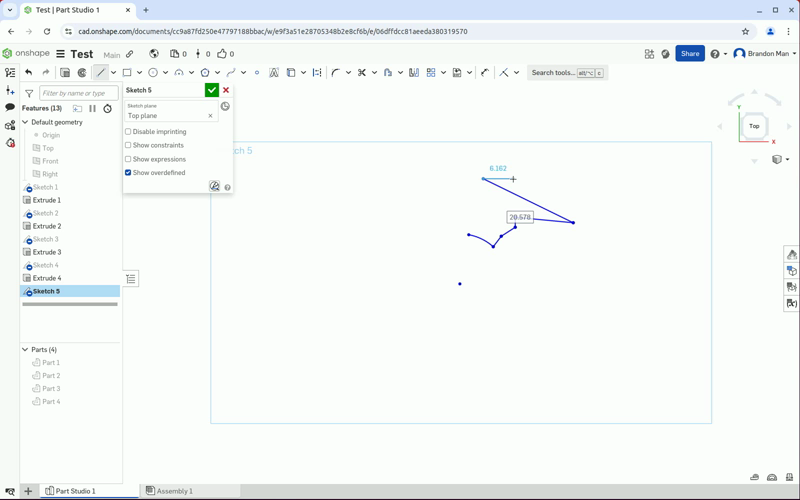
mouse_move(483, 217)
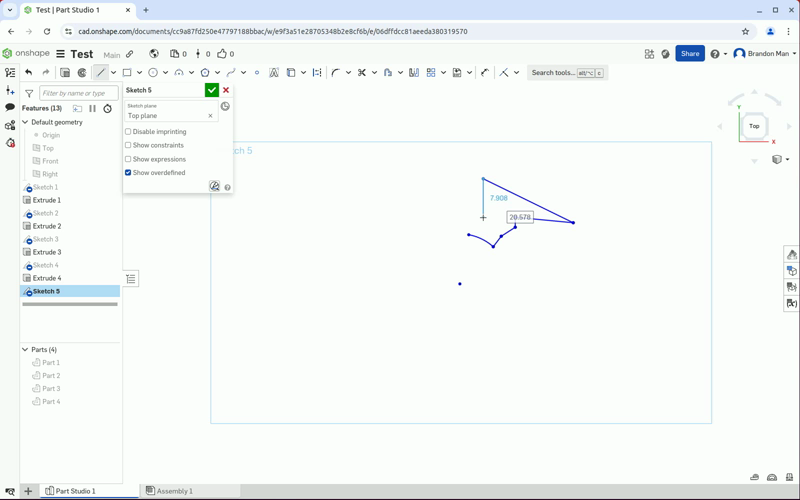
click(483, 217)
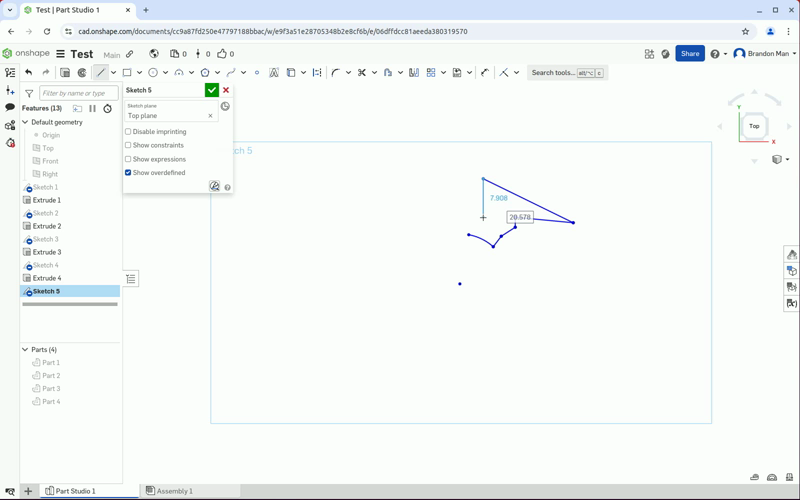
key_up(shift)
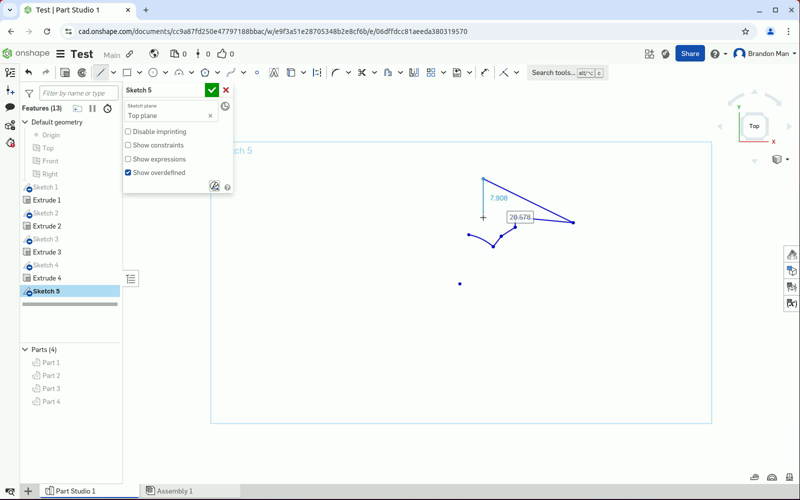
key_down(shift)
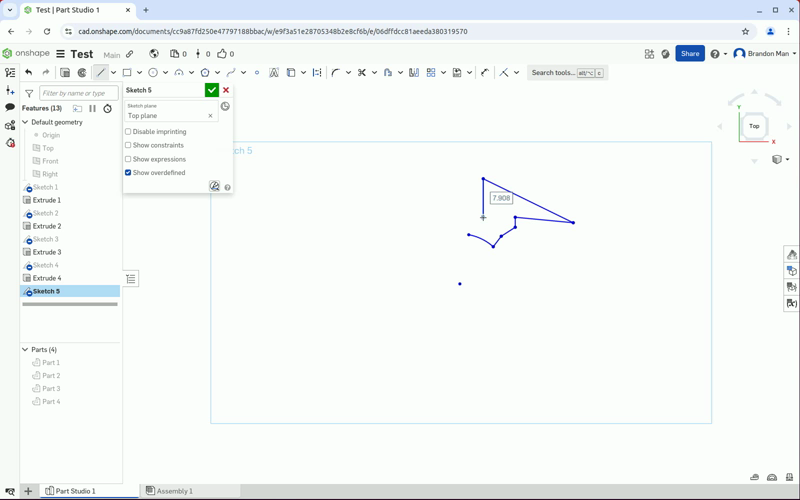
mouse_move(513, 217)
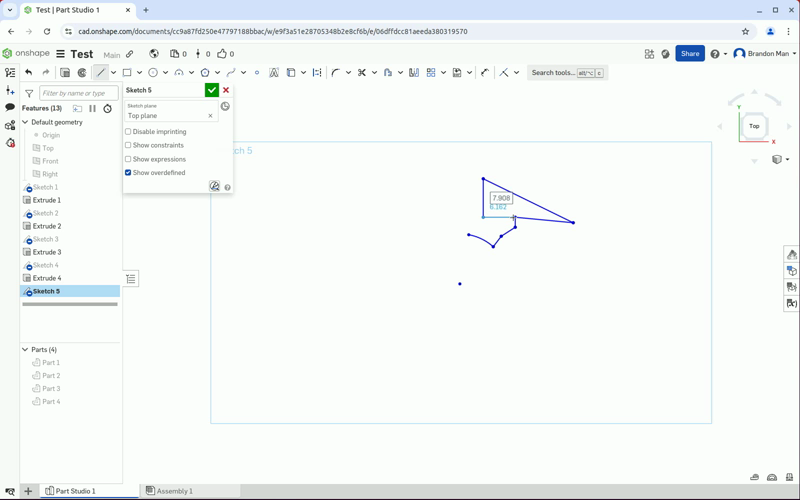
mouse_move(472, 217)
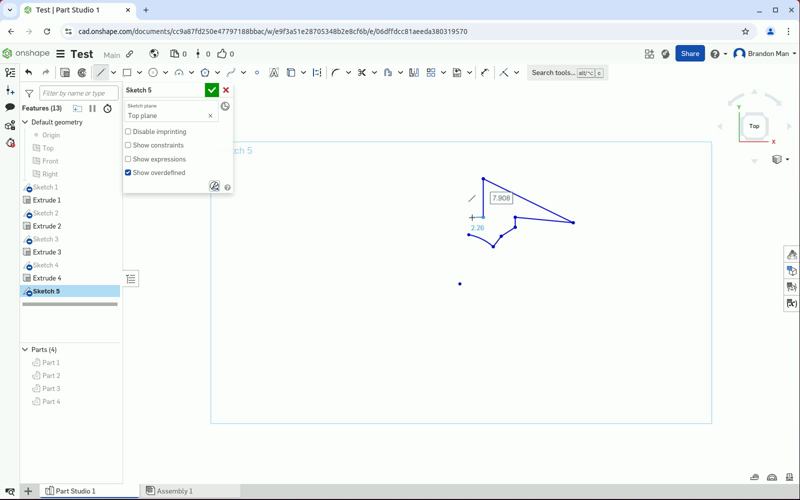
click(472, 217)
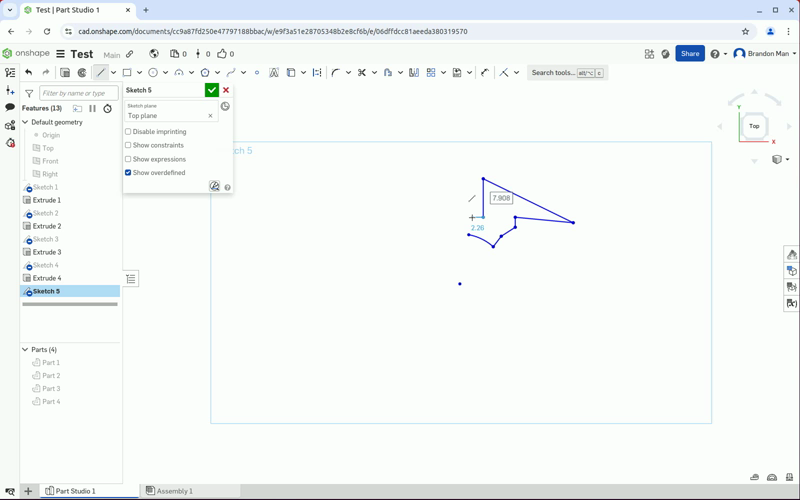
key_up(shift)
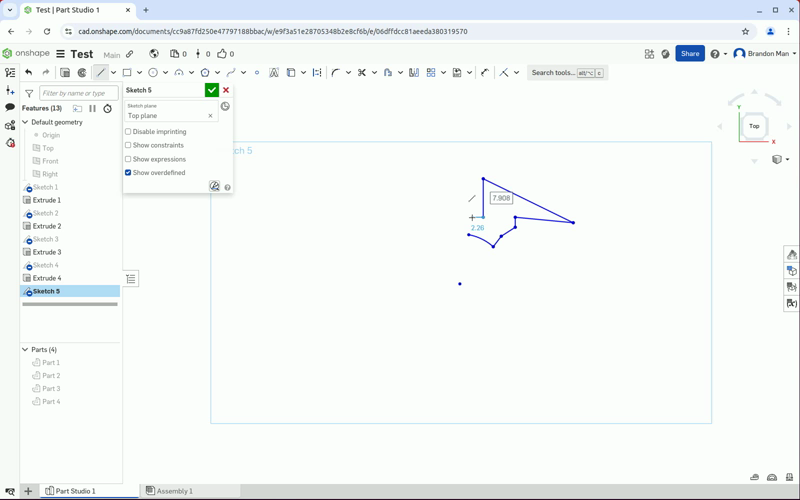
key(esc)
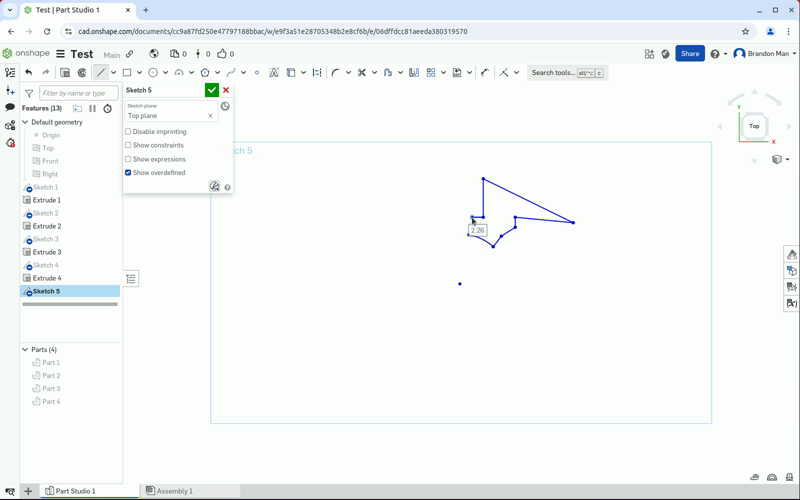
key(a)
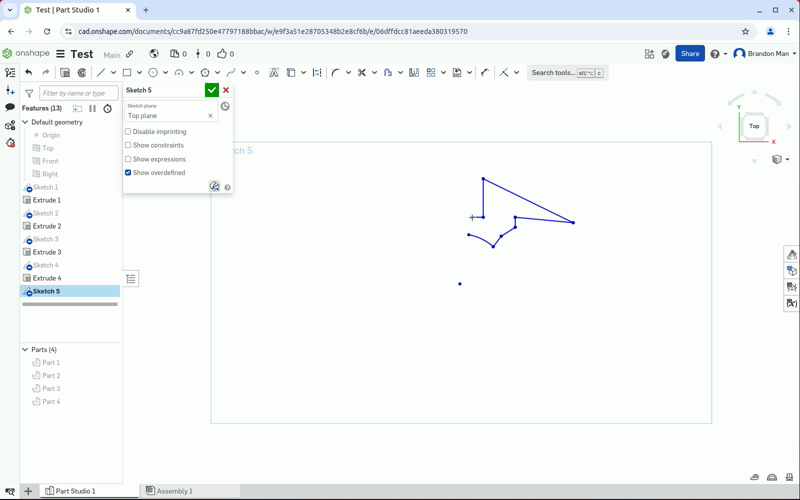
mouse_move(472, 217)
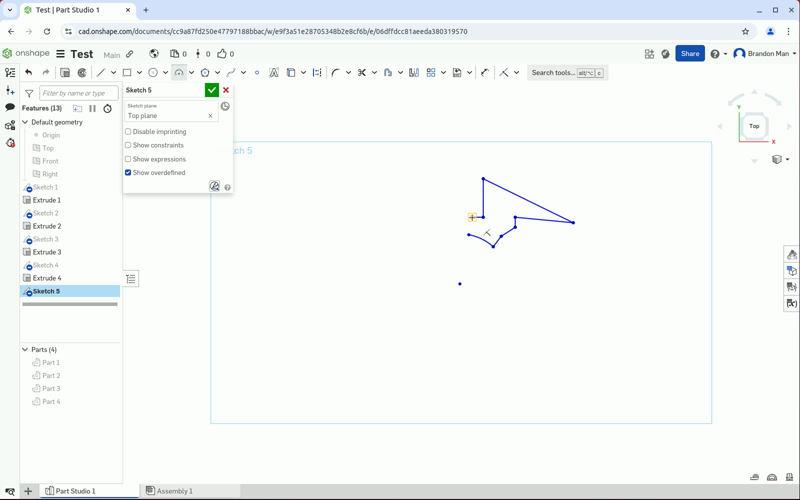
click(472, 217)
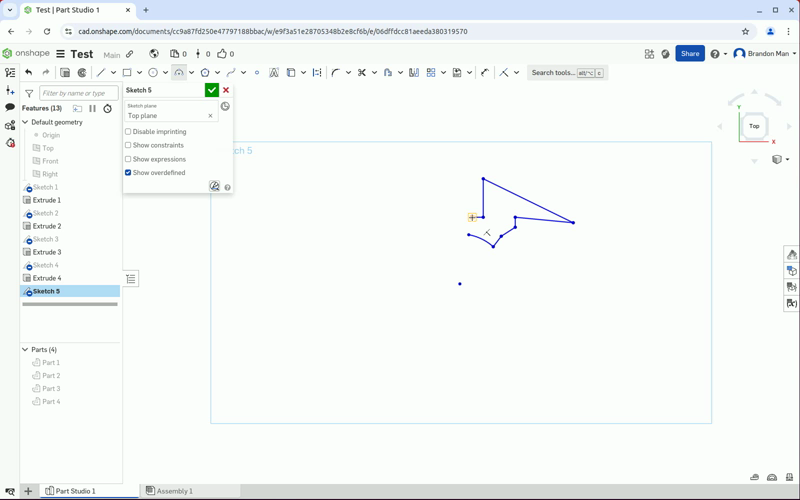
key_down(shift)
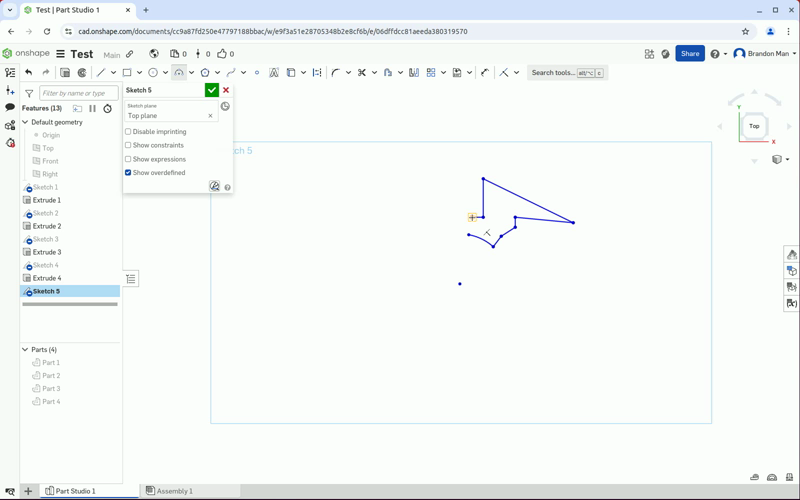
mouse_move(468, 223)
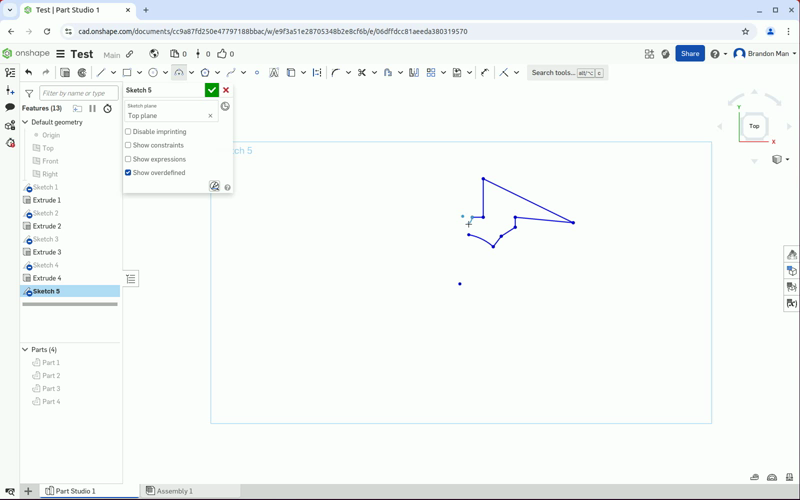
scroll(6)
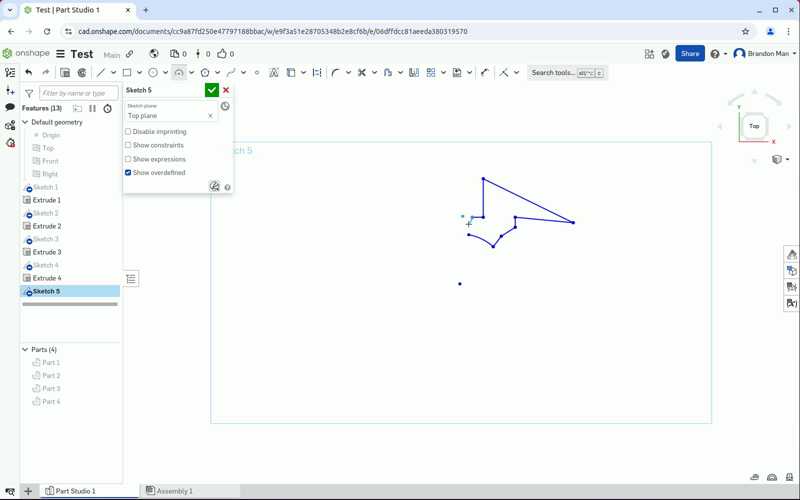
scroll(6)
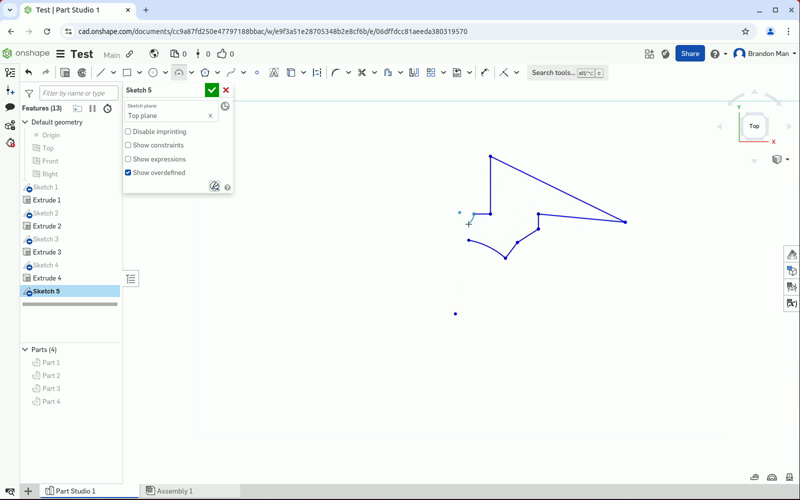
scroll(6)
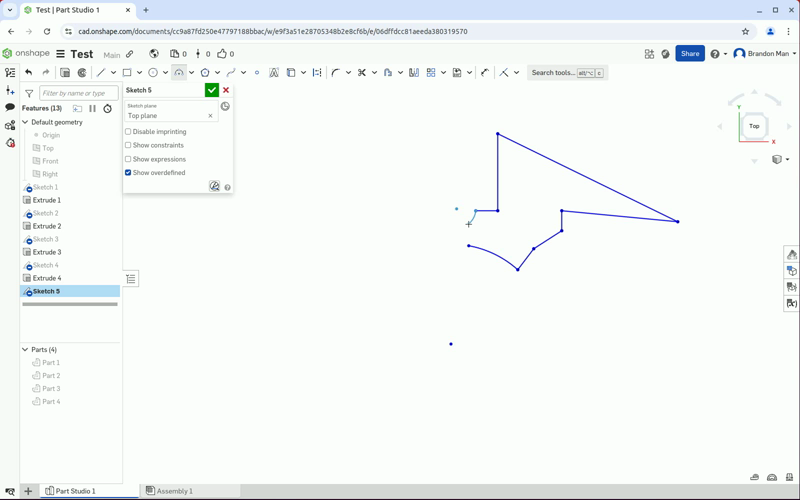
scroll(6)
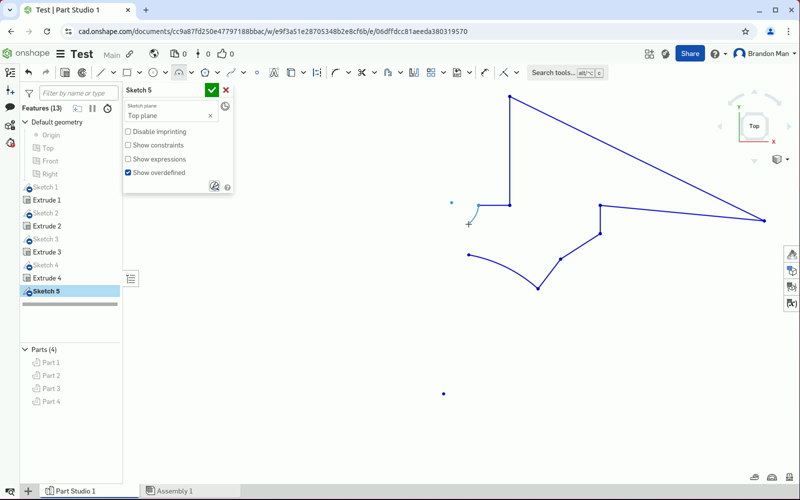
scroll(6)
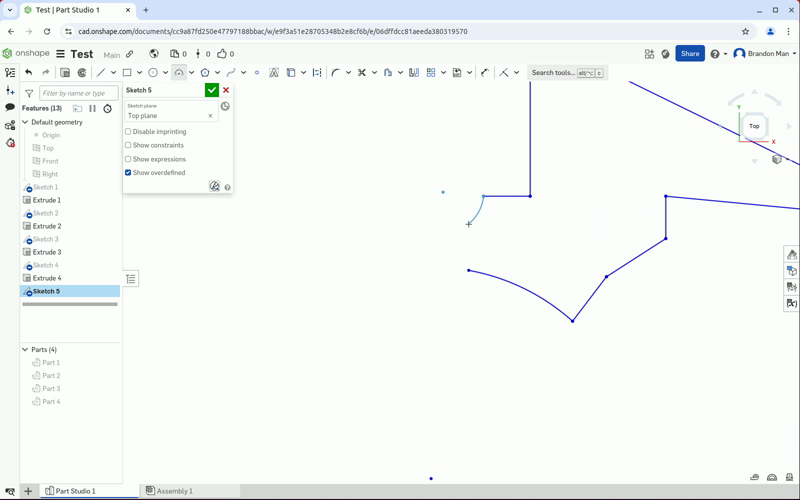
scroll(6)
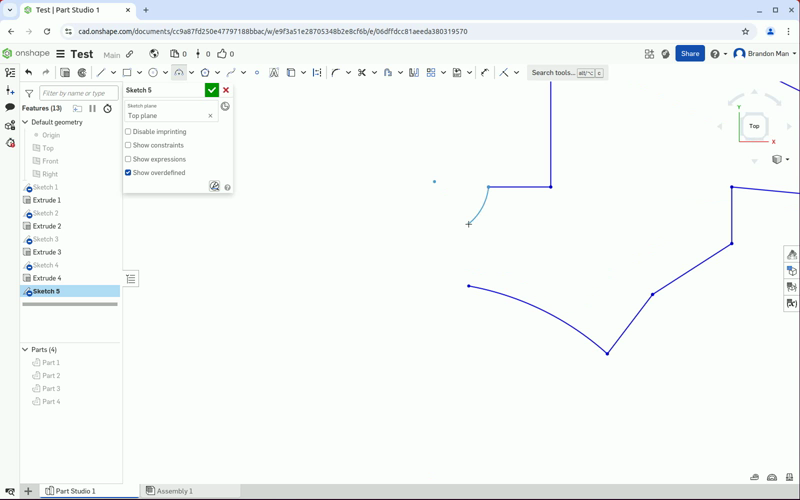
scroll(6)
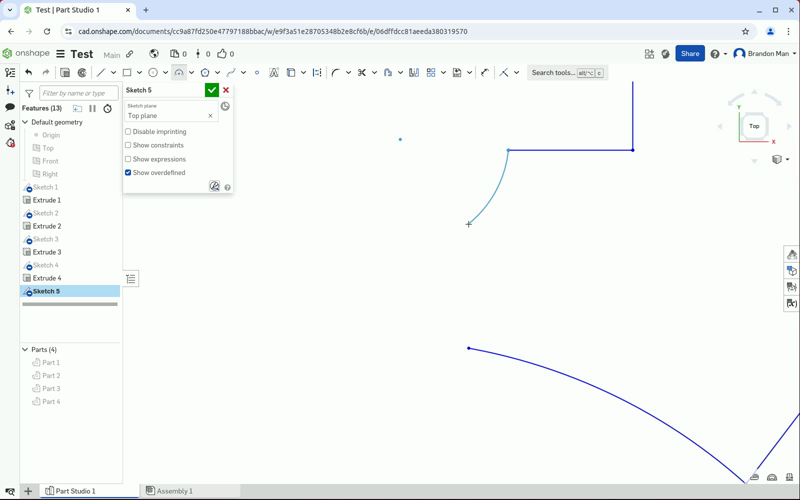
click(468, 223)
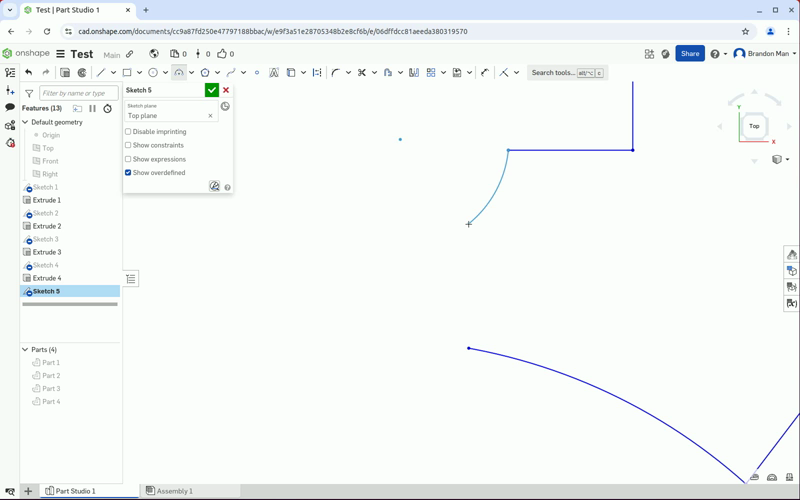
scroll(-6)
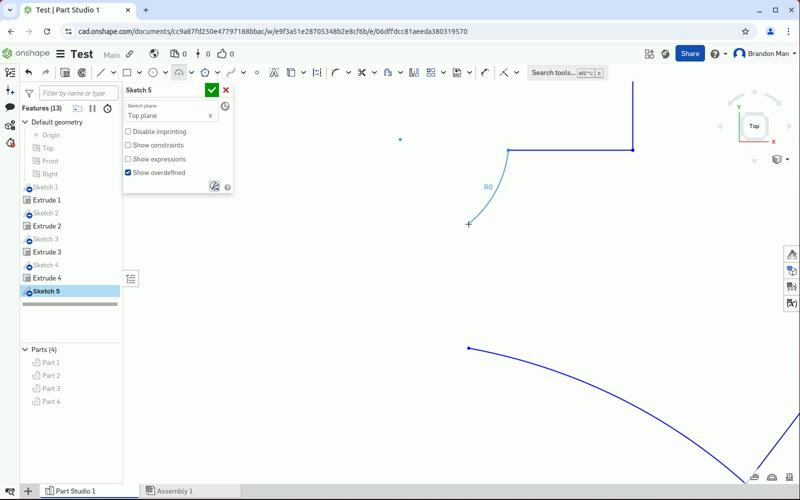
scroll(-6)
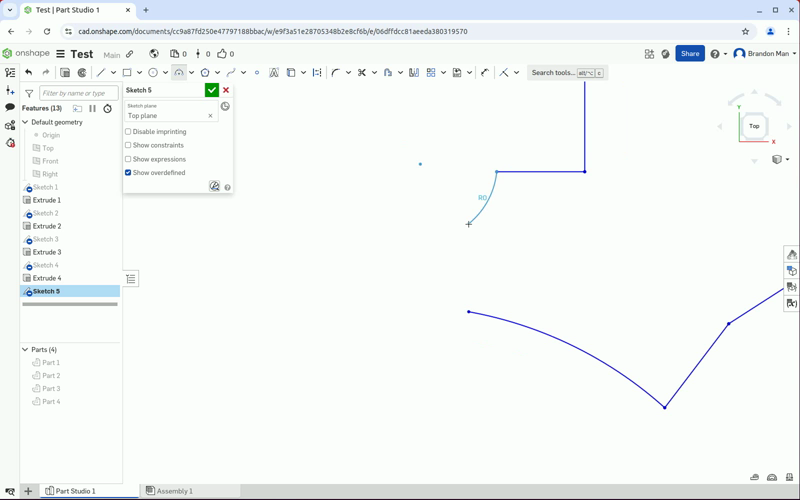
scroll(-6)
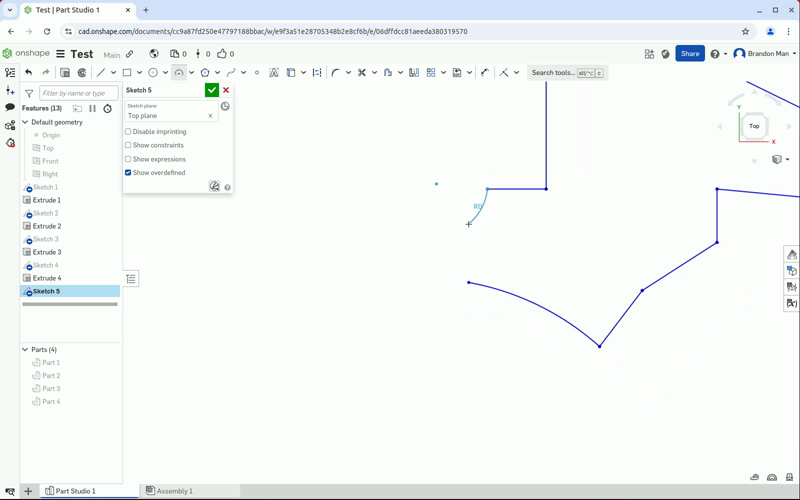
scroll(-6)
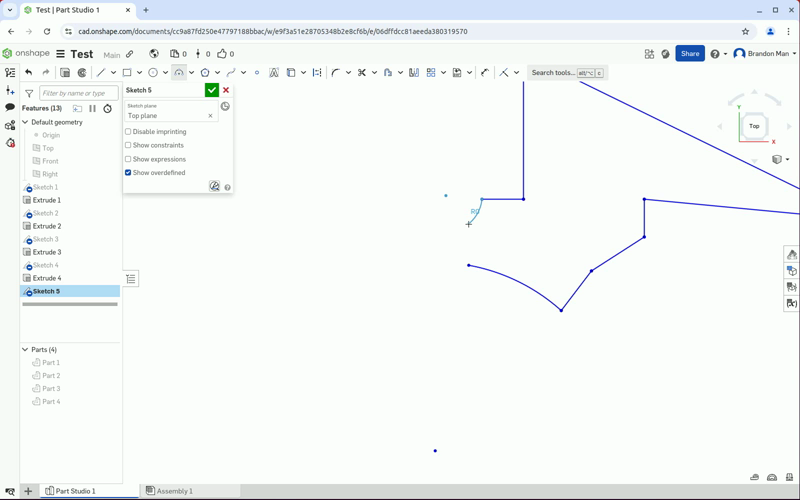
scroll(-6)
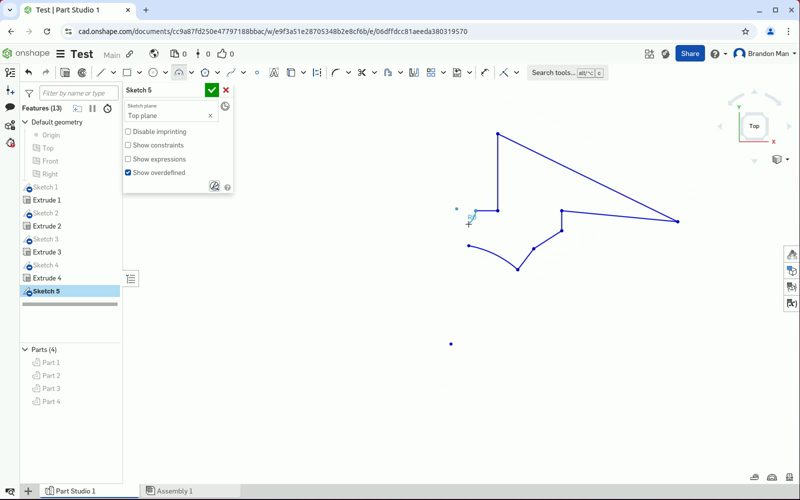
scroll(-6)
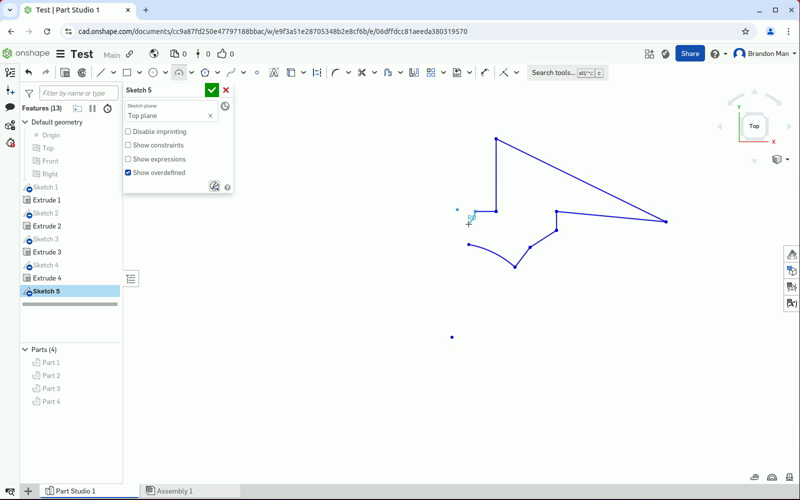
scroll(-6)
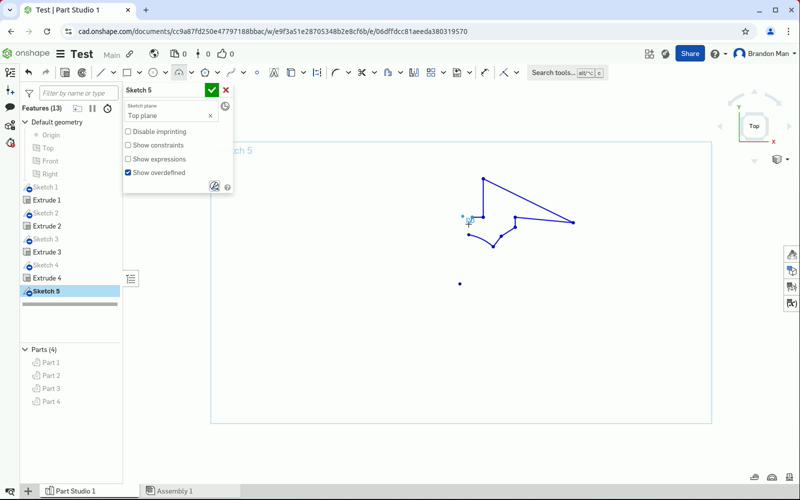
mouse_move(470, 220)
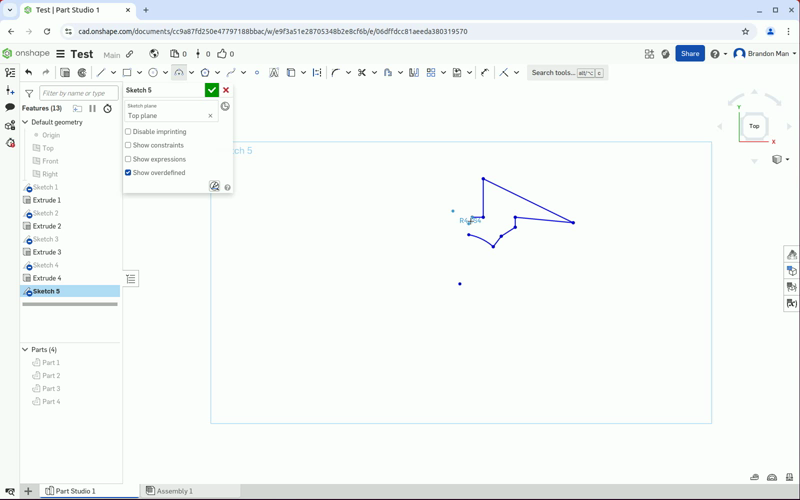
scroll(6)
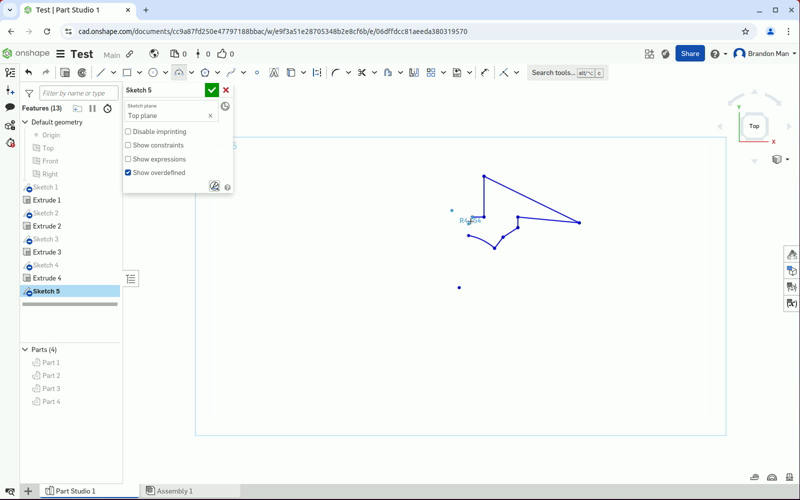
scroll(6)
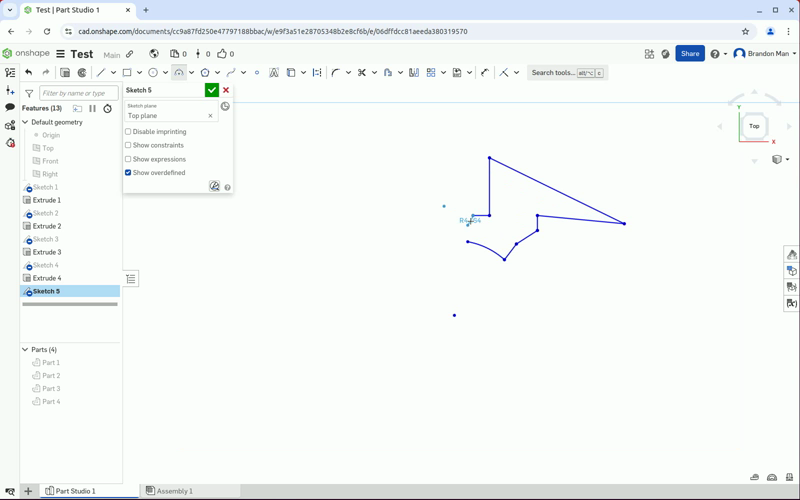
scroll(6)
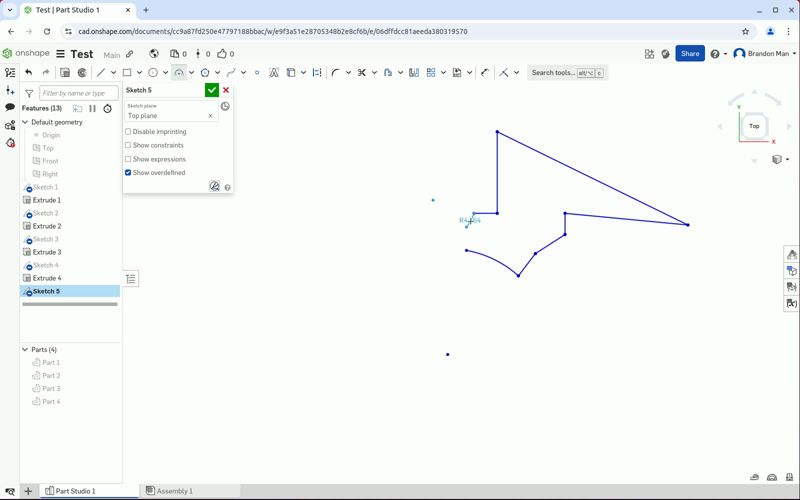
scroll(6)
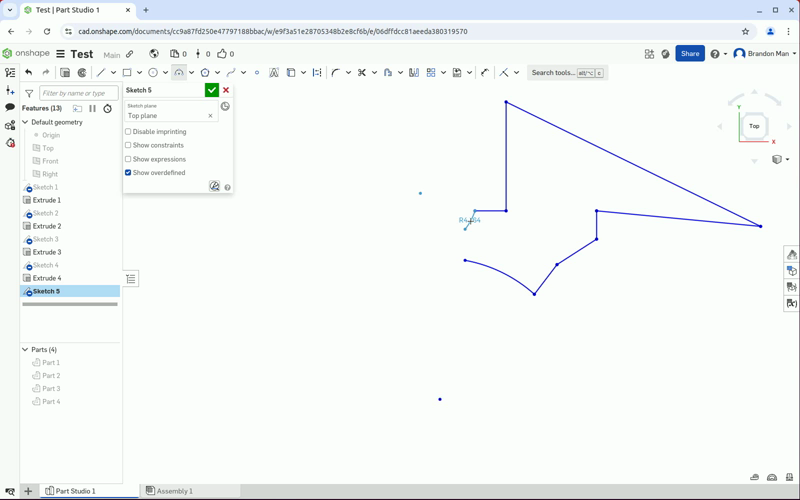
scroll(6)
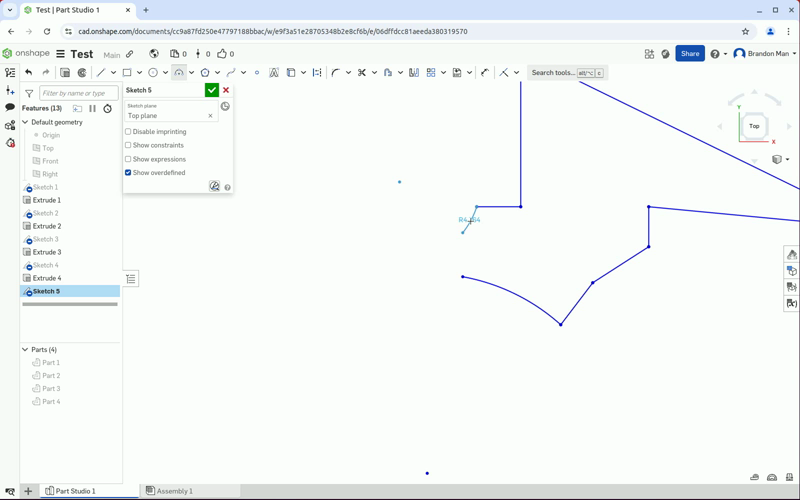
scroll(6)
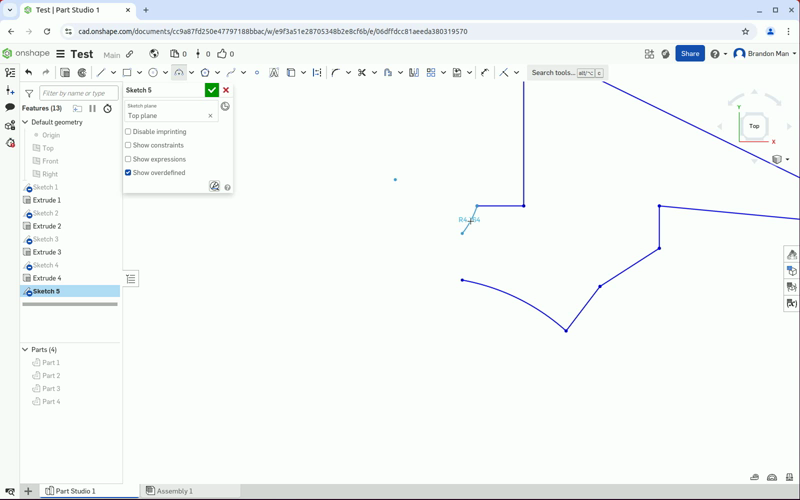
scroll(6)
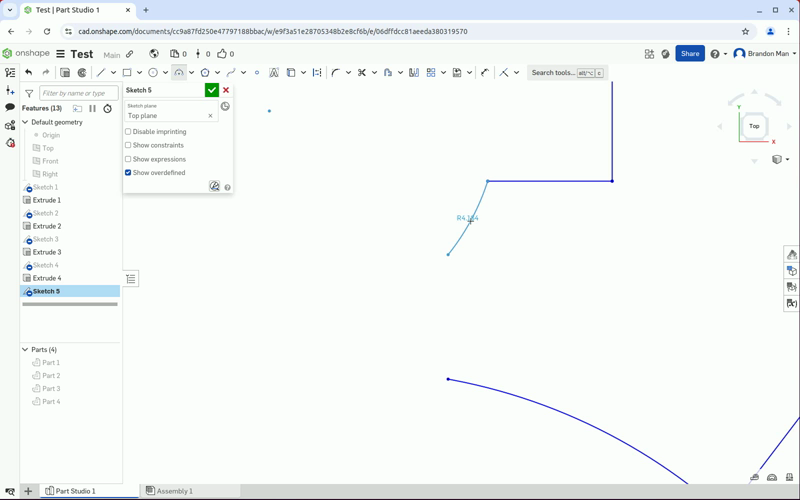
click(470, 220)
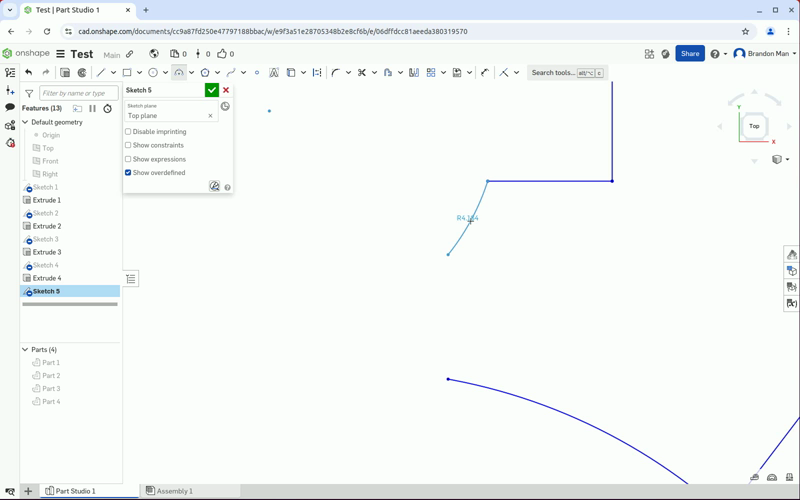
scroll(-6)
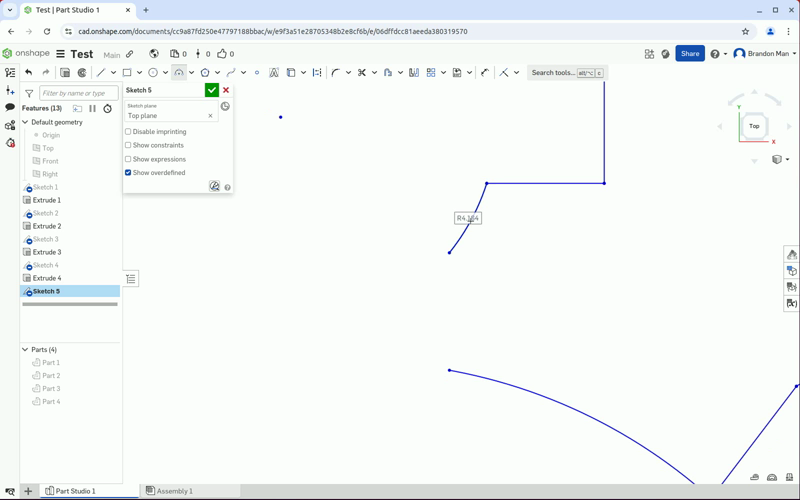
scroll(-6)
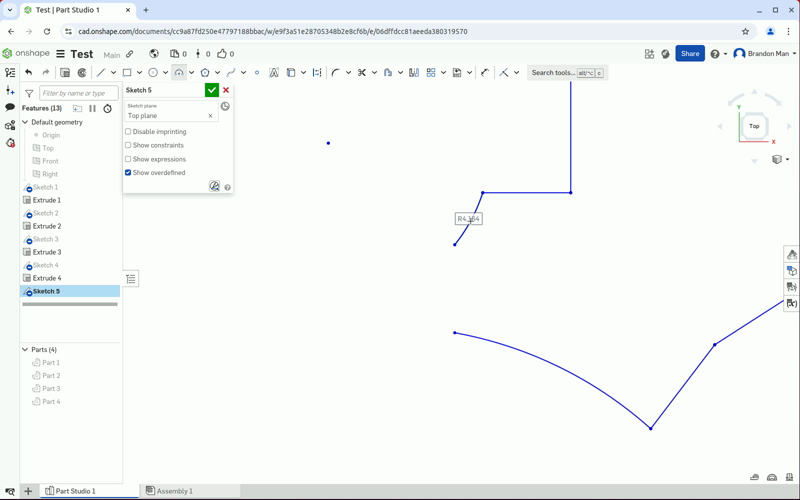
scroll(-6)
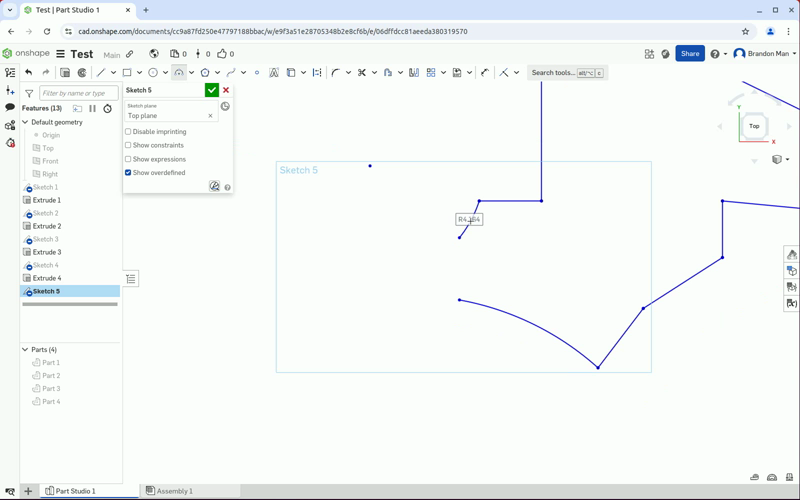
scroll(-6)
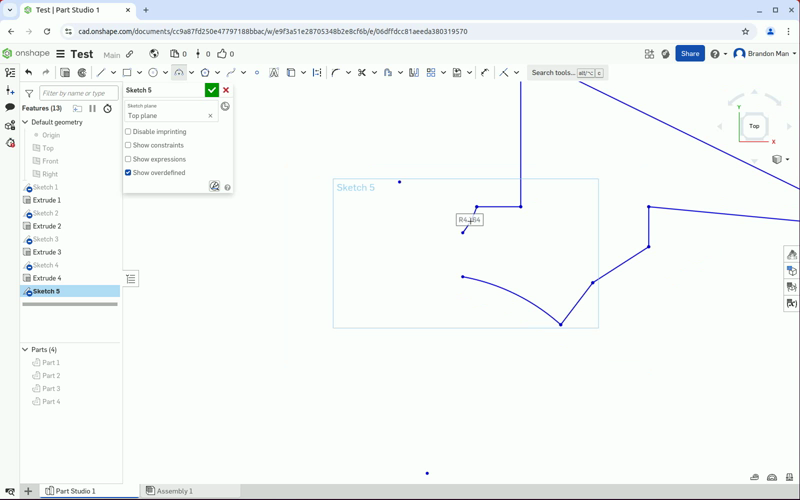
scroll(-6)
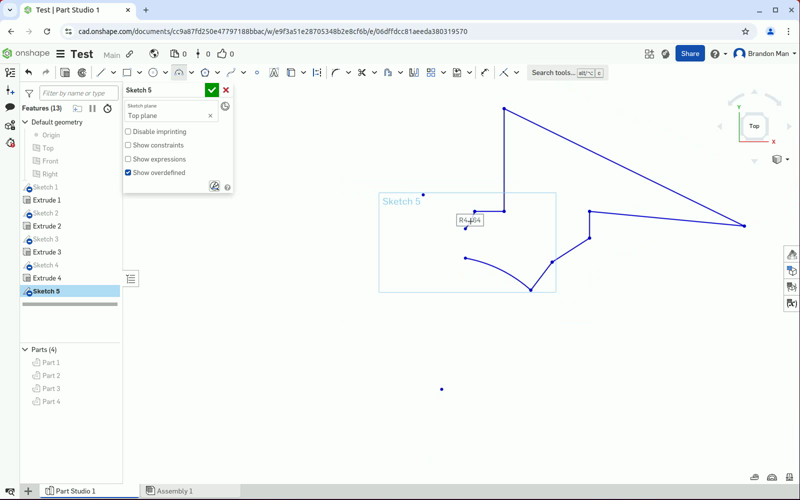
scroll(-6)
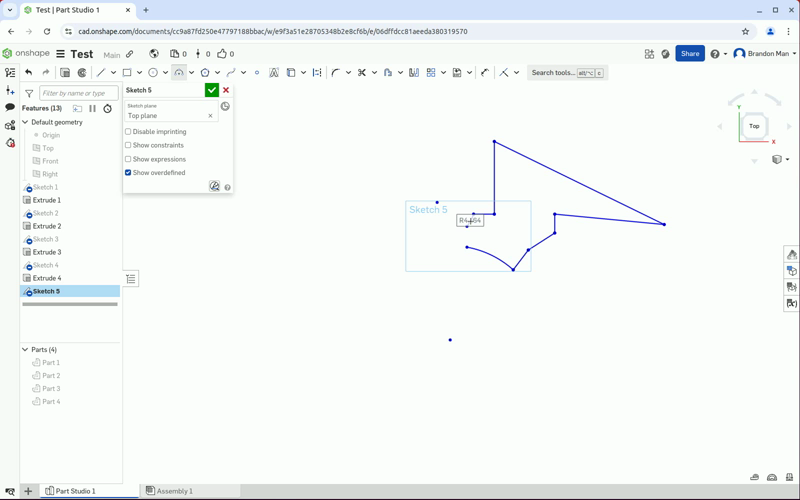
scroll(-6)
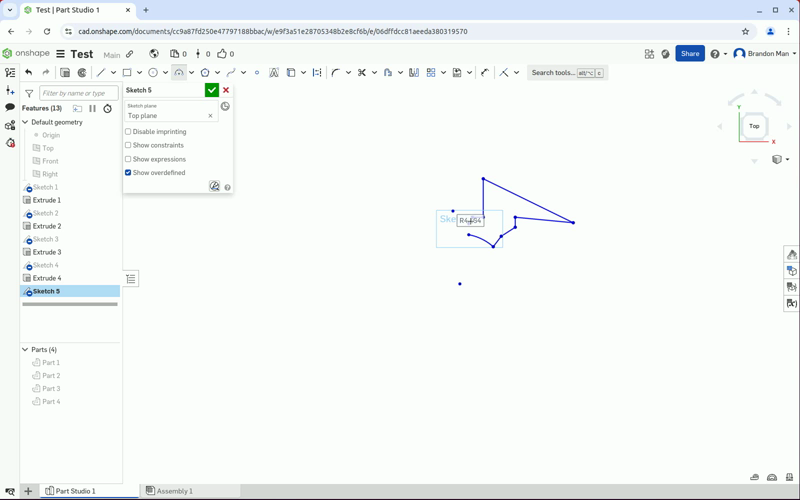
key_up(shift)
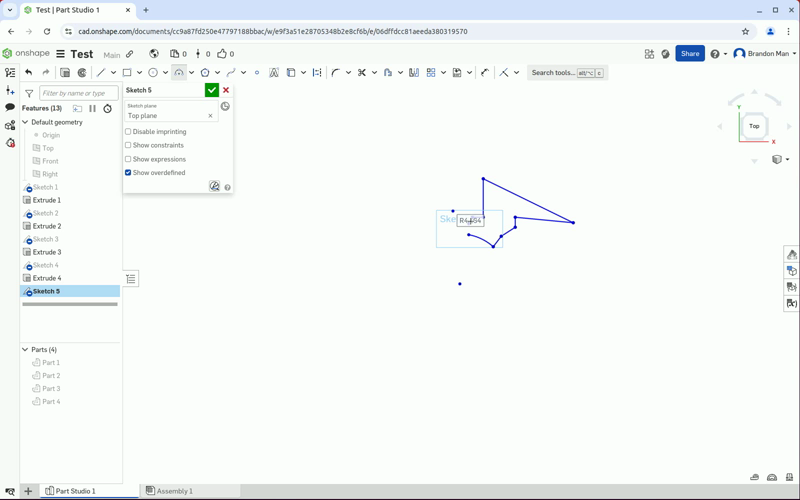
key(esc)
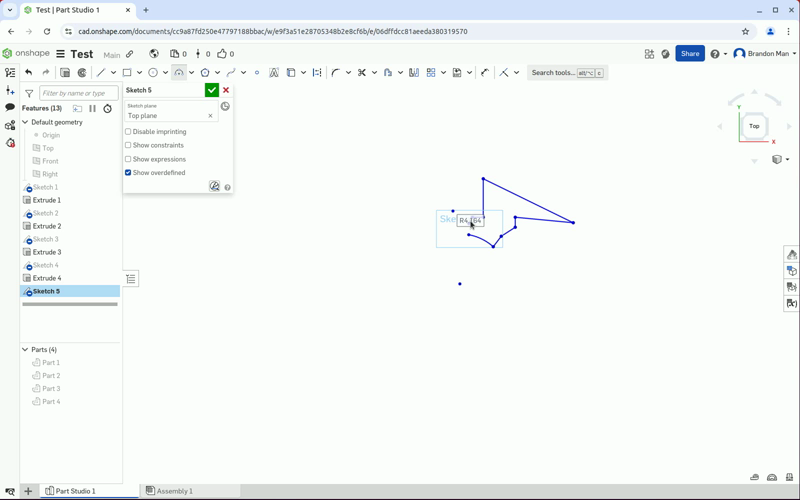
key(l)
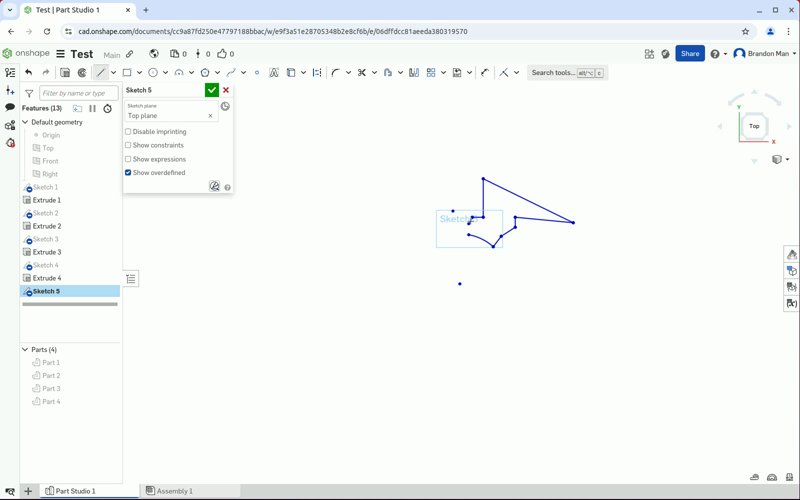
mouse_move(468, 223)
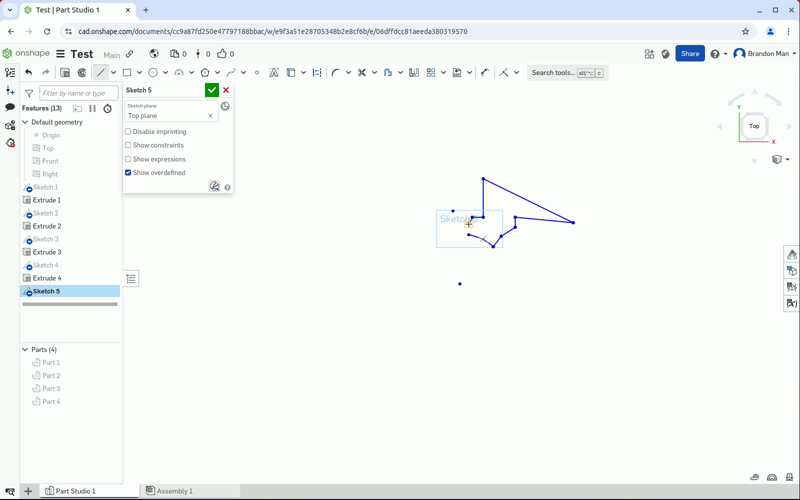
scroll(6)
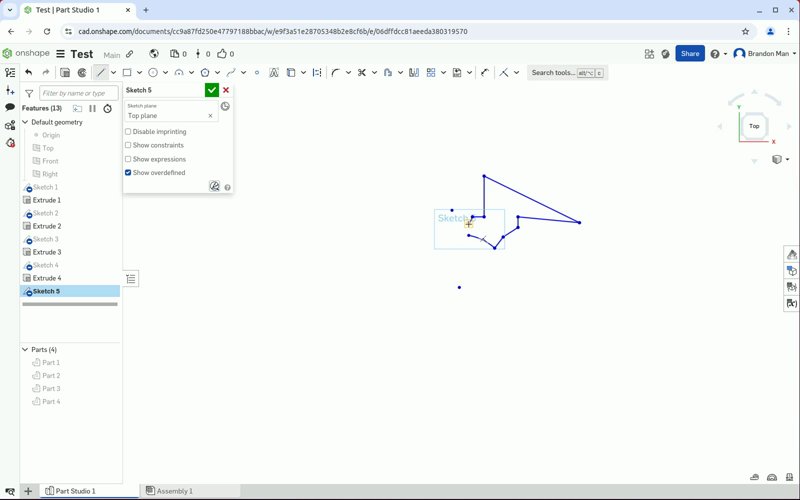
scroll(6)
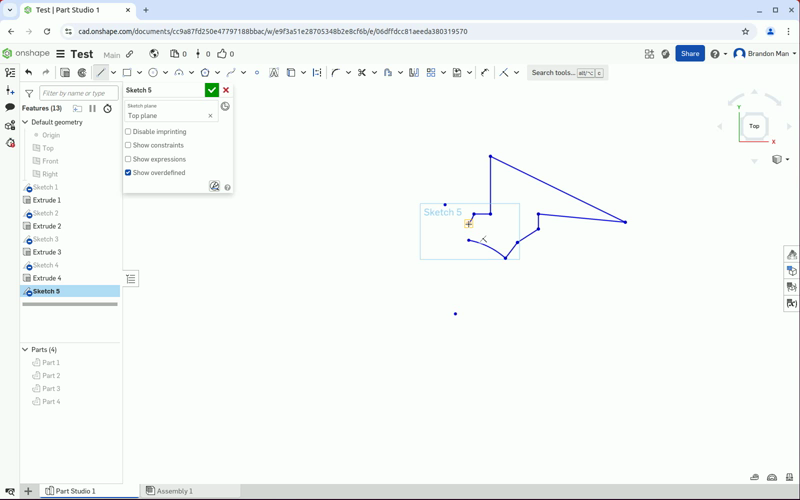
scroll(6)
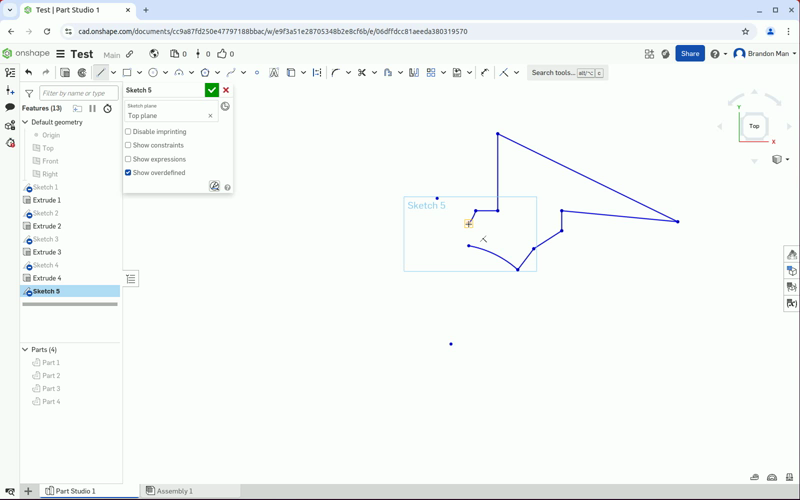
scroll(6)
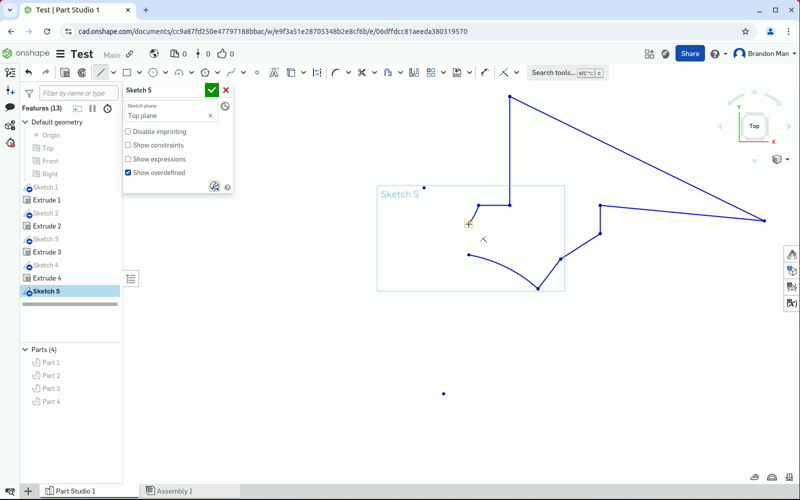
scroll(6)
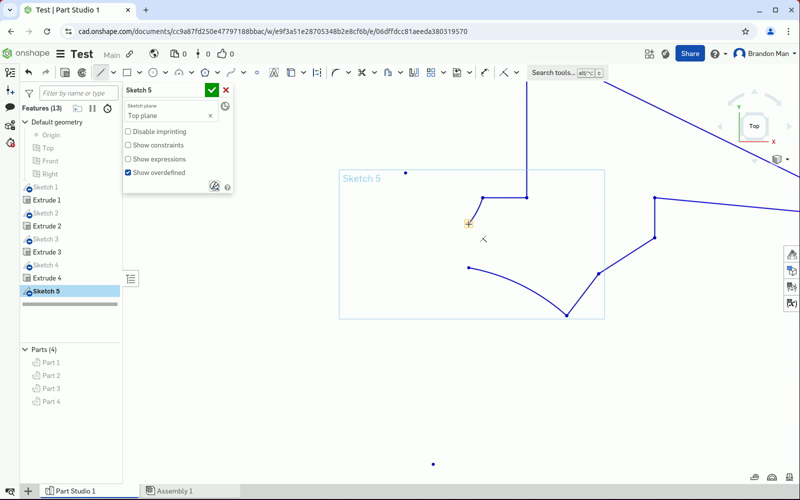
scroll(6)
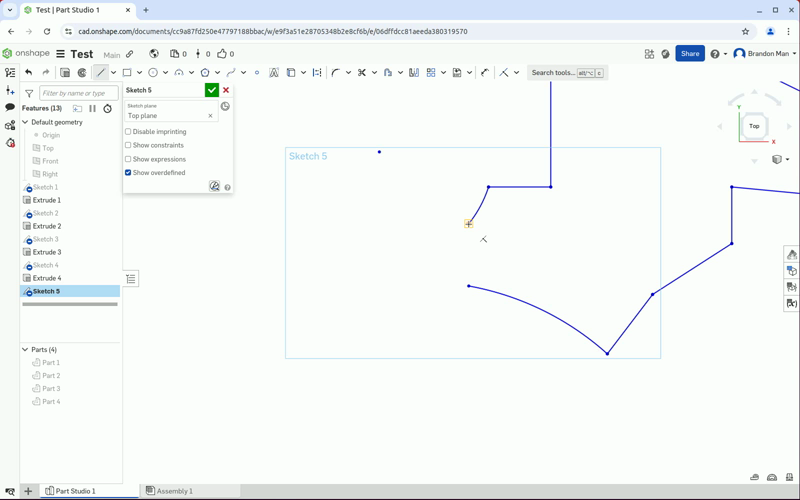
scroll(6)
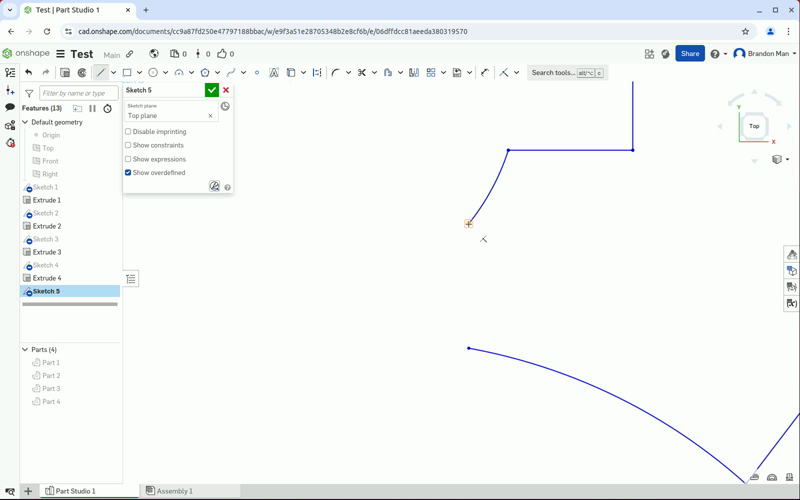
click(468, 223)
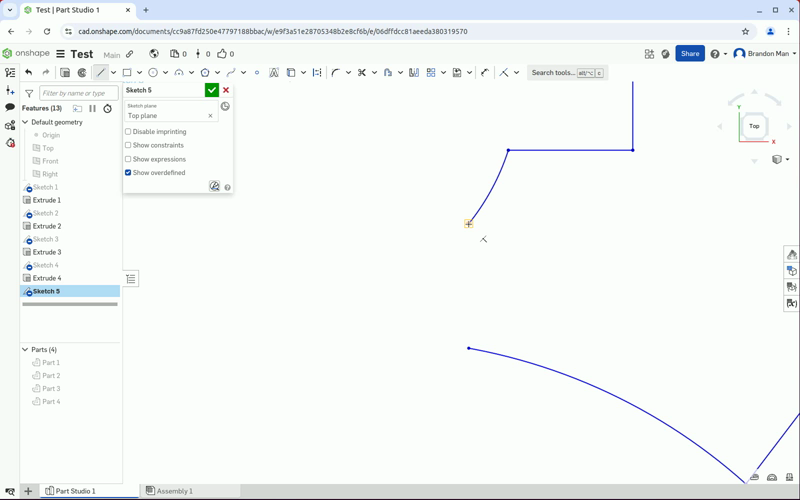
scroll(-6)
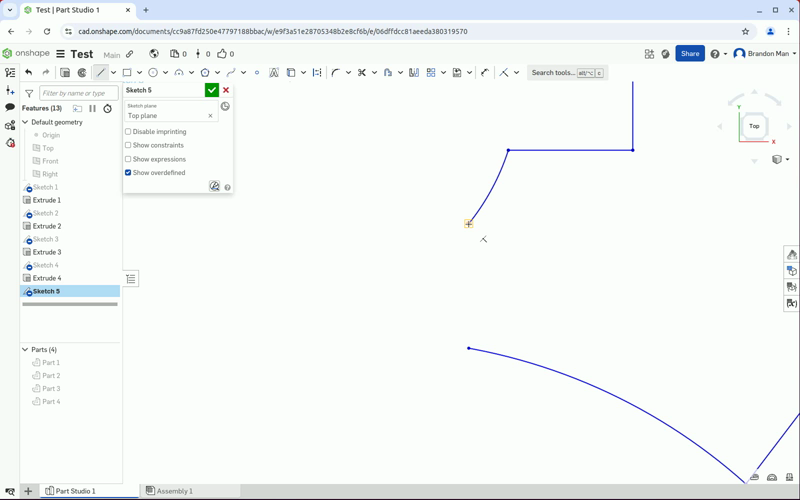
scroll(-6)
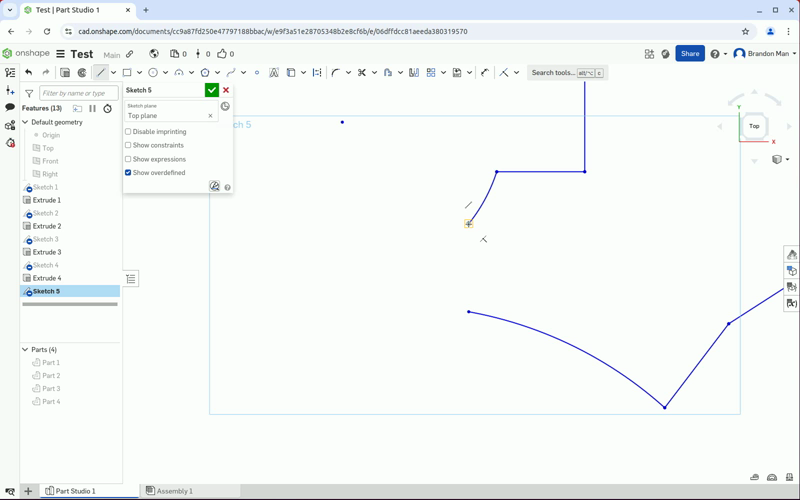
scroll(-6)
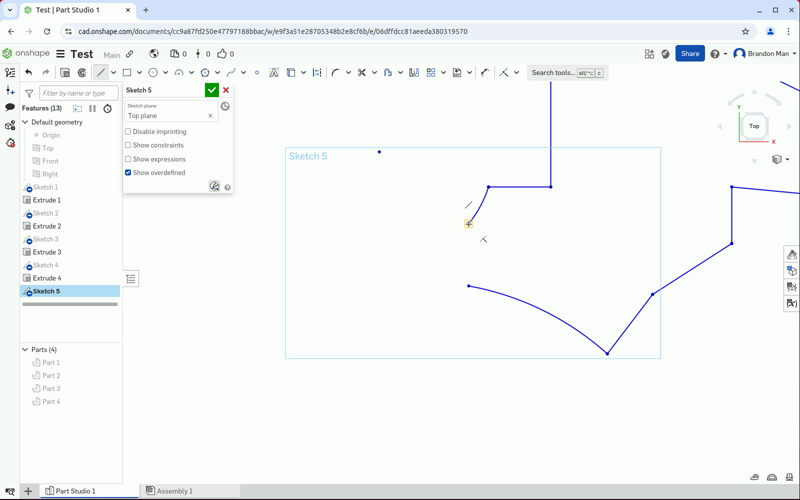
scroll(-6)
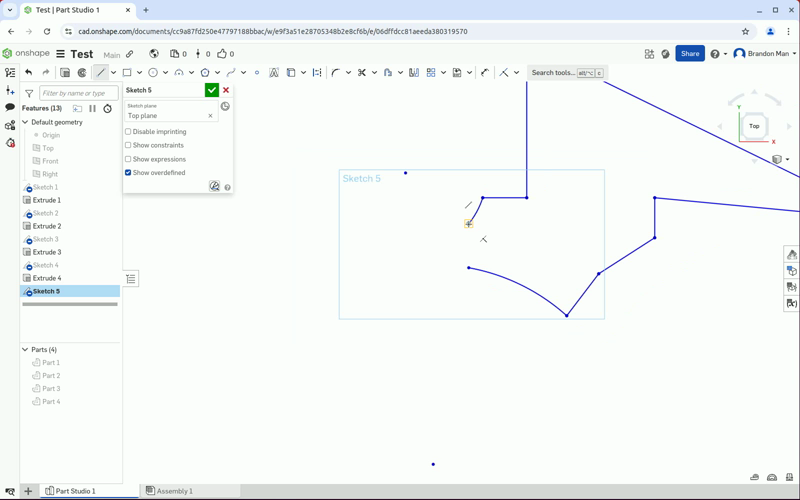
scroll(-6)
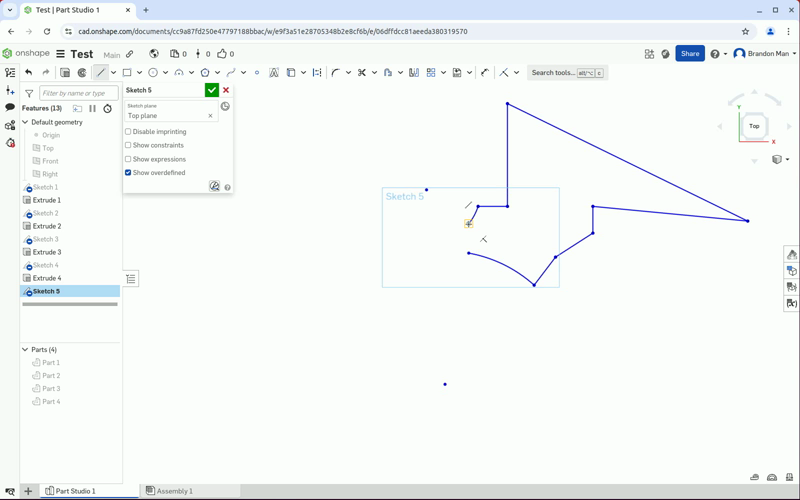
scroll(-6)
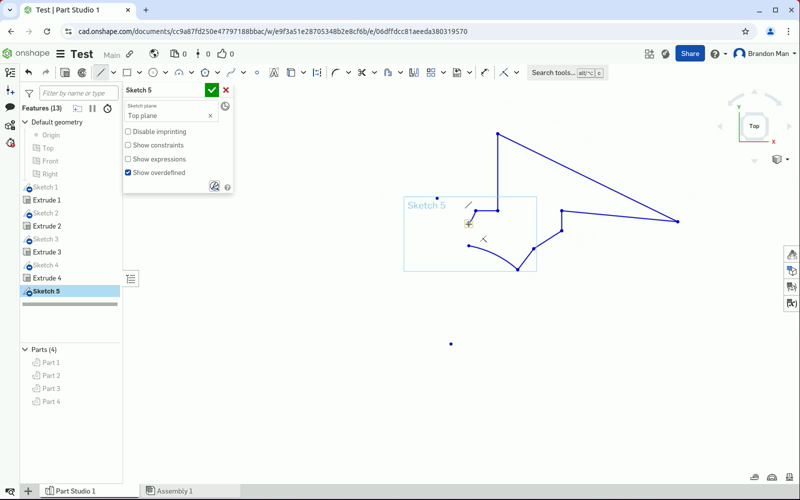
scroll(-6)
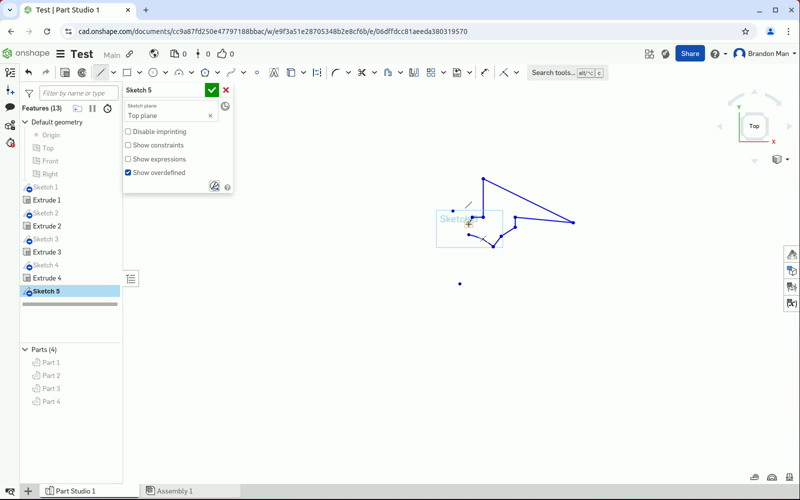
mouse_move(498, 223)
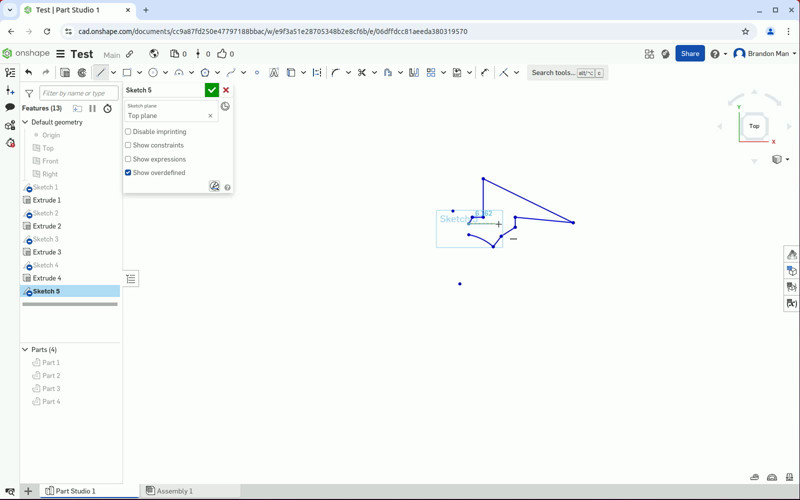
key_down(shift)
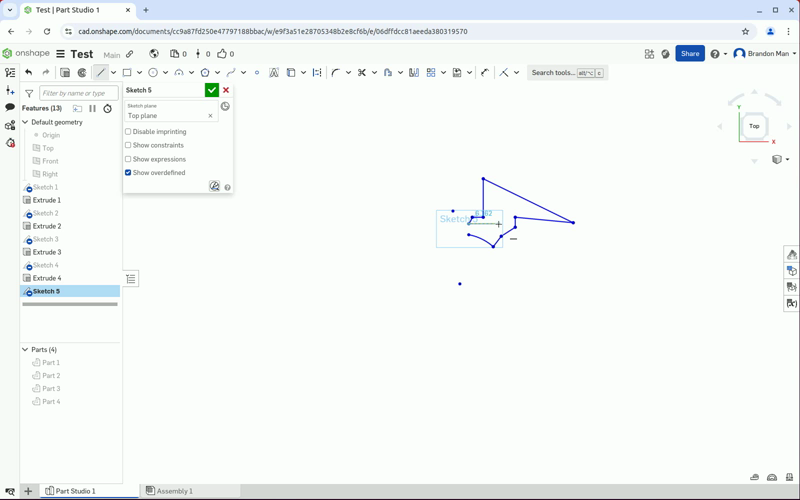
mouse_move(468, 234)
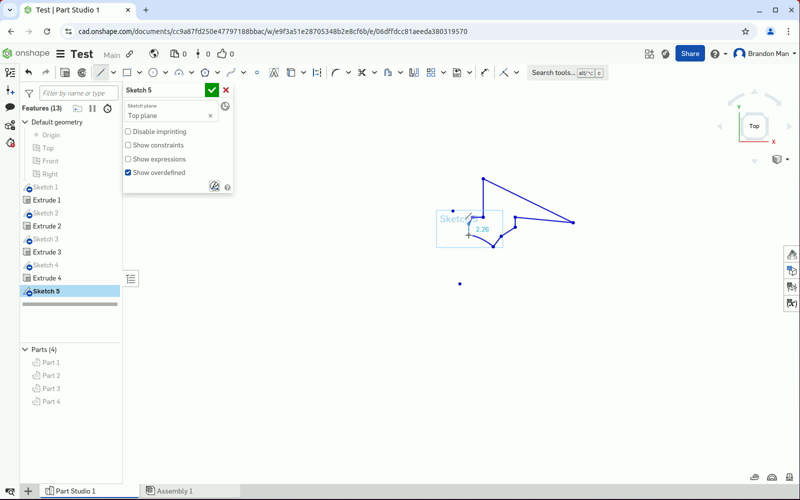
key_up(shift)
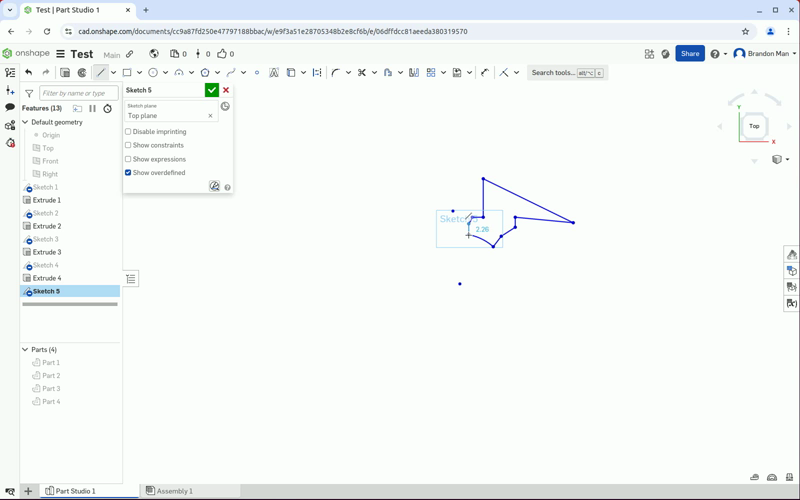
click(468, 234)
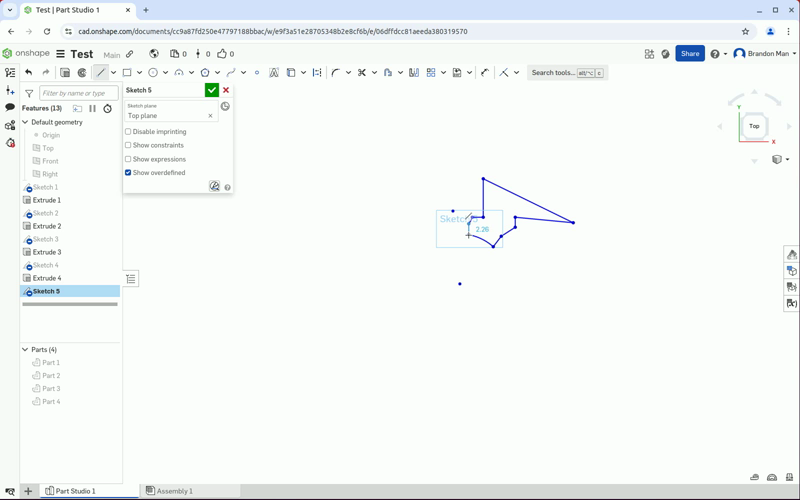
key(esc)
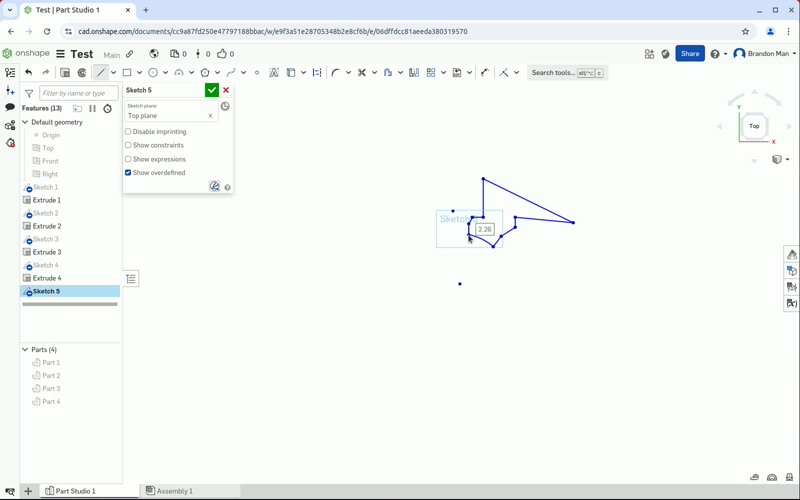
mouse_move(485, 201)
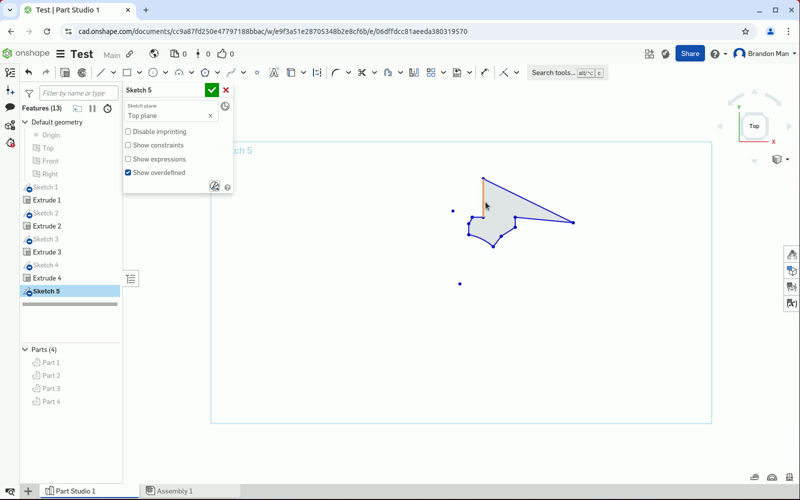
click(485, 201)
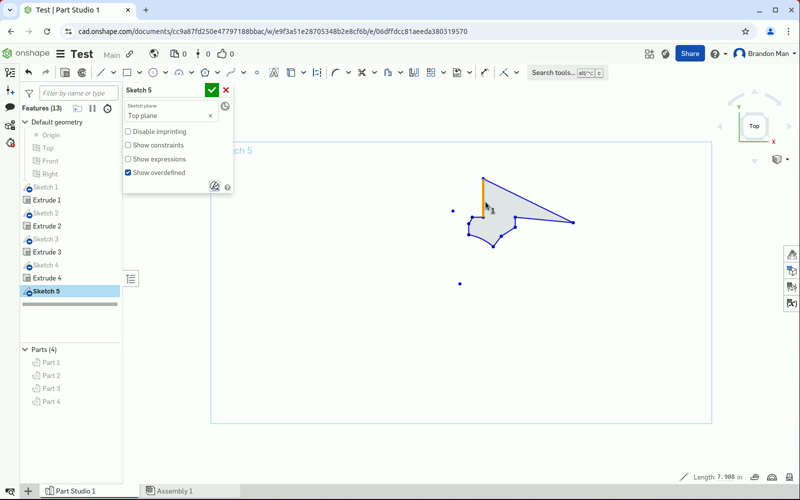
mouse_move(73, 352)
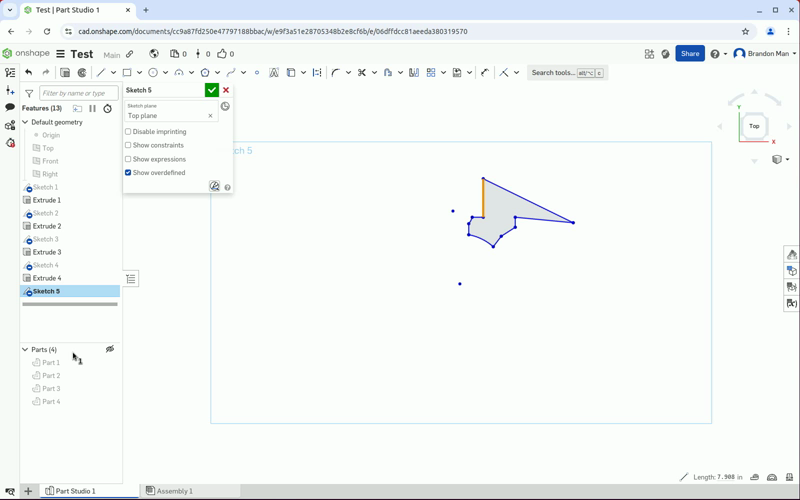
key(shift+y)
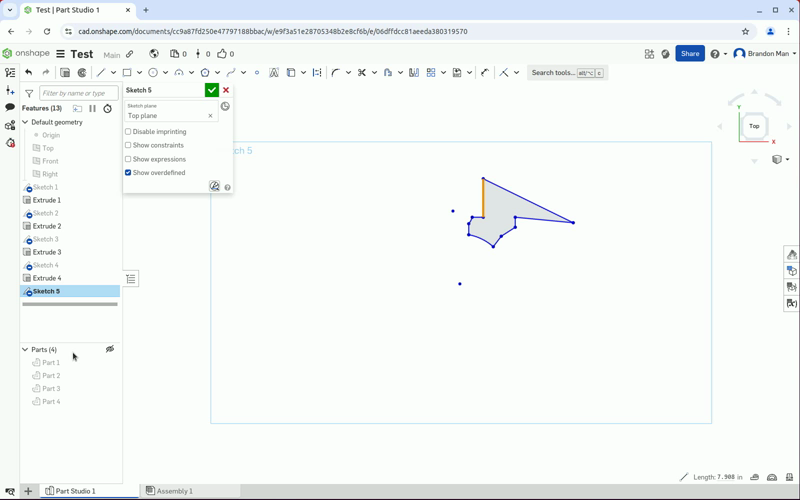
key(shift+e)
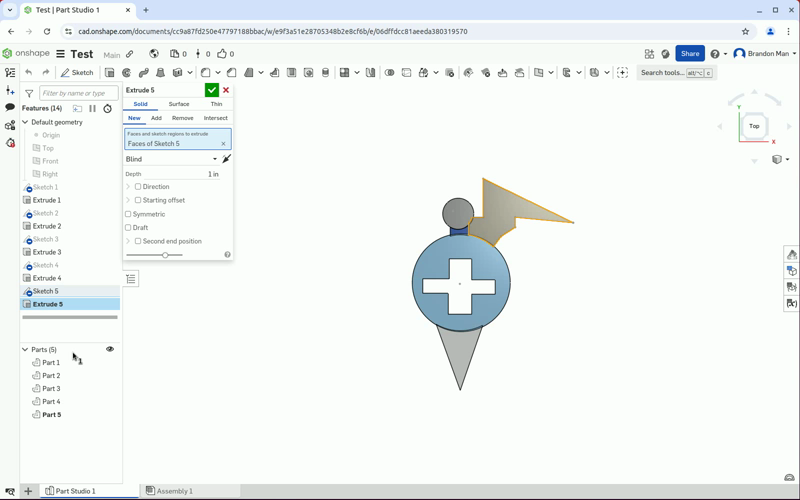
mouse_move(143, 106)
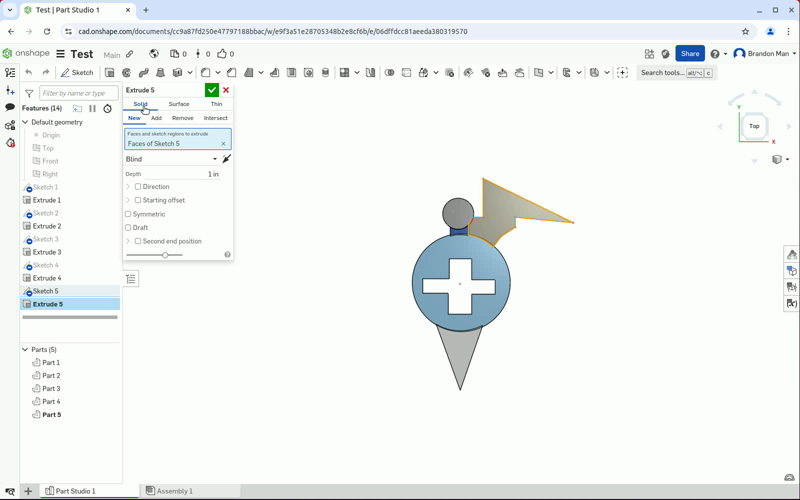
click(143, 106)
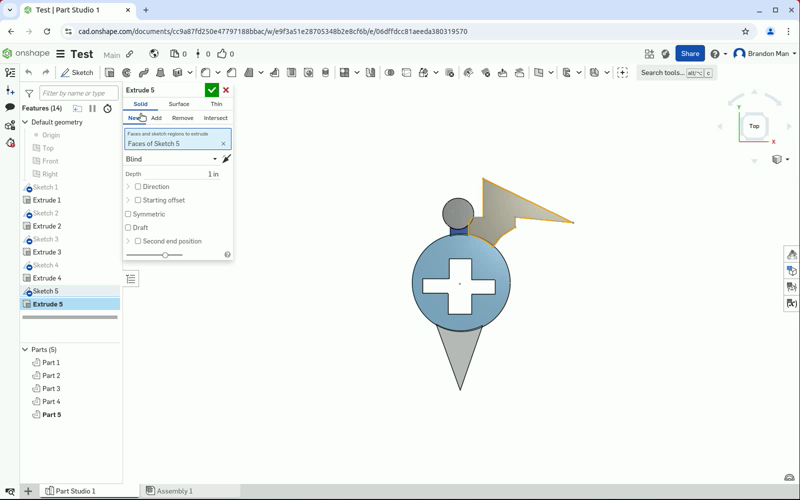
mouse_move(137, 120)
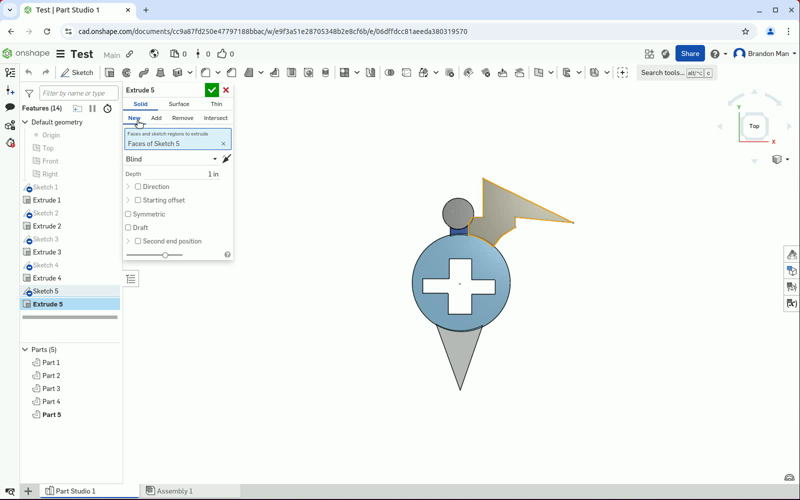
click(137, 120)
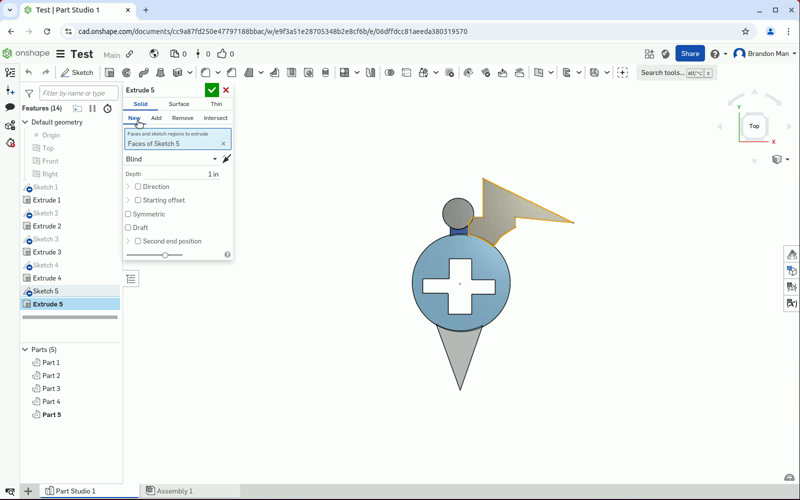
key(tab, 4)
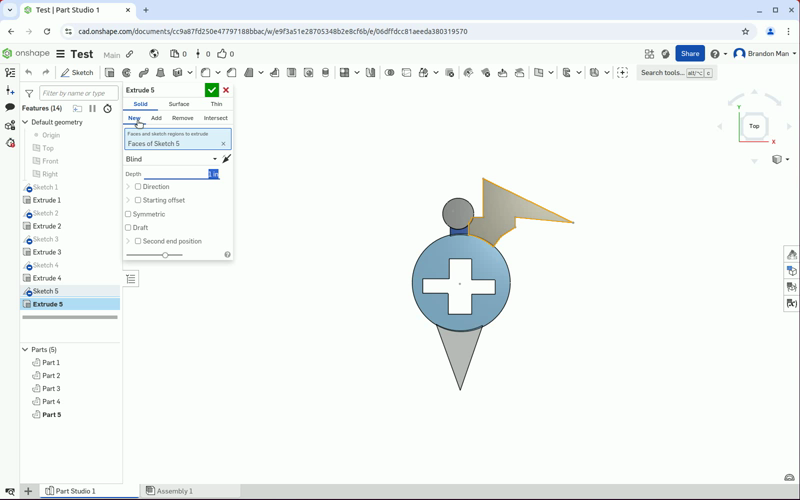
text(7.943)
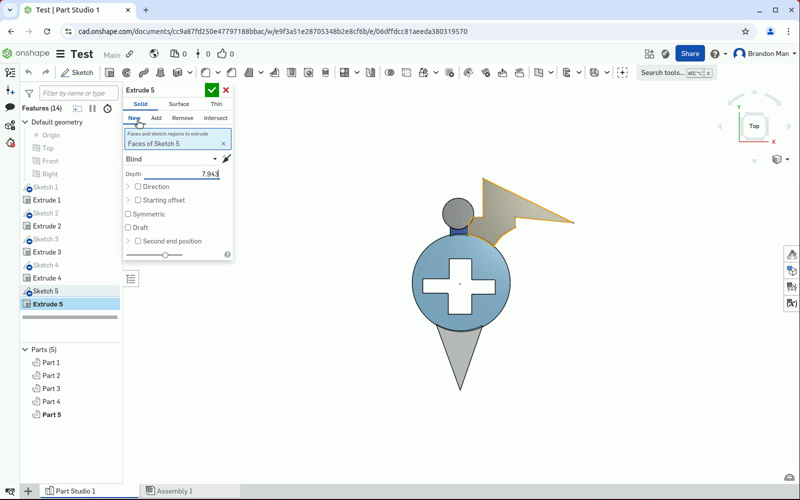
key(enter)
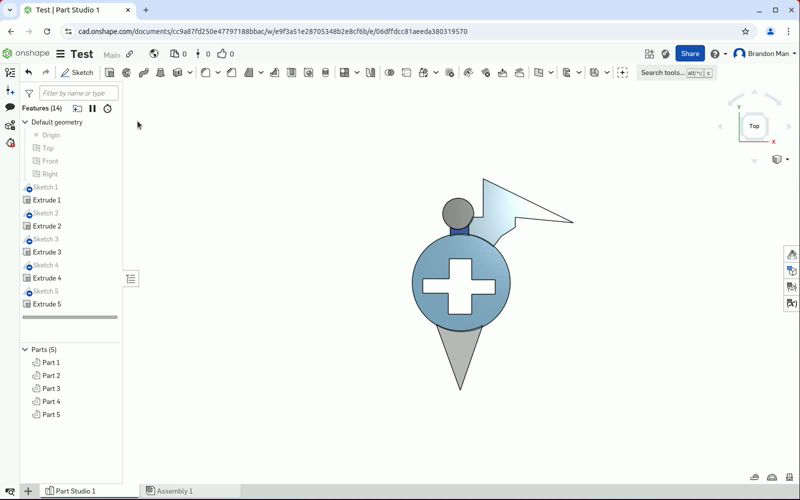
key(shift+h)
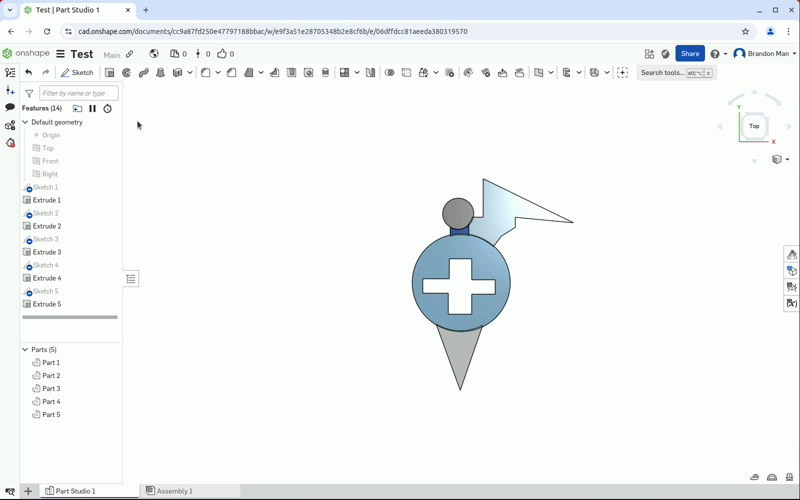
key(shift+h)
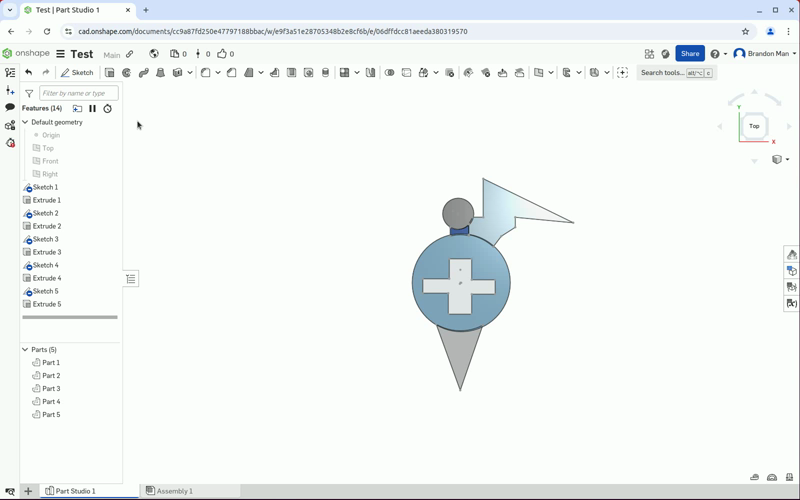
key(shift+7)
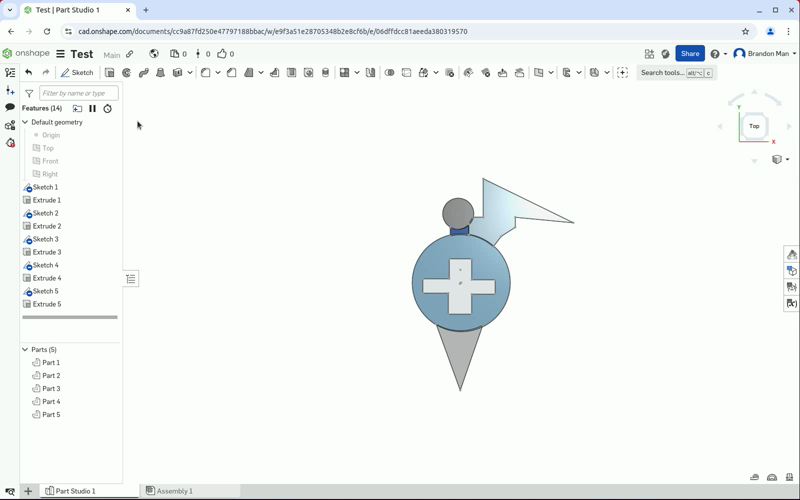
key(up, 3)
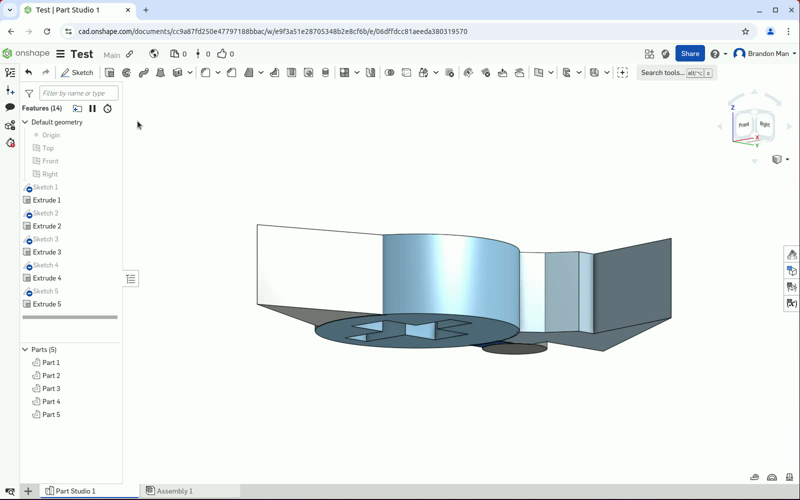
key(left, 3)
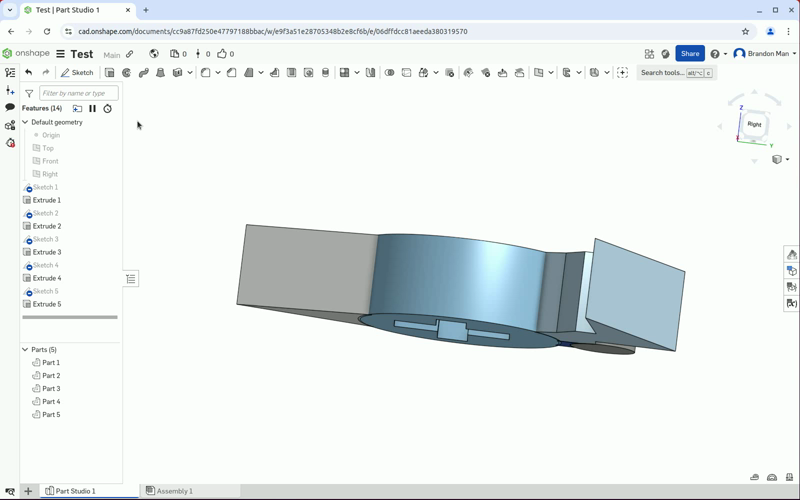
key(right, 3)
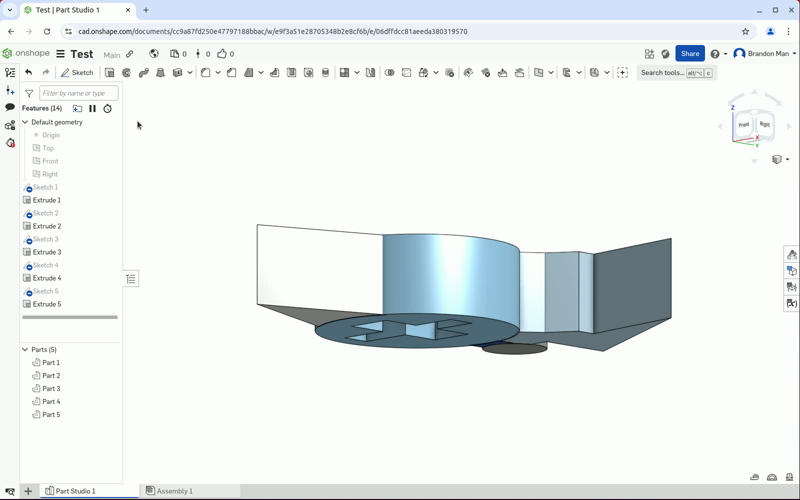
key(down, 3)
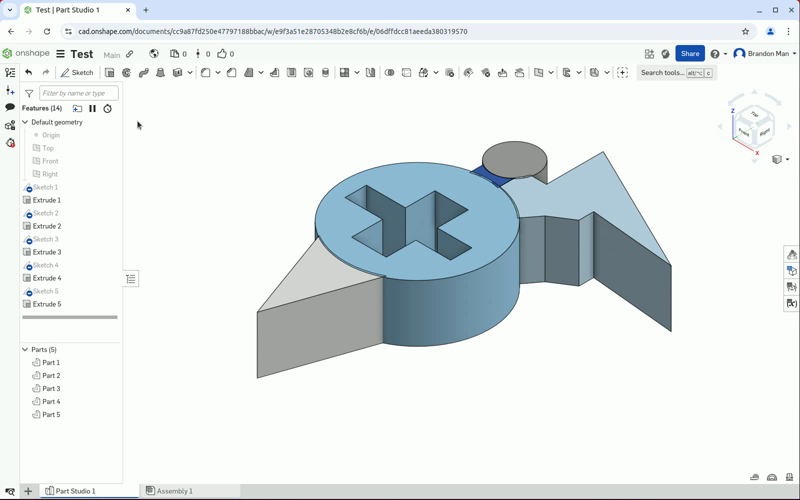
mouse_move(73, 189)
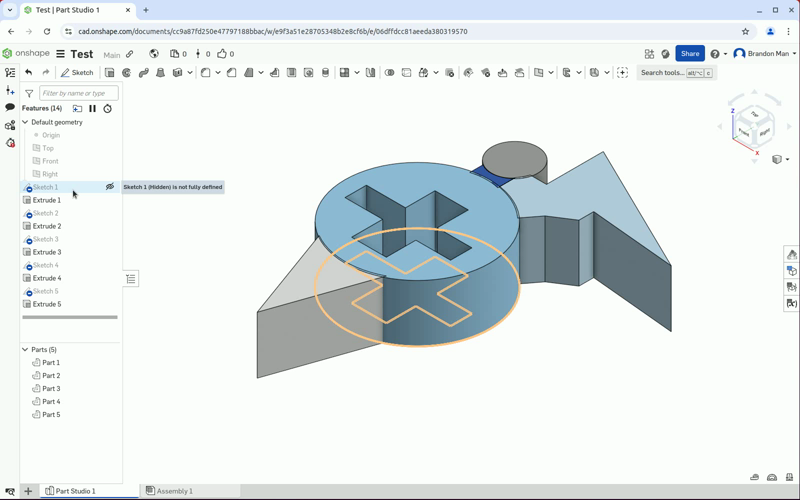
click(73, 189)